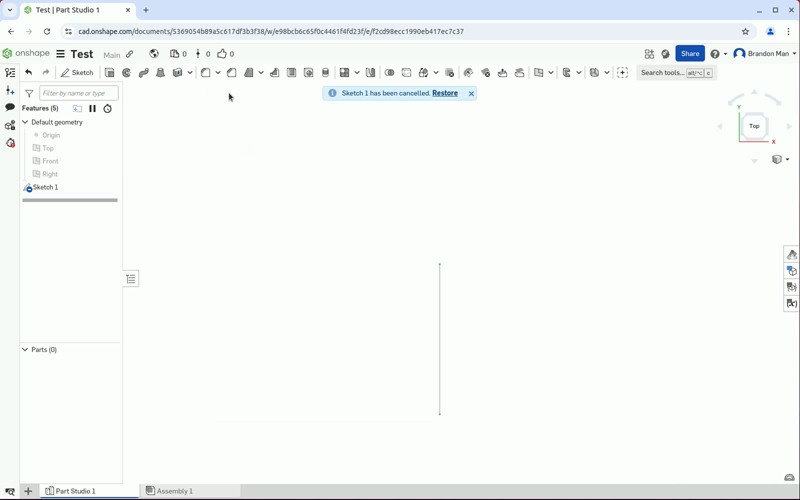
key(shift+h)
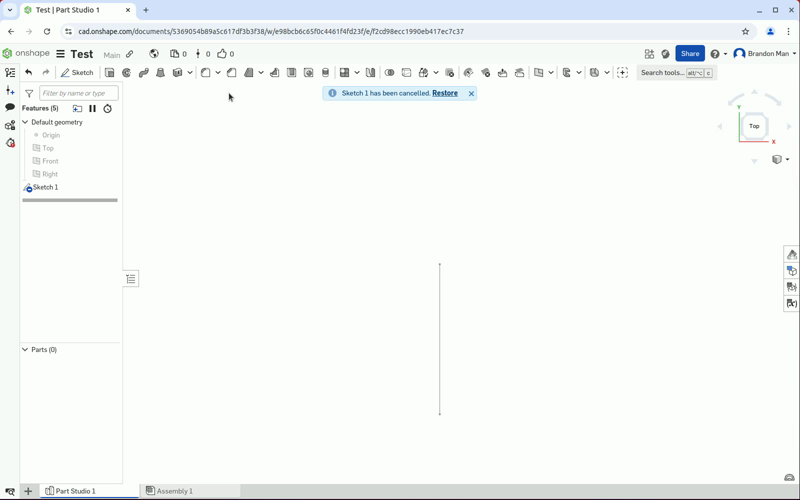
key(shift+s)
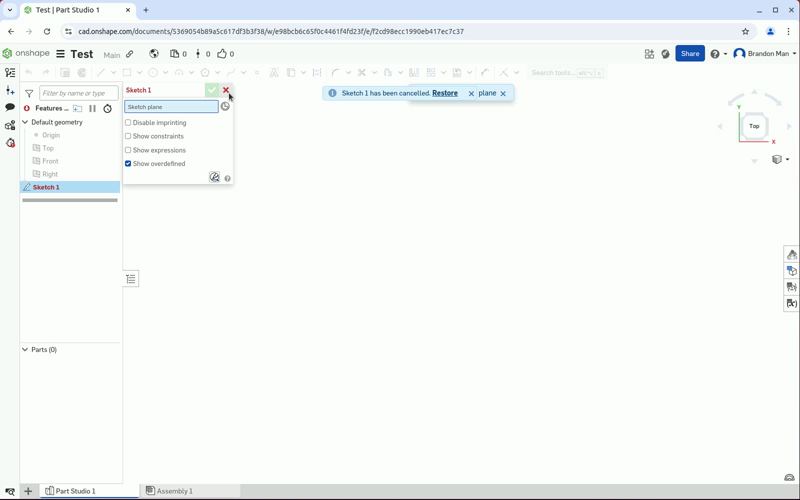
mouse_move(73, 150)
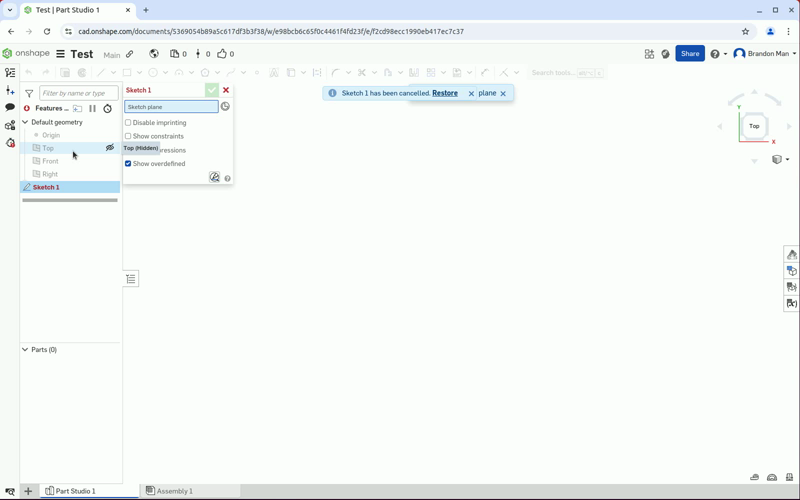
click(73, 150)
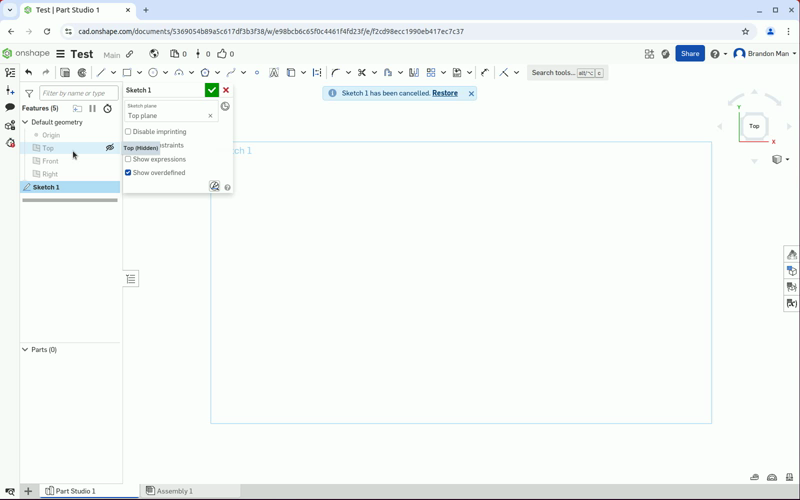
mouse_move(73, 352)
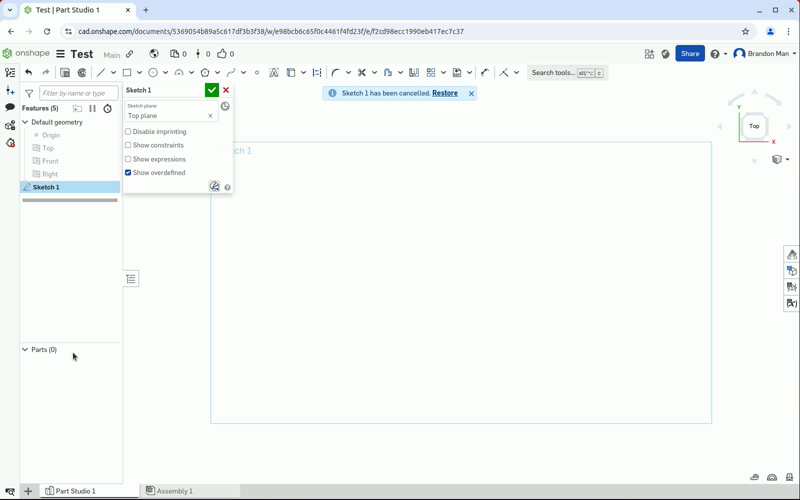
key(y)
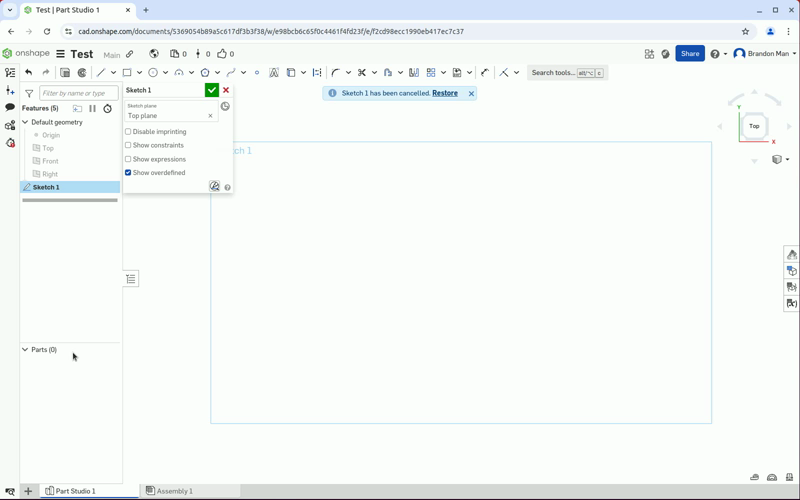
key(a)
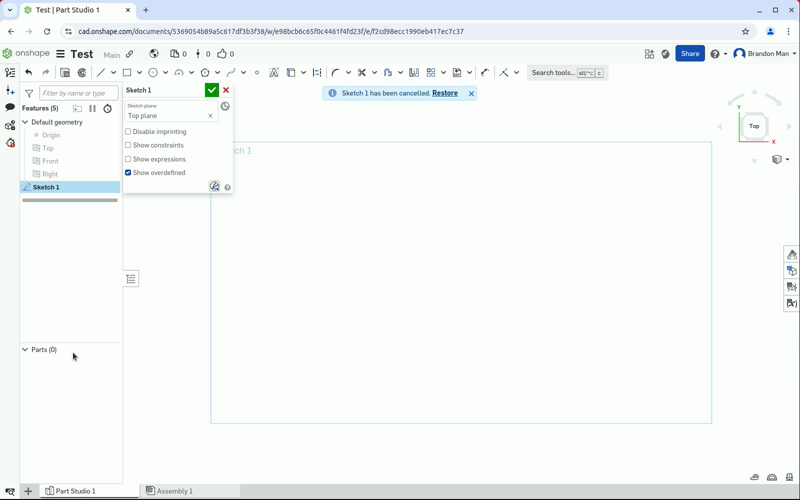
key_down(shift)
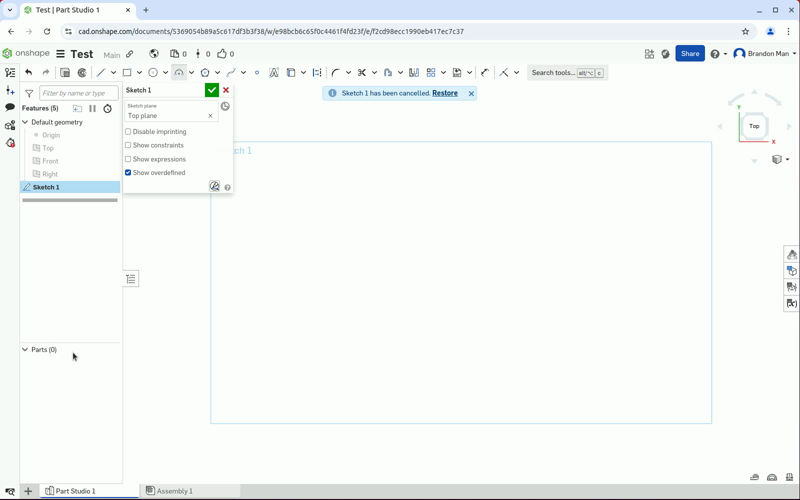
mouse_move(460, 186)
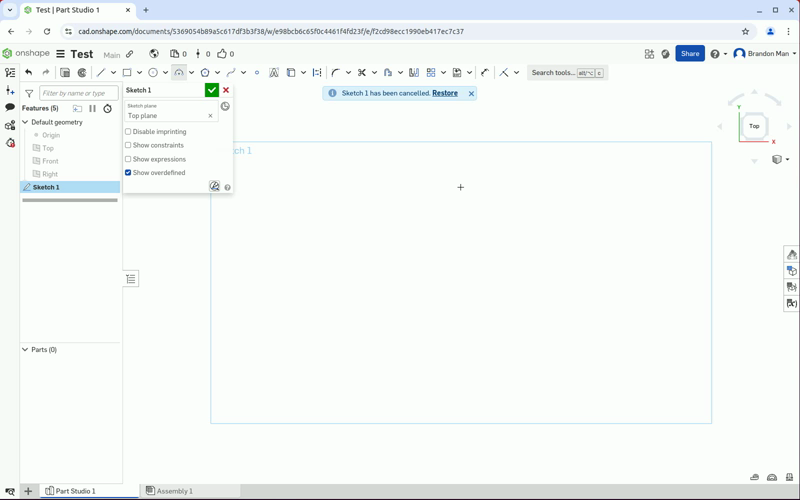
click(460, 186)
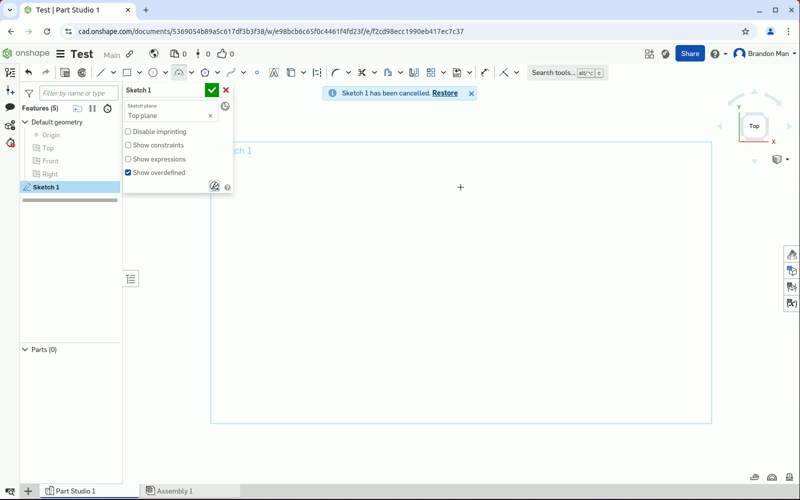
key_up(shift)
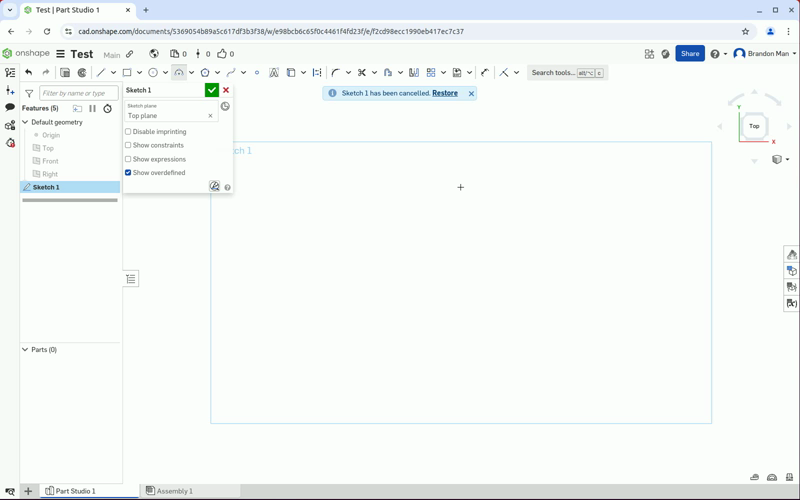
key_down(shift)
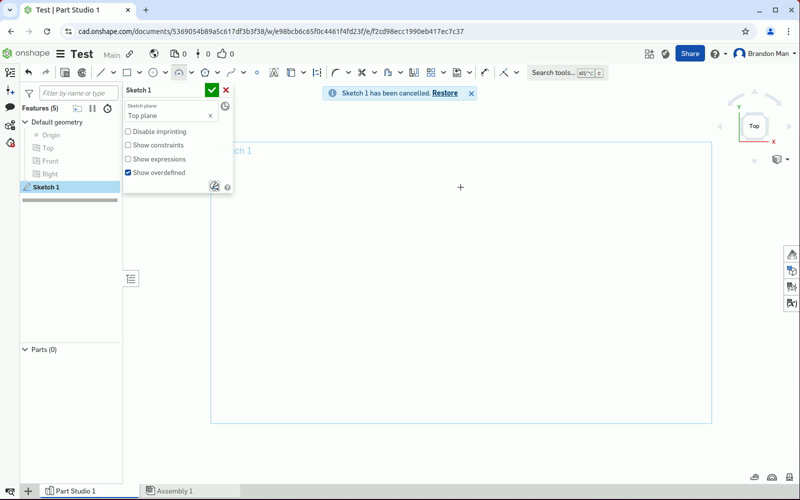
mouse_move(544, 235)
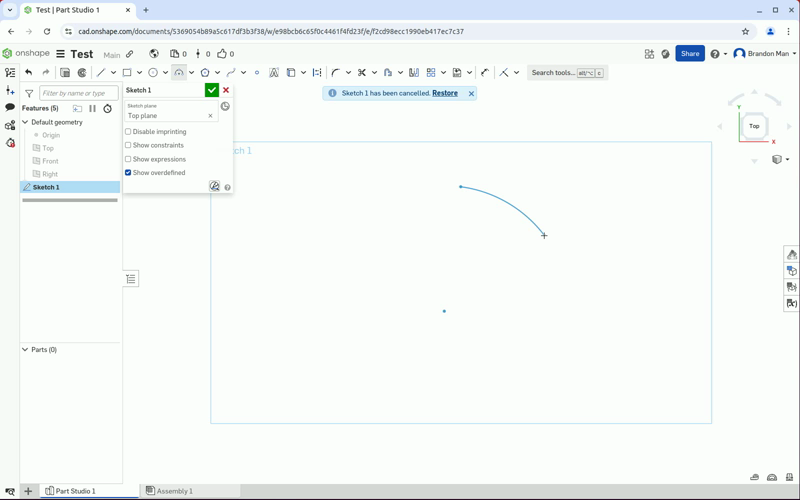
click(544, 235)
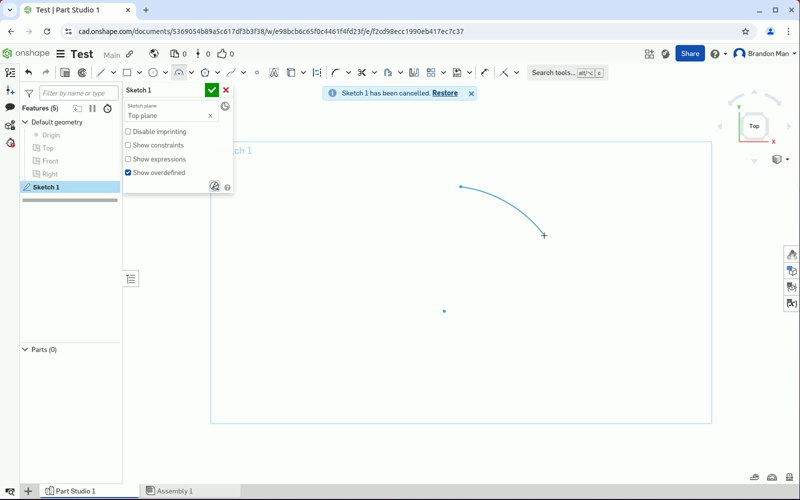
mouse_move(509, 199)
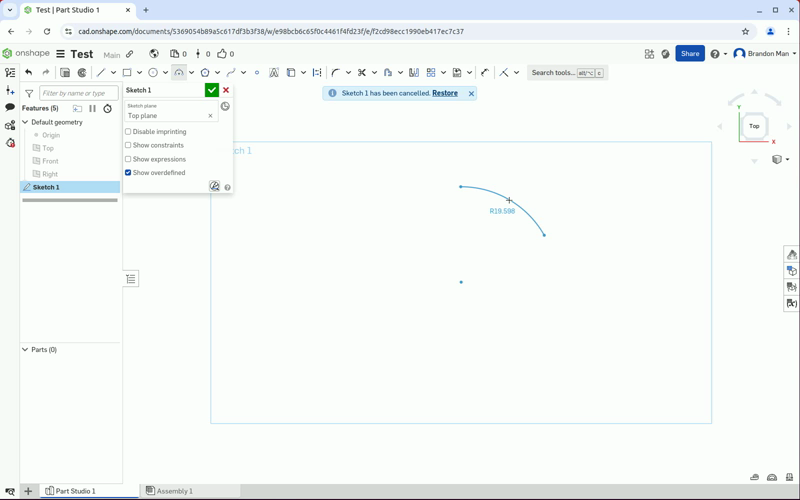
click(509, 199)
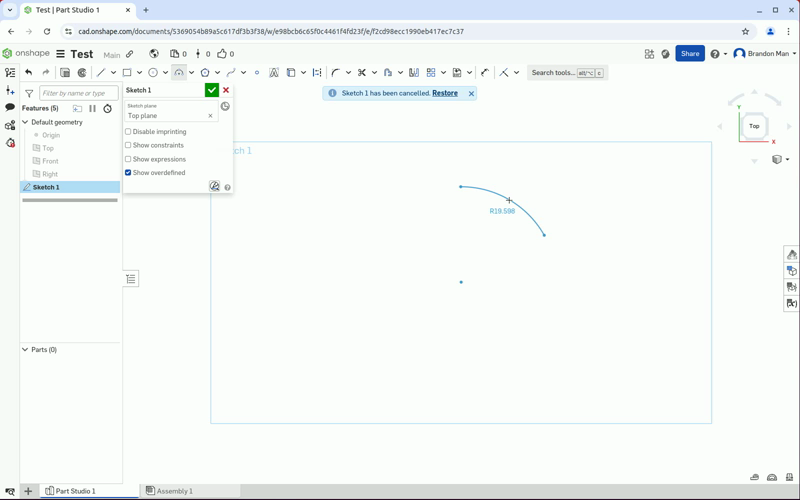
key_up(shift)
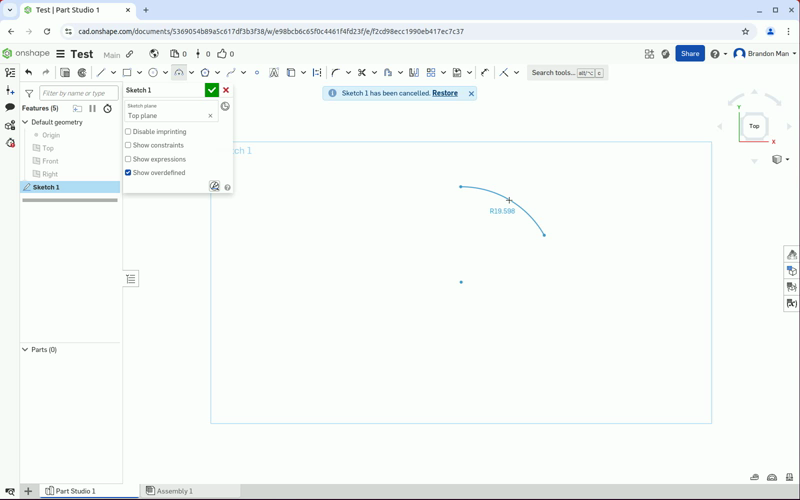
key(esc)
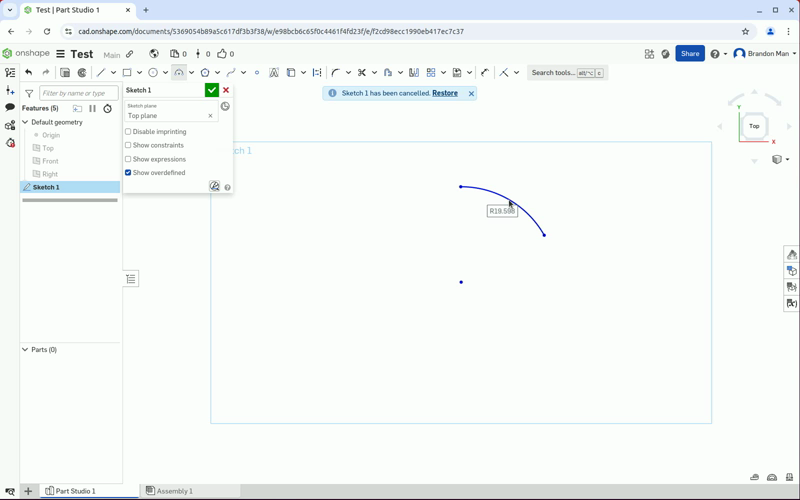
key(l)
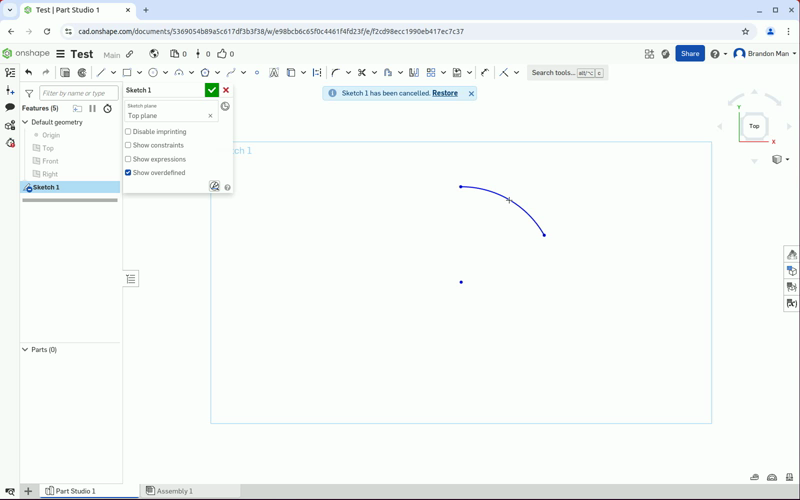
mouse_move(544, 235)
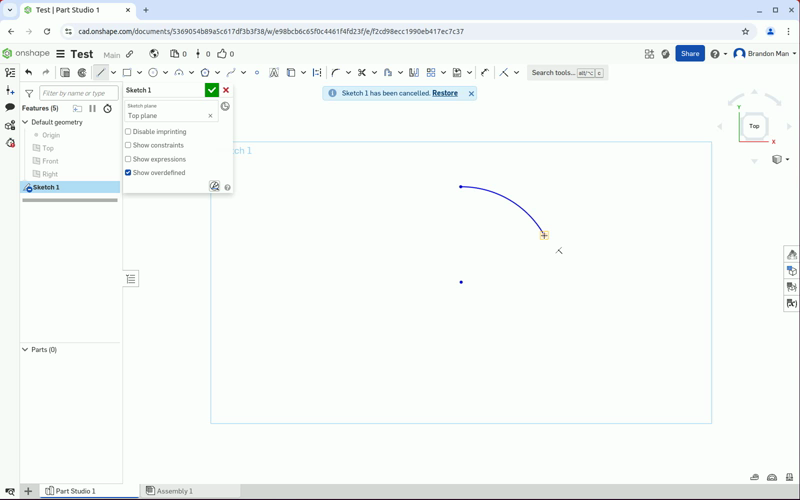
click(544, 235)
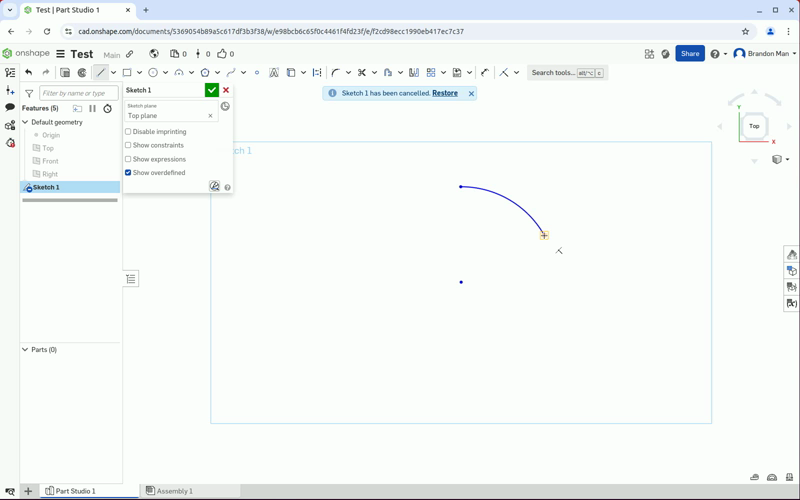
key_down(shift)
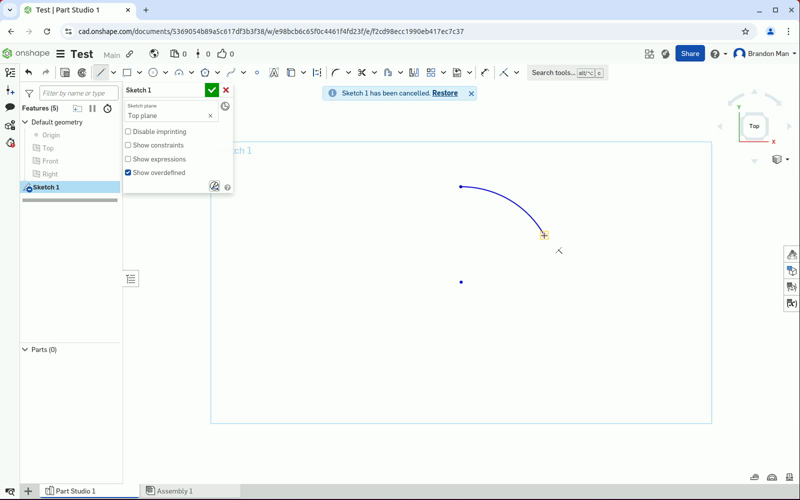
mouse_move(574, 235)
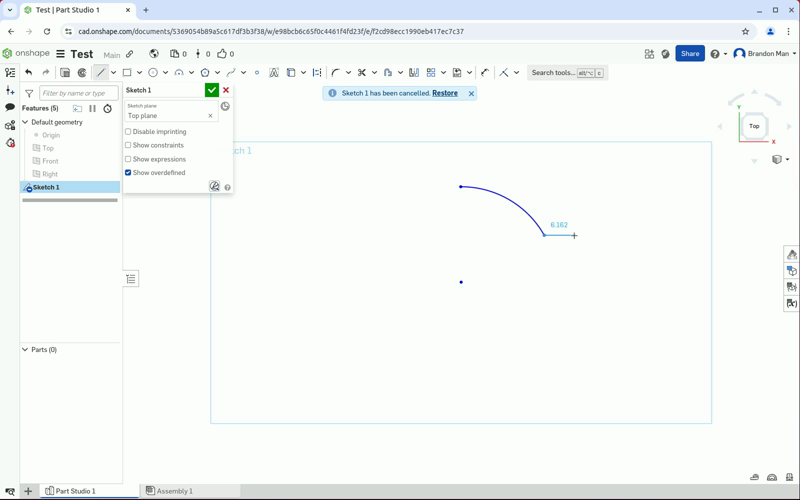
mouse_move(516, 186)
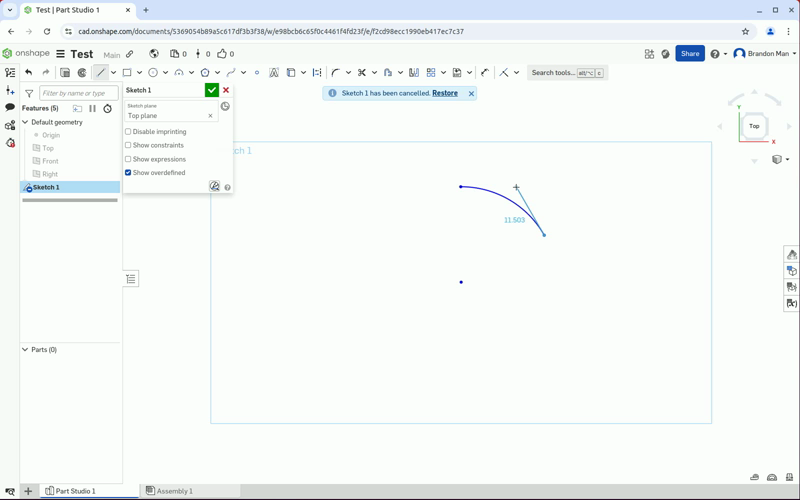
click(516, 186)
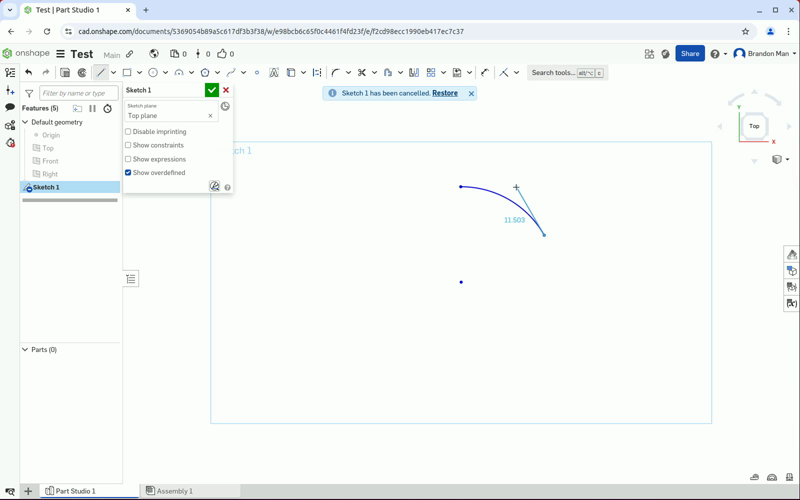
key_up(shift)
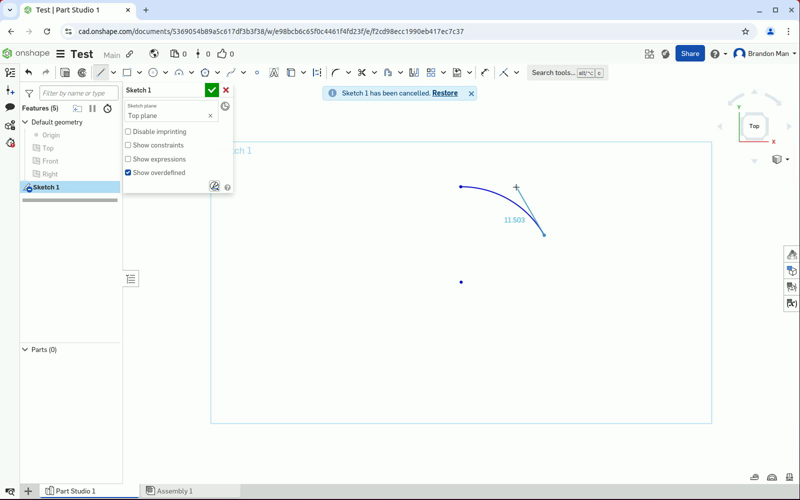
mouse_move(546, 186)
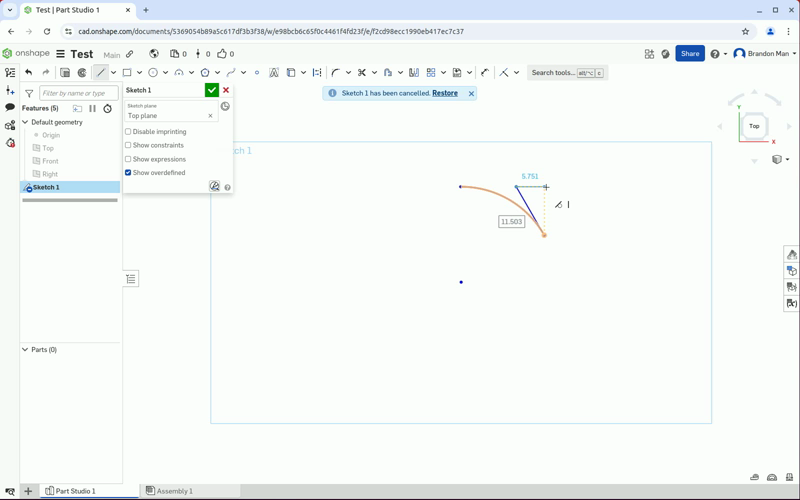
key_down(shift)
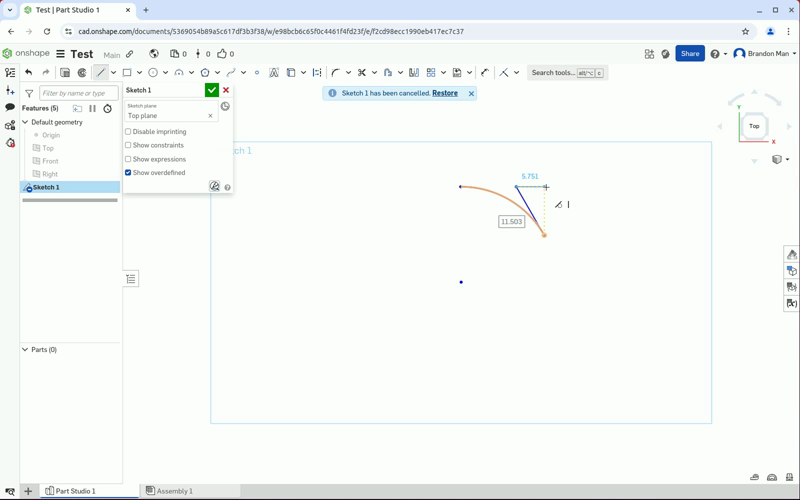
mouse_move(460, 186)
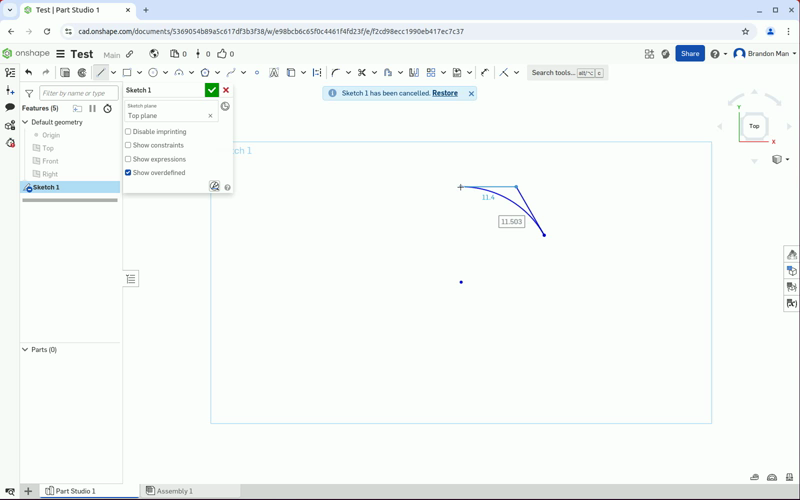
key_up(shift)
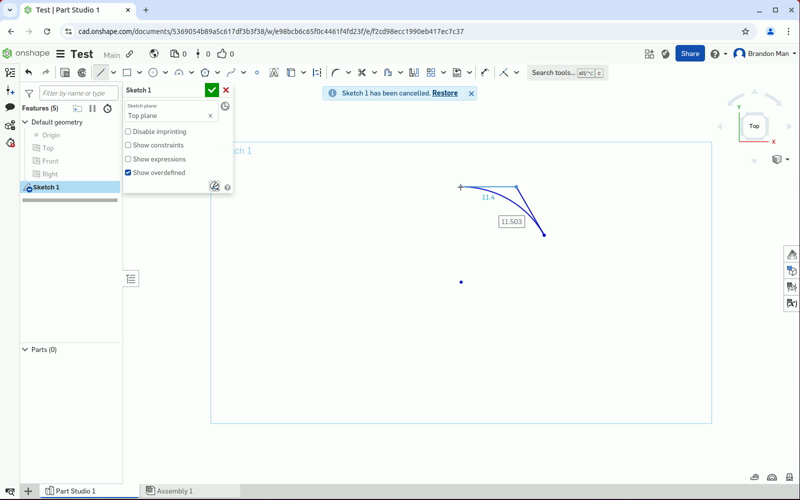
click(460, 186)
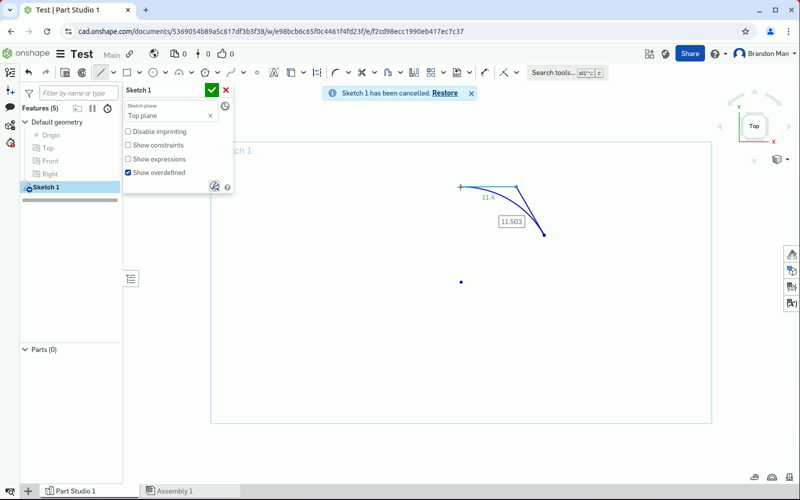
key(esc)
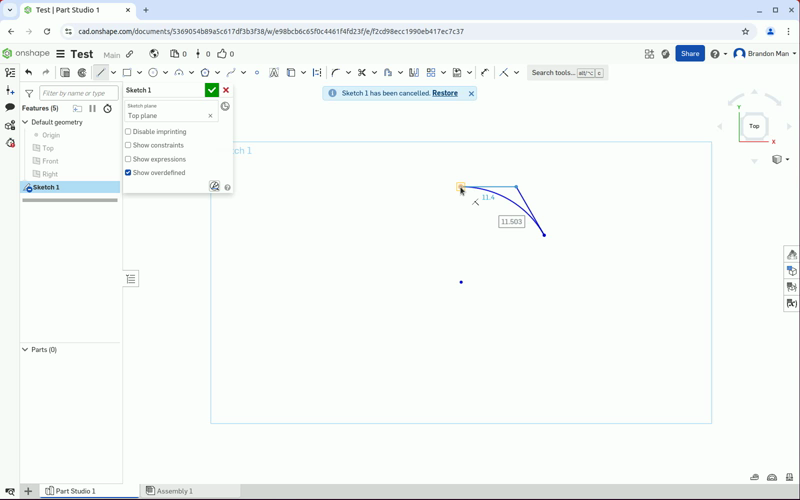
mouse_move(526, 211)
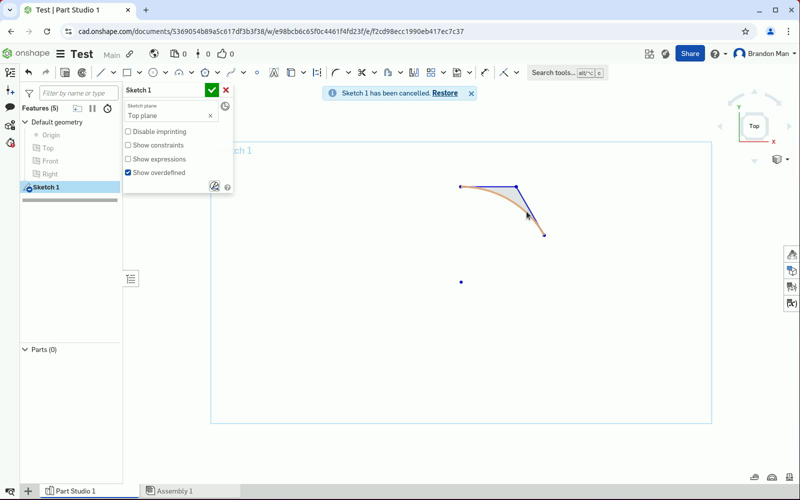
scroll(6)
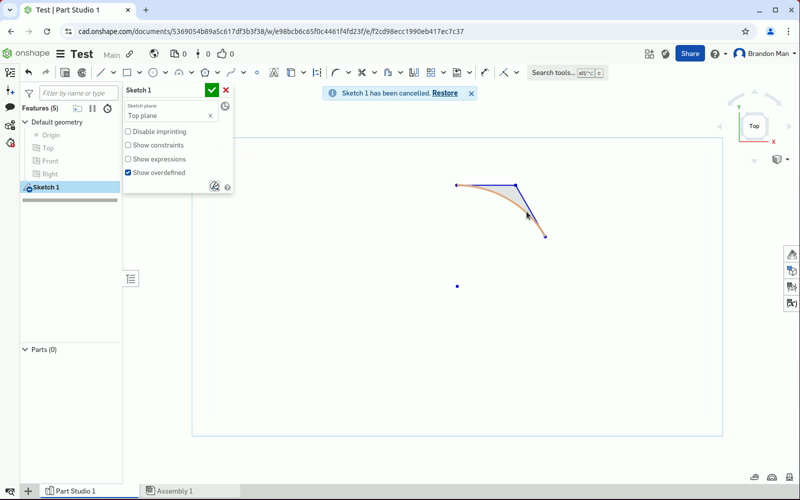
scroll(6)
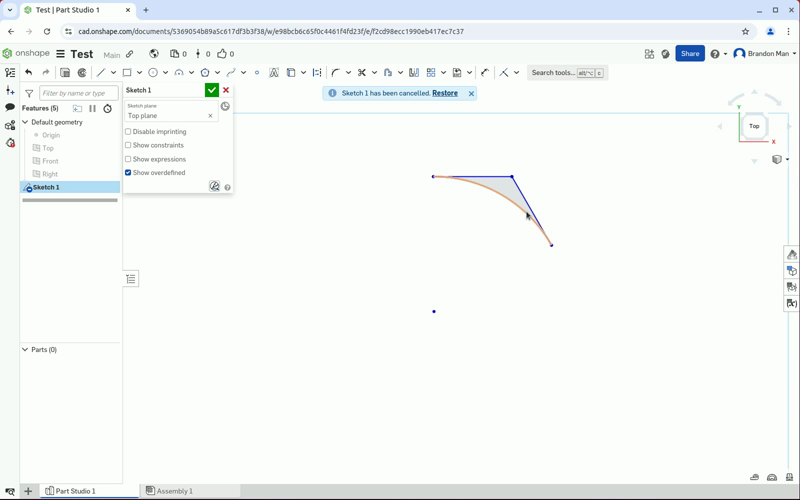
scroll(6)
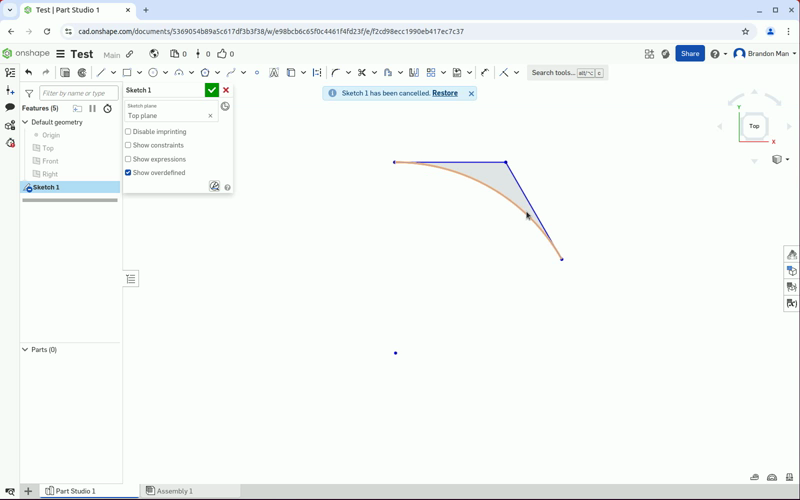
scroll(6)
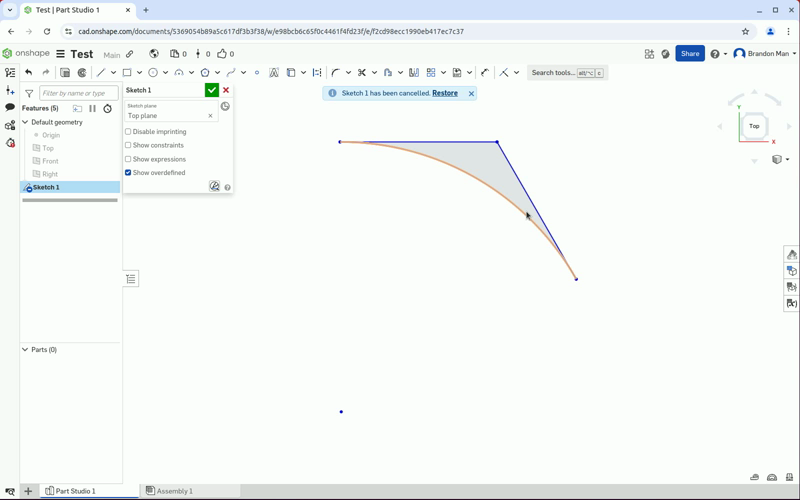
scroll(6)
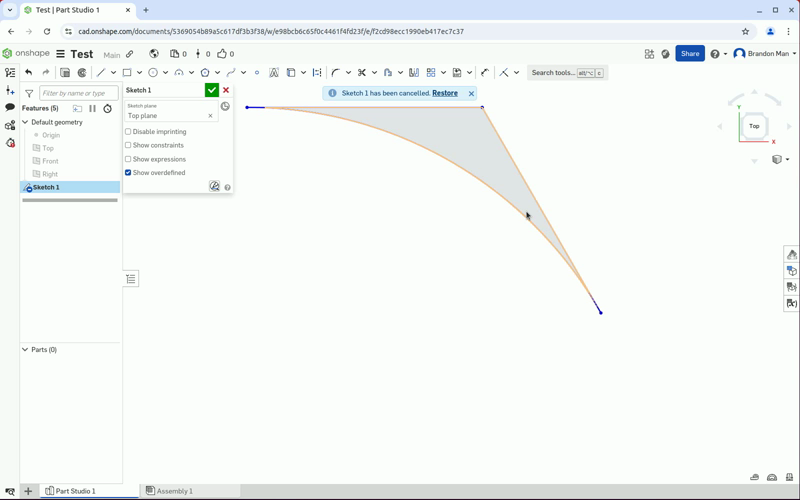
scroll(6)
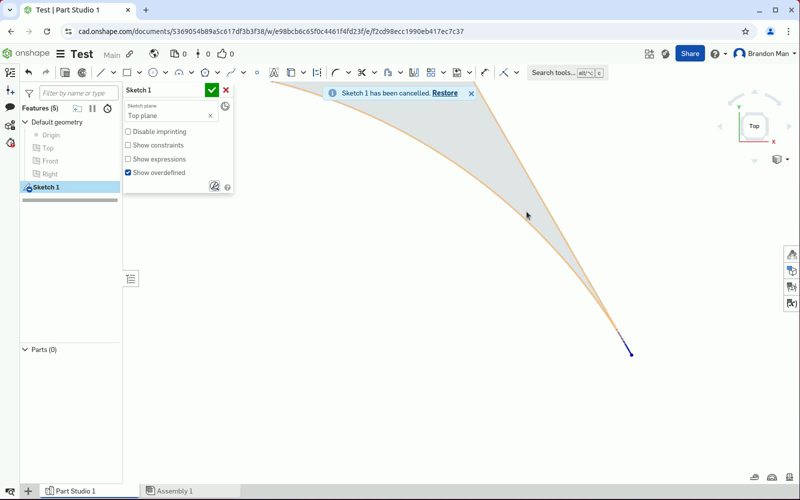
scroll(6)
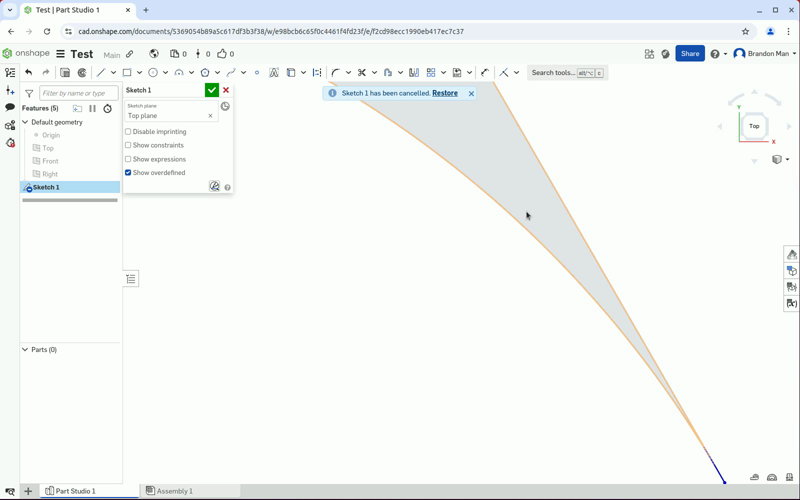
click(526, 211)
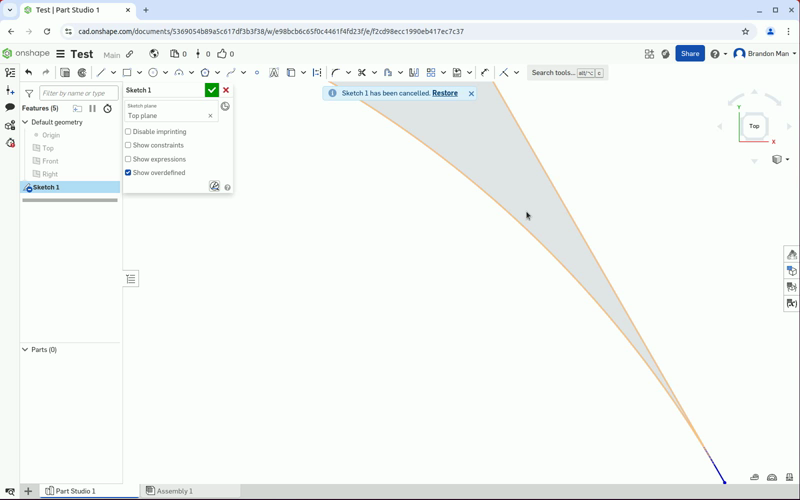
scroll(-6)
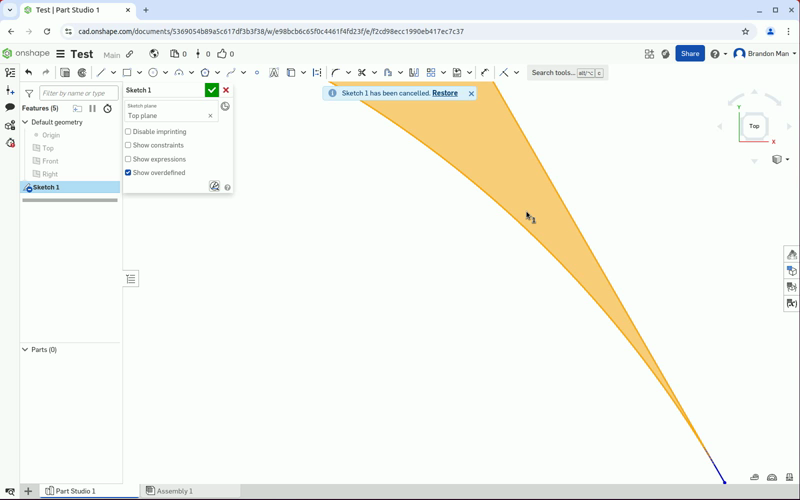
scroll(-6)
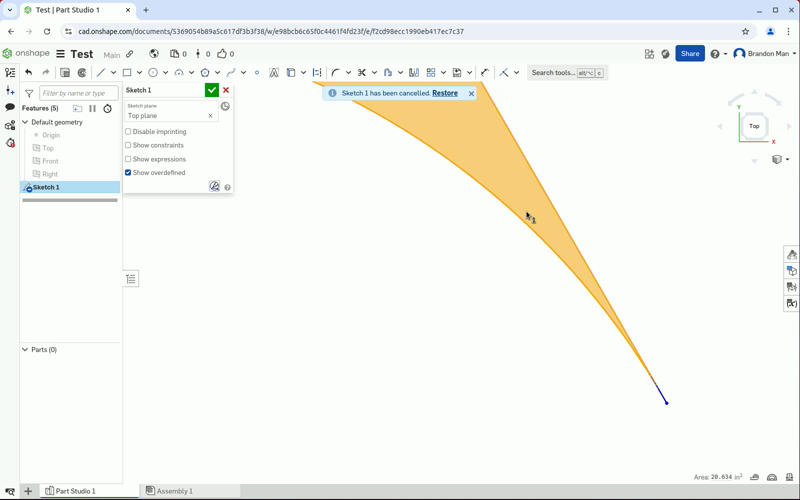
scroll(-6)
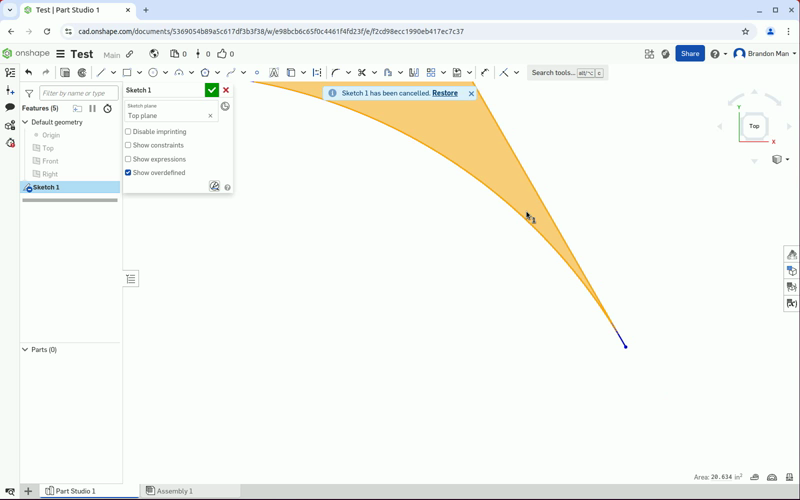
scroll(-6)
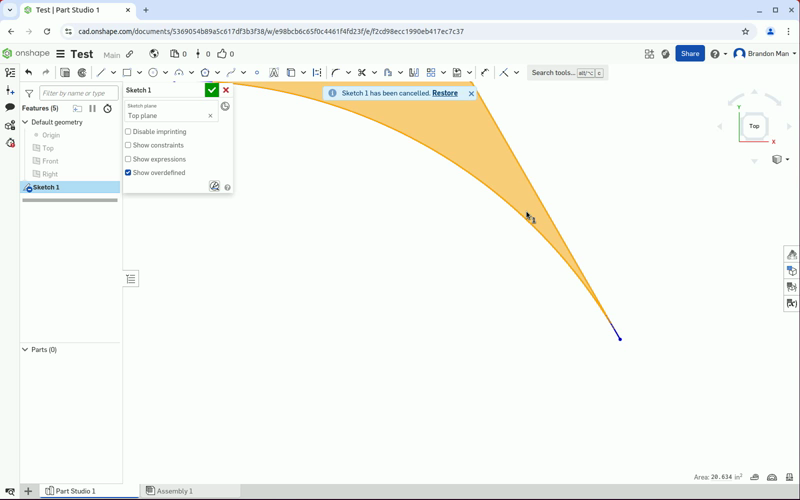
scroll(-6)
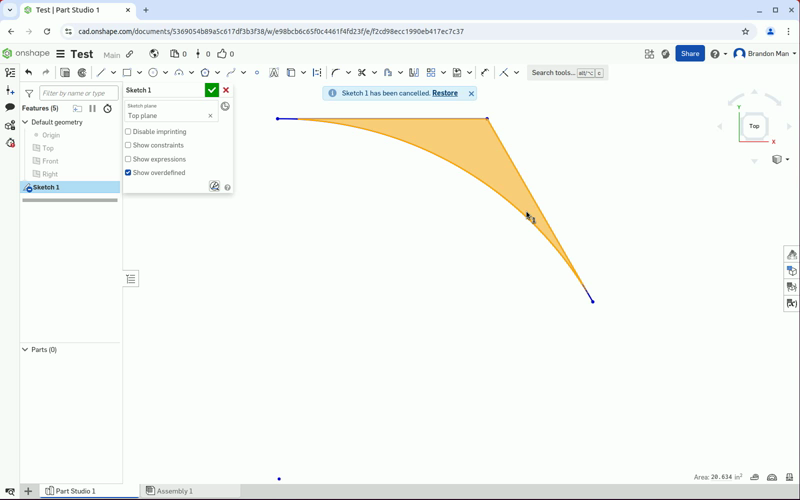
scroll(-6)
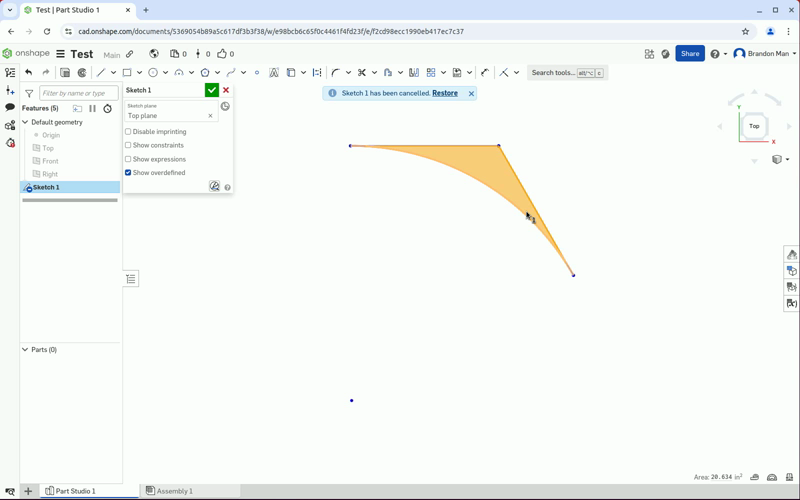
scroll(-6)
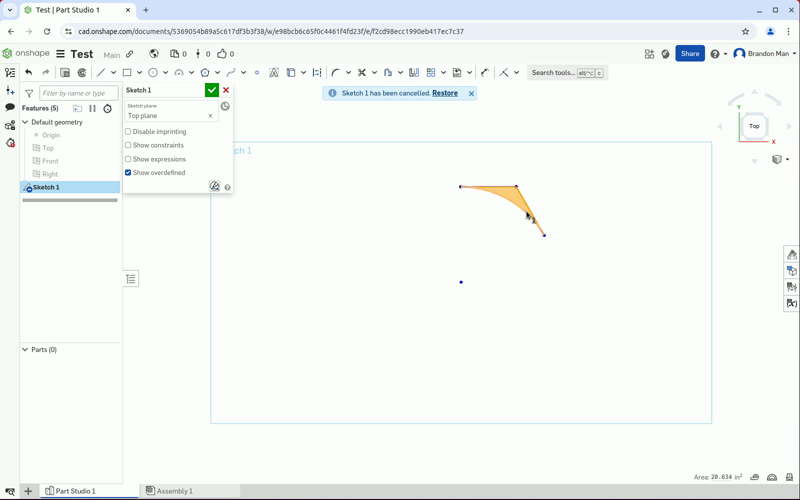
mouse_move(73, 352)
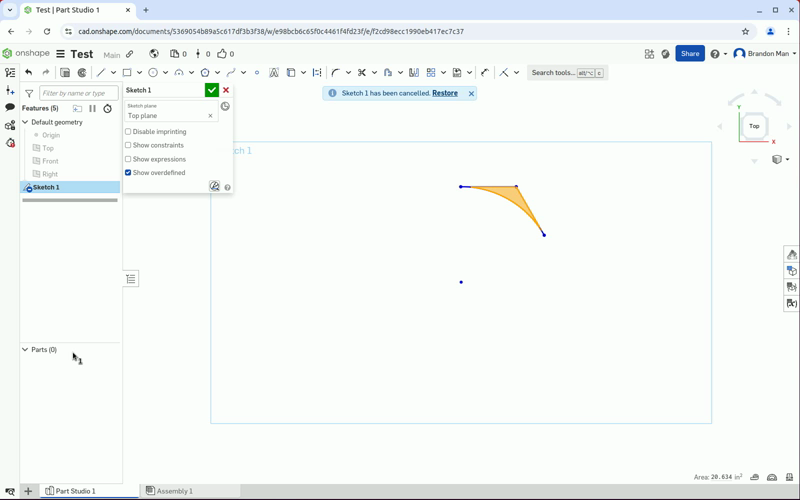
key(shift+y)
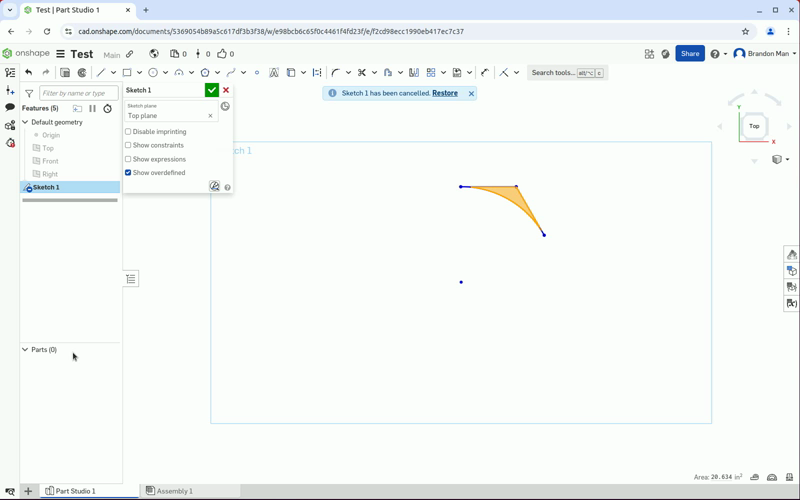
key(shift+e)
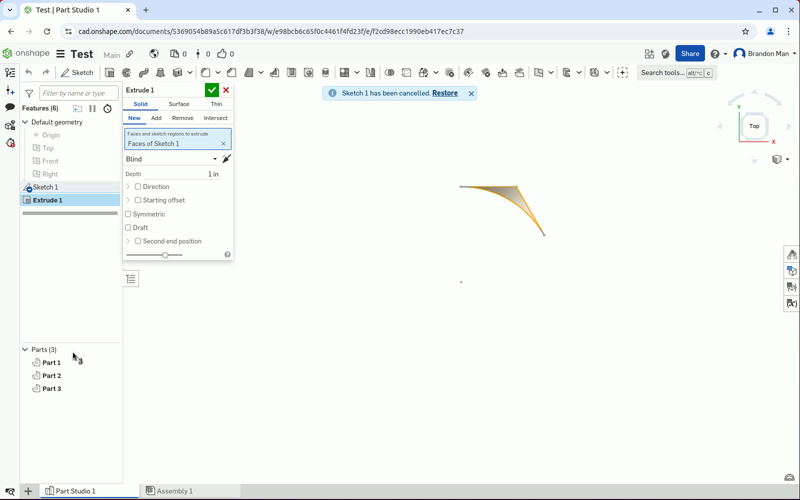
mouse_move(143, 106)
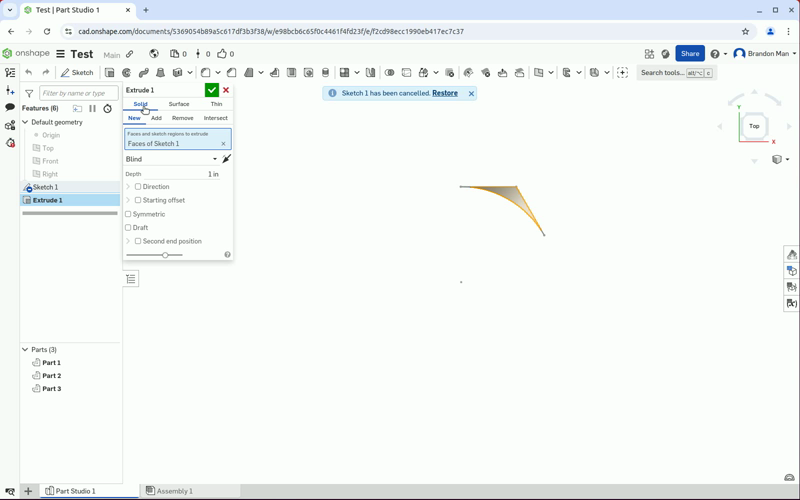
click(143, 106)
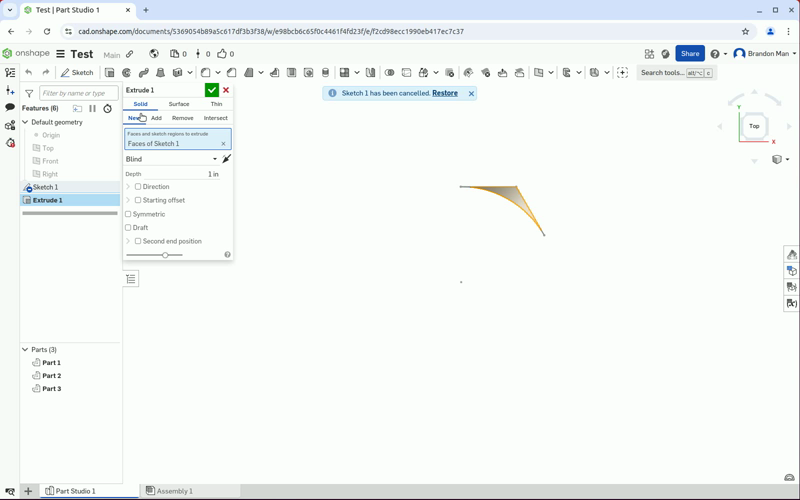
mouse_move(137, 120)
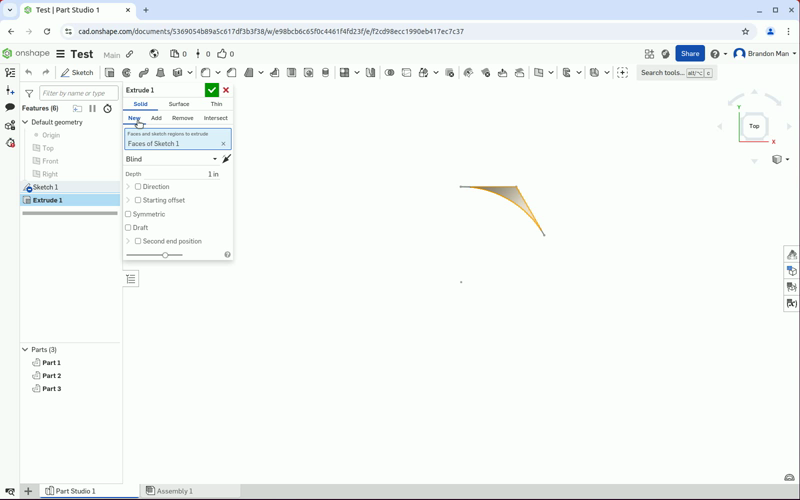
click(137, 120)
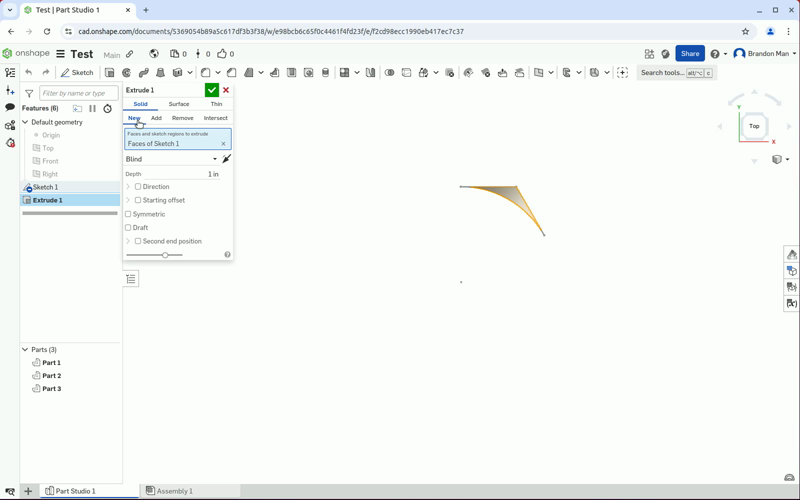
key(tab, 4)
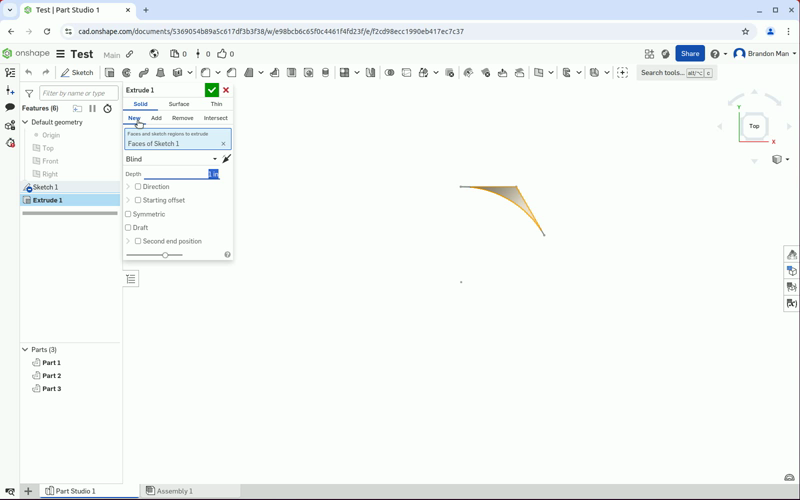
text(23.108)
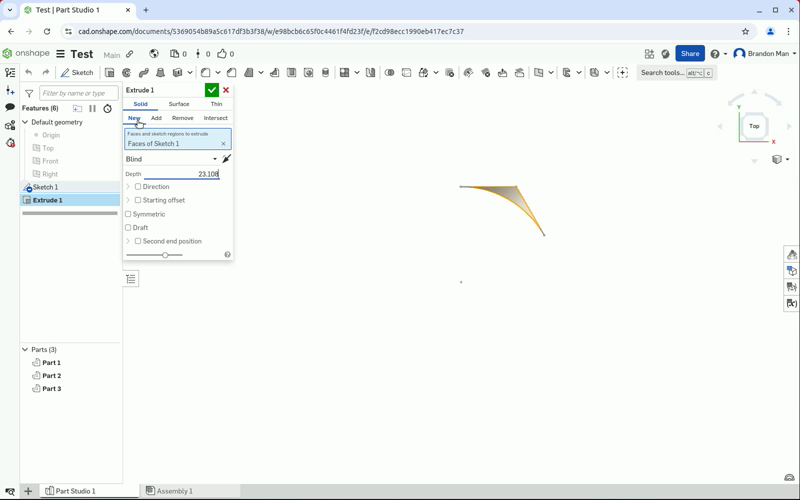
key(enter)
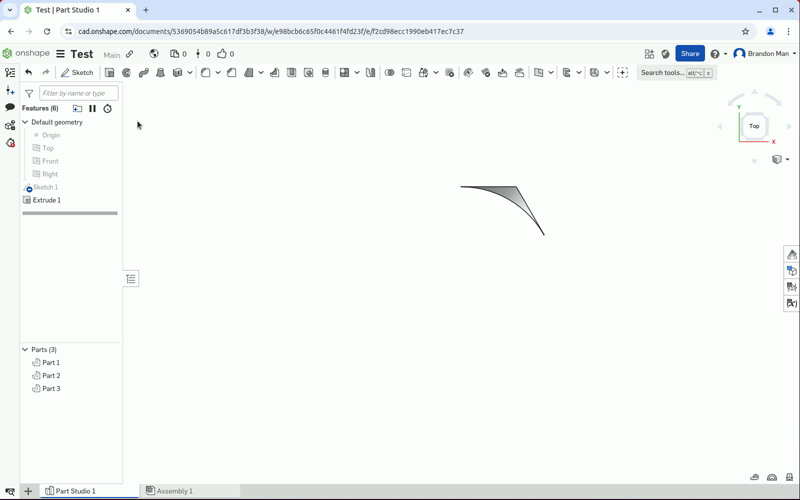
key(shift+h)
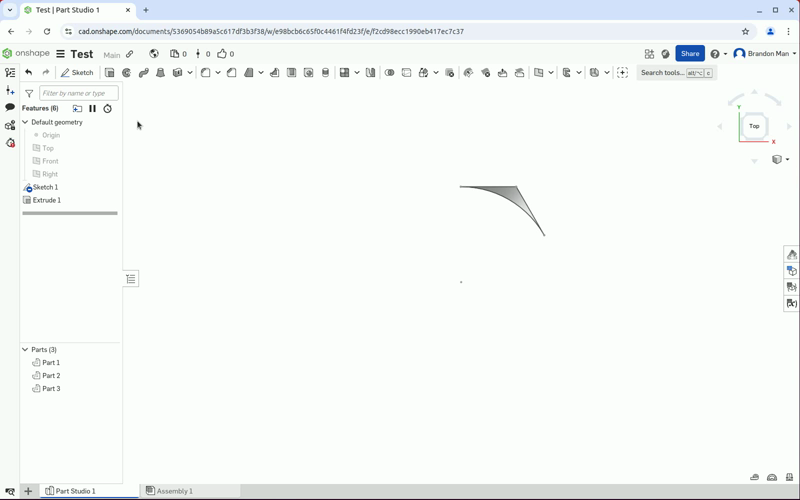
key(shift+h)
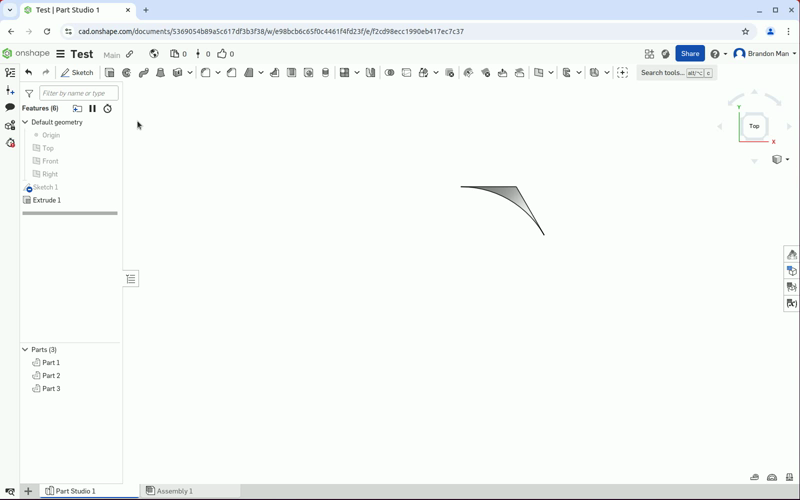
mouse_move(73, 189)
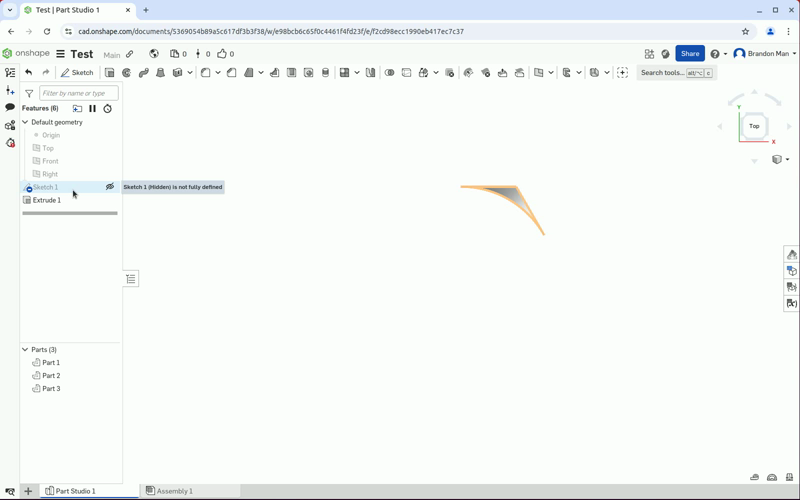
click(73, 189)
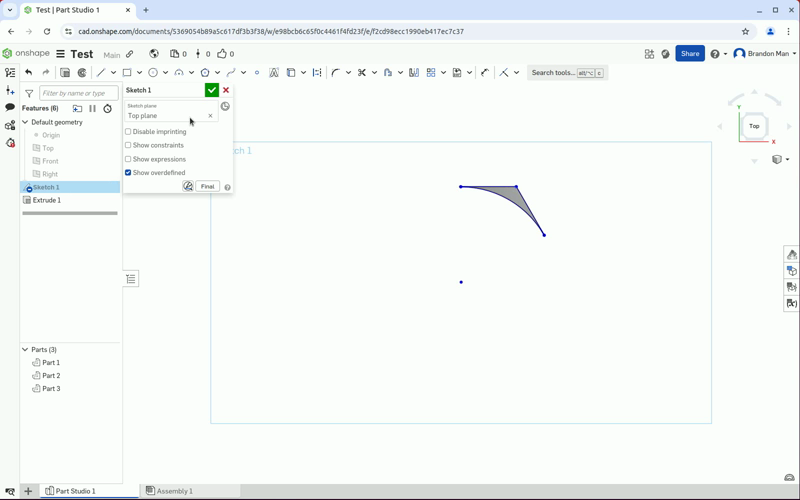
mouse_move(229, 92)
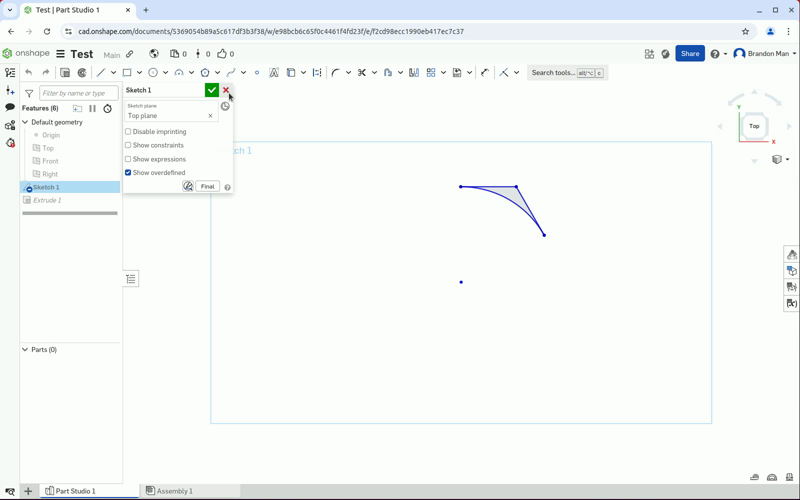
click(229, 92)
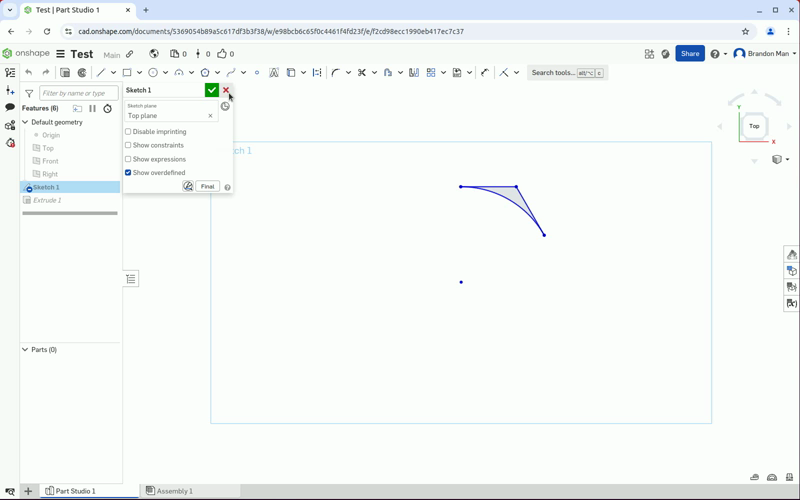
key(shift+s)
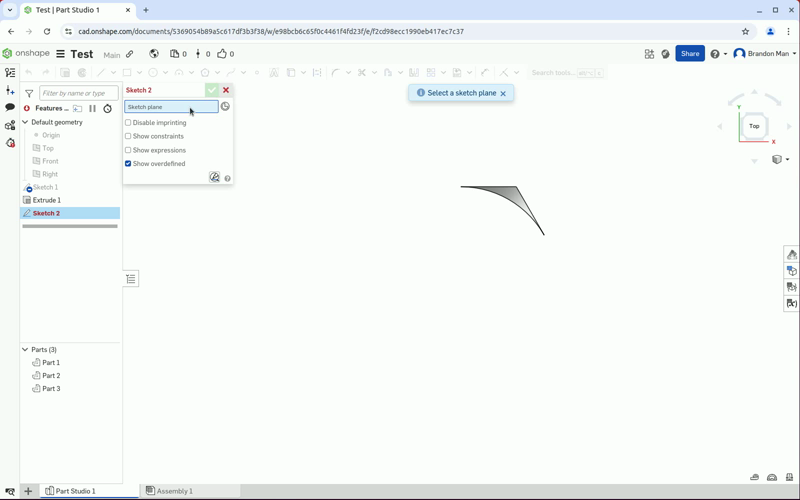
mouse_move(73, 150)
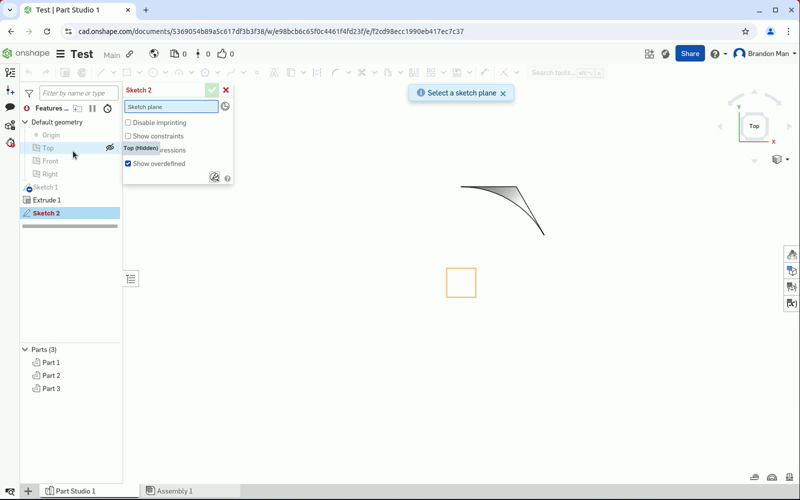
click(73, 150)
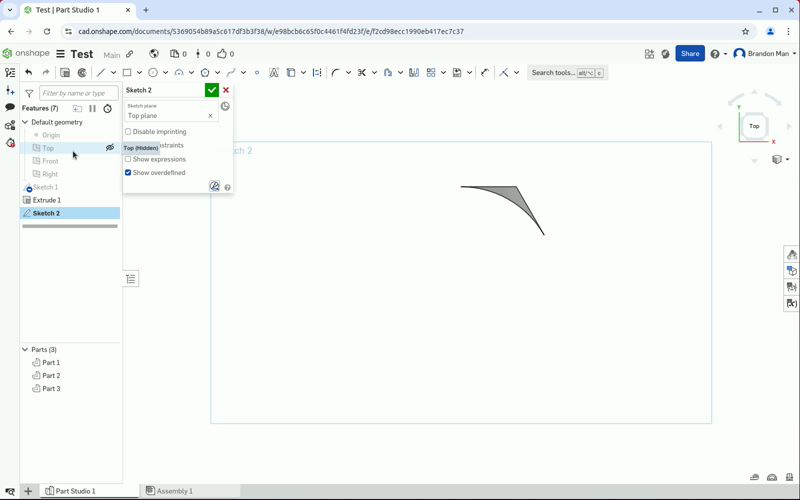
mouse_move(73, 352)
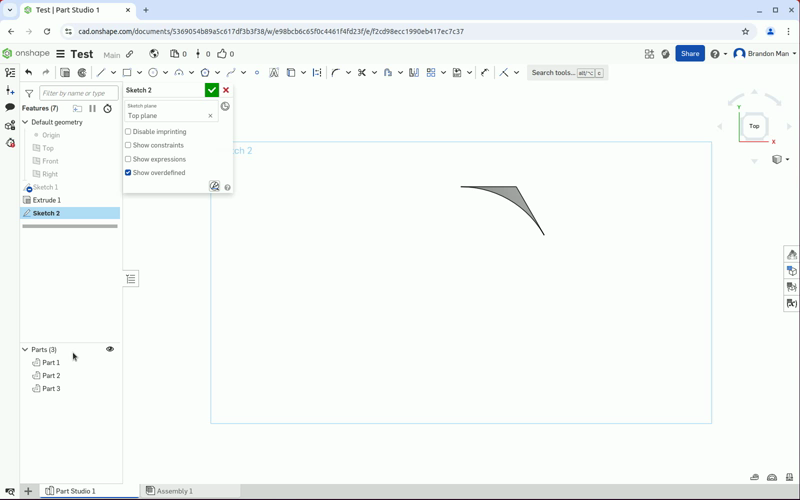
key(y)
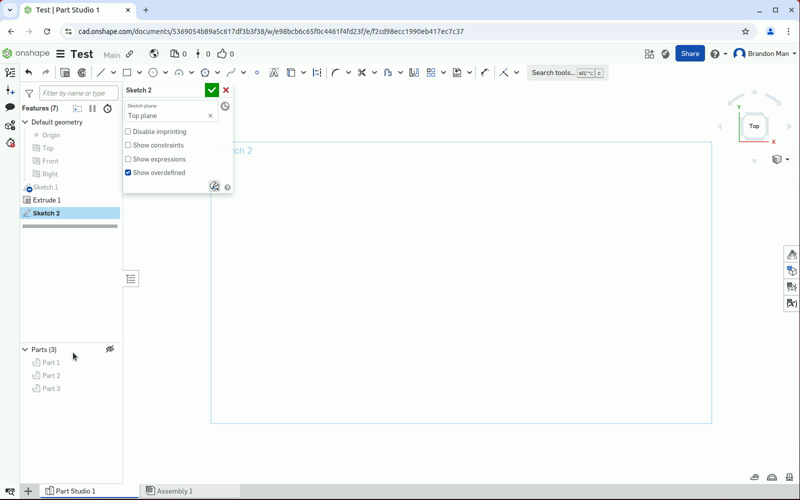
key(a)
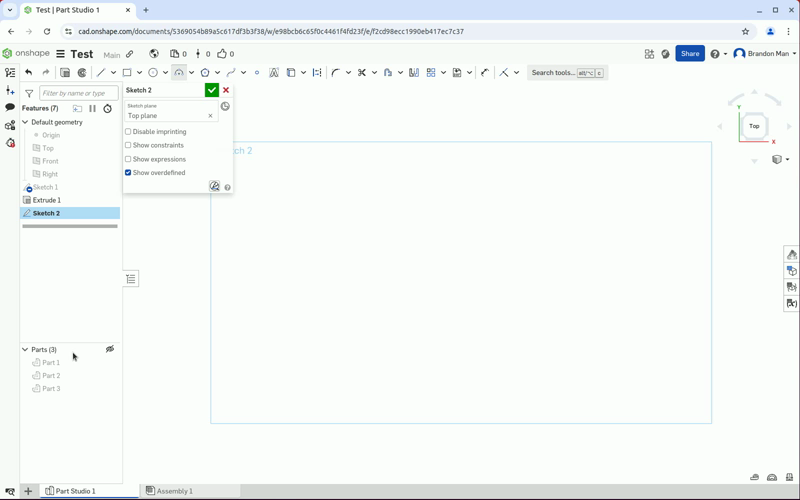
key_down(shift)
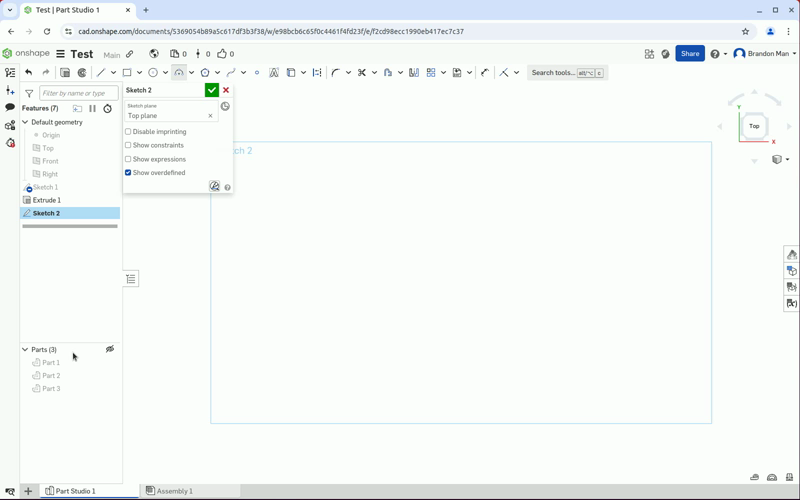
mouse_move(377, 234)
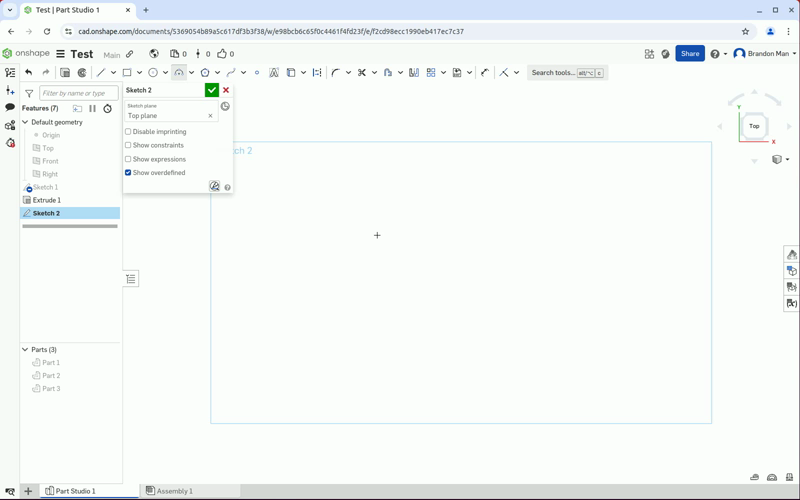
click(377, 234)
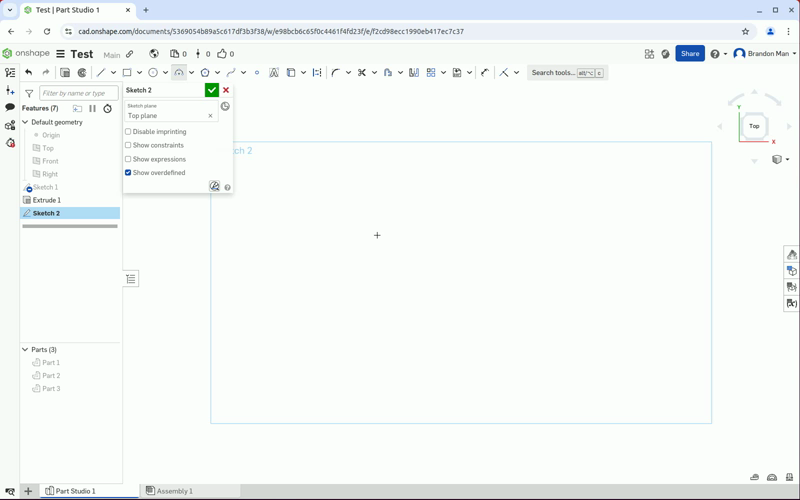
key_up(shift)
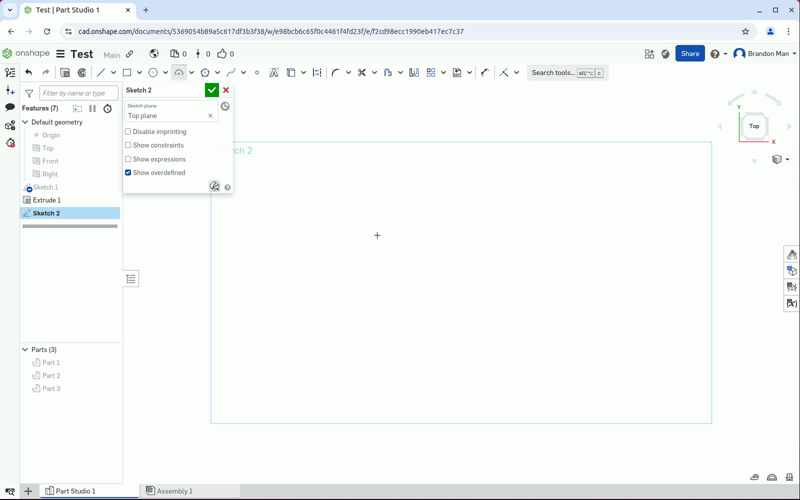
key_down(shift)
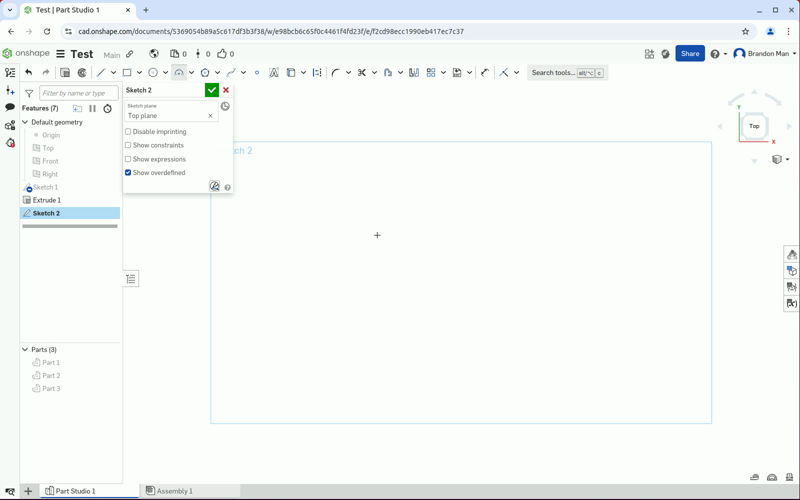
mouse_move(461, 186)
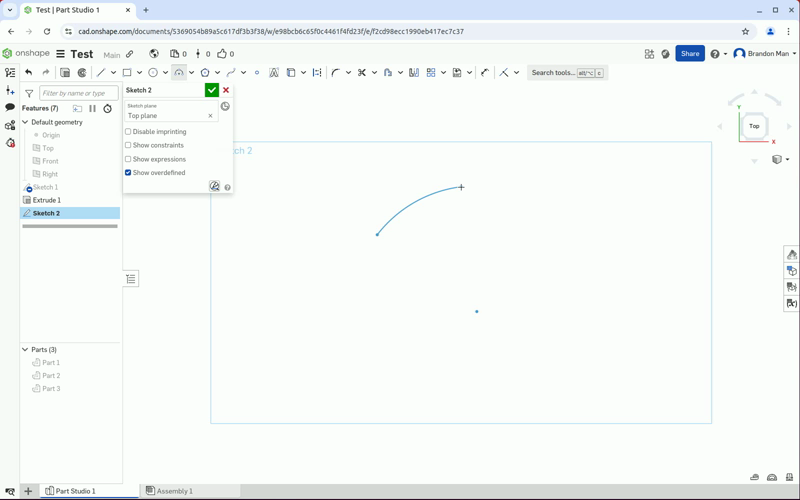
click(461, 186)
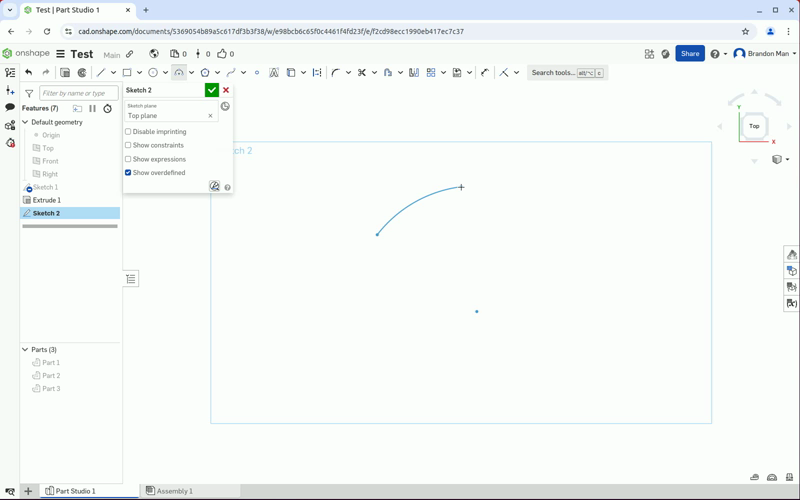
mouse_move(412, 199)
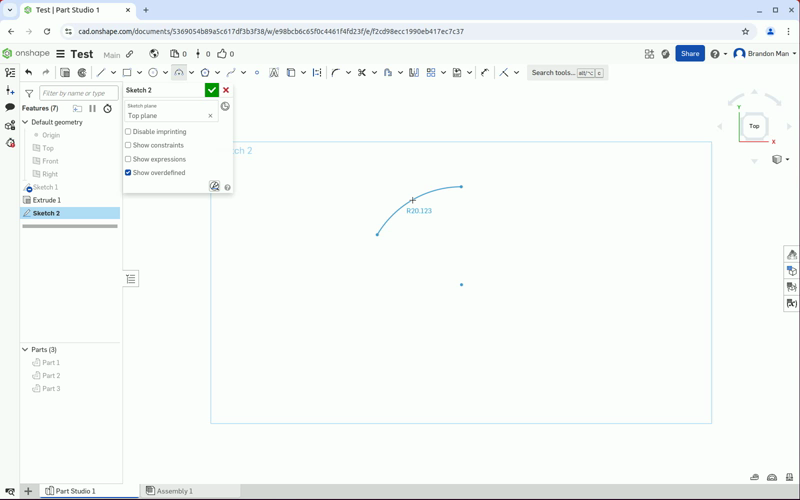
click(412, 199)
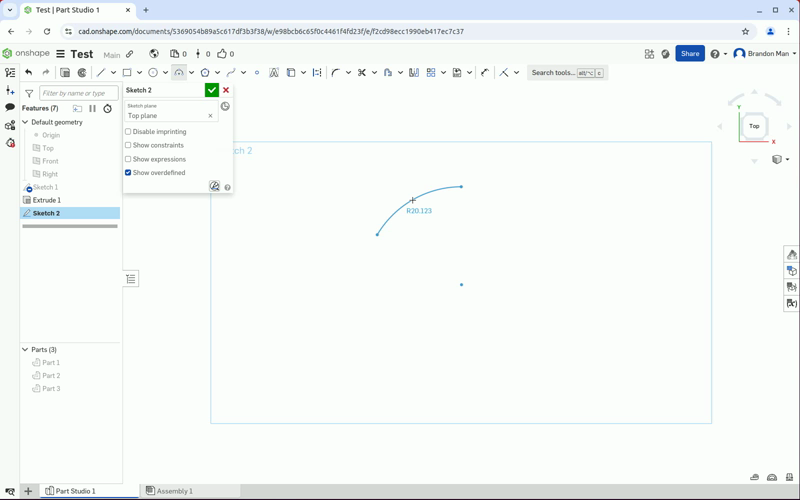
key_up(shift)
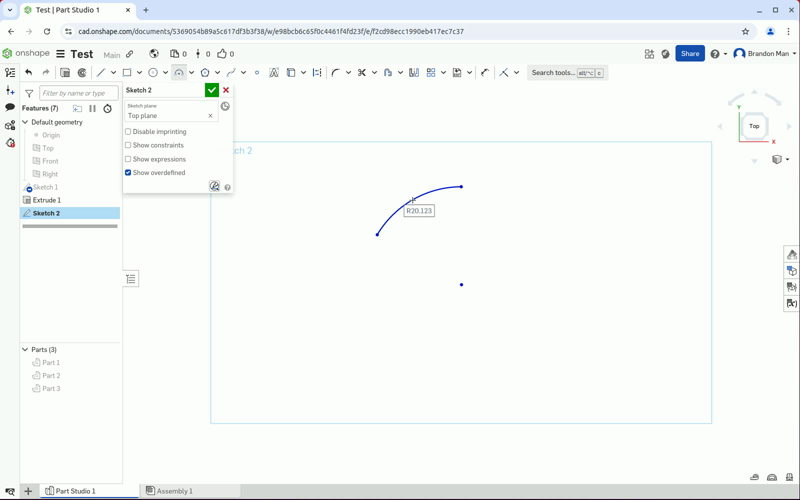
key(esc)
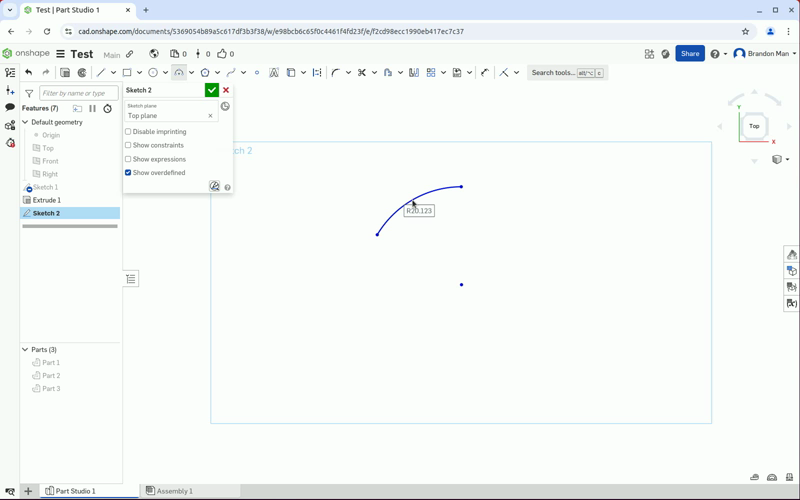
key(l)
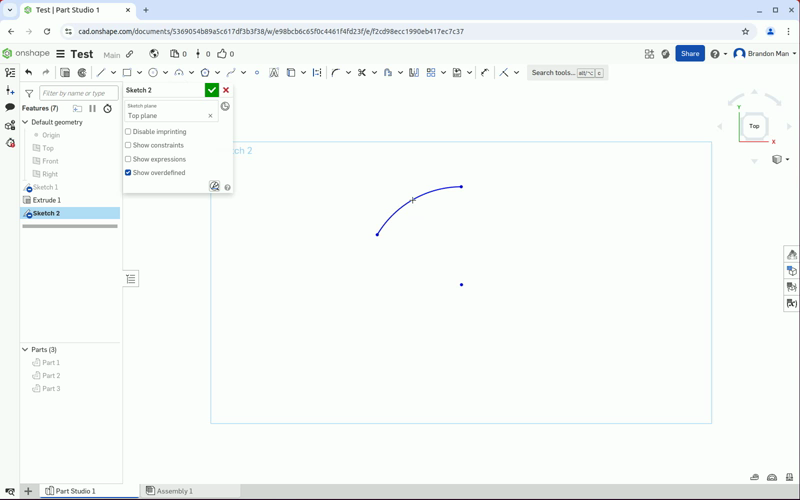
mouse_move(461, 186)
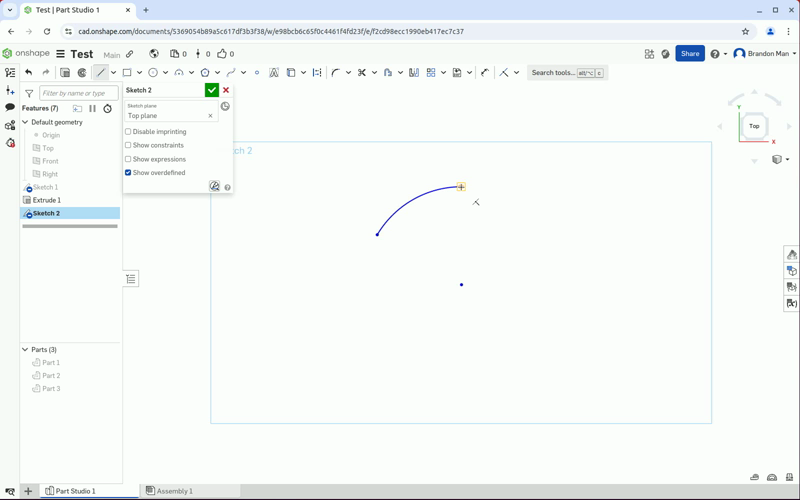
click(461, 186)
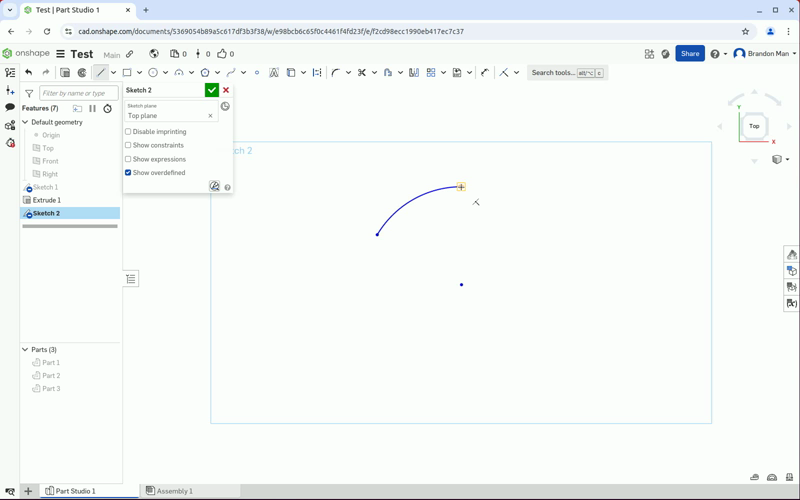
key_down(shift)
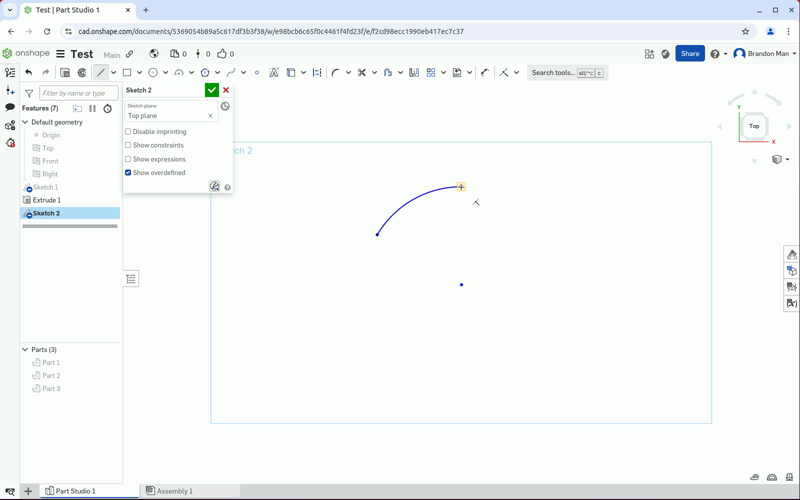
mouse_move(491, 186)
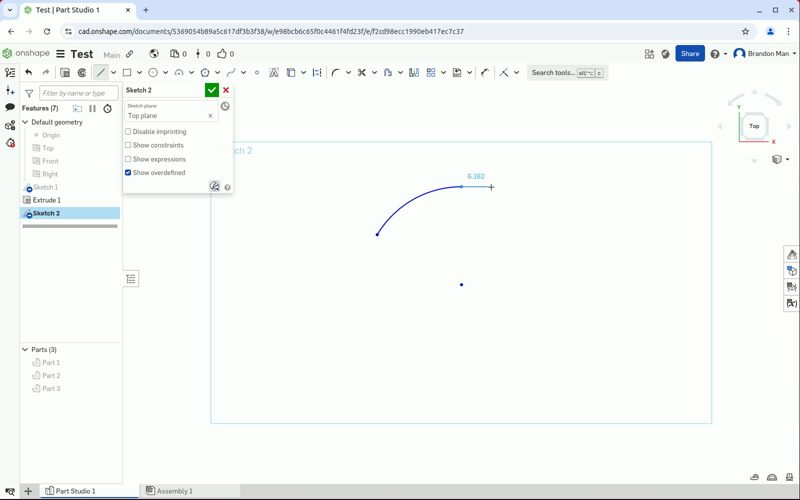
mouse_move(405, 186)
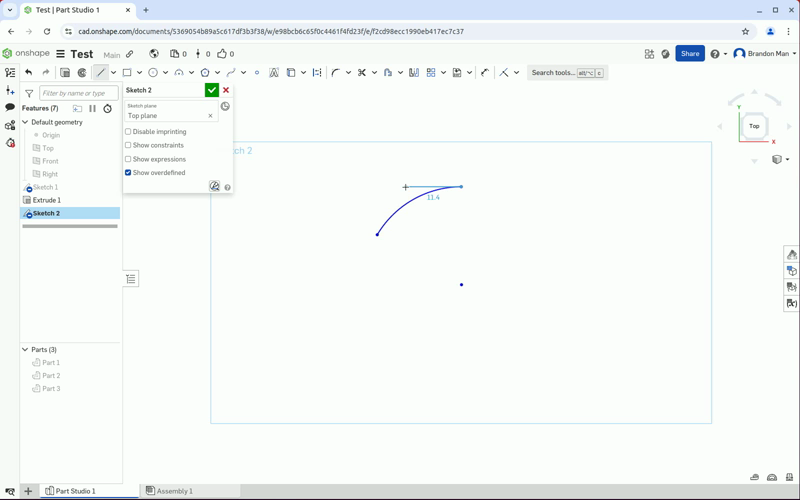
click(405, 186)
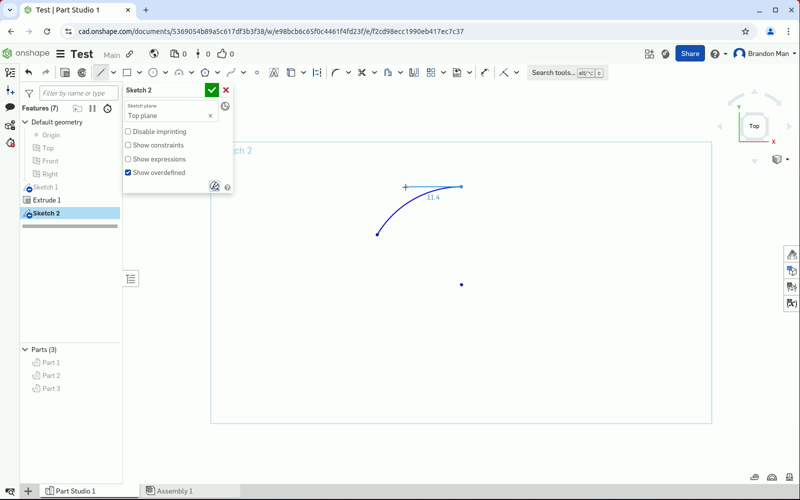
key_up(shift)
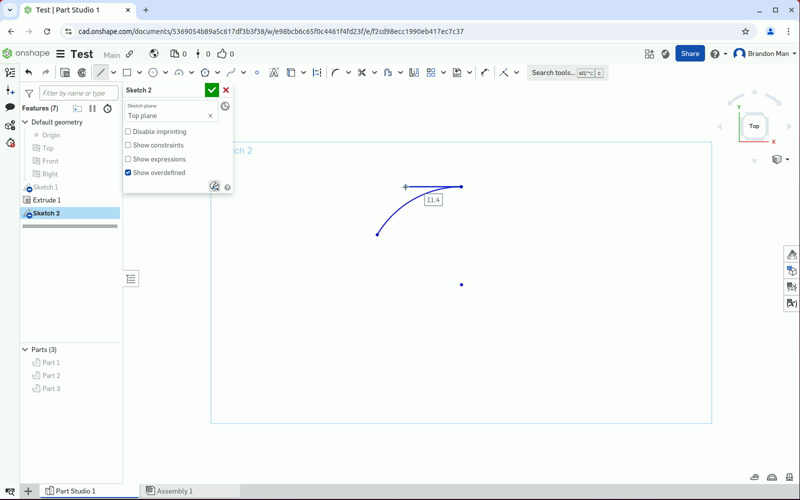
mouse_move(435, 186)
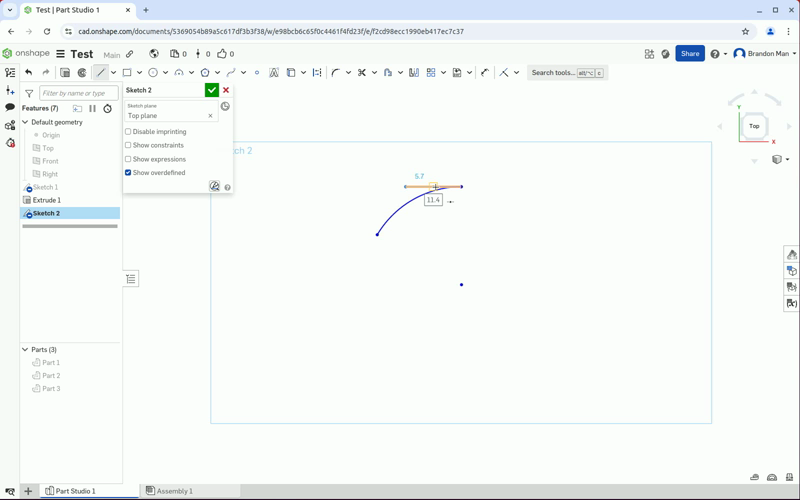
key_down(shift)
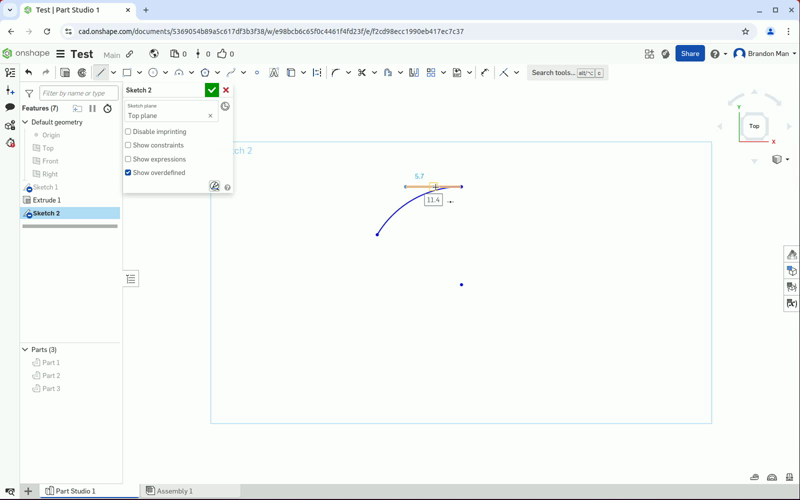
mouse_move(377, 234)
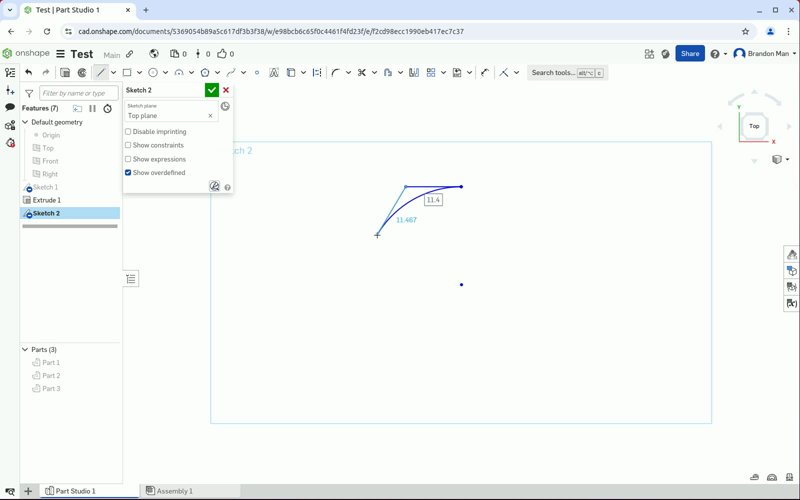
key_up(shift)
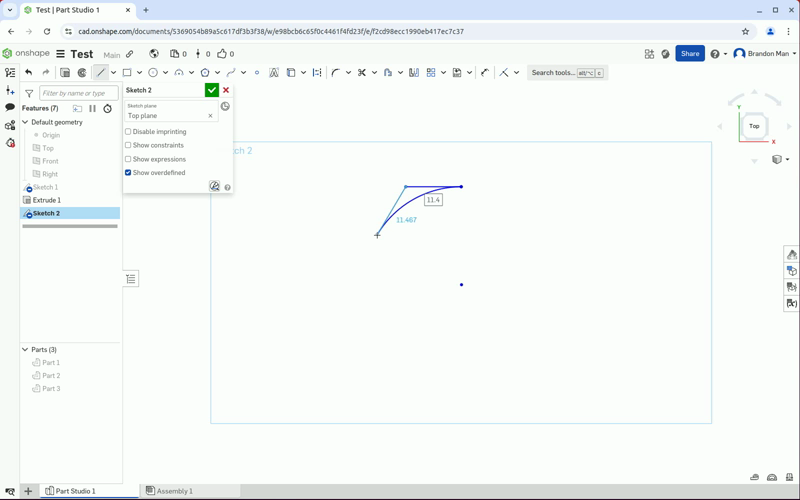
click(377, 234)
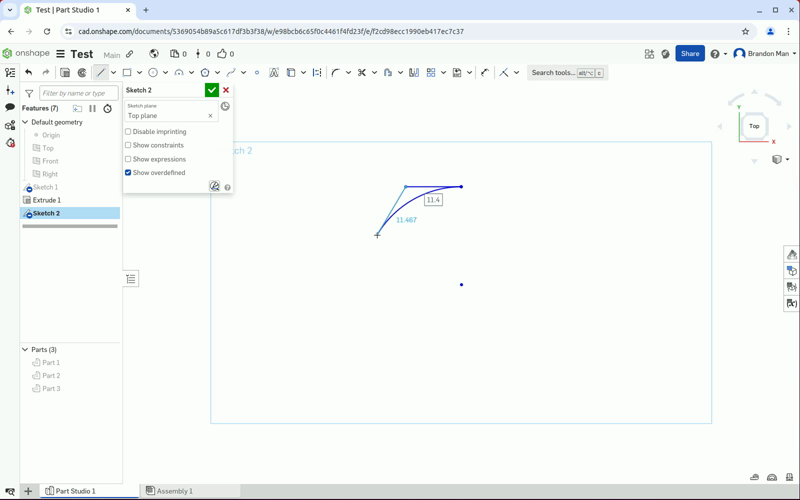
key(esc)
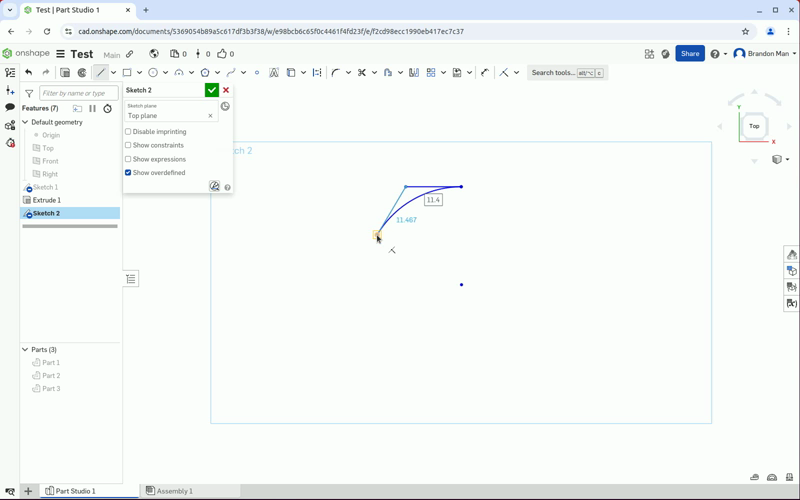
mouse_move(424, 191)
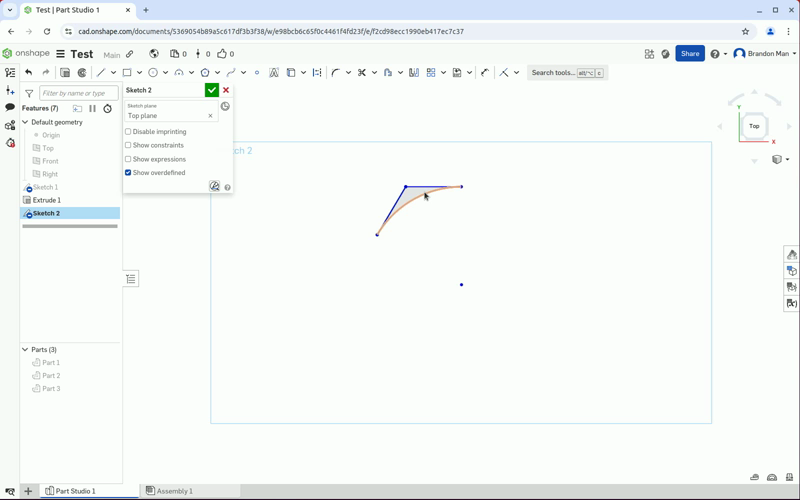
scroll(6)
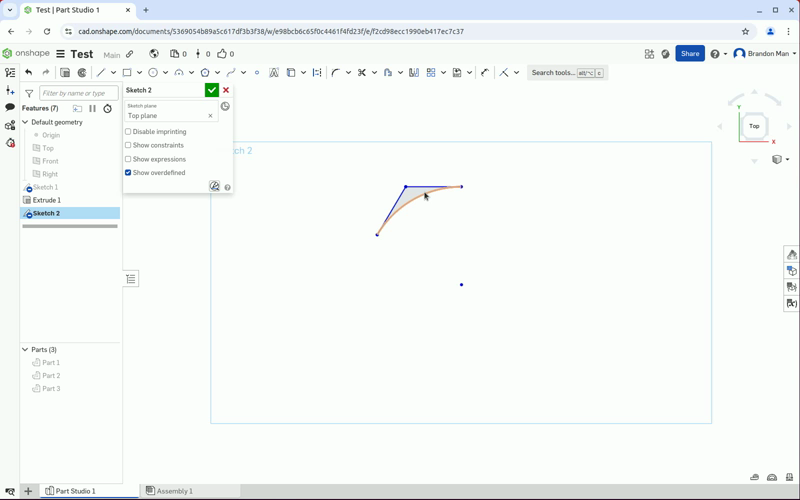
scroll(6)
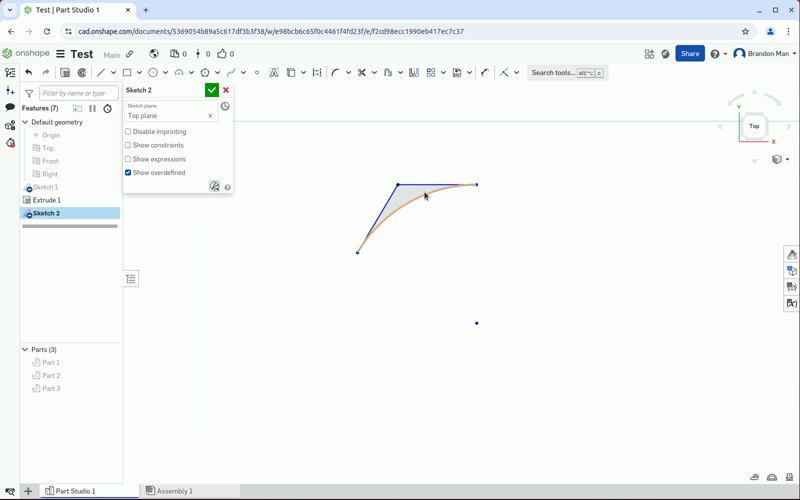
scroll(6)
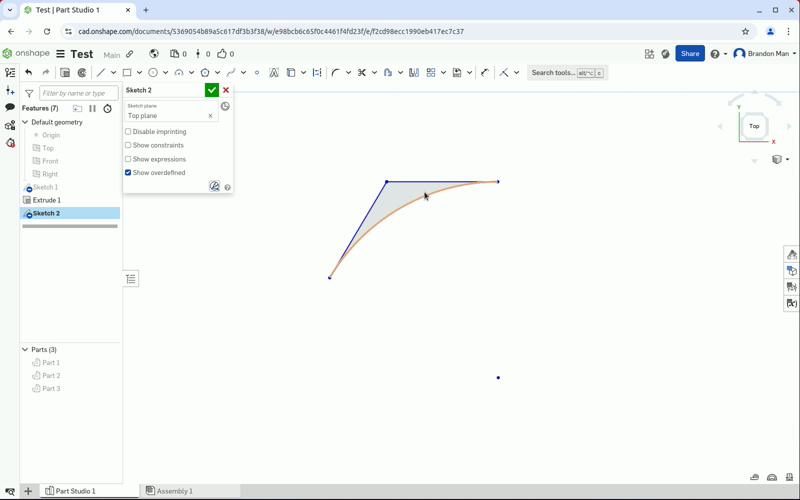
scroll(6)
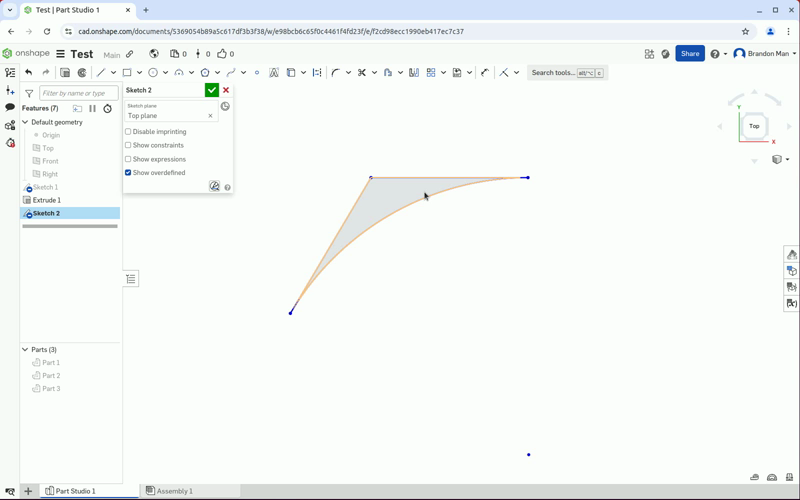
scroll(6)
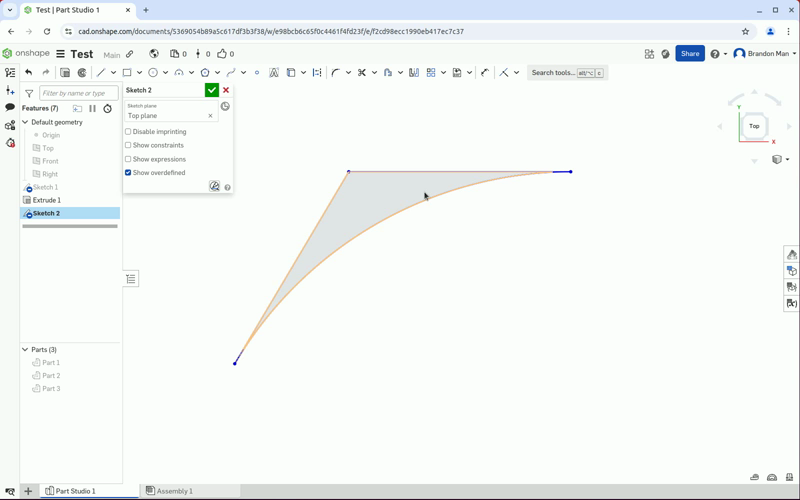
scroll(6)
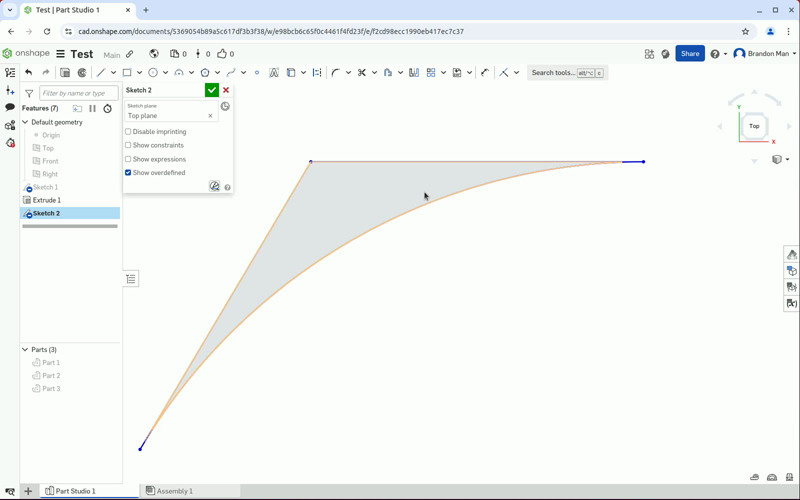
scroll(6)
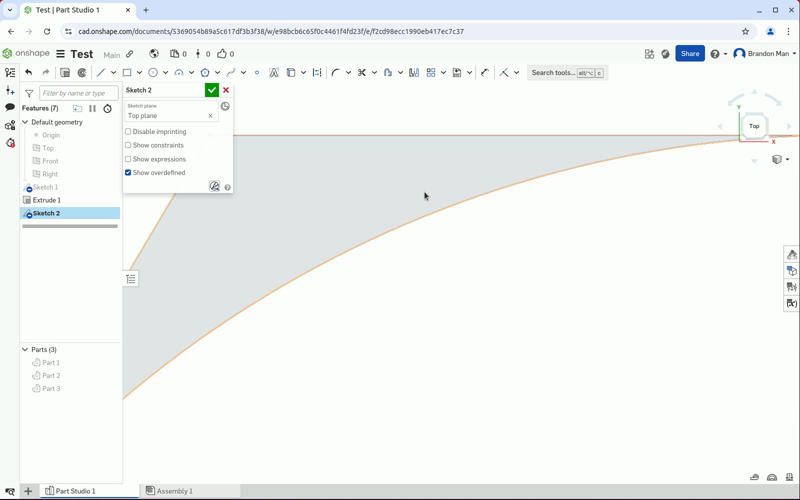
click(424, 191)
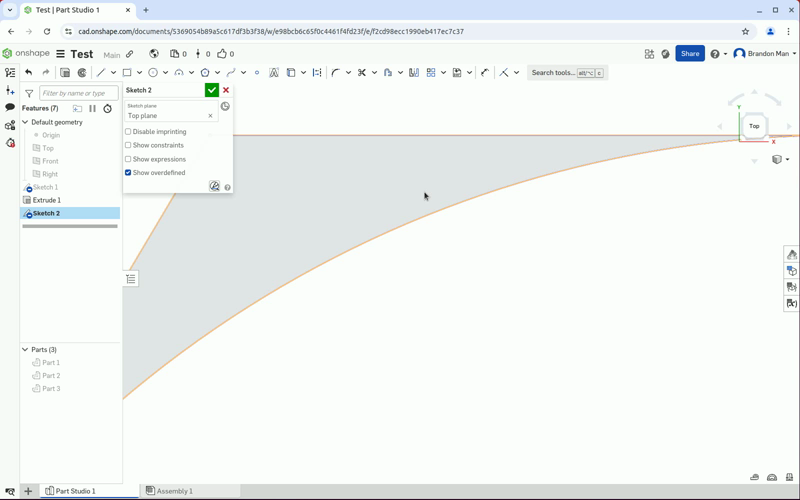
scroll(-6)
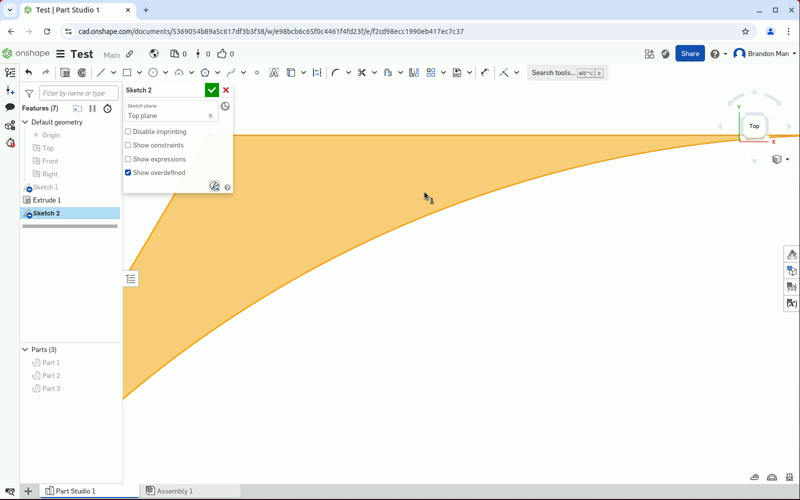
scroll(-6)
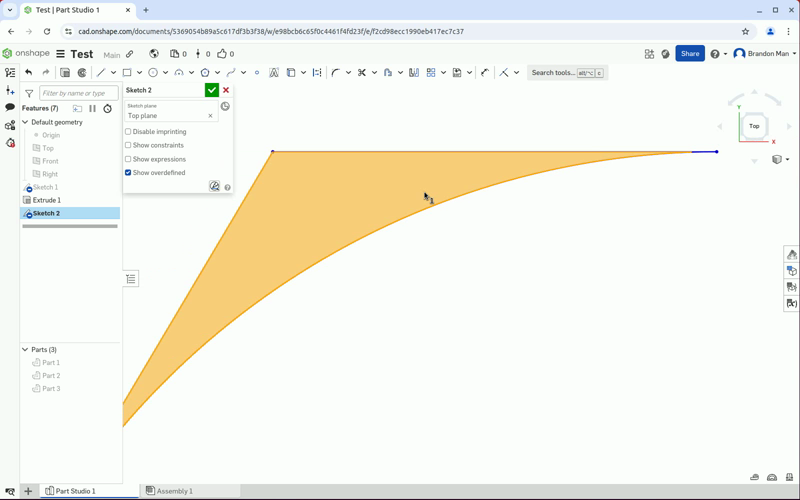
scroll(-6)
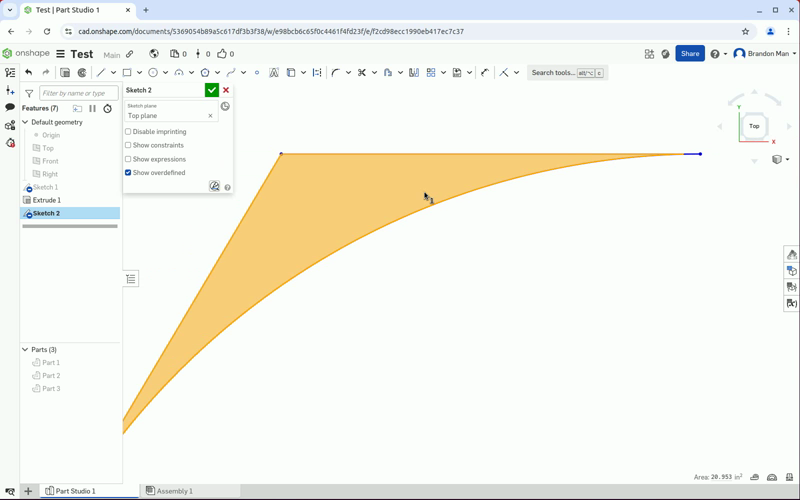
scroll(-6)
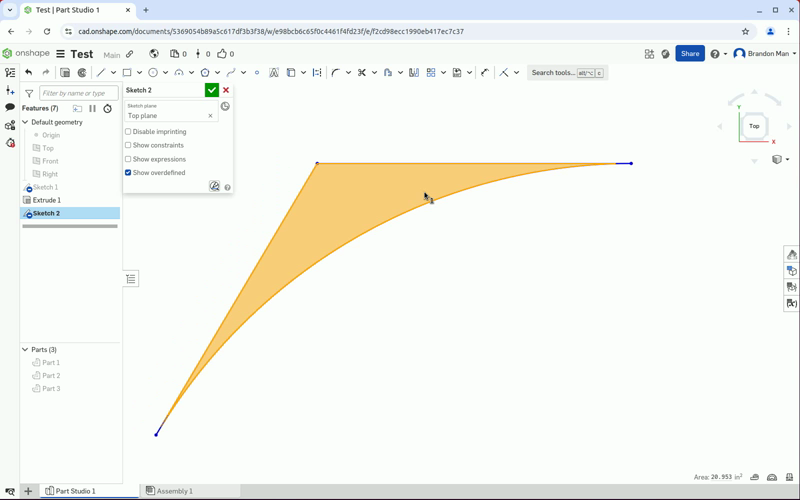
scroll(-6)
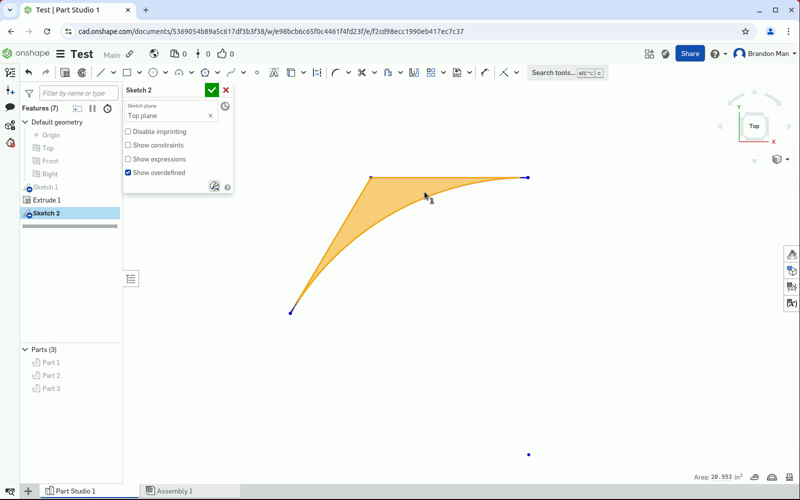
scroll(-6)
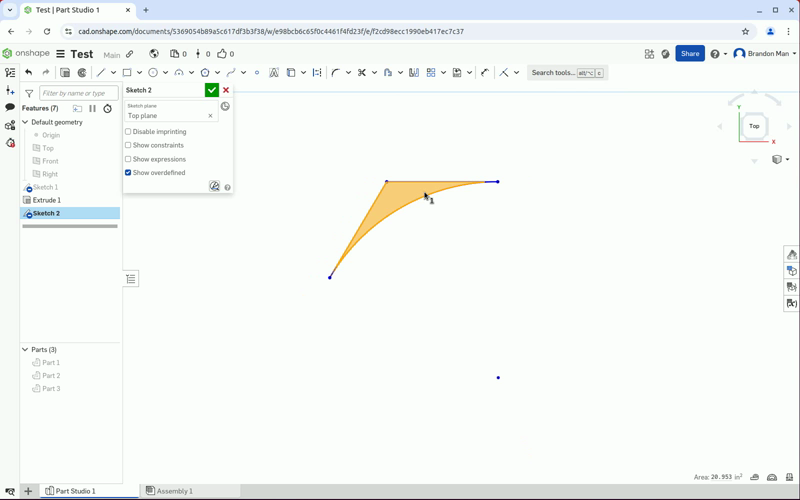
scroll(-6)
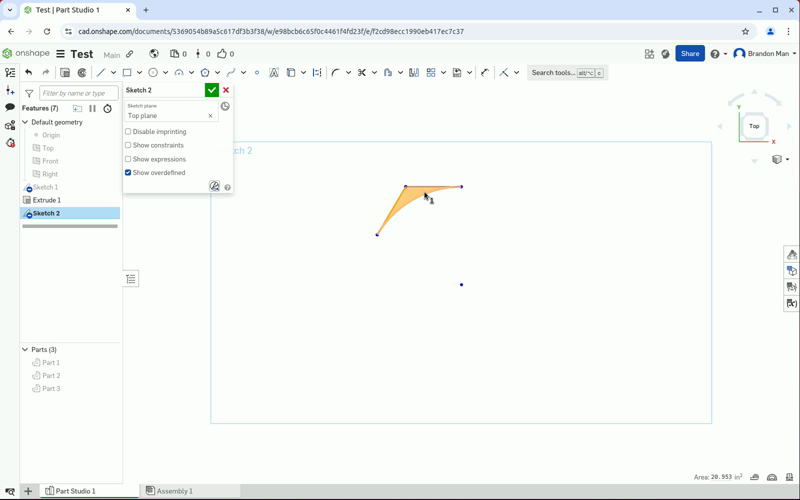
mouse_move(73, 352)
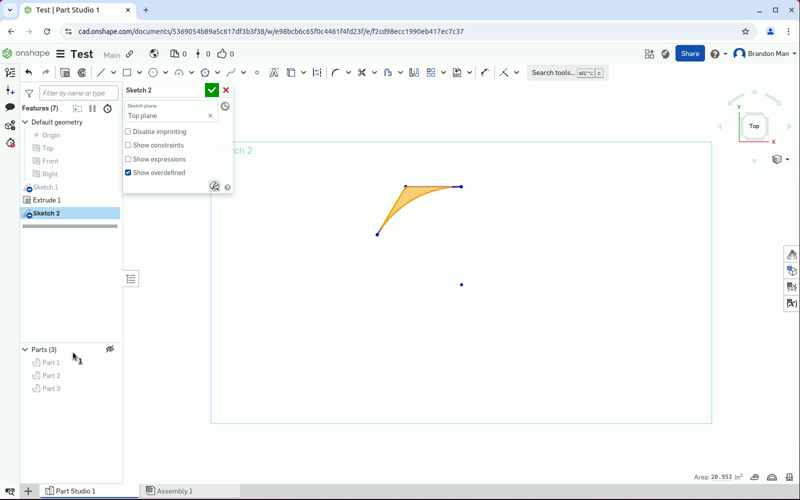
key(shift+y)
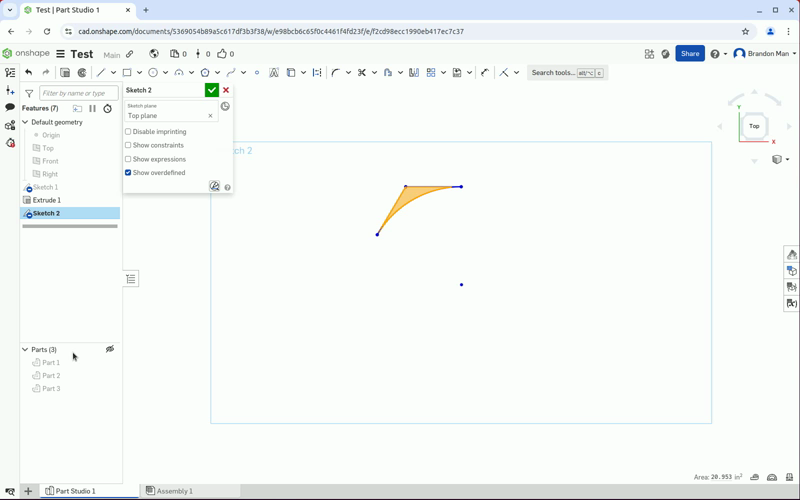
key(shift+e)
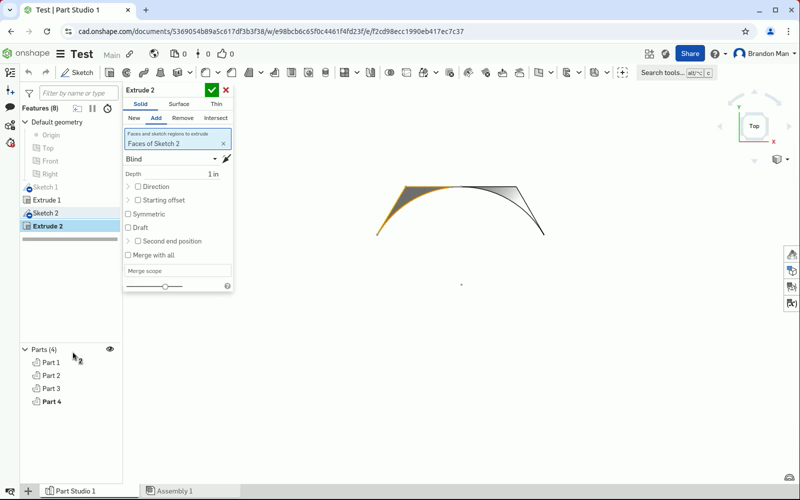
mouse_move(143, 106)
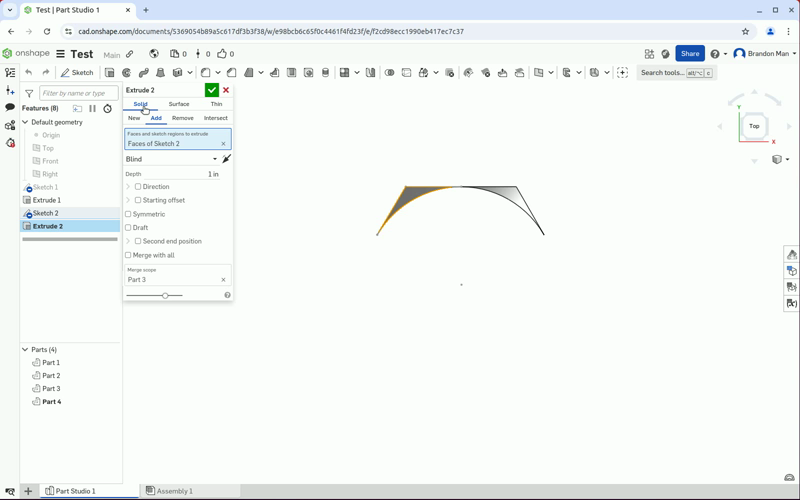
click(143, 106)
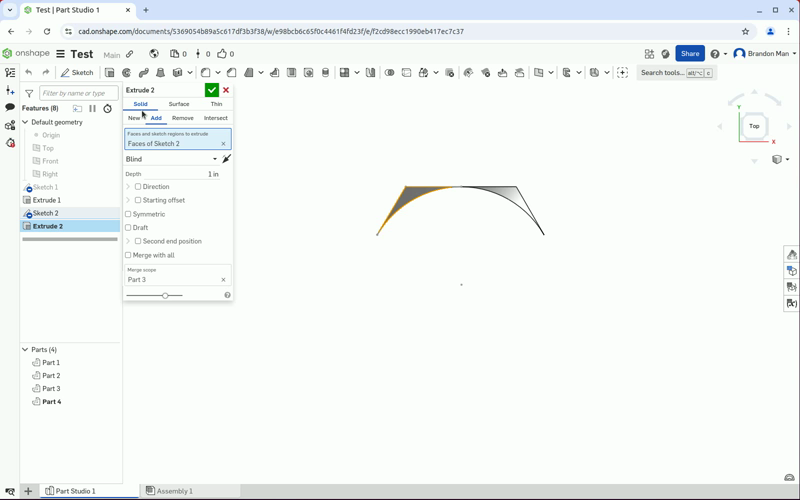
mouse_move(137, 120)
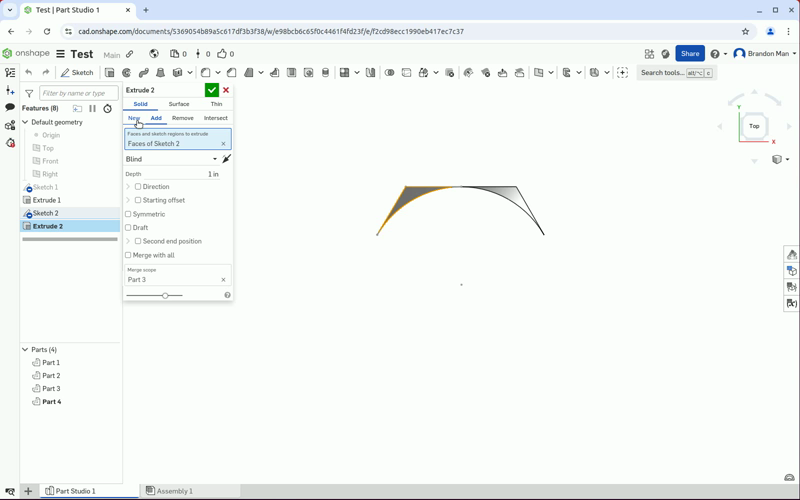
click(137, 120)
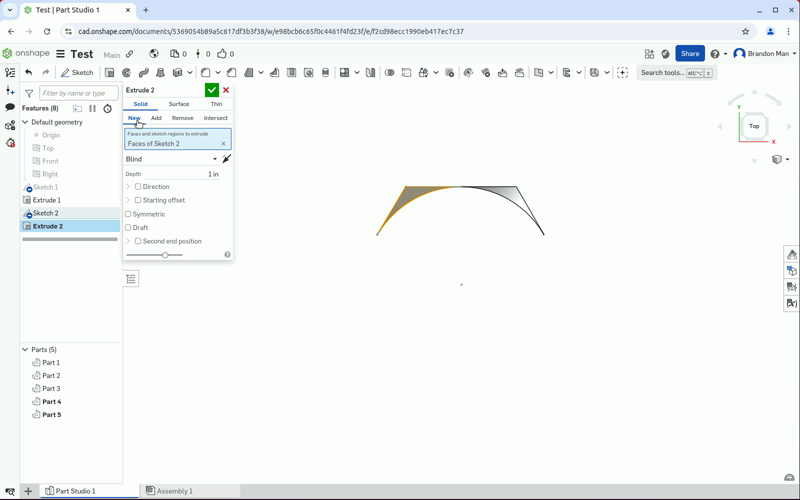
key(tab, 4)
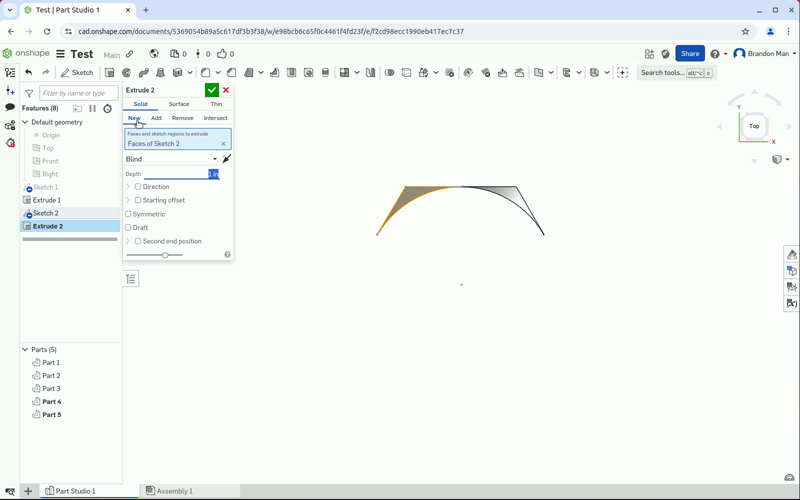
text(23.108)
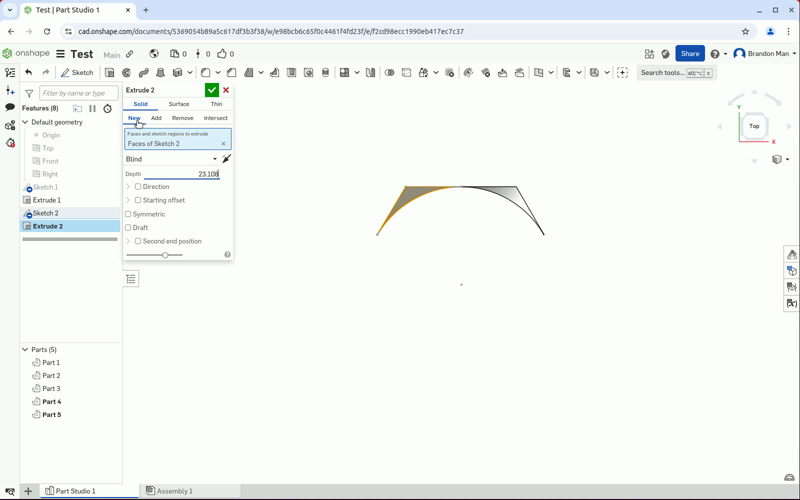
key(enter)
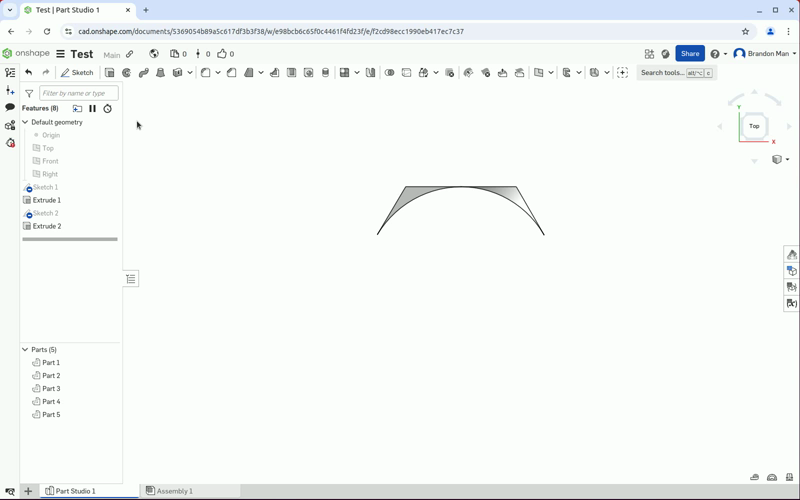
key(shift+h)
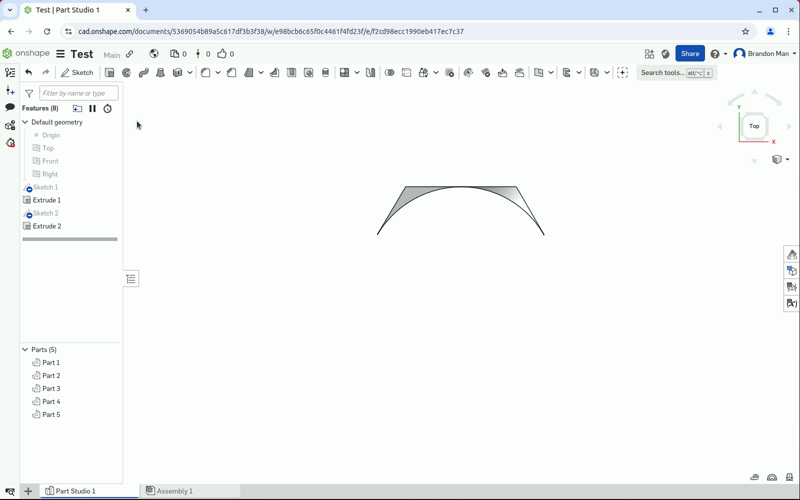
key(shift+h)
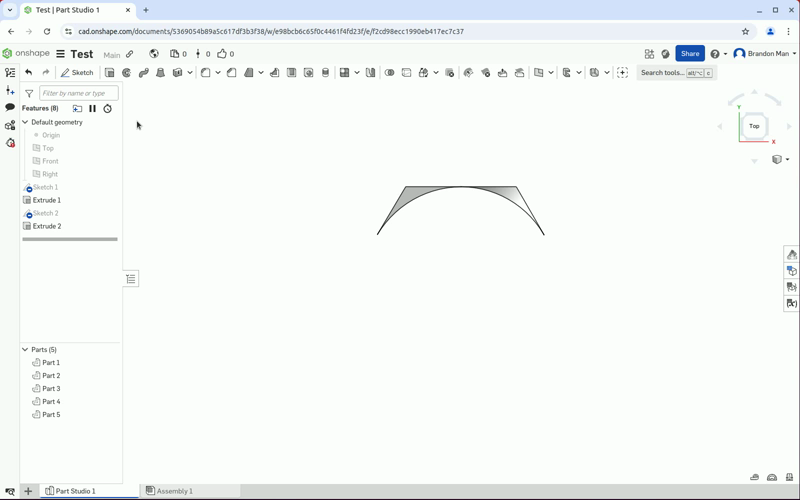
mouse_move(73, 189)
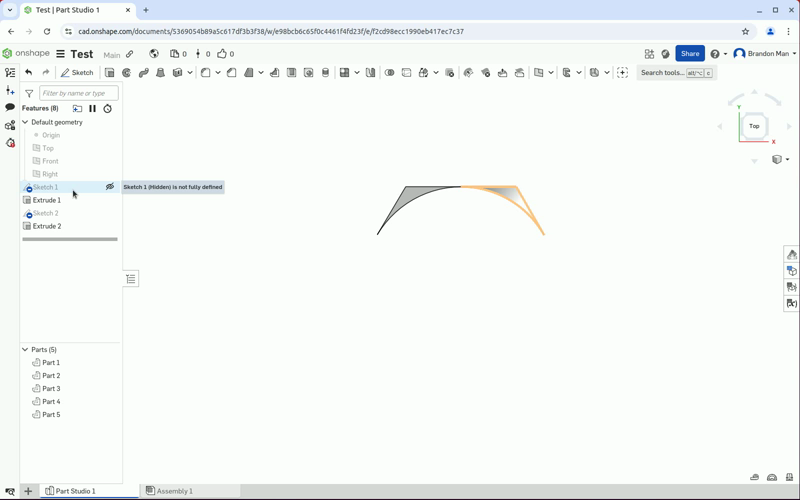
click(73, 189)
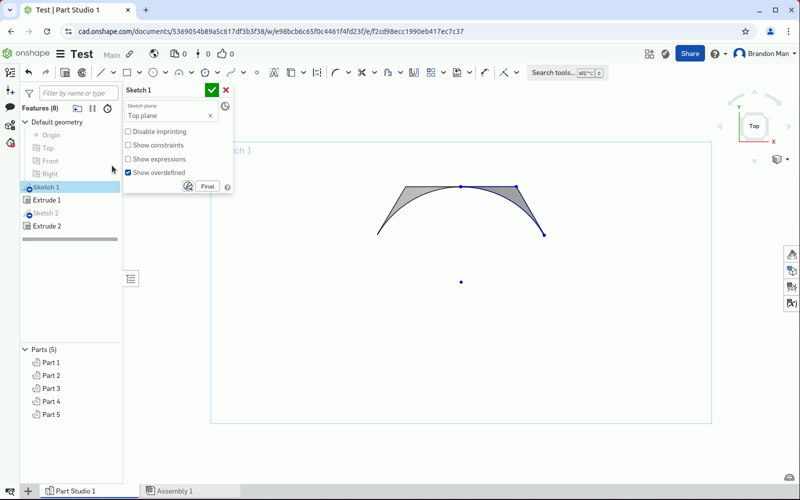
mouse_move(229, 92)
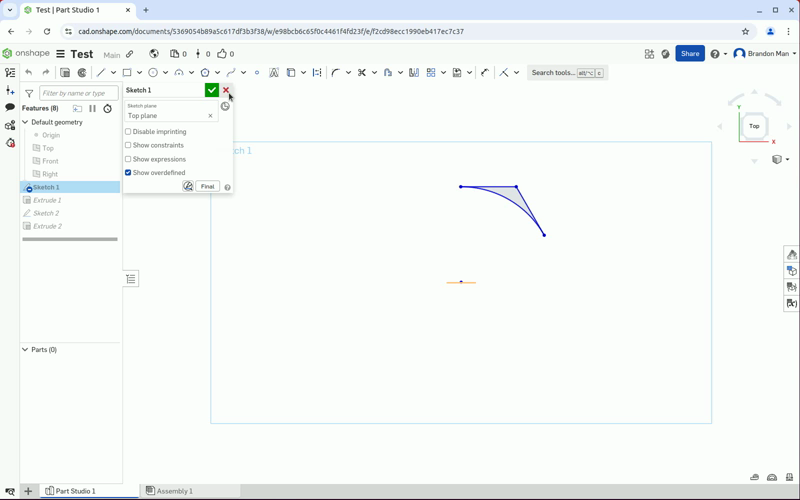
click(229, 92)
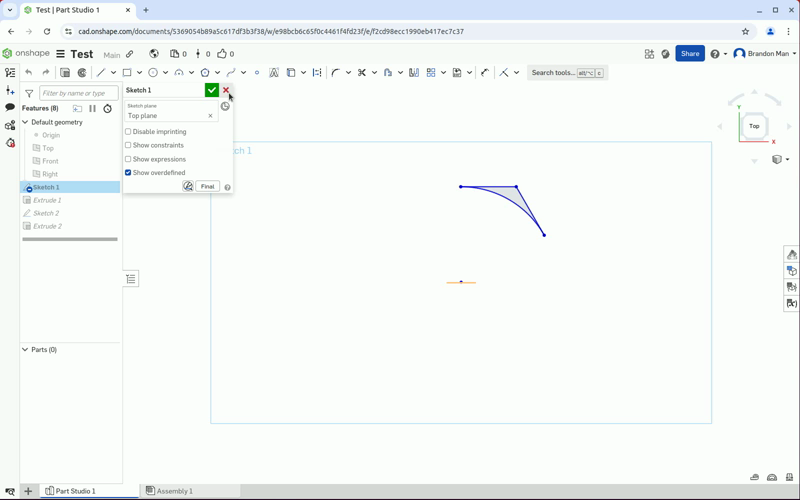
key(shift+s)
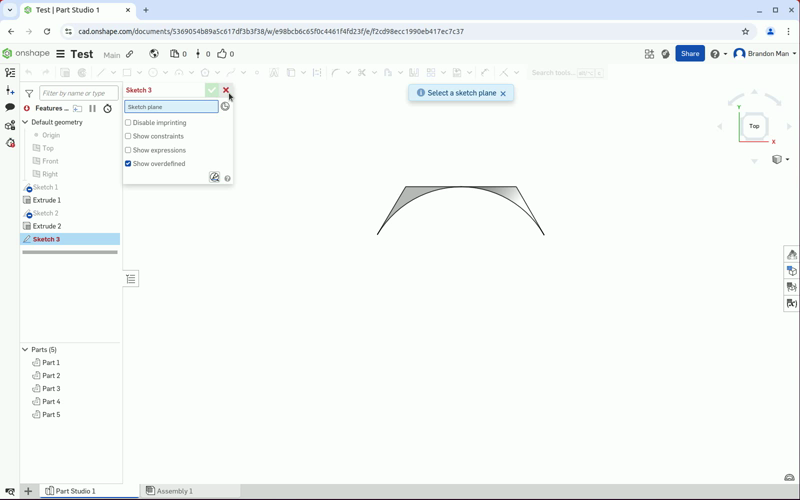
mouse_move(73, 150)
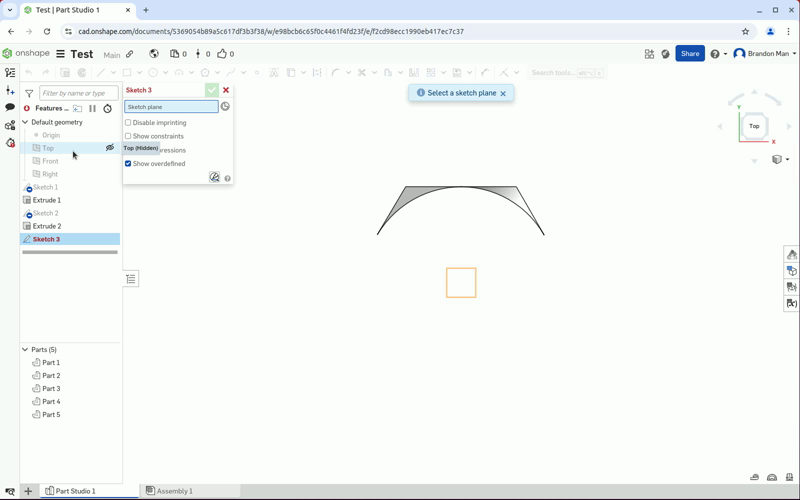
click(73, 150)
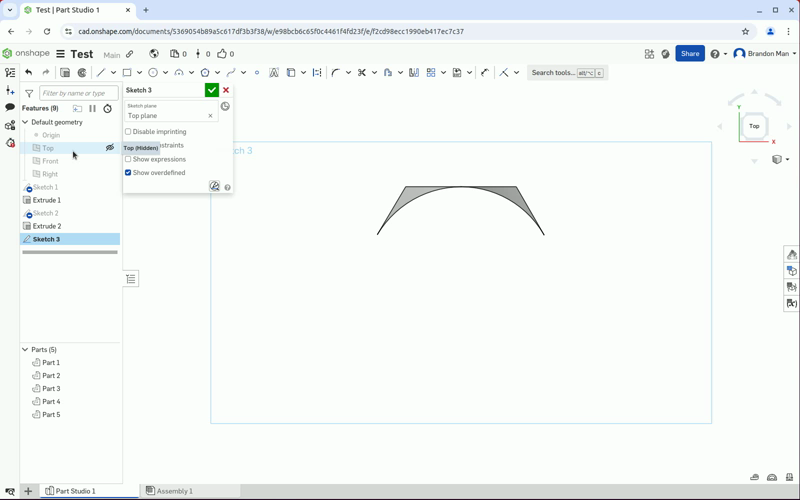
mouse_move(73, 352)
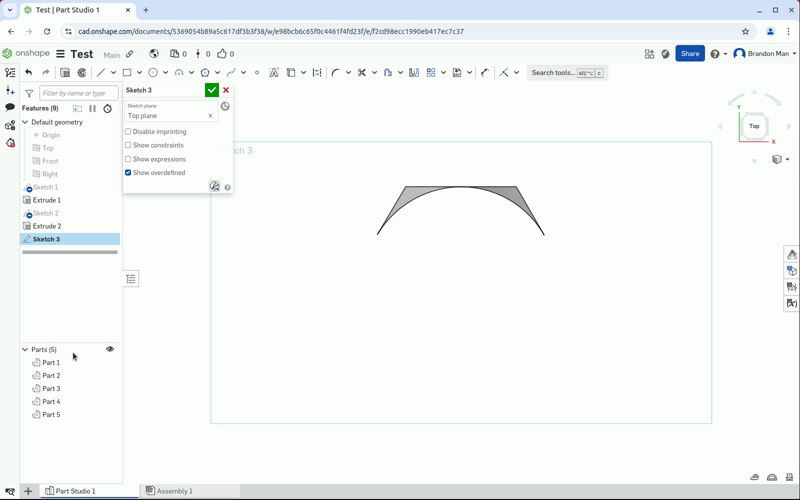
key(y)
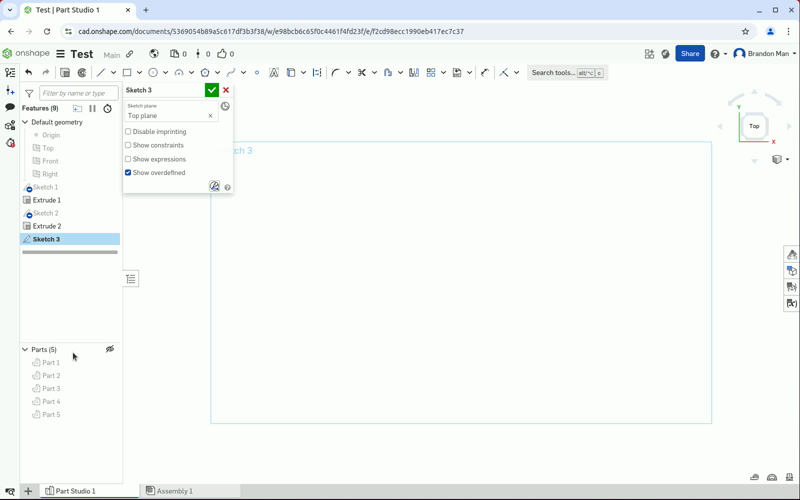
key(l)
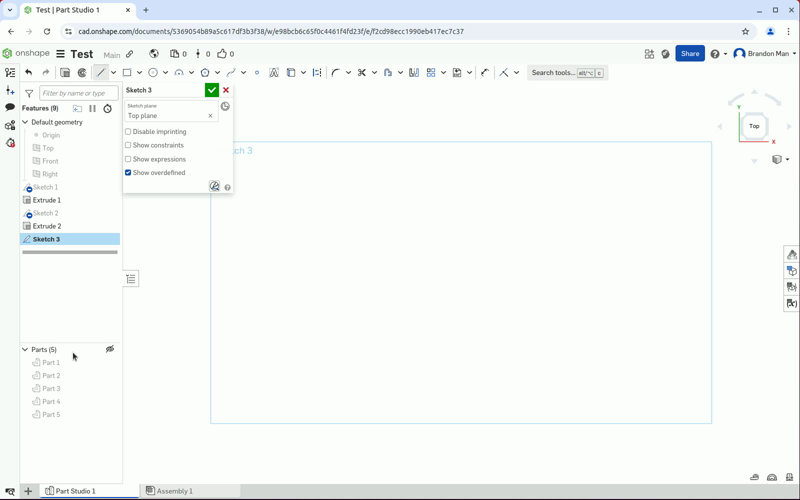
key_down(shift)
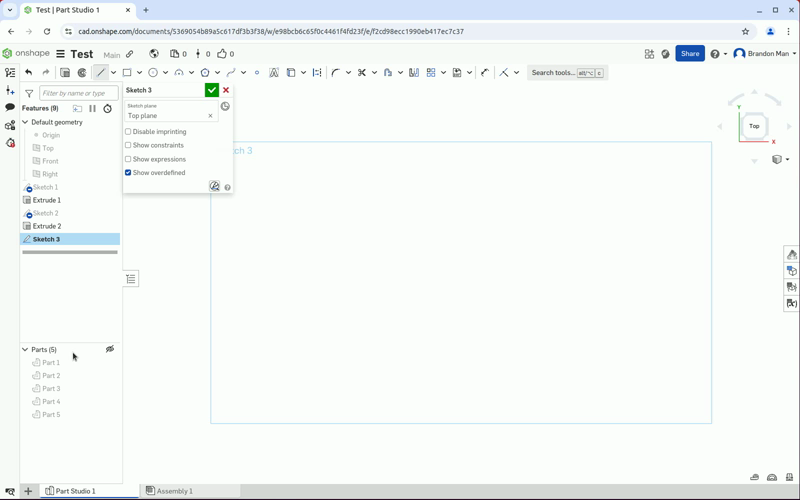
mouse_move(350, 282)
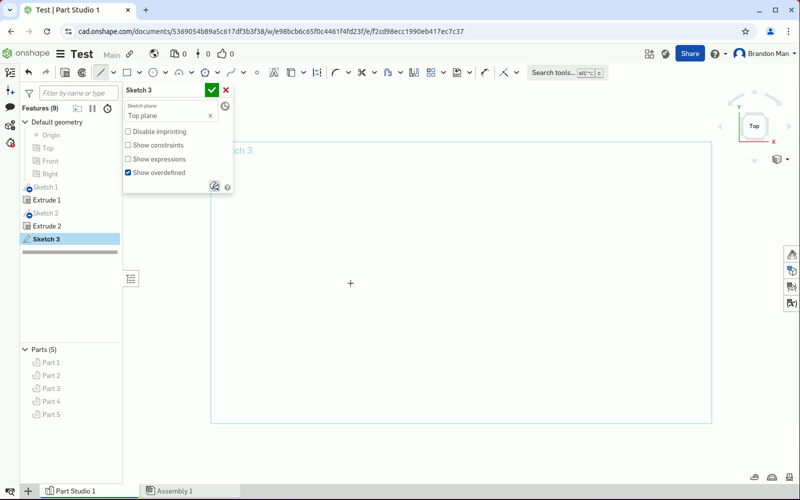
click(350, 282)
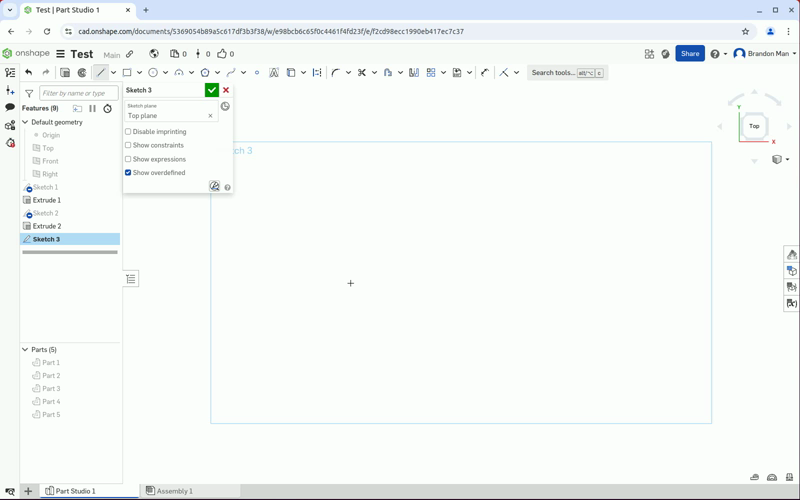
key_up(shift)
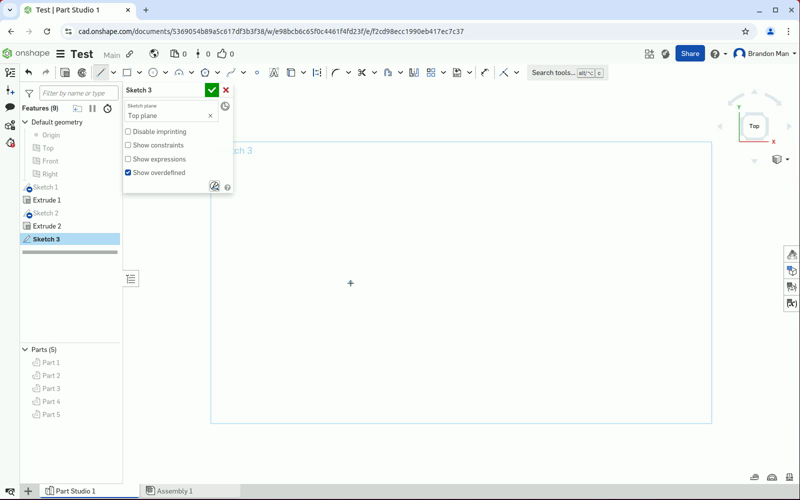
key_down(shift)
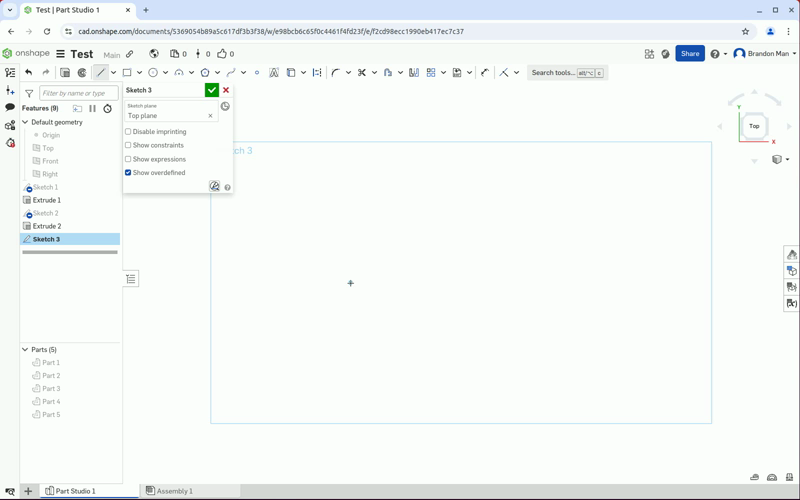
mouse_move(380, 282)
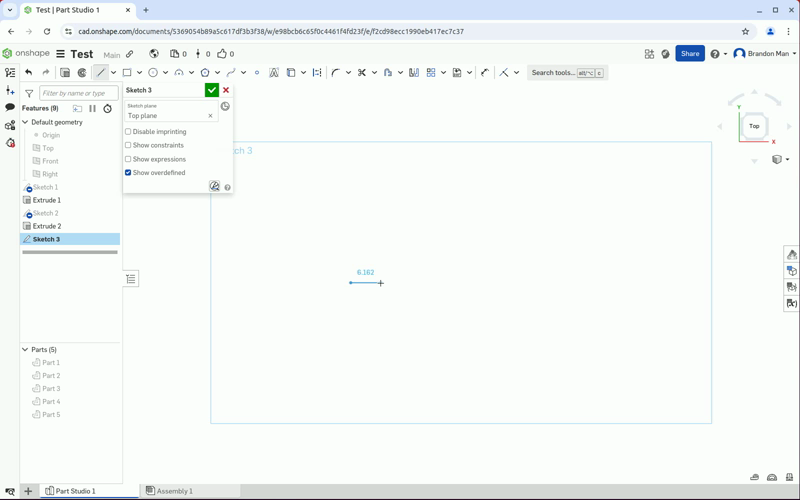
mouse_move(378, 331)
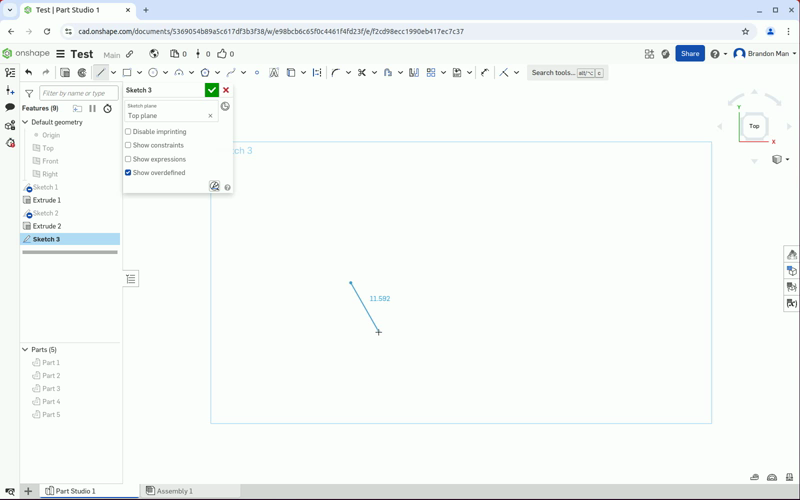
click(378, 331)
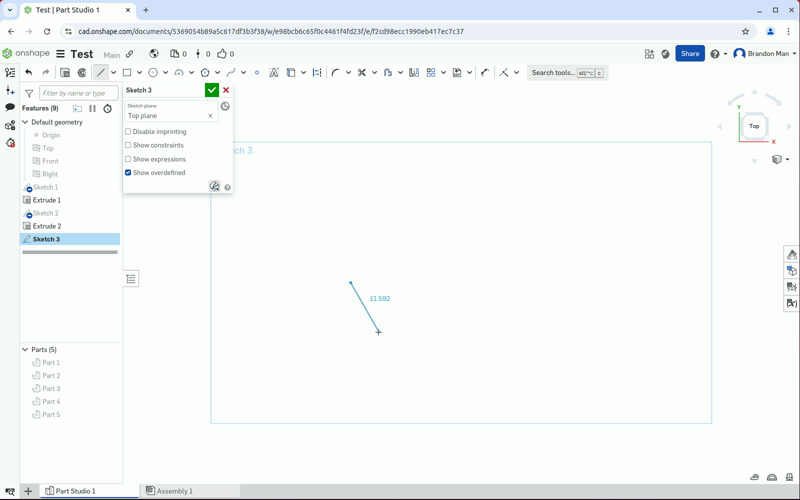
key_up(shift)
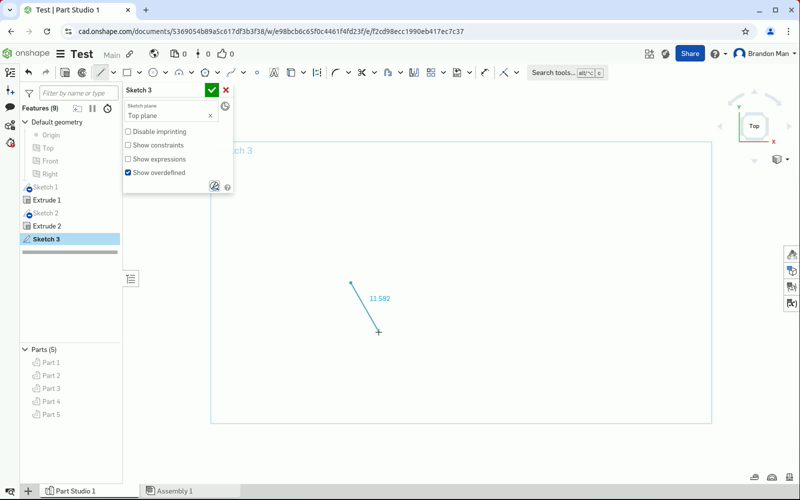
key(esc)
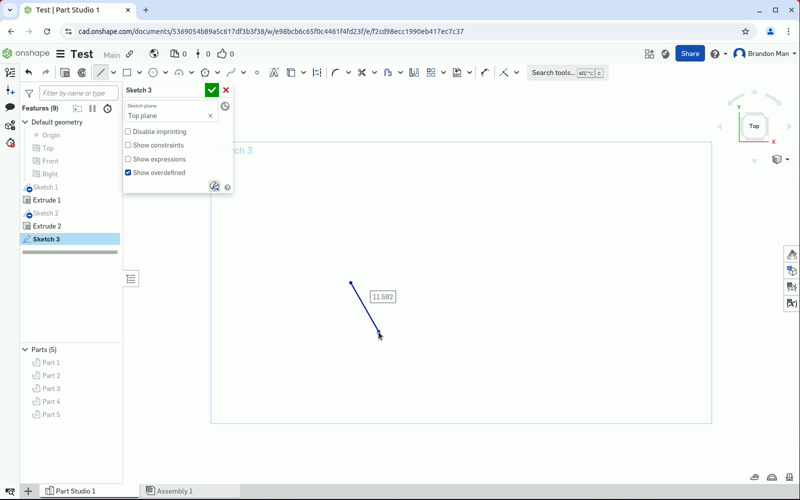
key(a)
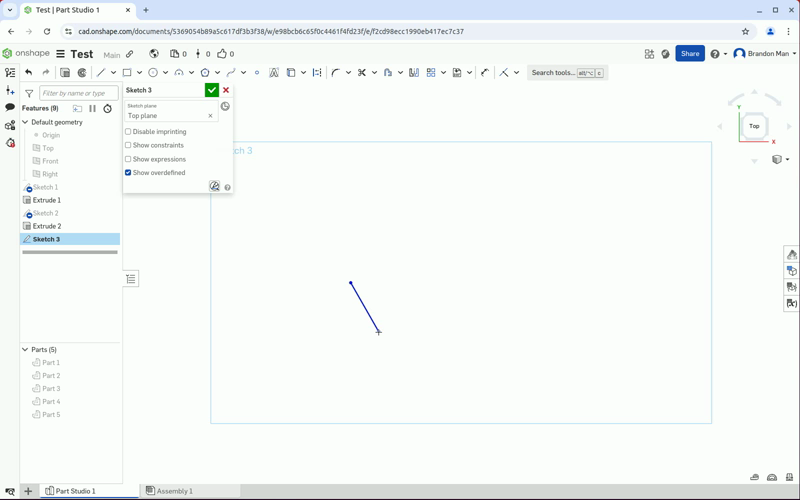
mouse_move(378, 331)
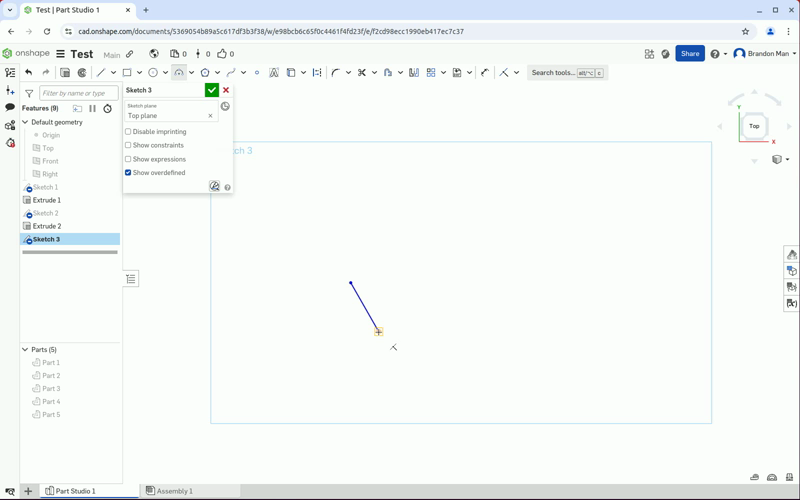
click(378, 331)
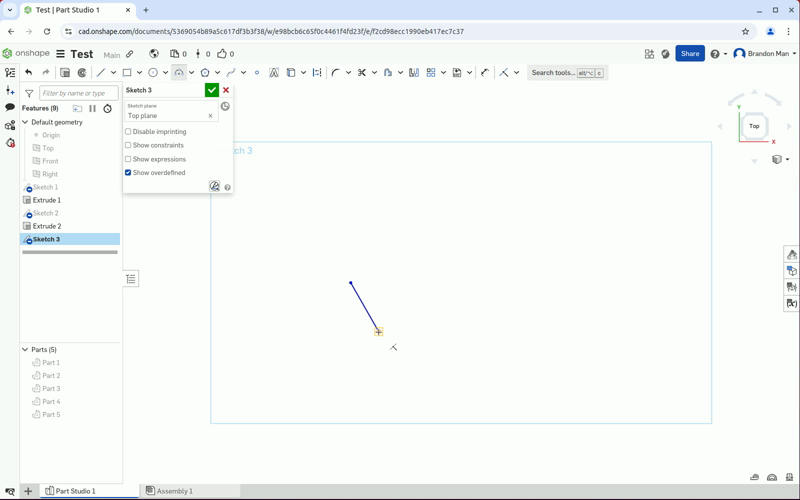
key_down(shift)
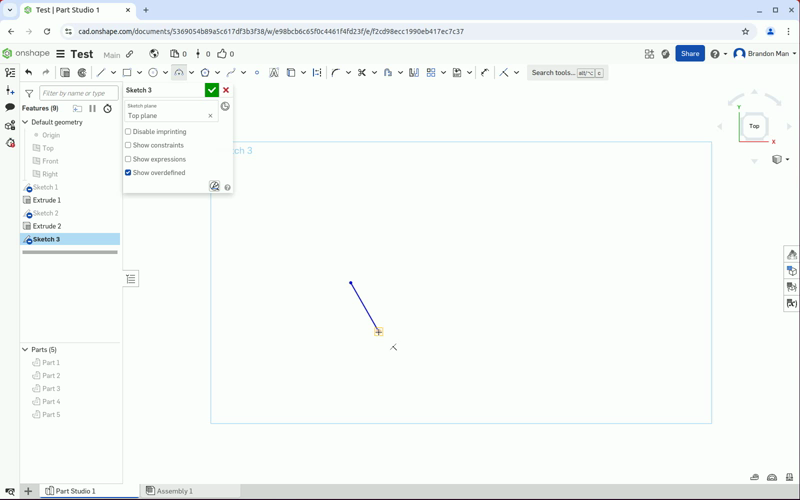
mouse_move(378, 234)
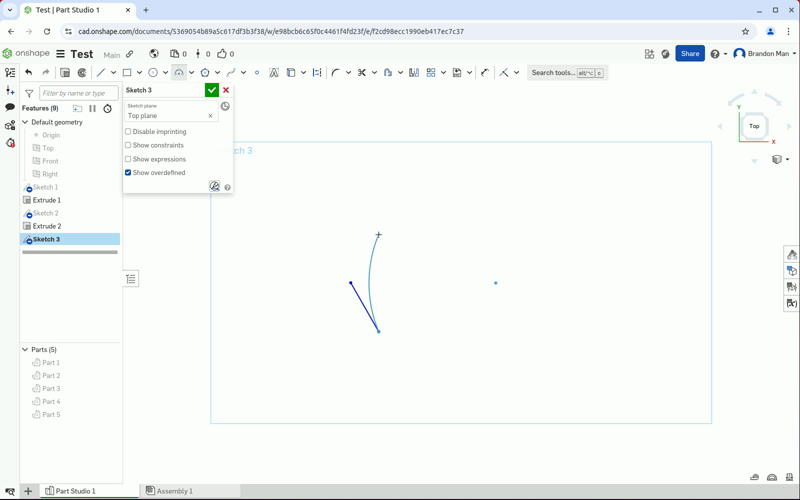
click(378, 234)
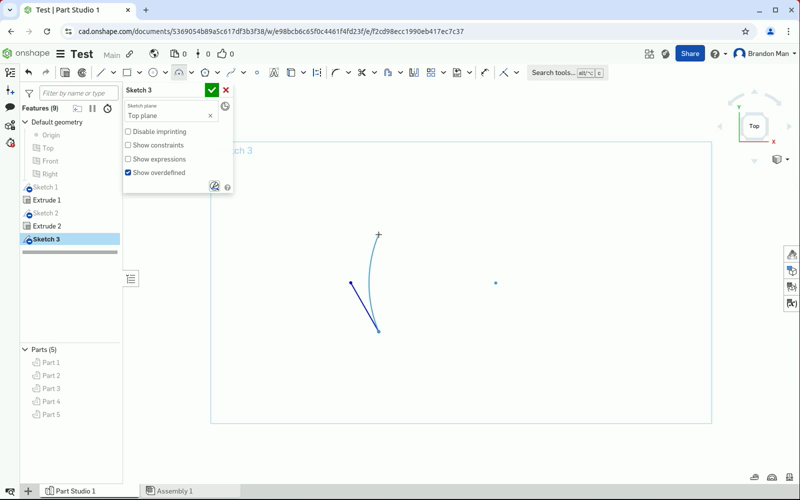
mouse_move(365, 282)
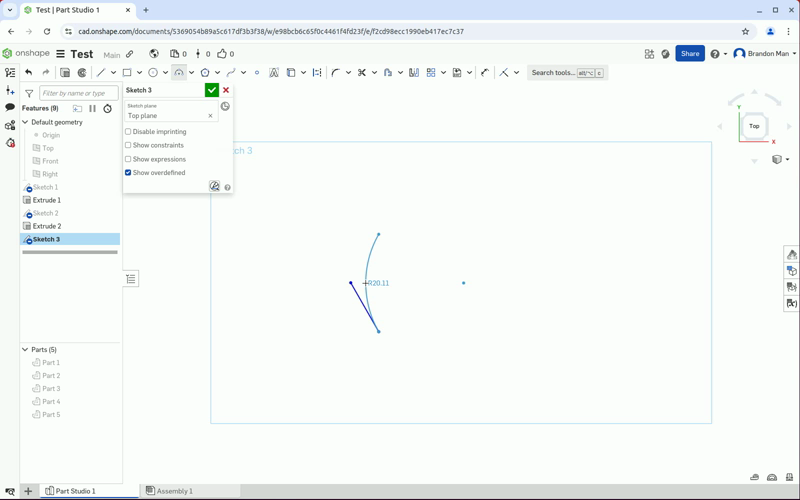
click(365, 282)
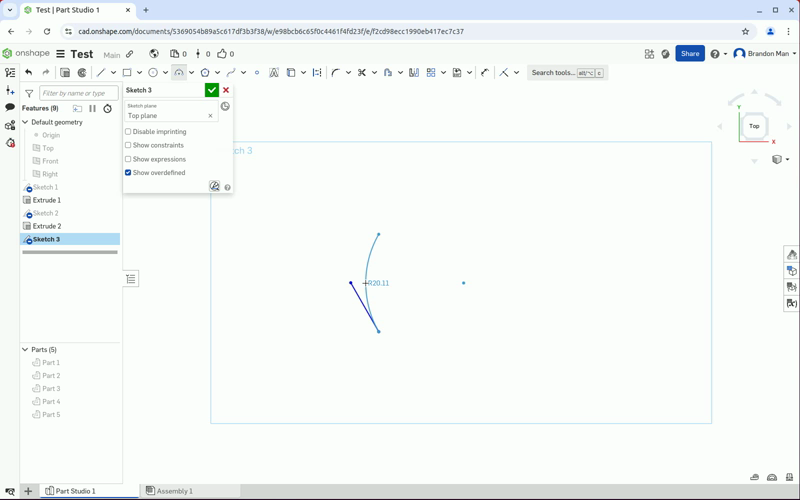
key_up(shift)
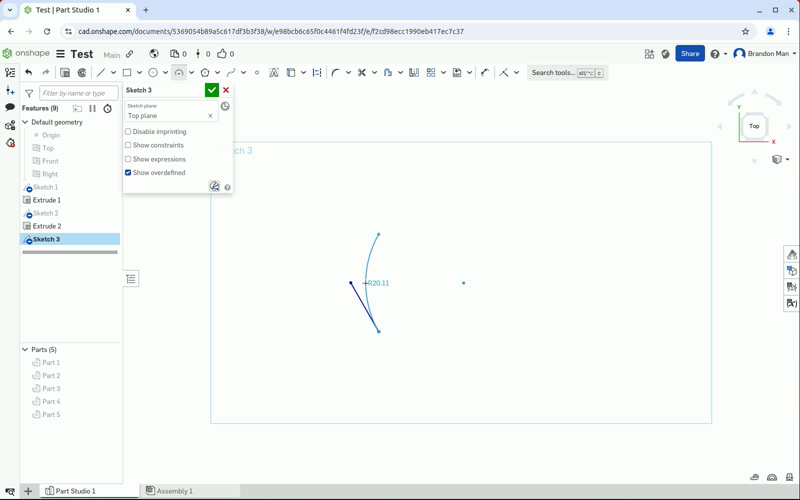
key(esc)
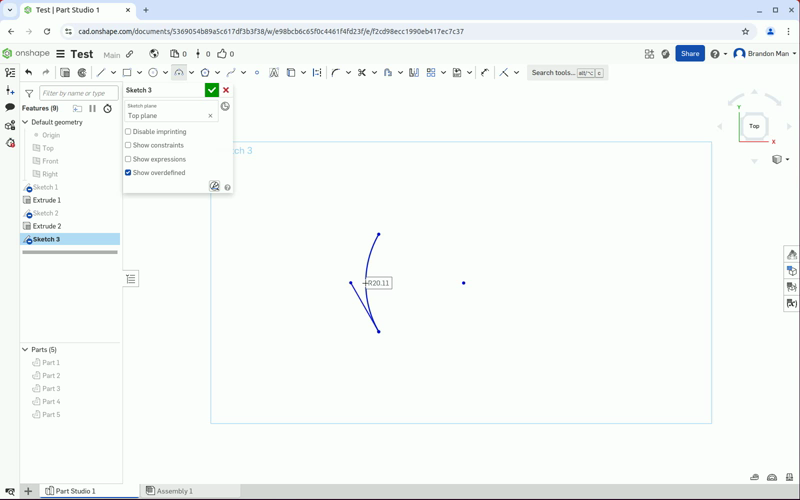
key(l)
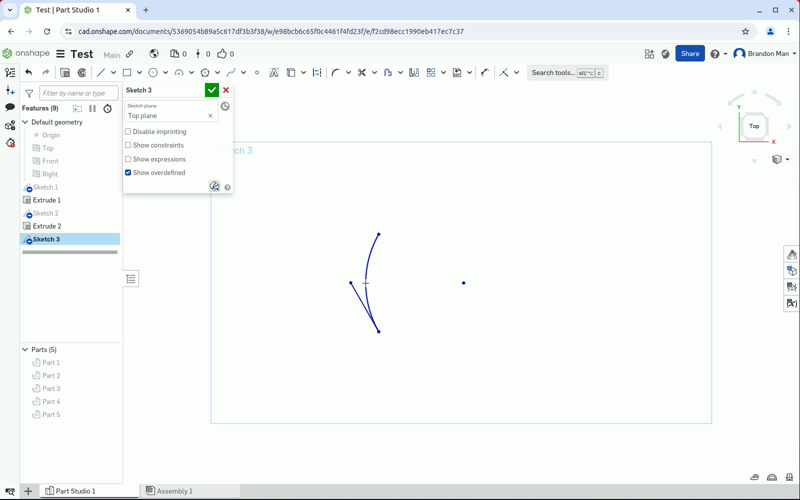
mouse_move(378, 234)
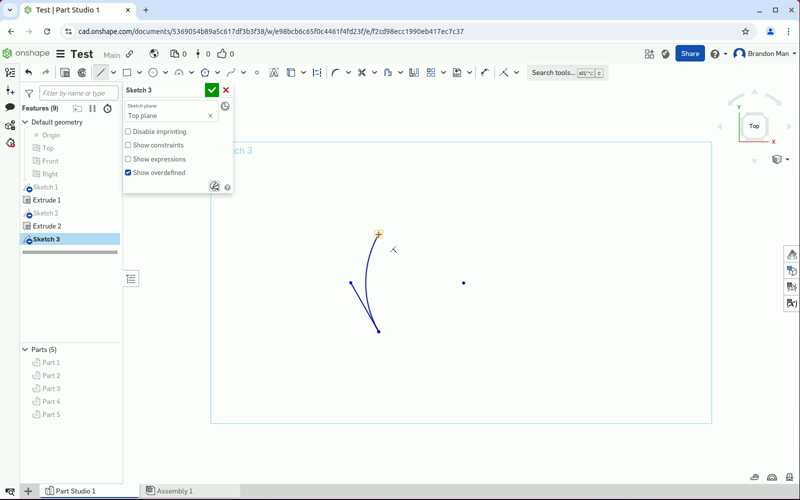
click(378, 234)
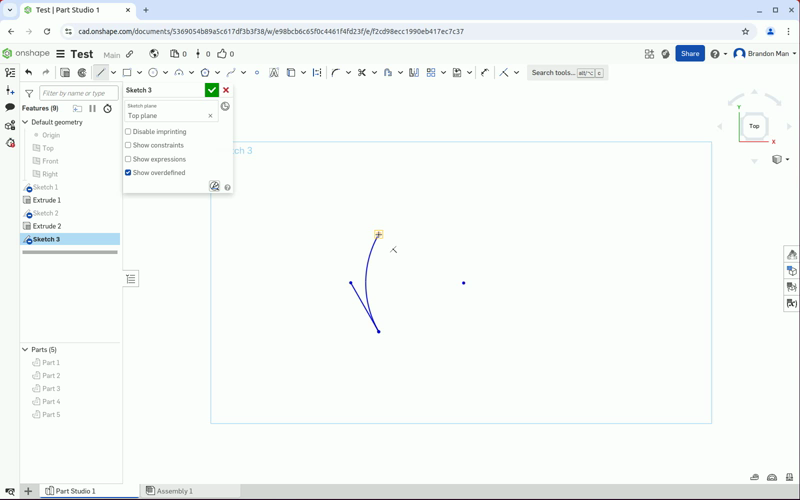
mouse_move(408, 234)
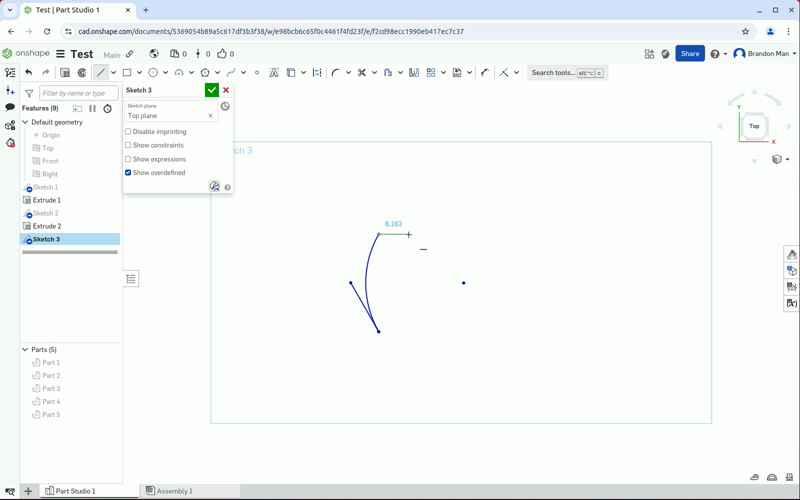
key_down(shift)
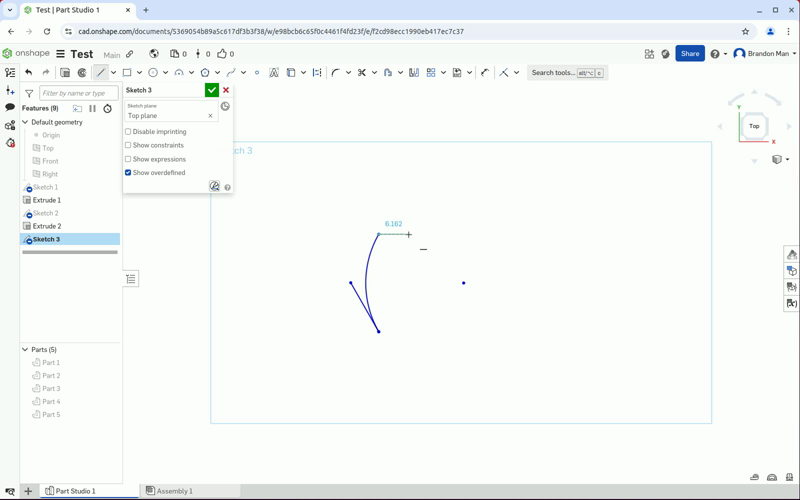
mouse_move(350, 282)
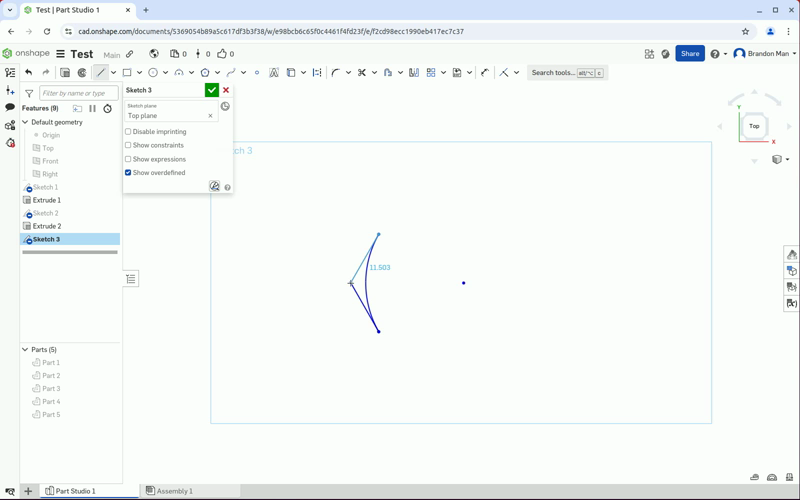
key_up(shift)
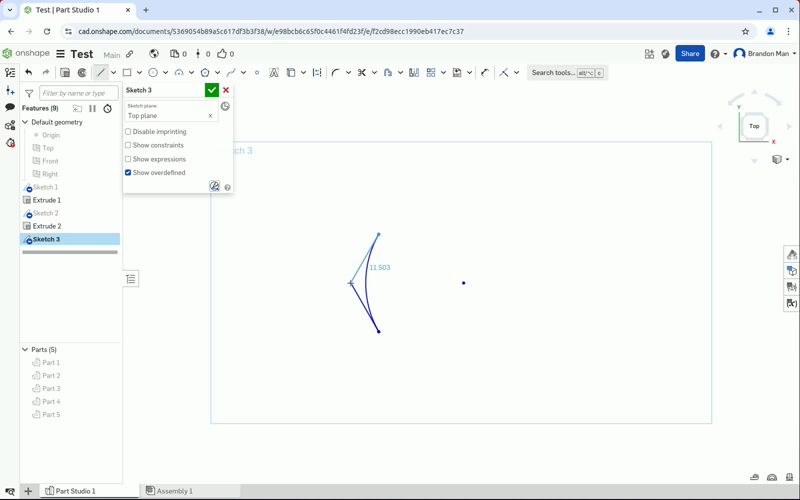
click(350, 282)
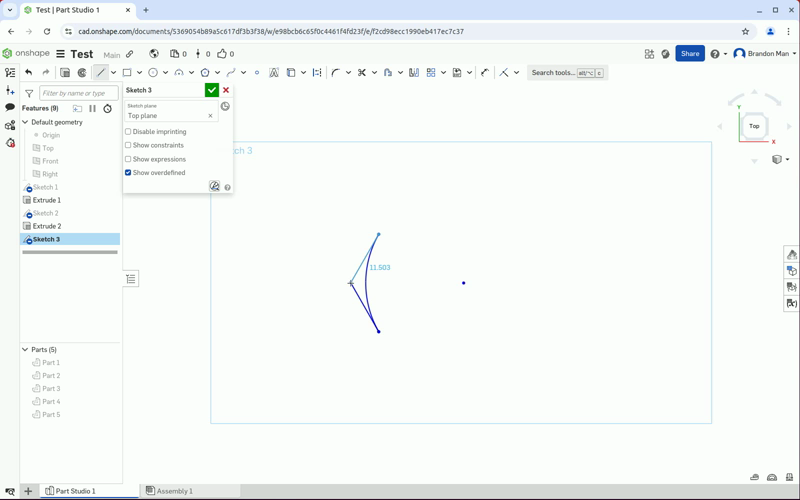
key(esc)
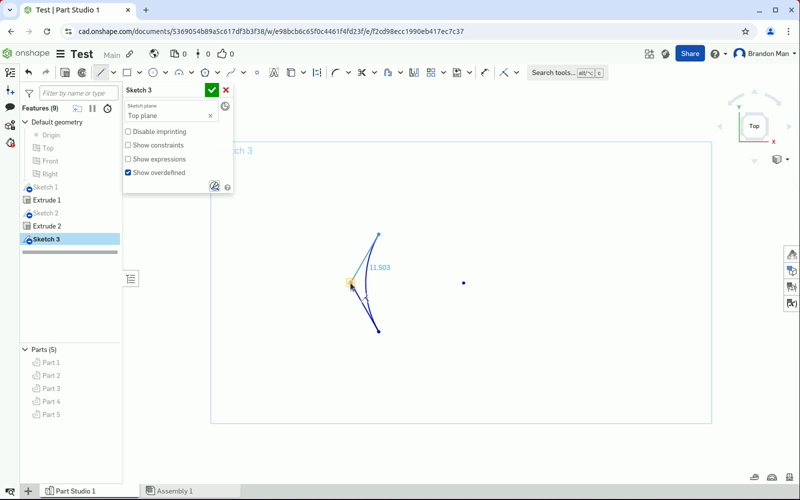
mouse_move(359, 282)
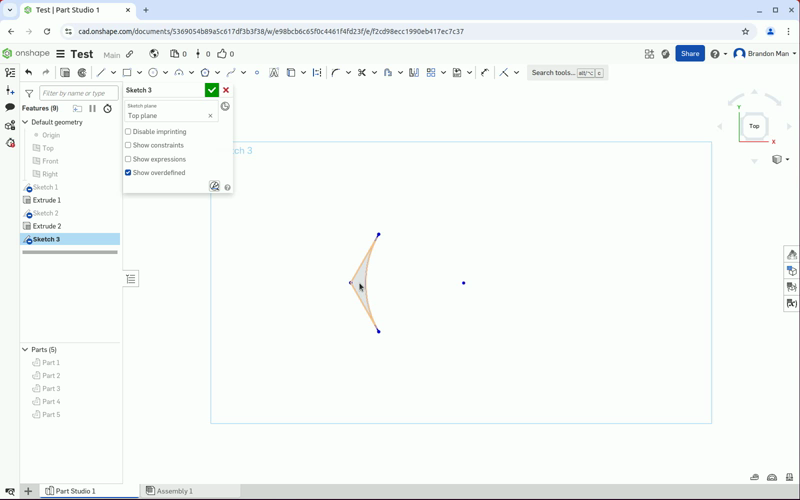
scroll(6)
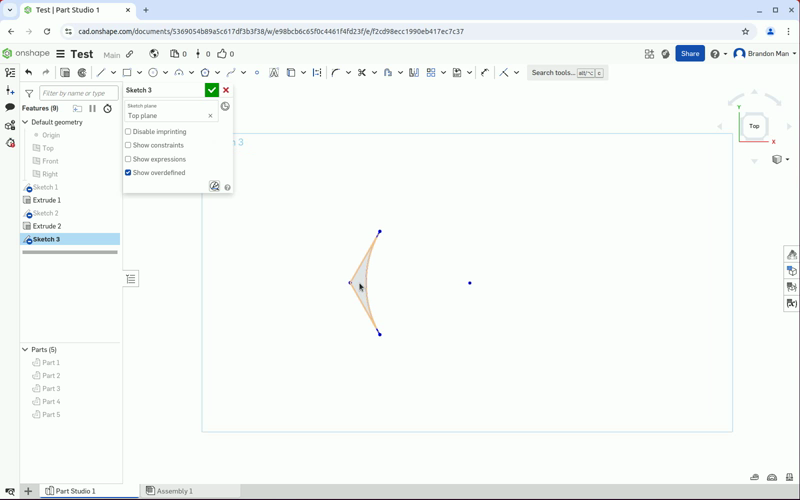
scroll(6)
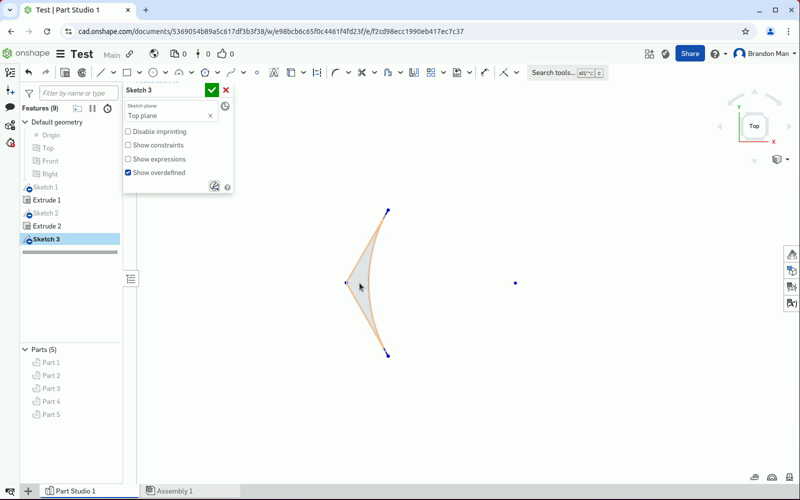
scroll(6)
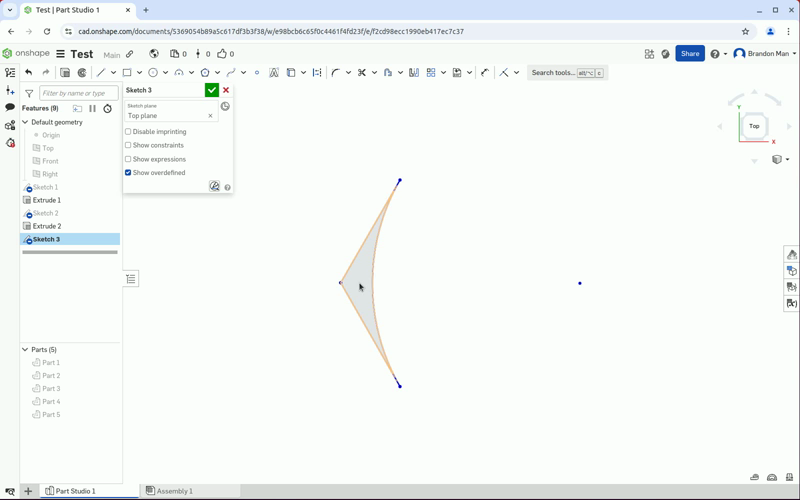
scroll(6)
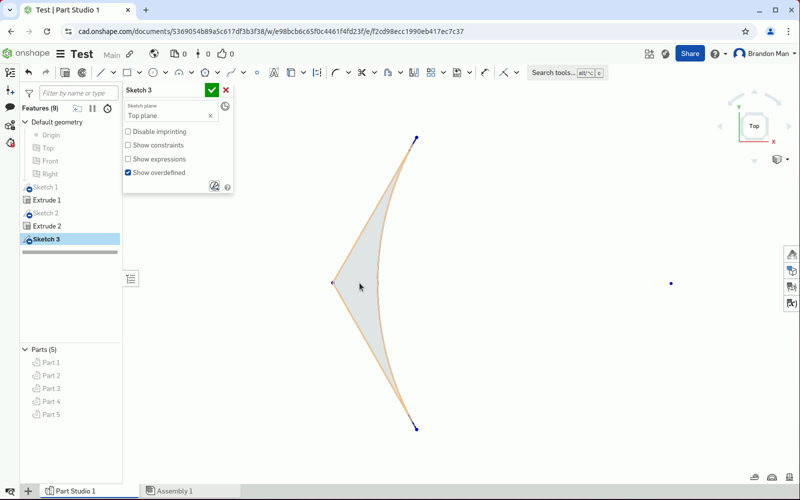
scroll(6)
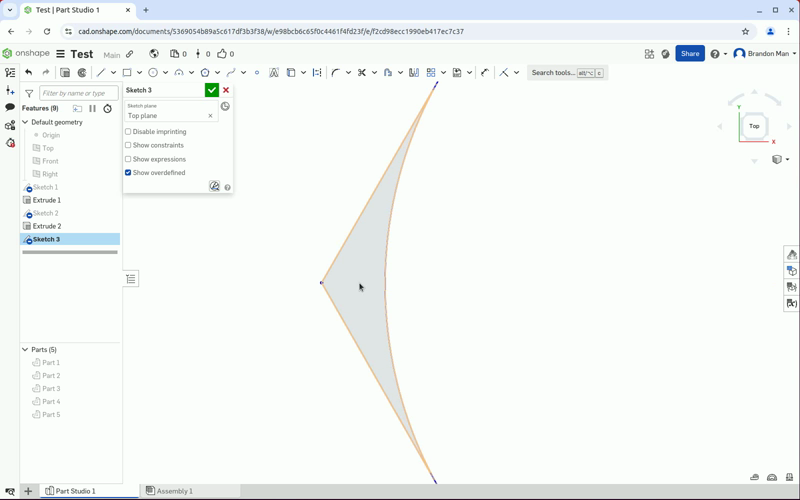
scroll(6)
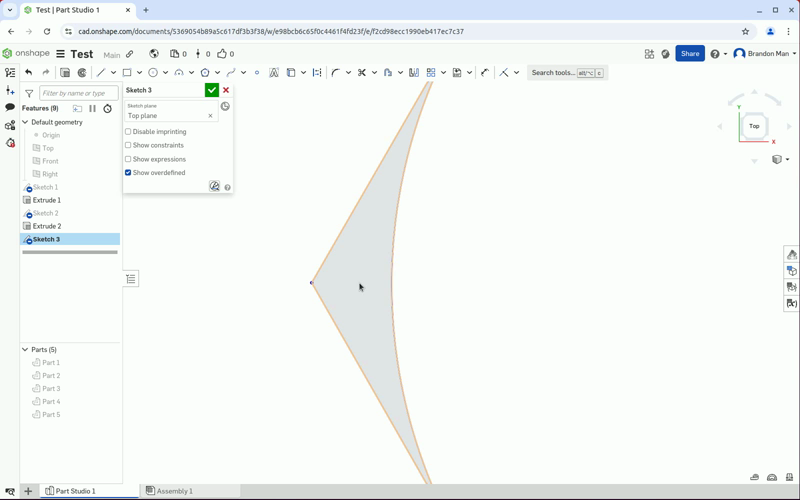
scroll(6)
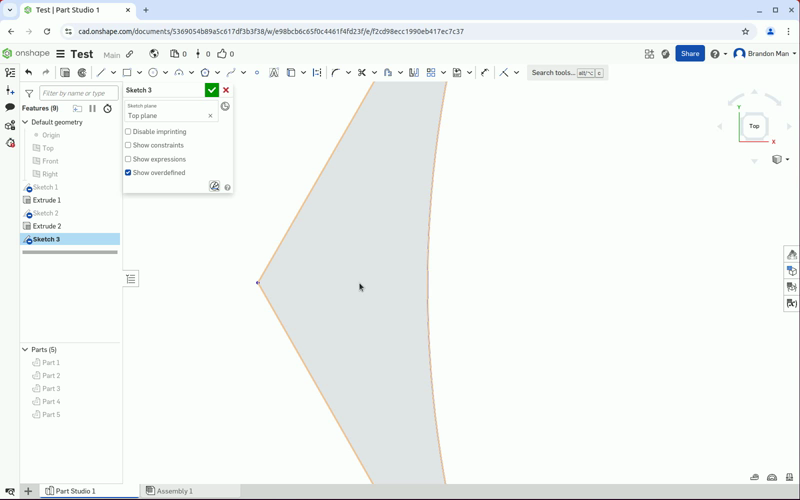
click(359, 282)
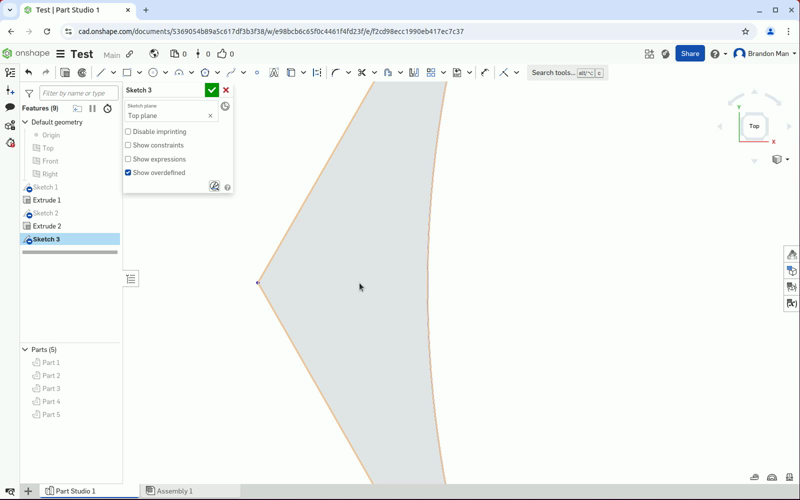
scroll(-6)
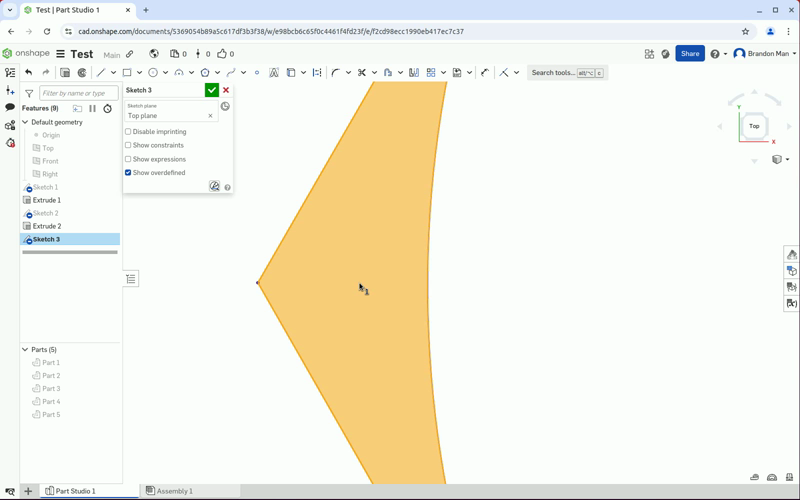
scroll(-6)
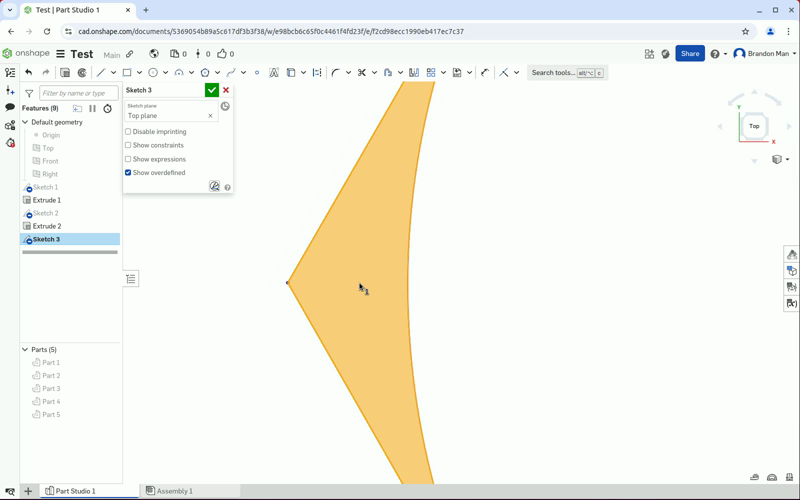
scroll(-6)
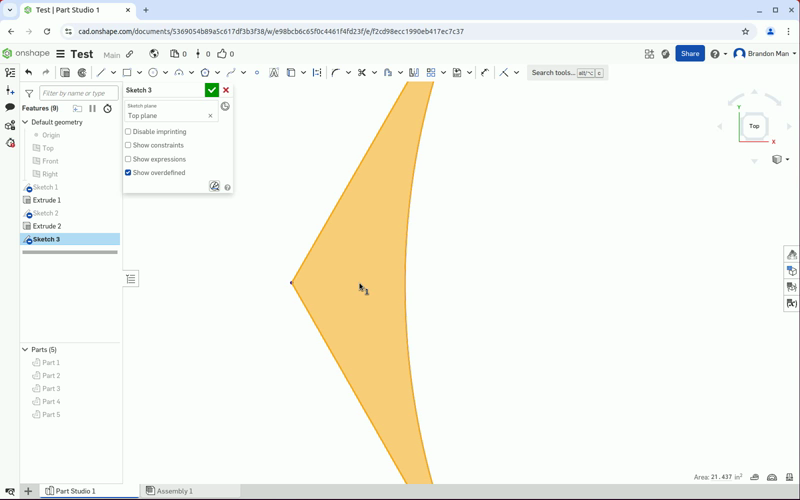
scroll(-6)
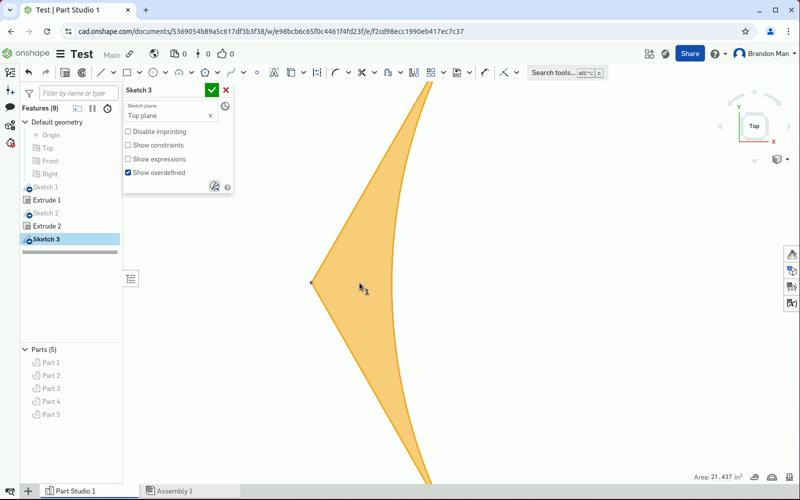
scroll(-6)
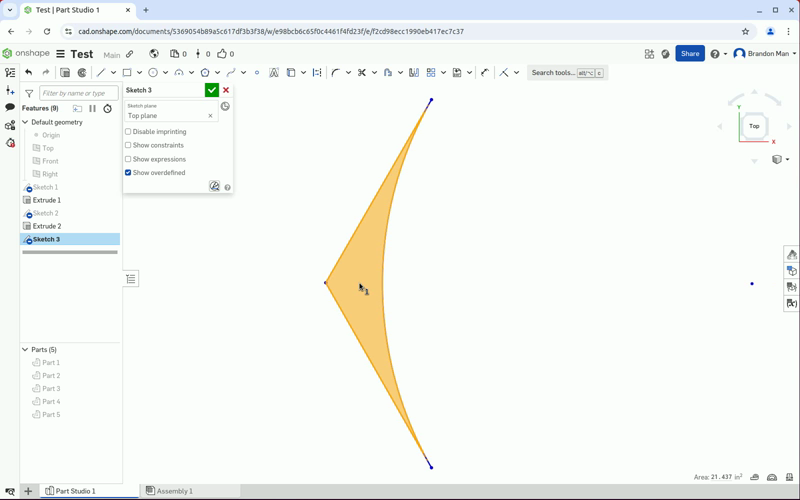
scroll(-6)
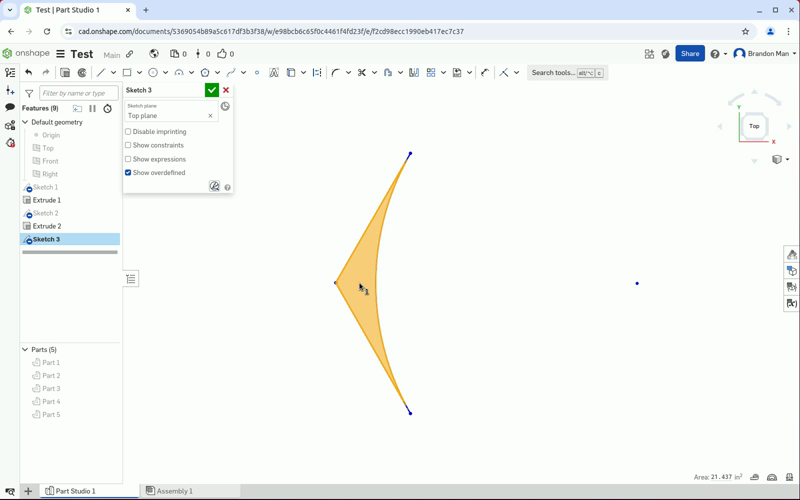
scroll(-6)
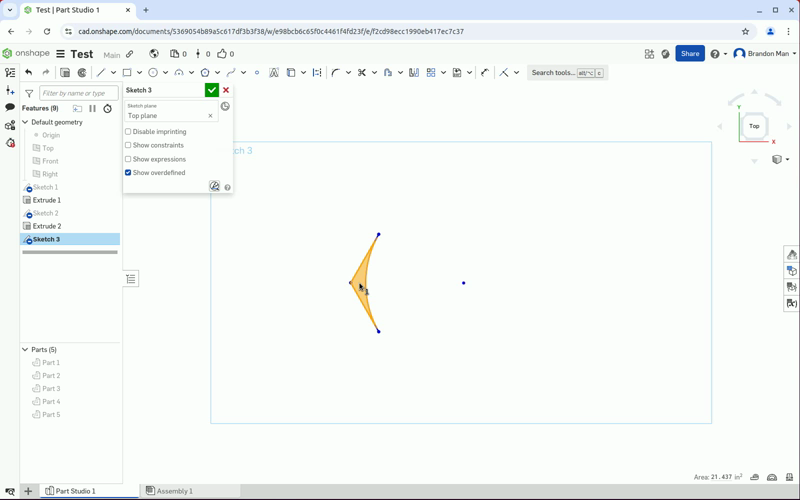
mouse_move(73, 352)
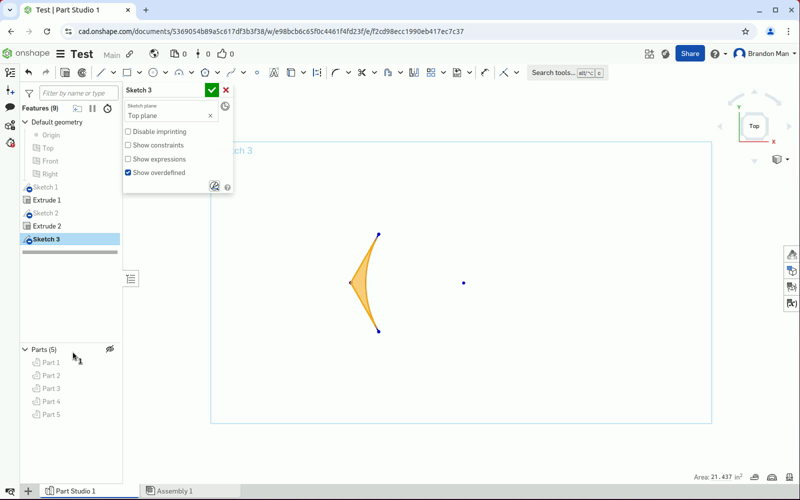
key(shift+y)
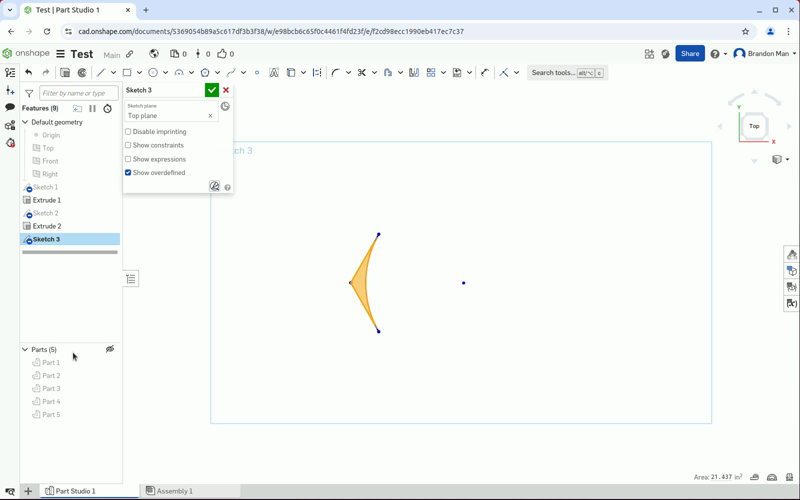
key(shift+e)
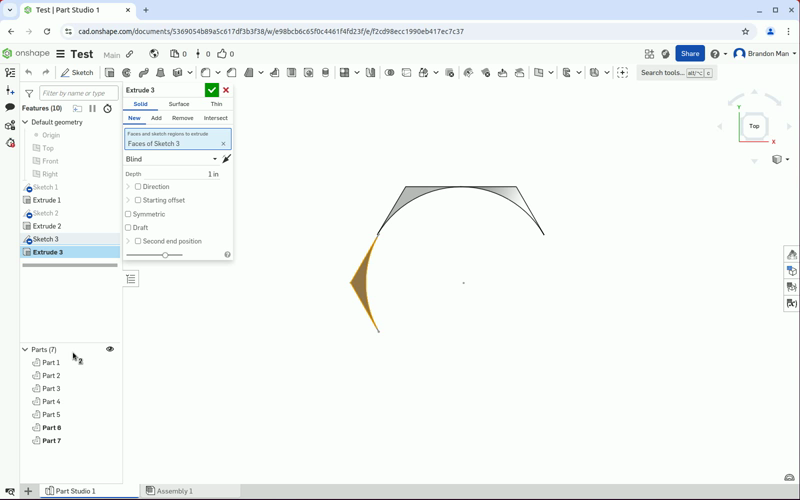
mouse_move(143, 106)
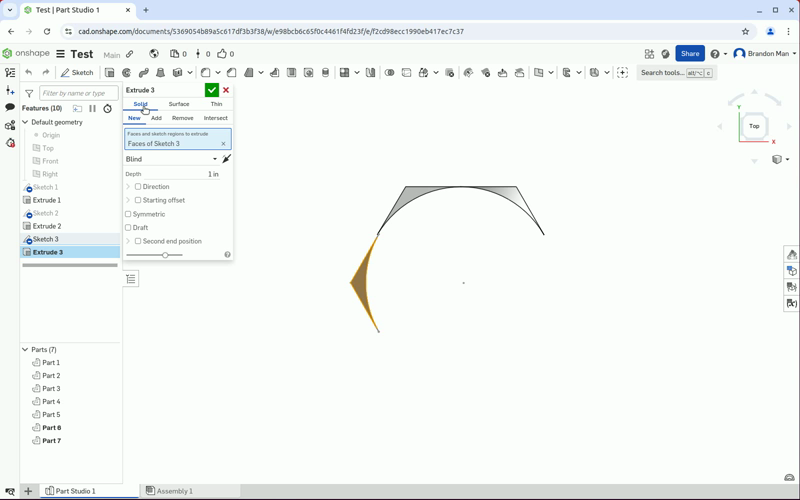
click(143, 106)
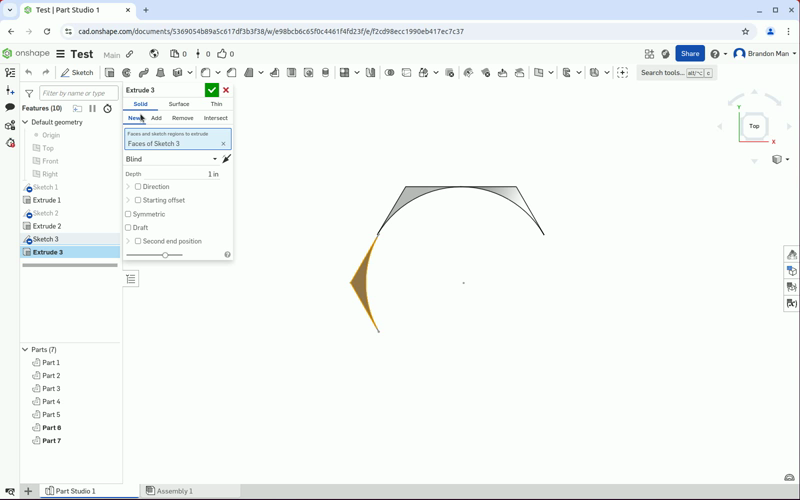
mouse_move(137, 120)
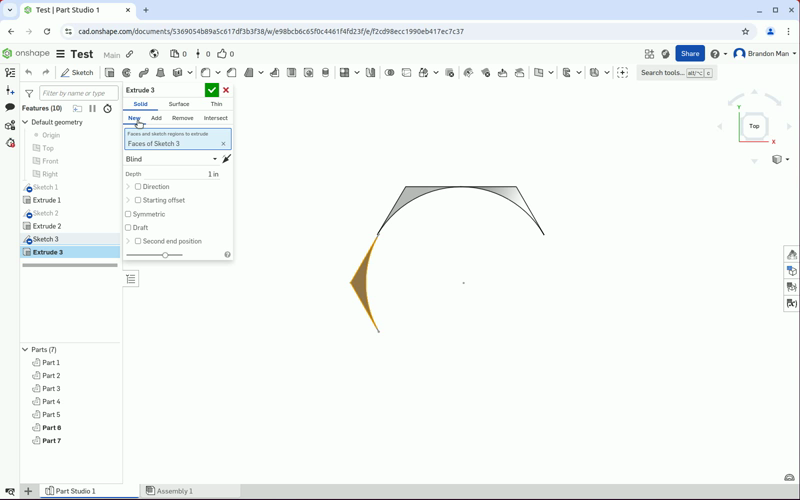
click(137, 120)
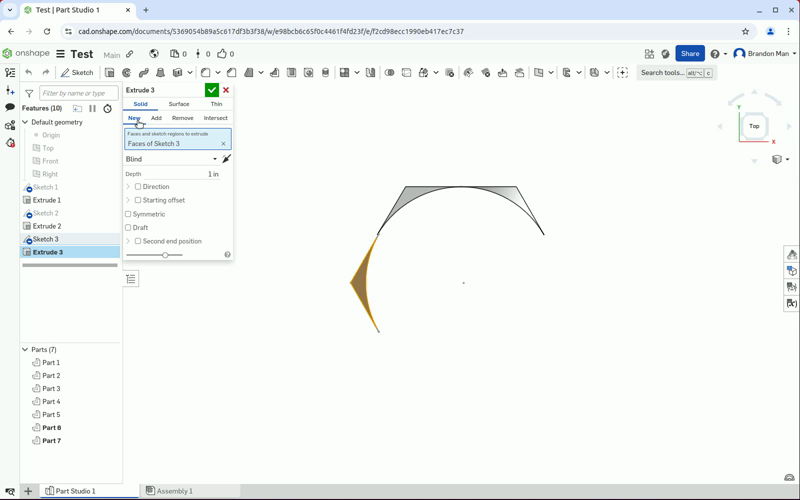
key(tab, 4)
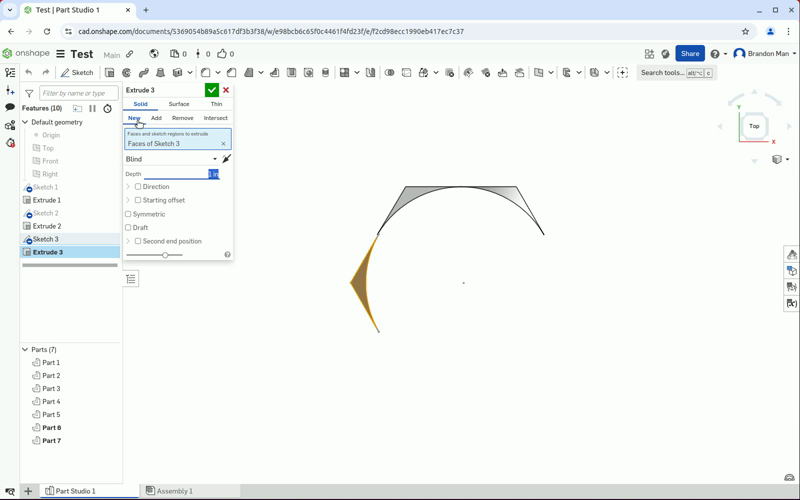
text(23.108)
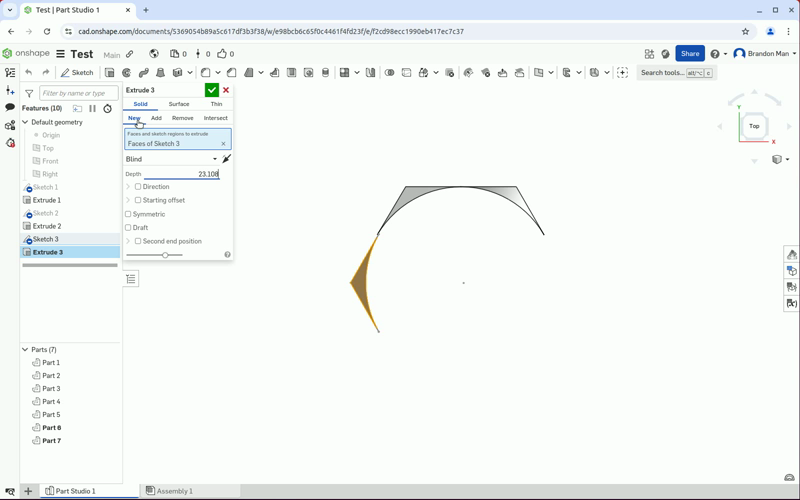
key(enter)
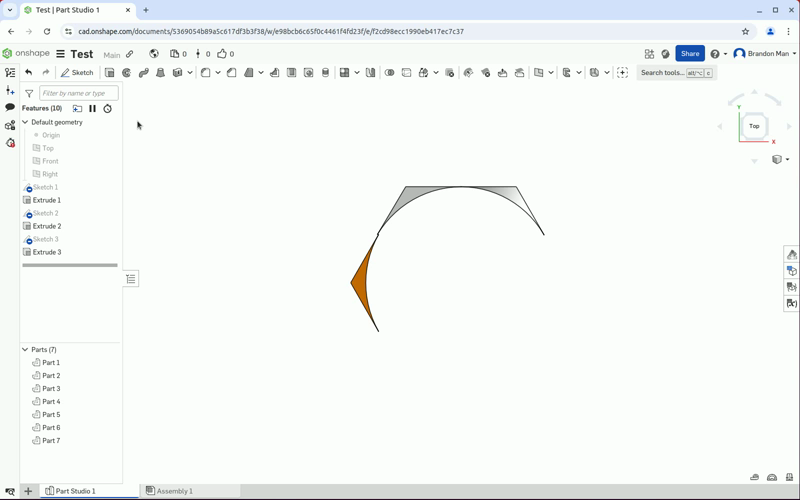
key(shift+h)
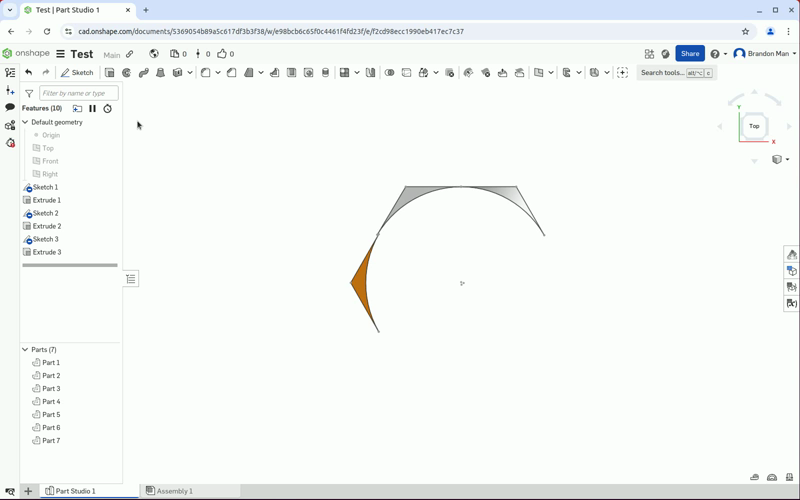
key(shift+h)
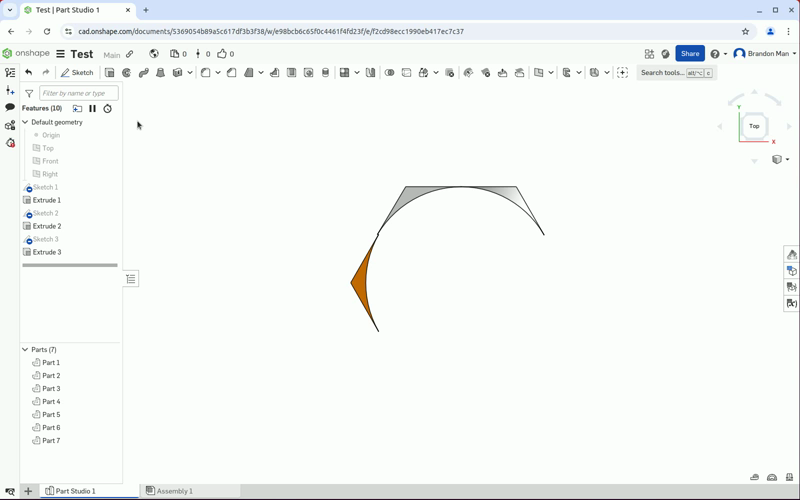
mouse_move(73, 189)
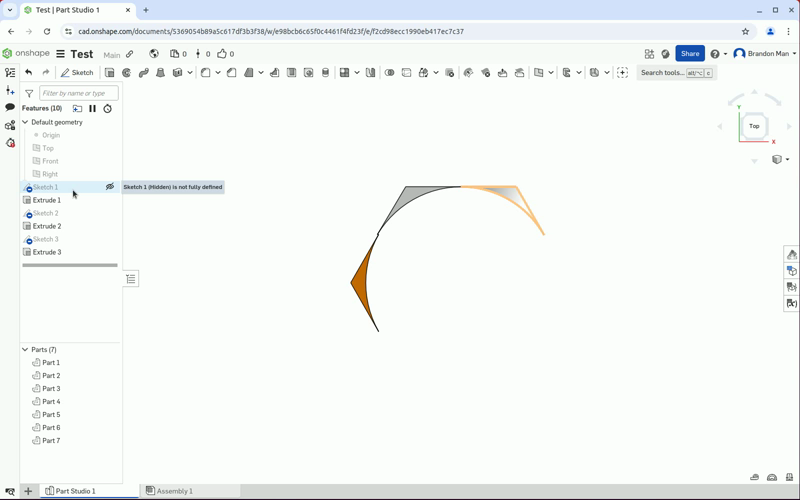
click(73, 189)
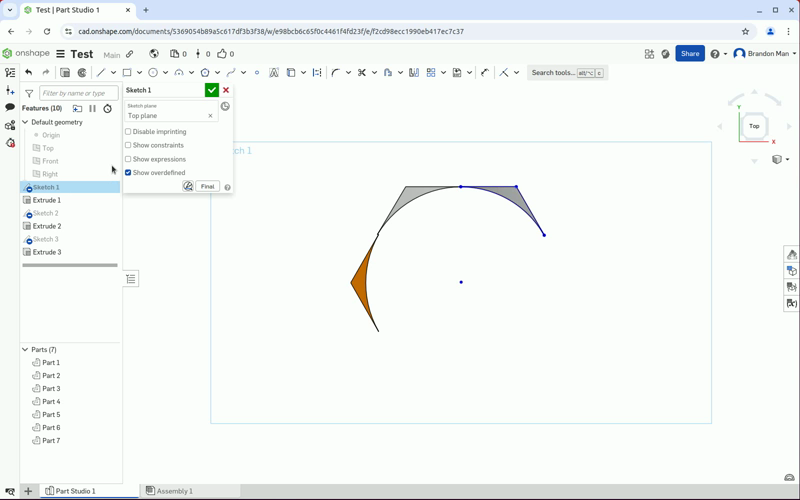
mouse_move(229, 92)
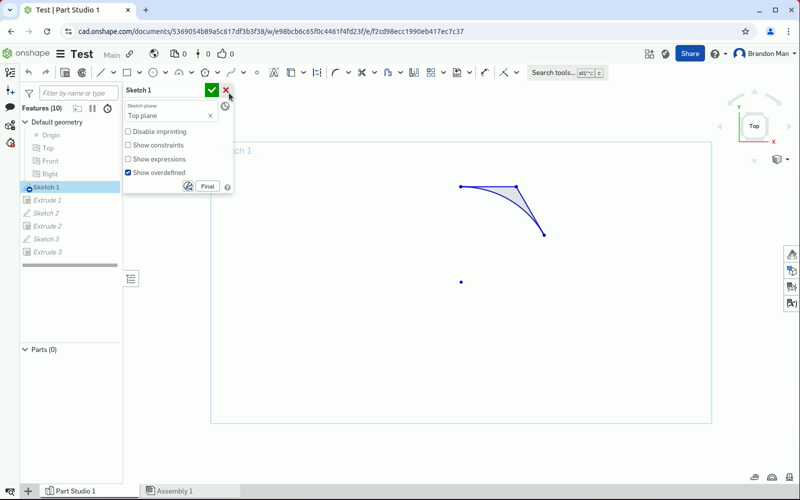
click(229, 92)
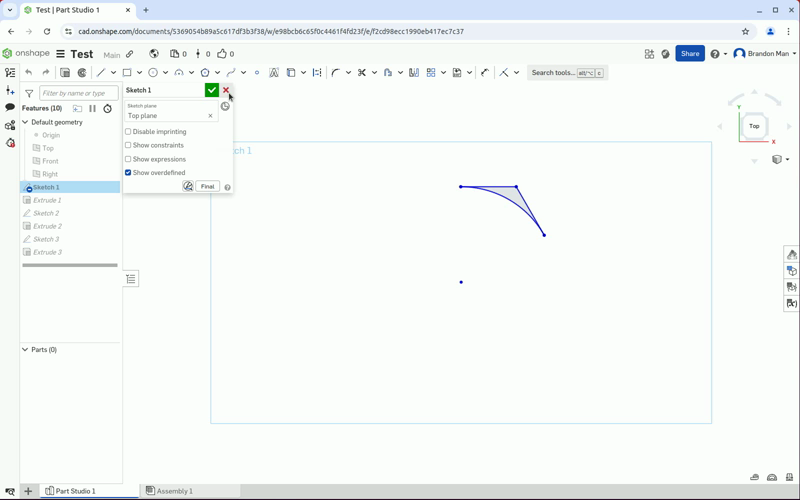
key(shift+s)
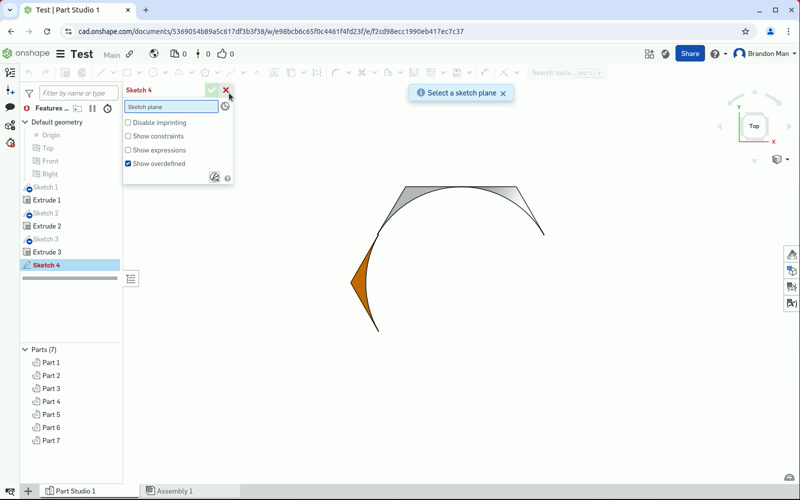
mouse_move(73, 150)
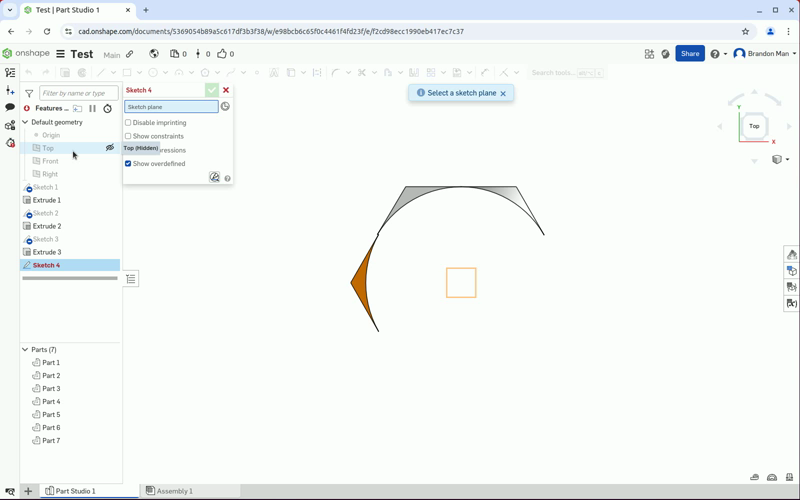
click(73, 150)
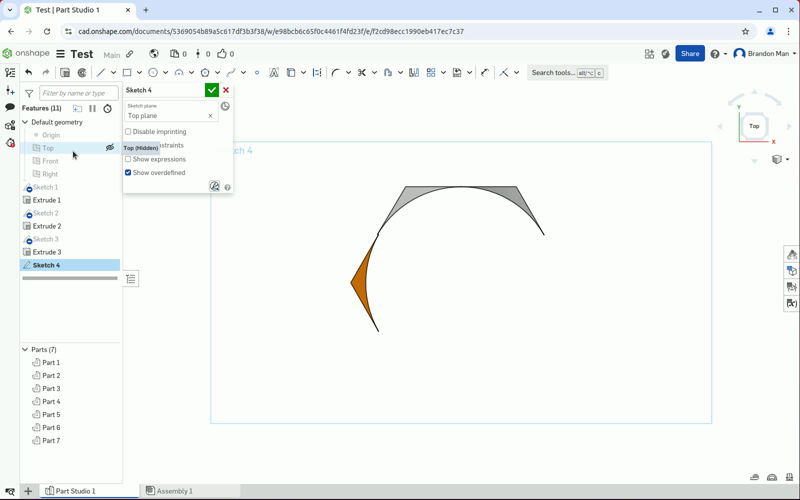
mouse_move(73, 352)
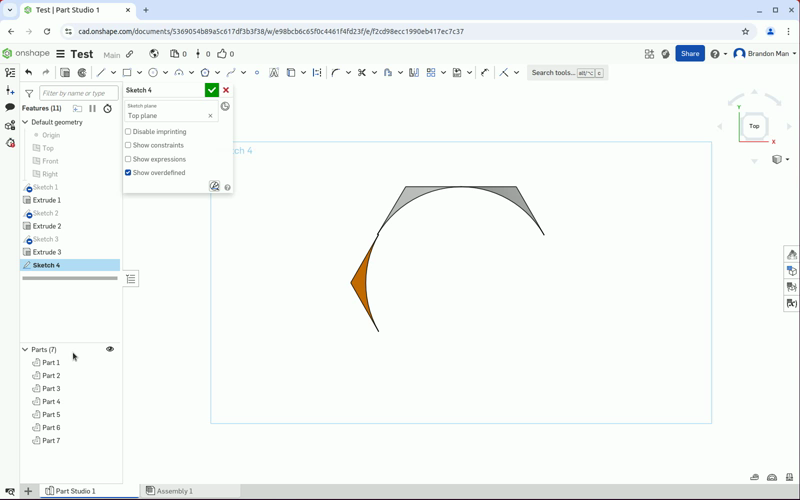
key(y)
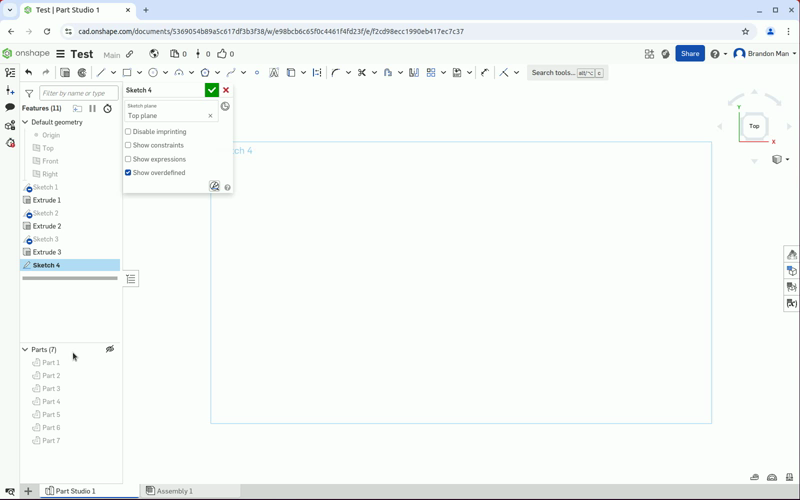
key(l)
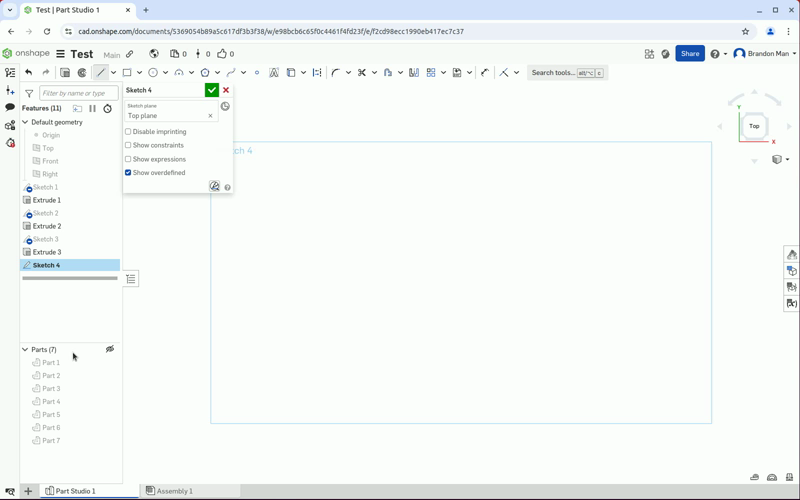
key_down(shift)
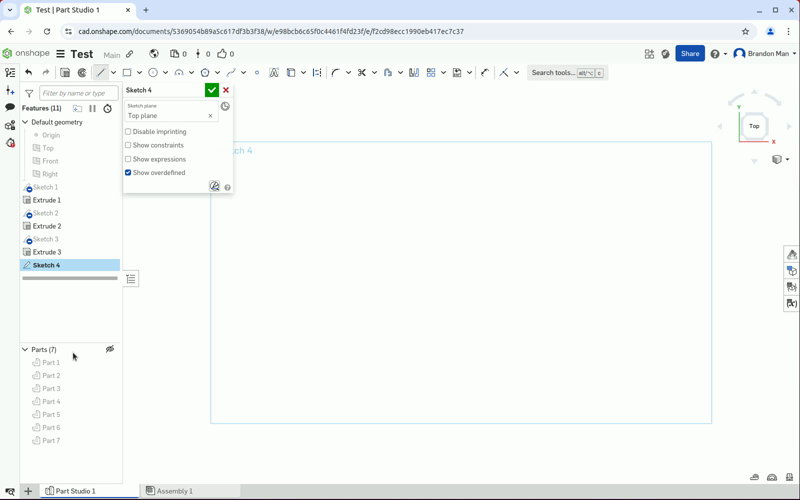
mouse_move(377, 330)
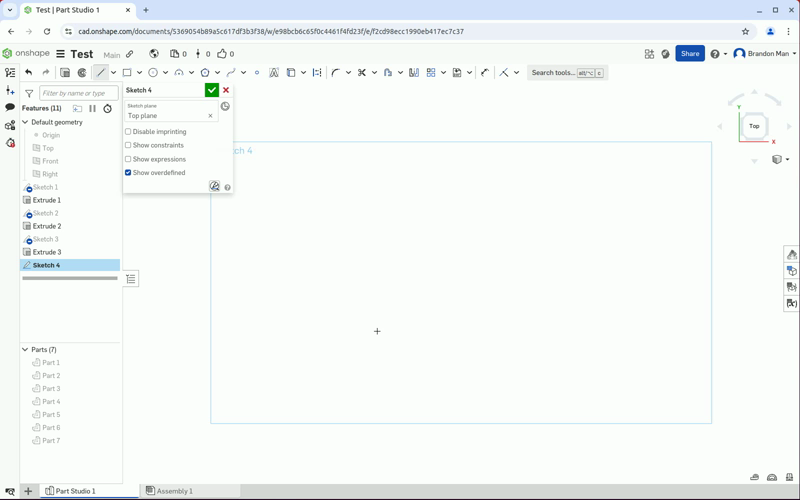
click(377, 330)
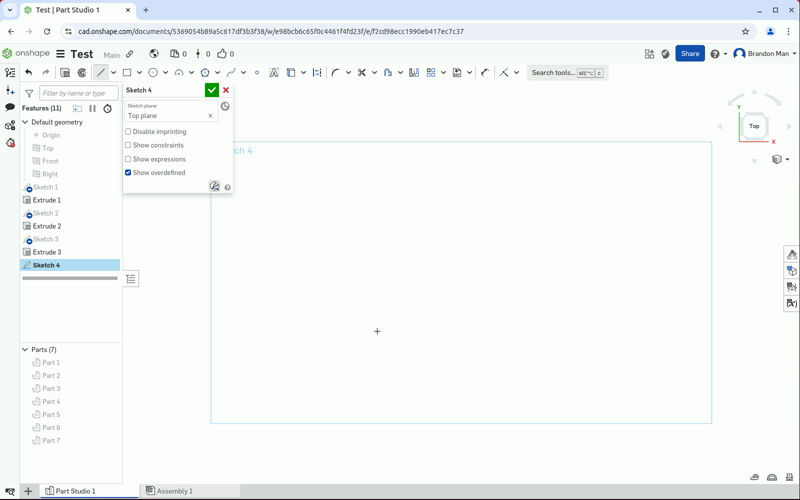
key_up(shift)
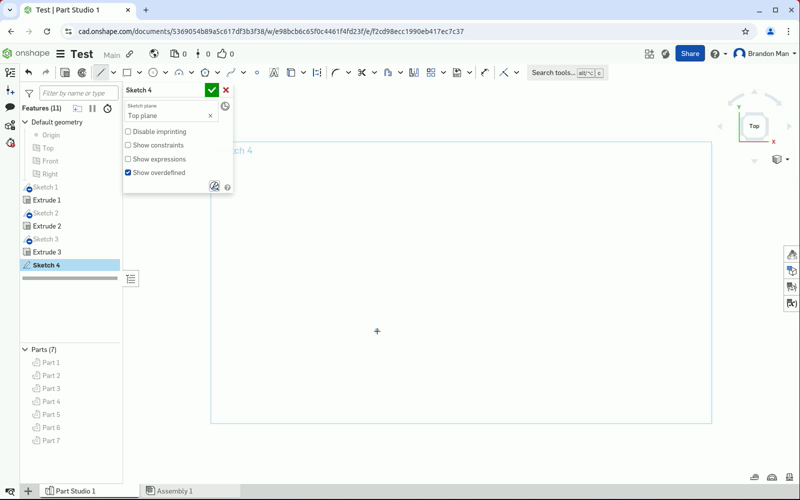
key_down(shift)
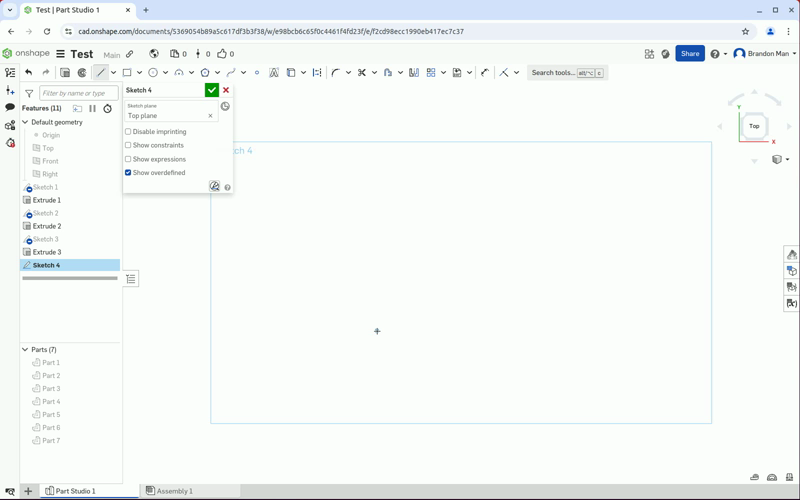
mouse_move(407, 330)
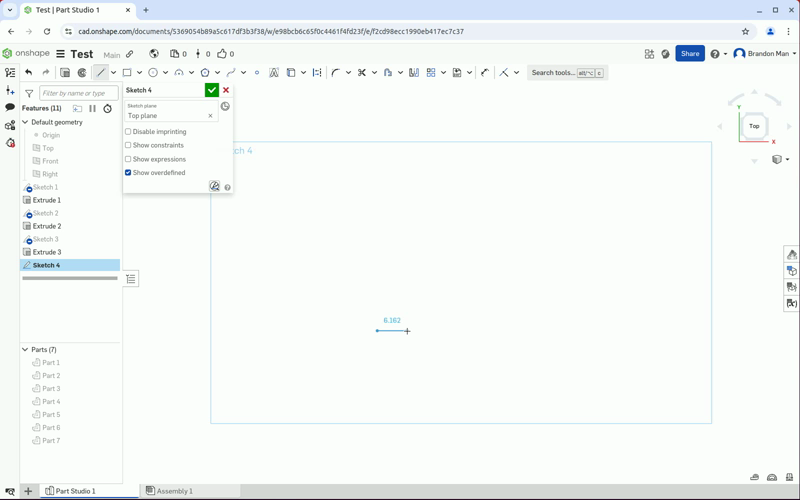
mouse_move(405, 379)
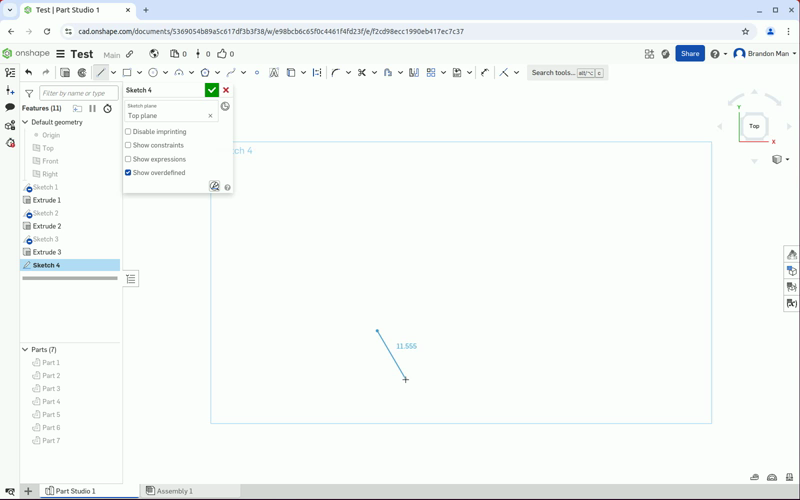
click(405, 379)
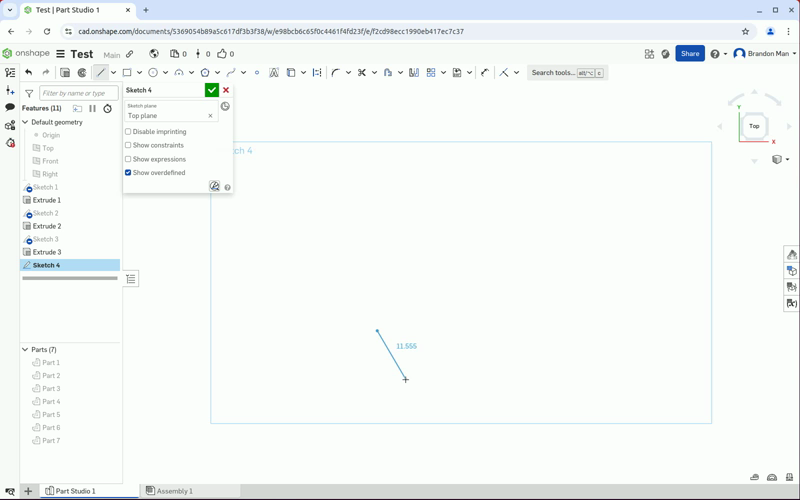
key_up(shift)
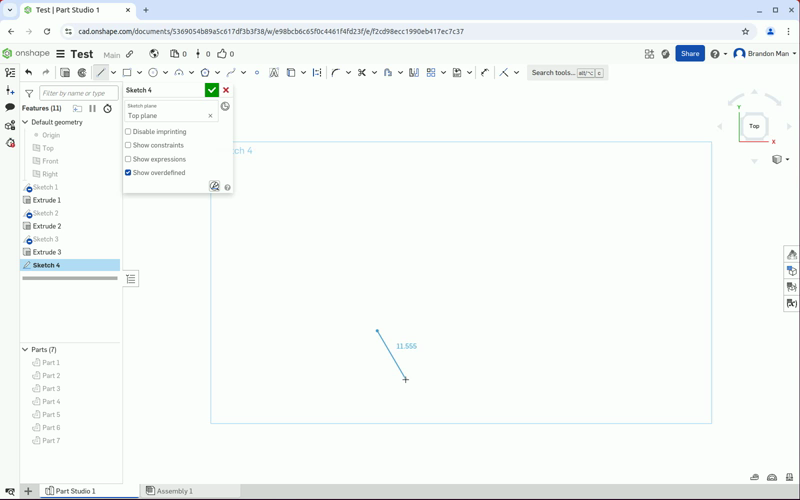
key_down(shift)
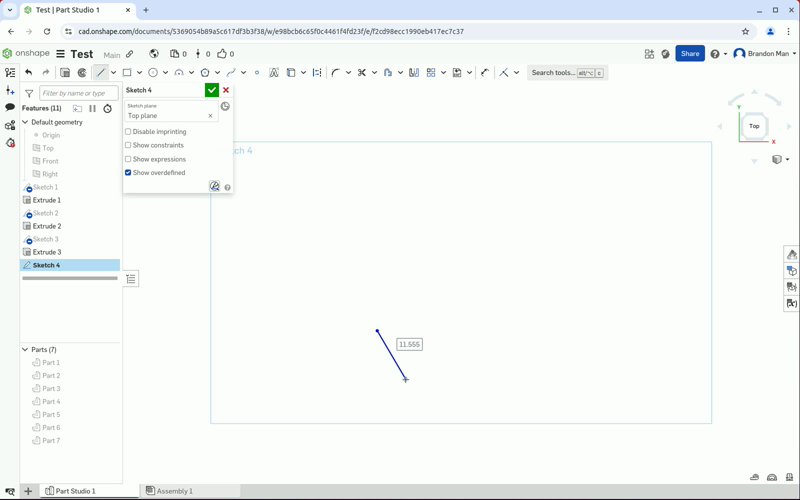
mouse_move(435, 379)
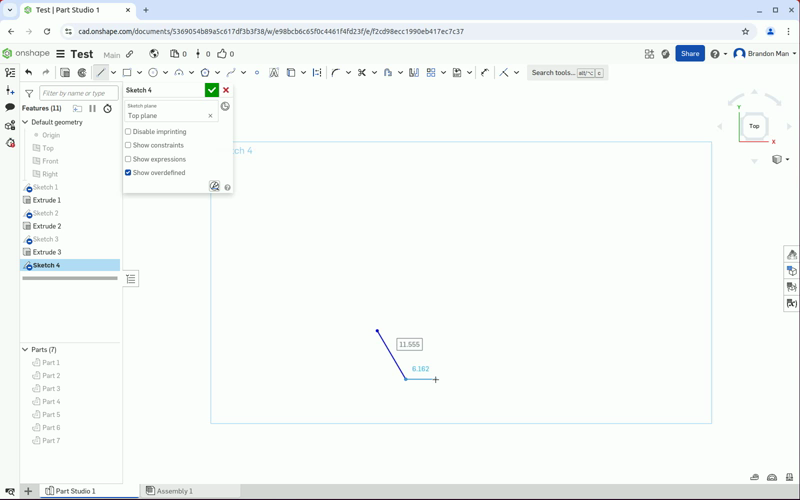
mouse_move(461, 379)
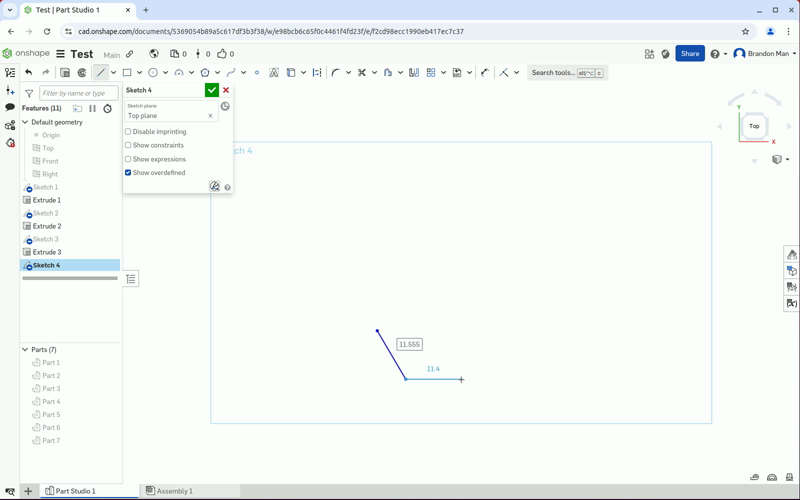
click(461, 379)
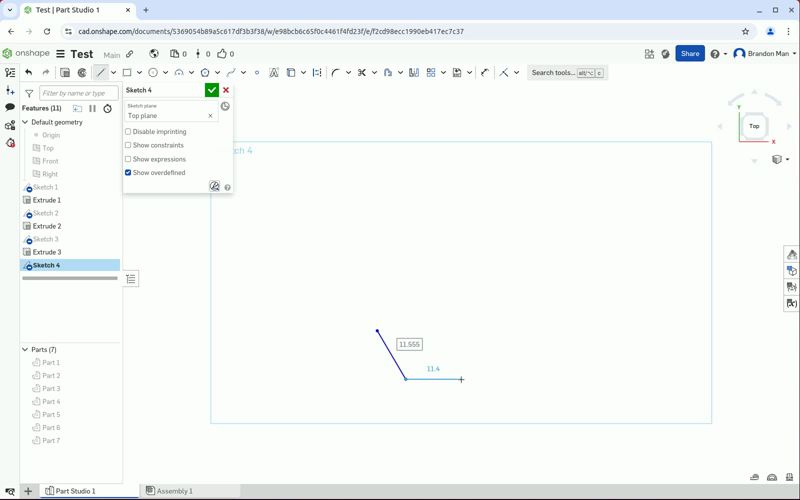
key_up(shift)
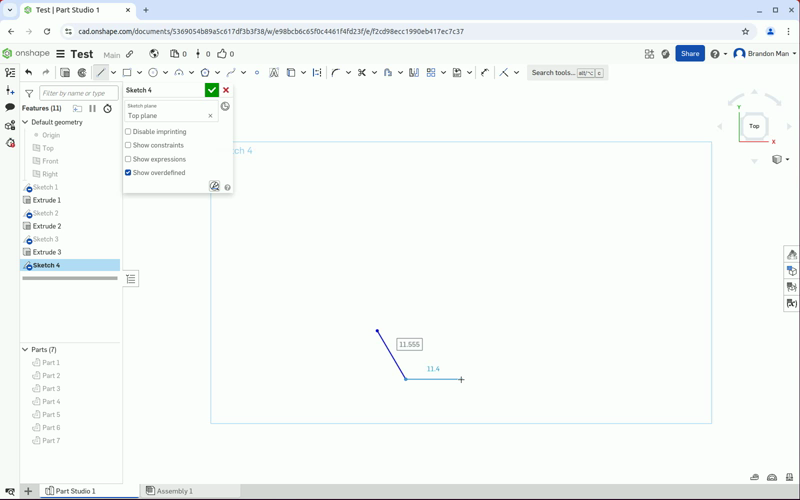
key(esc)
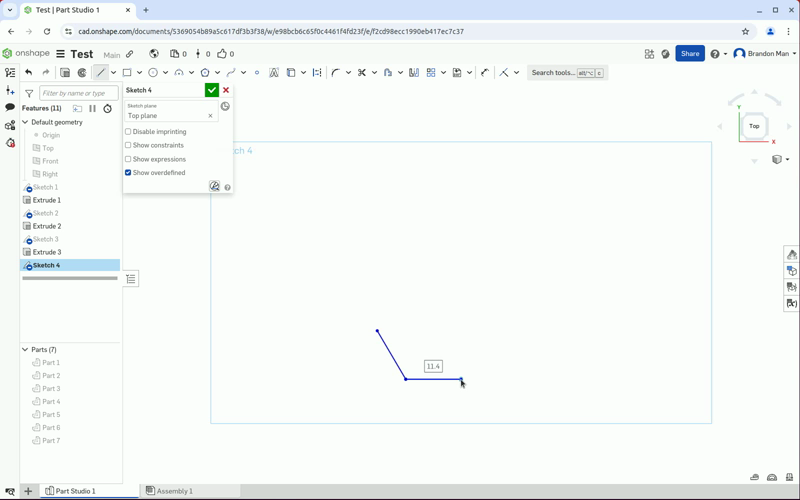
key(a)
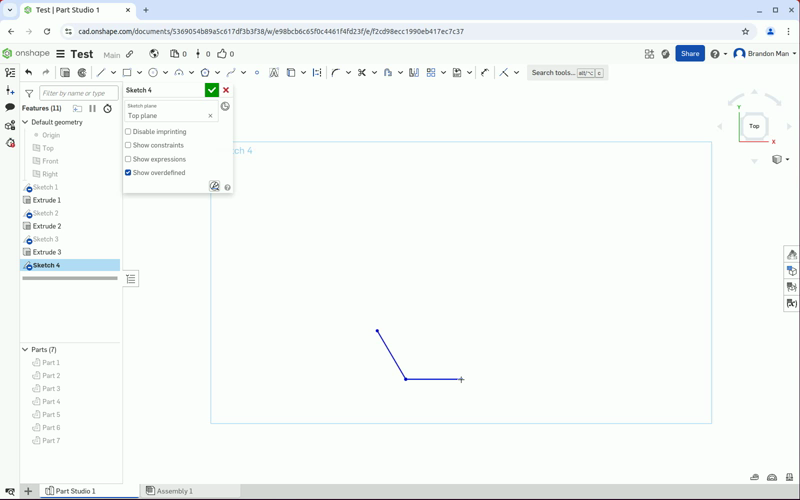
mouse_move(461, 379)
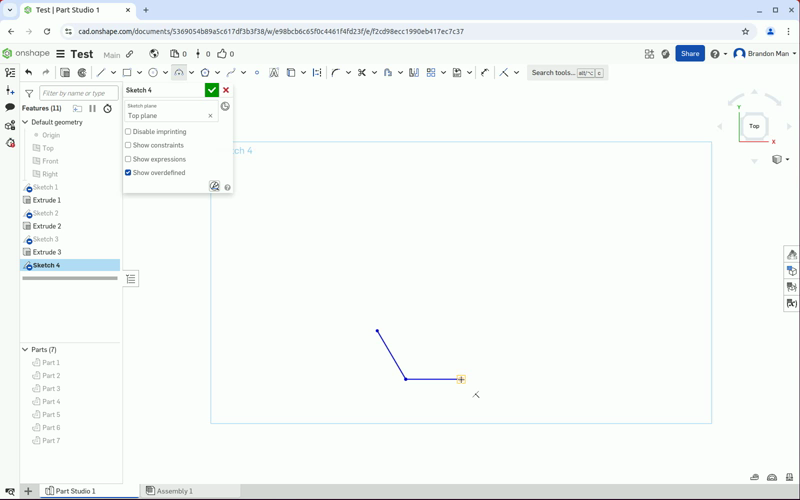
click(461, 379)
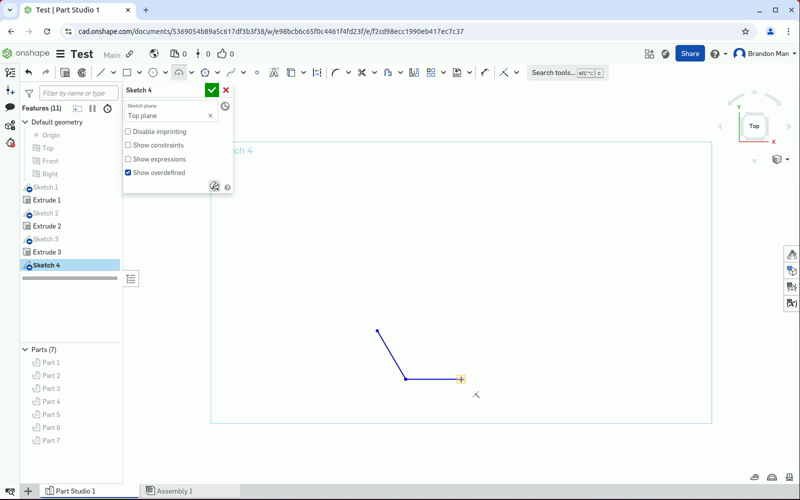
mouse_move(377, 330)
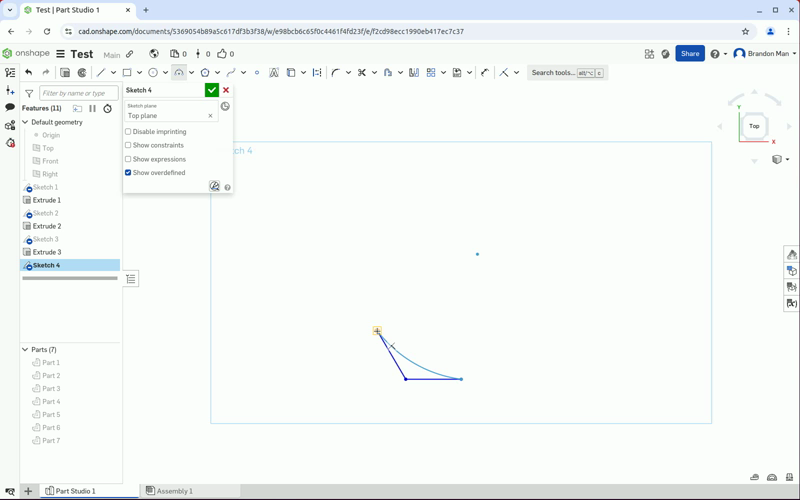
click(377, 330)
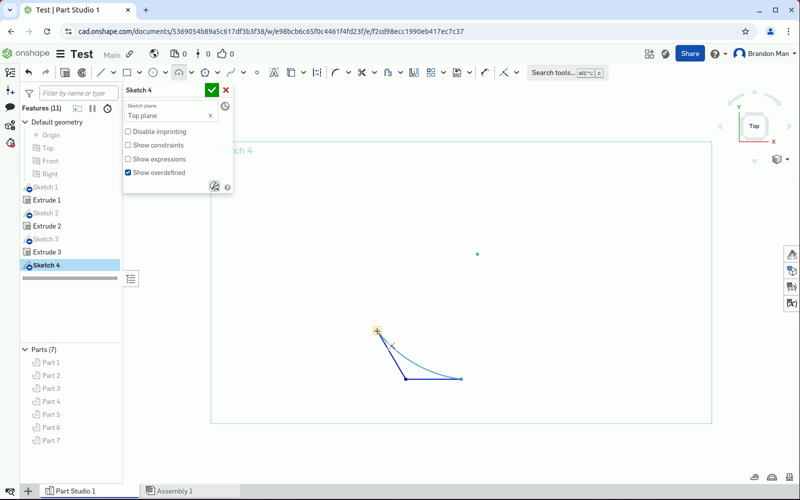
key_down(shift)
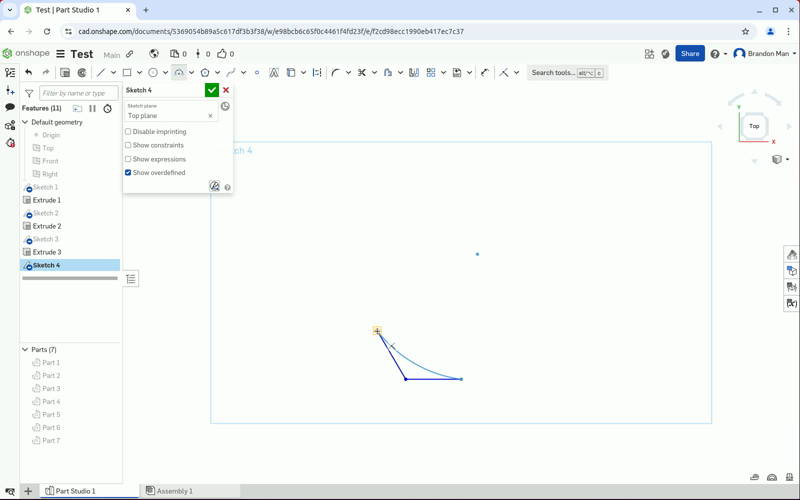
mouse_move(412, 366)
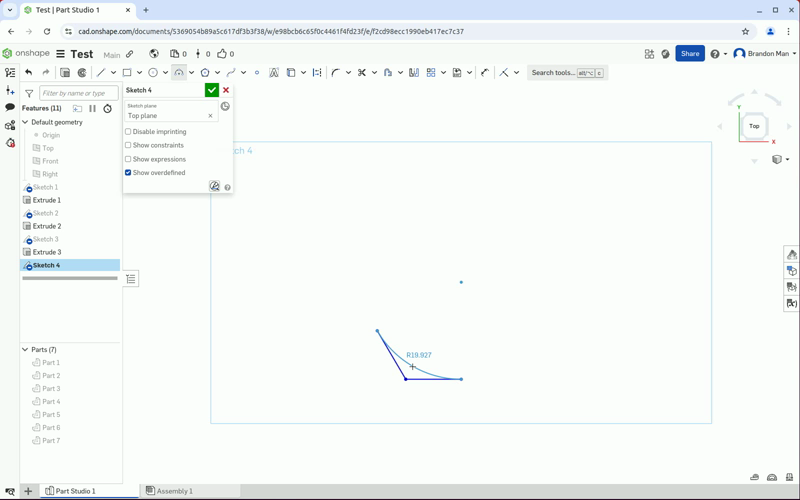
click(412, 366)
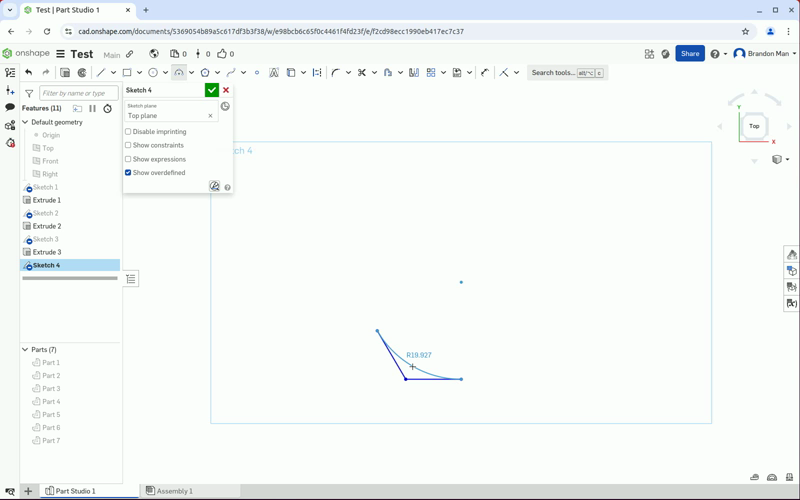
key_up(shift)
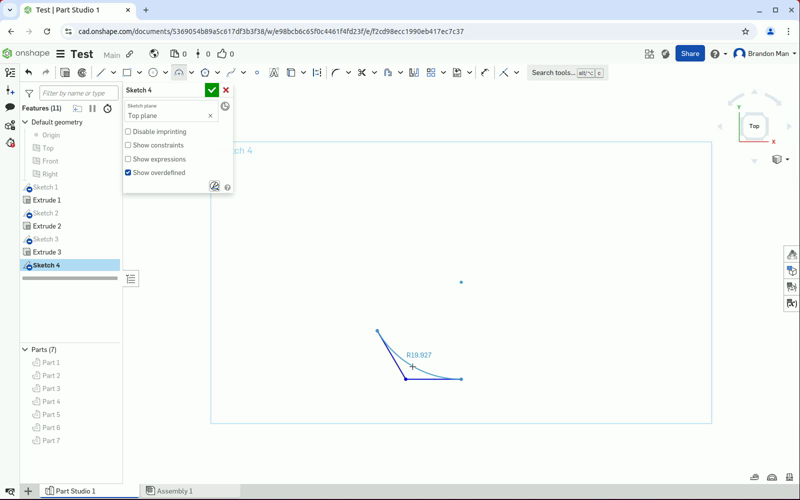
key(esc)
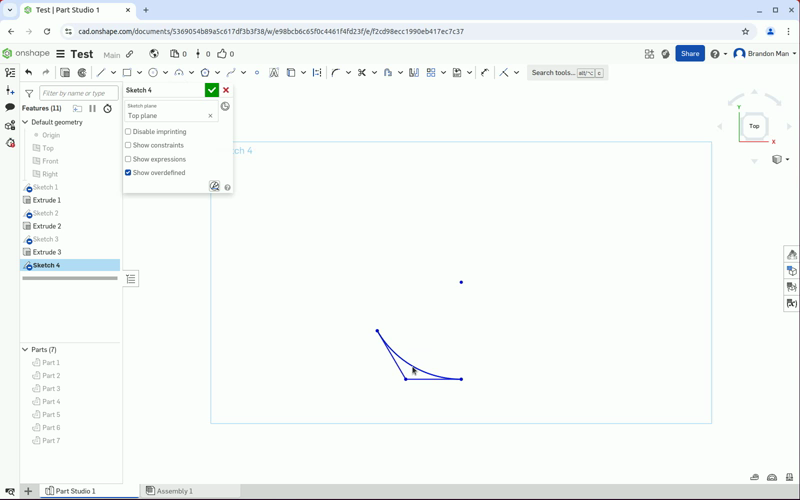
mouse_move(425, 376)
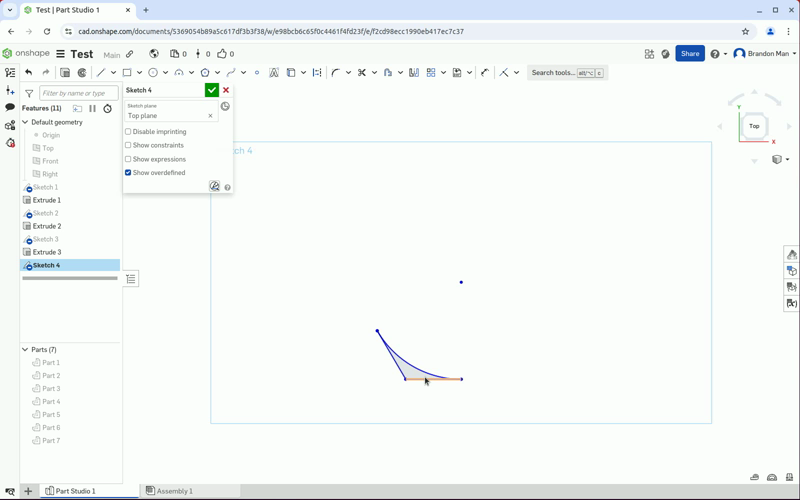
scroll(6)
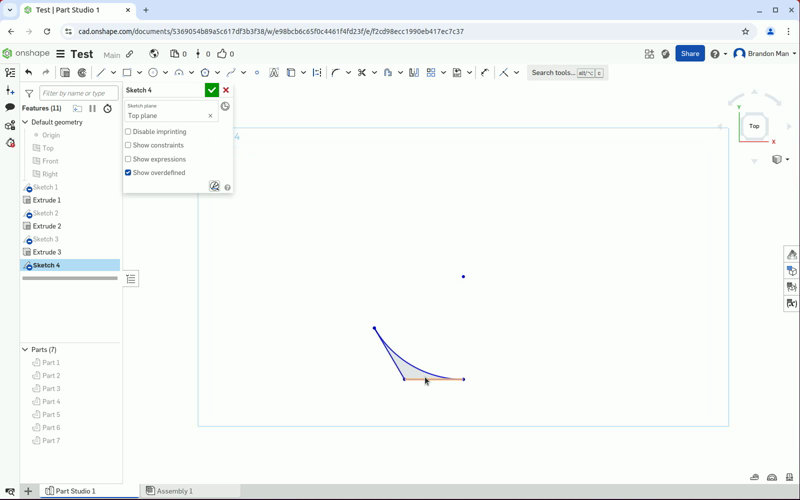
scroll(6)
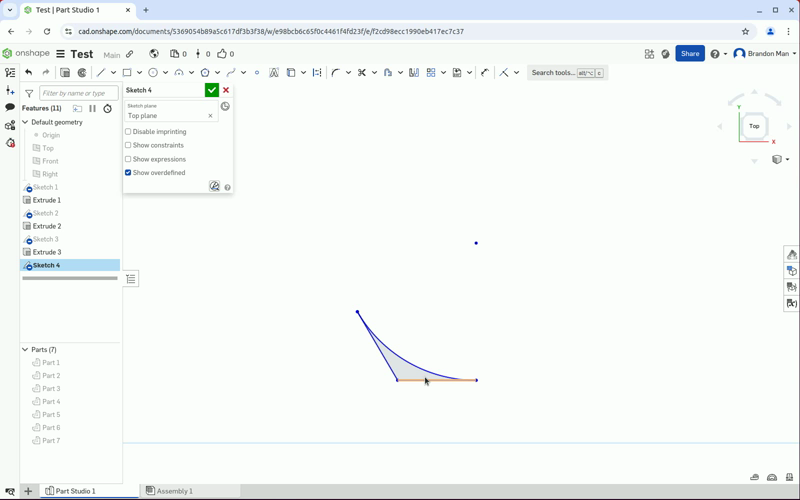
scroll(6)
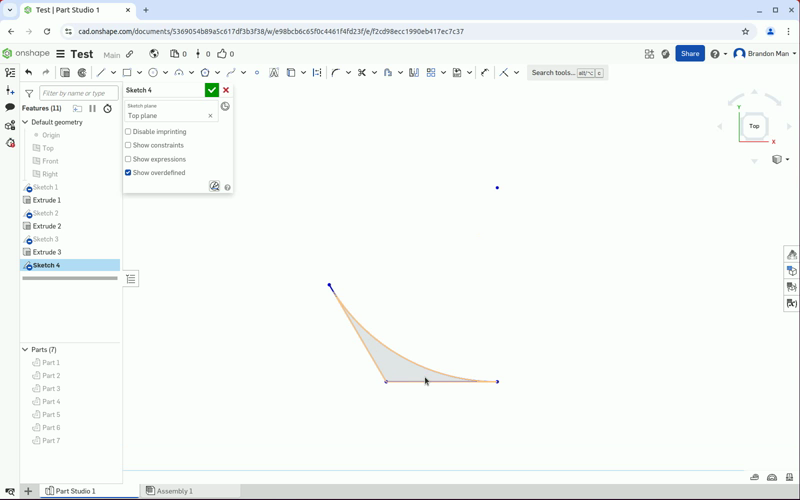
scroll(6)
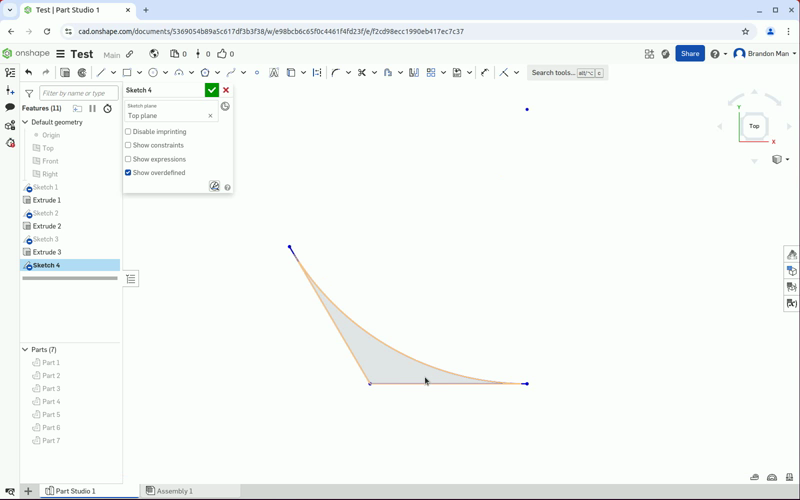
scroll(6)
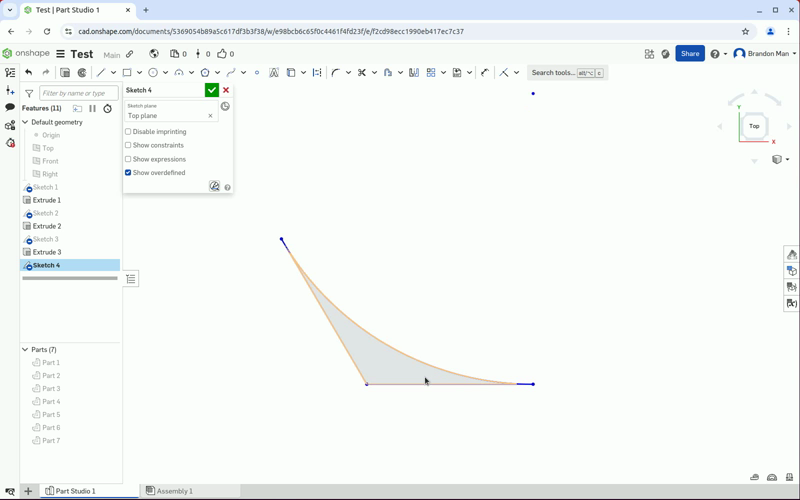
scroll(6)
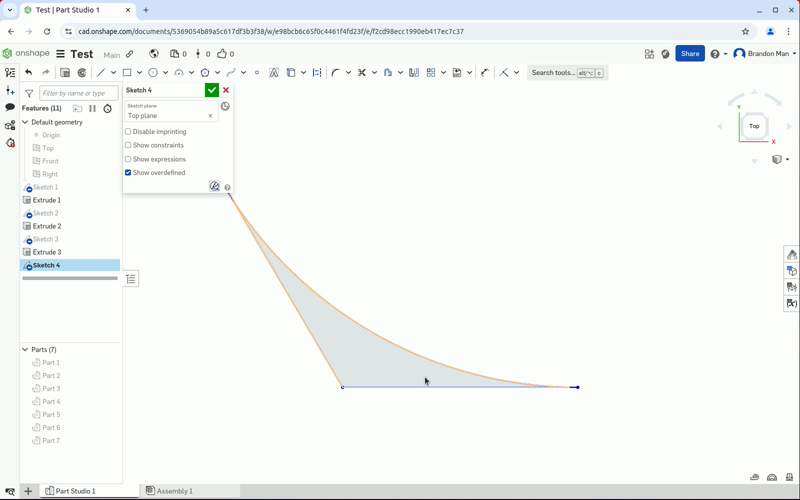
scroll(6)
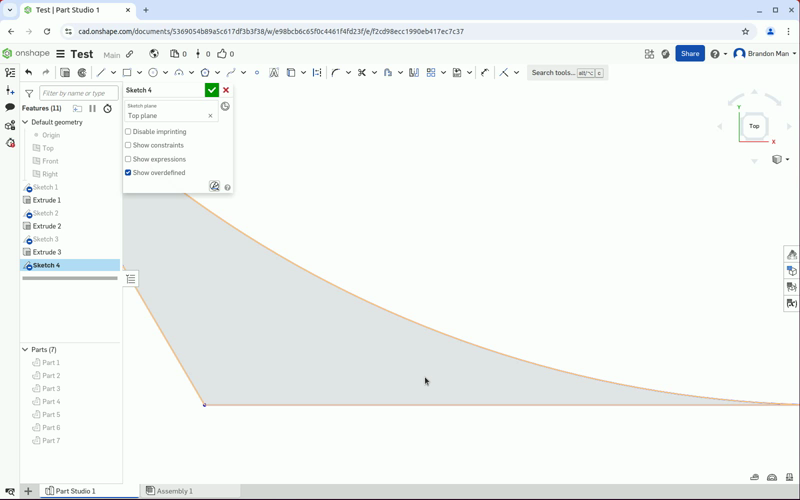
click(425, 376)
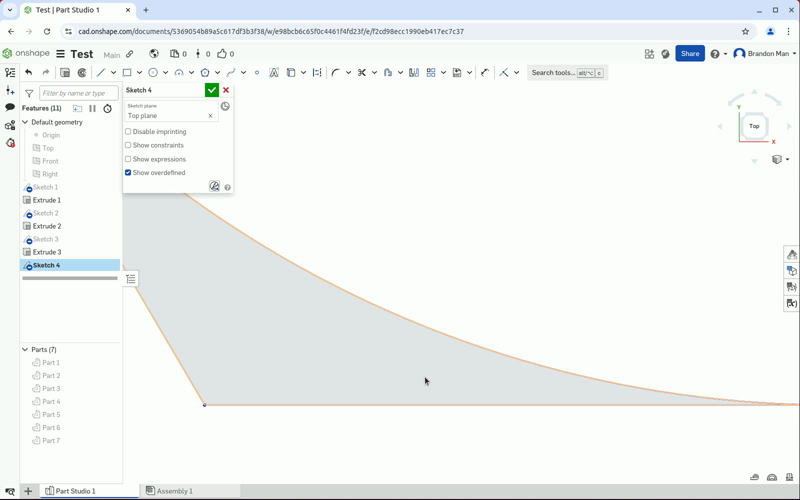
scroll(-6)
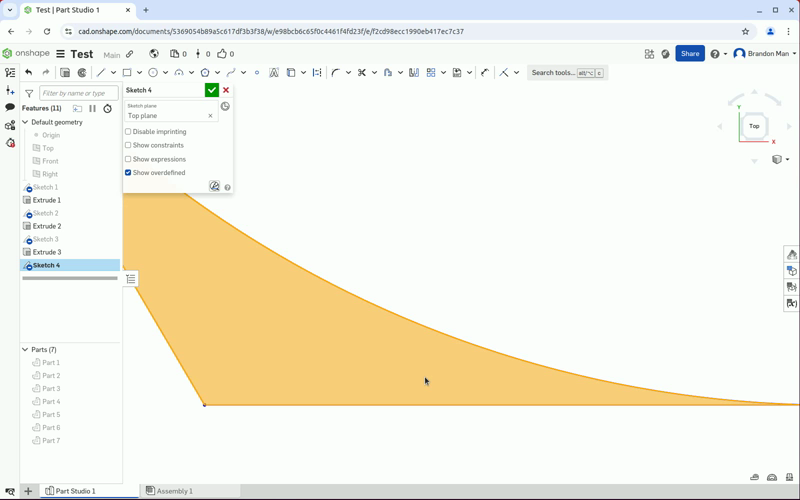
scroll(-6)
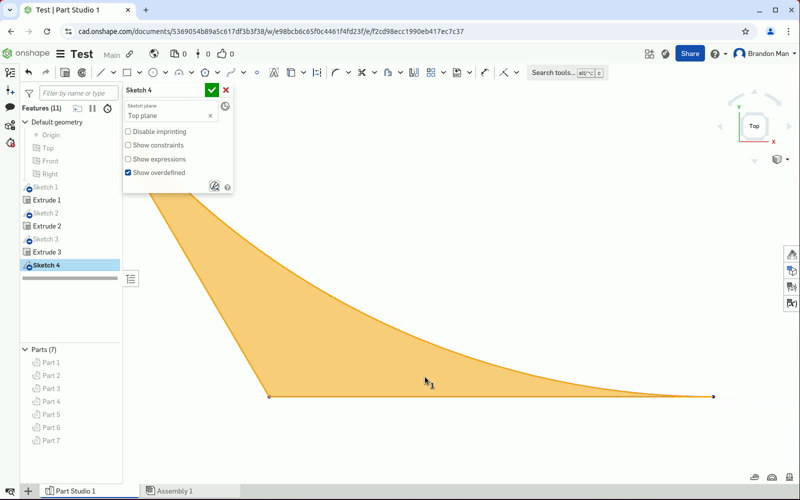
scroll(-6)
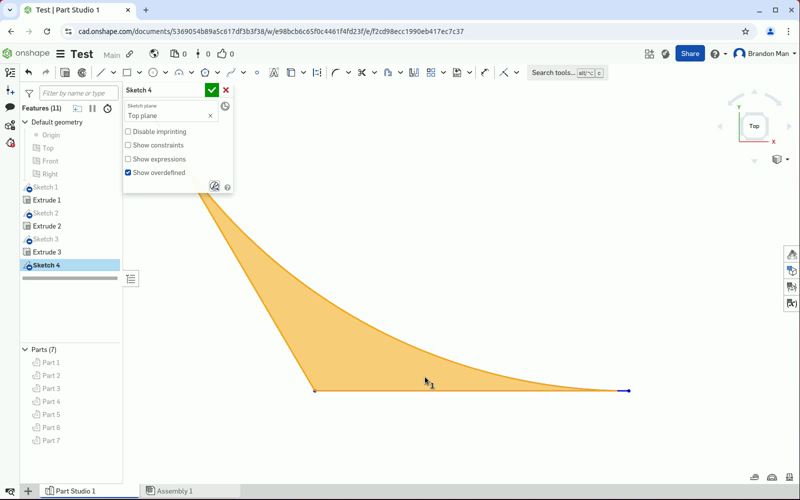
scroll(-6)
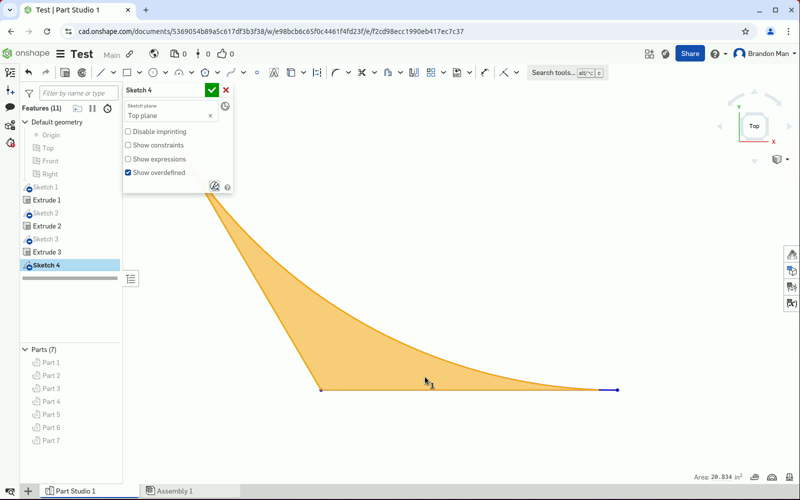
scroll(-6)
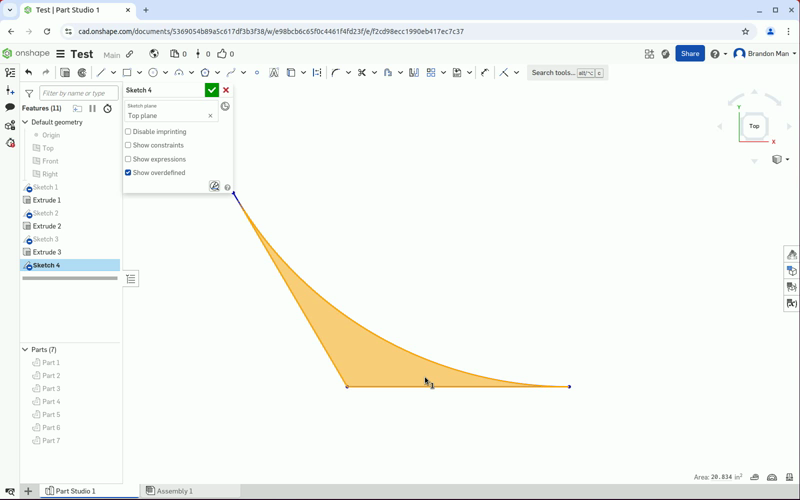
scroll(-6)
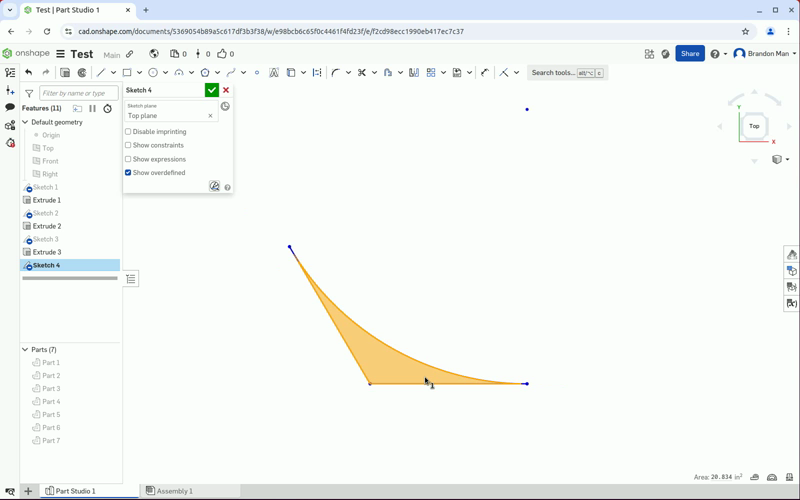
scroll(-6)
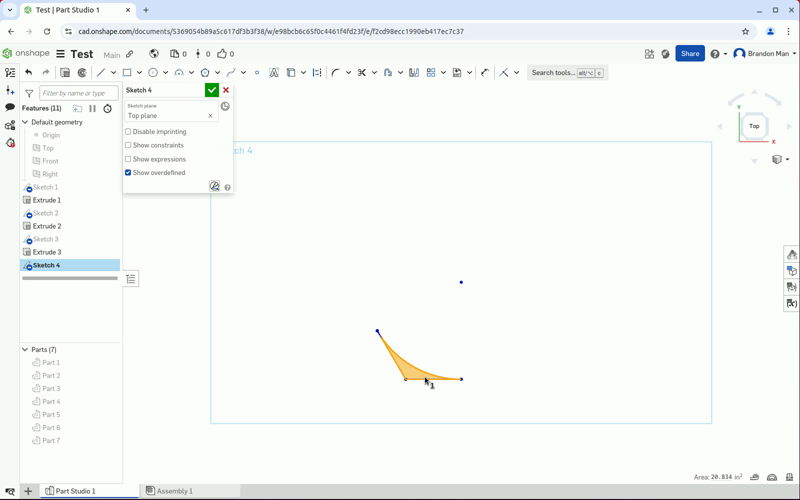
mouse_move(73, 352)
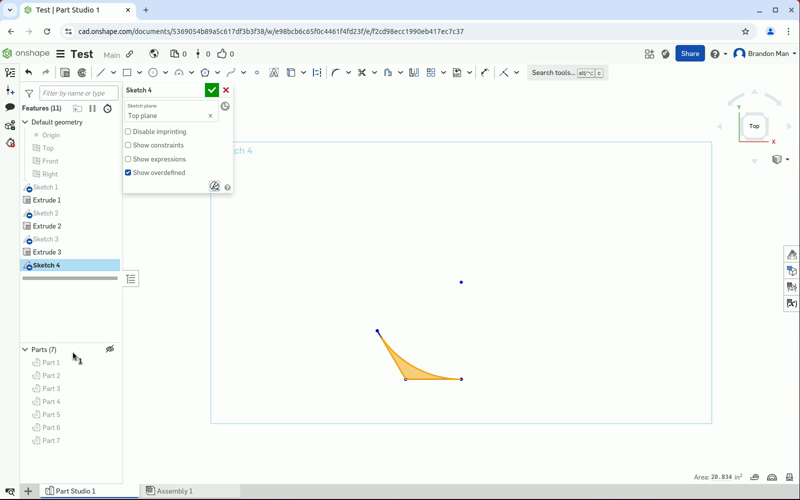
key(shift+y)
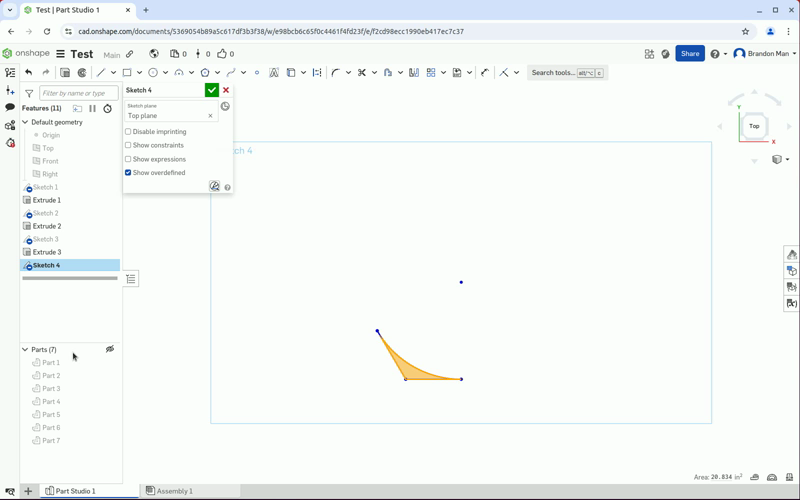
key(shift+e)
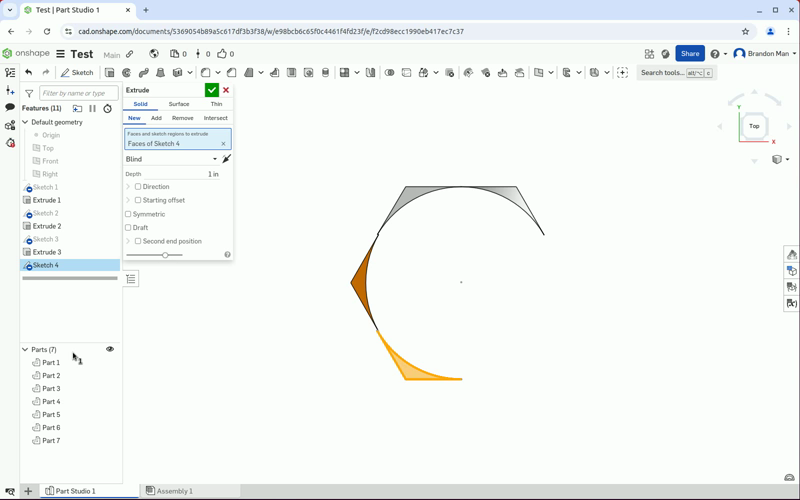
mouse_move(143, 106)
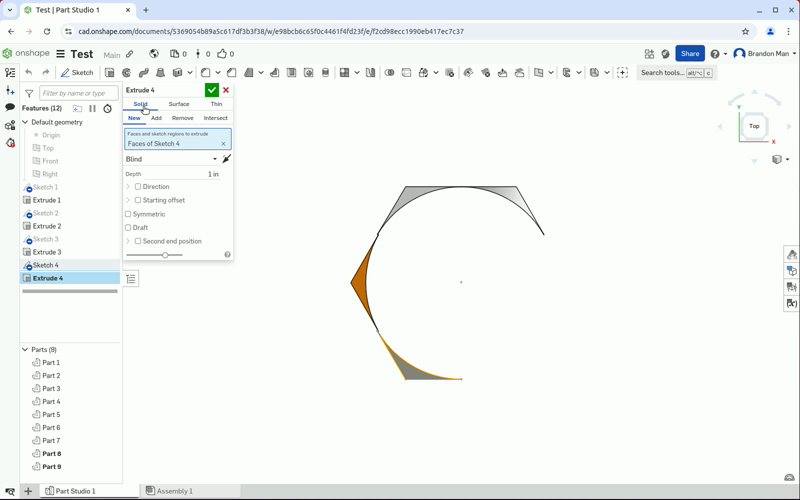
click(143, 106)
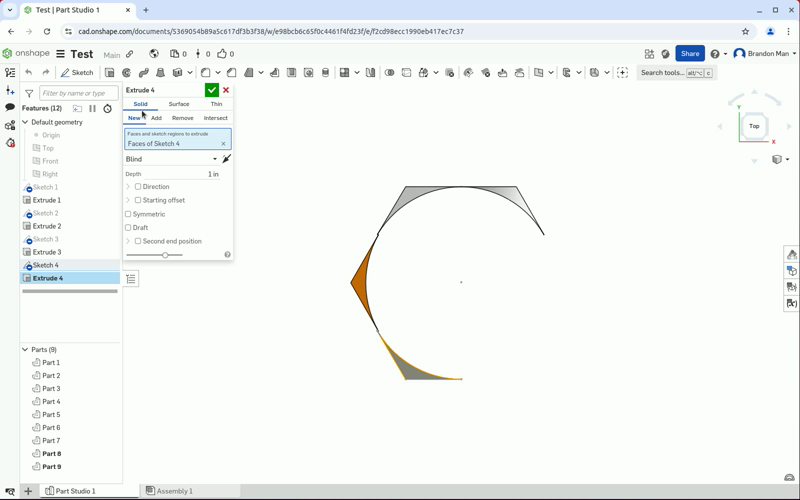
mouse_move(137, 120)
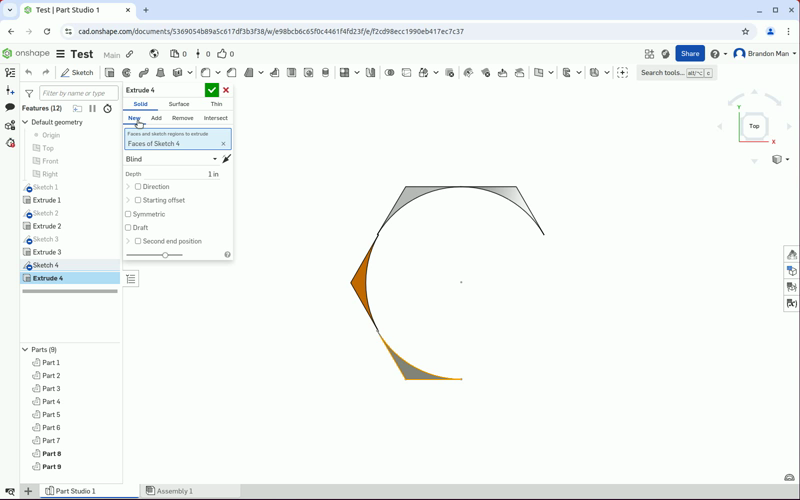
click(137, 120)
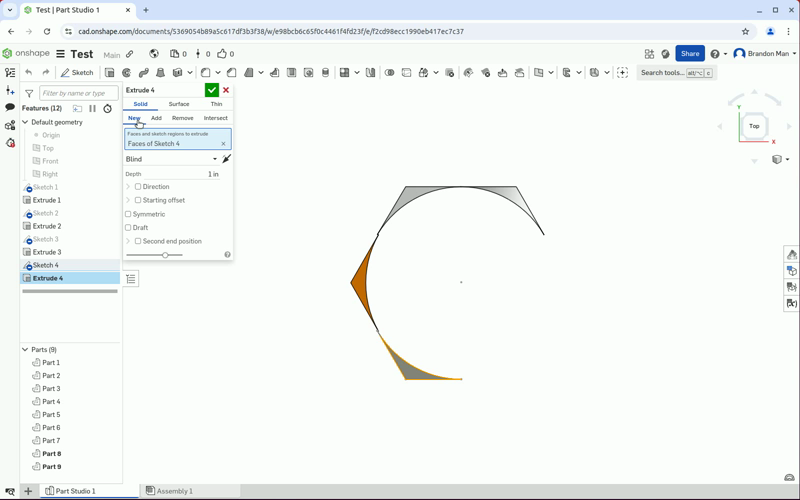
key(tab, 4)
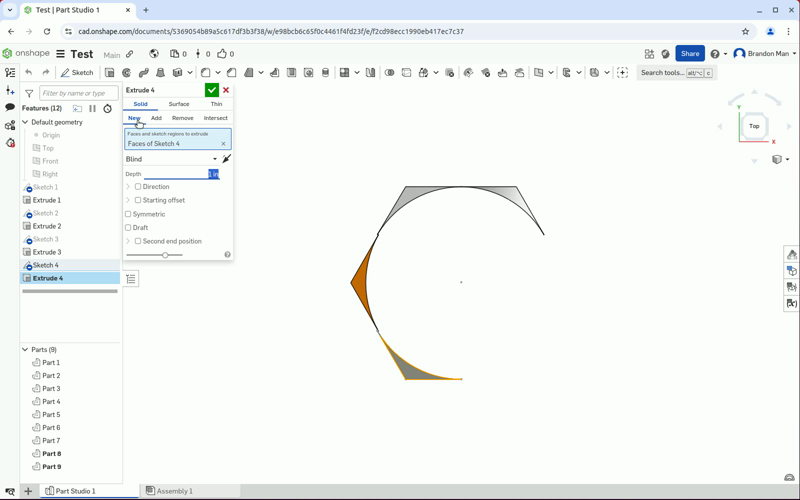
text(23.108)
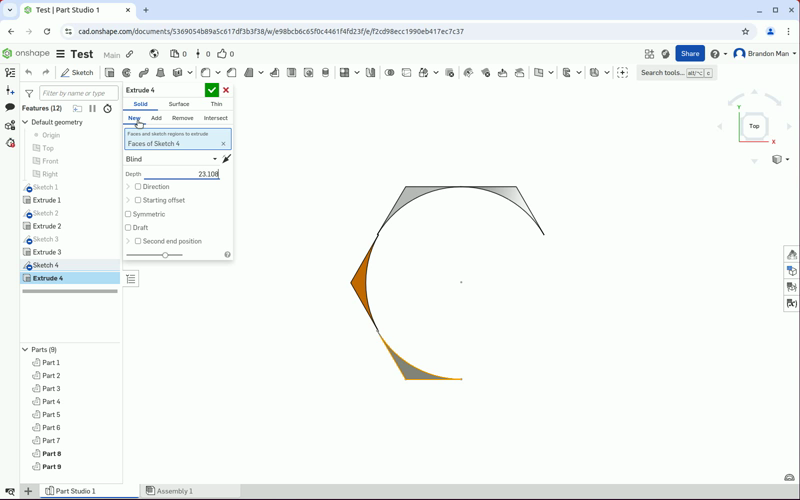
key(enter)
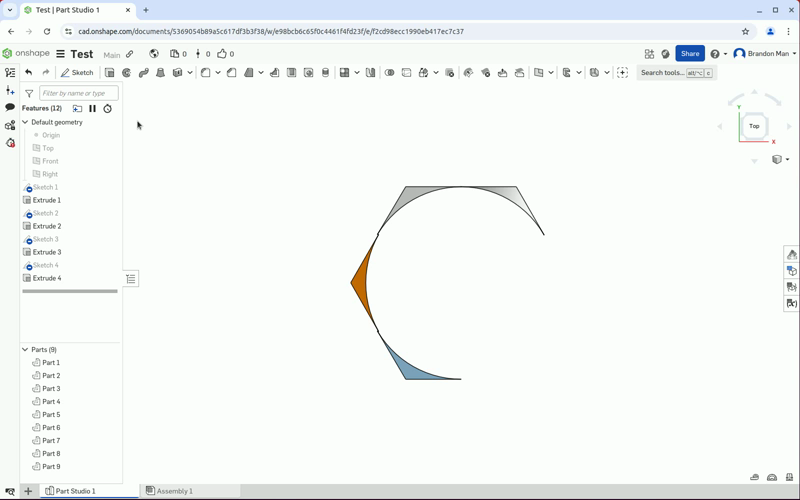
key(shift+h)
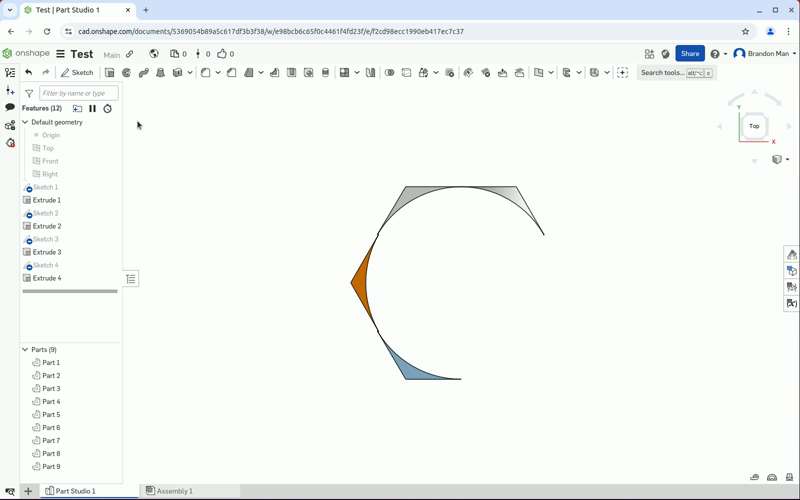
key(shift+h)
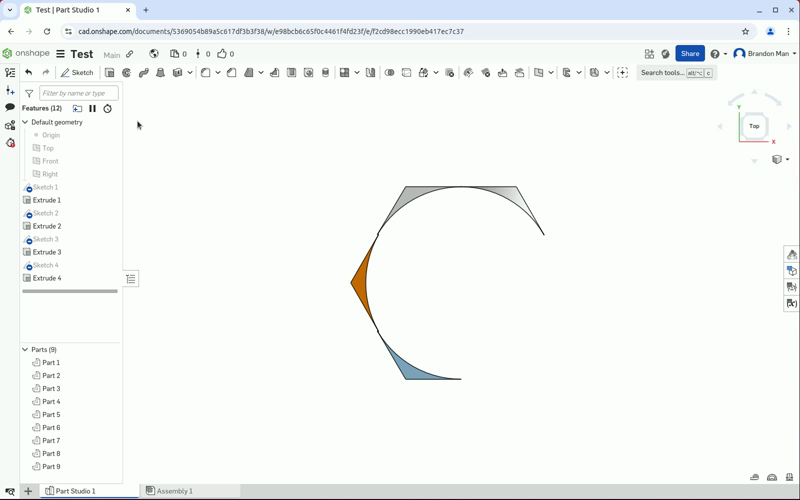
mouse_move(73, 189)
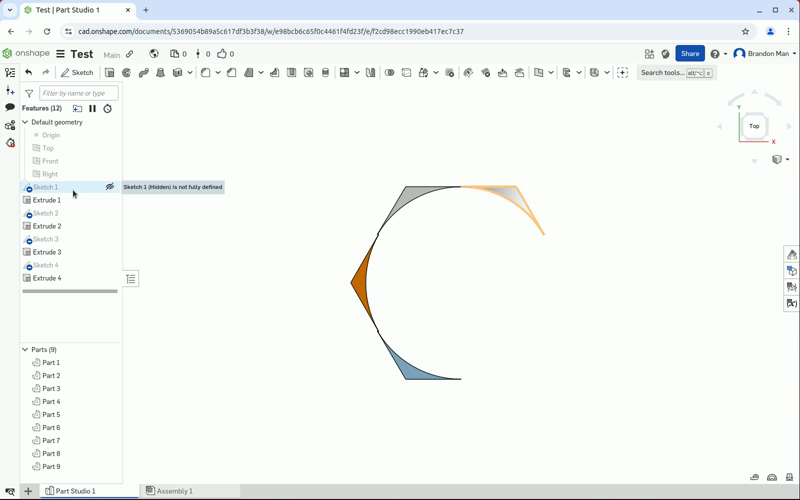
click(73, 189)
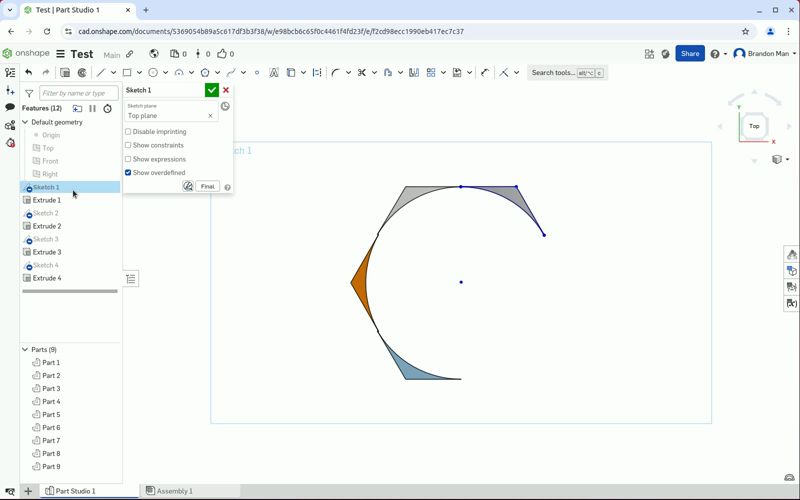
mouse_move(229, 92)
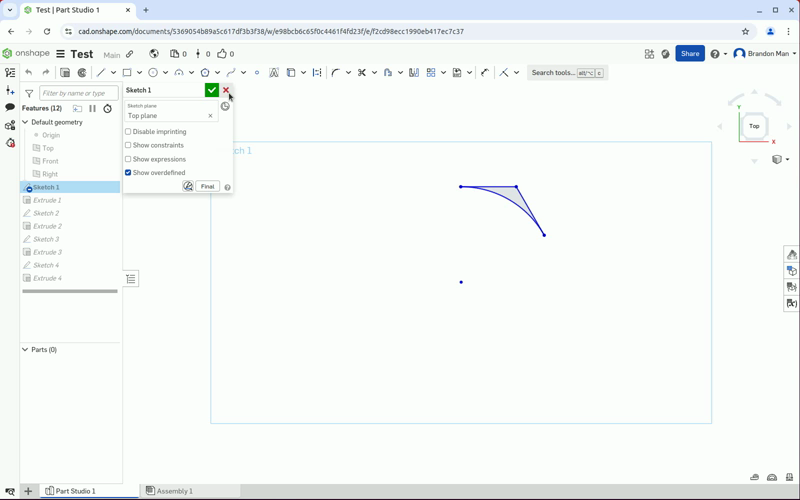
click(229, 92)
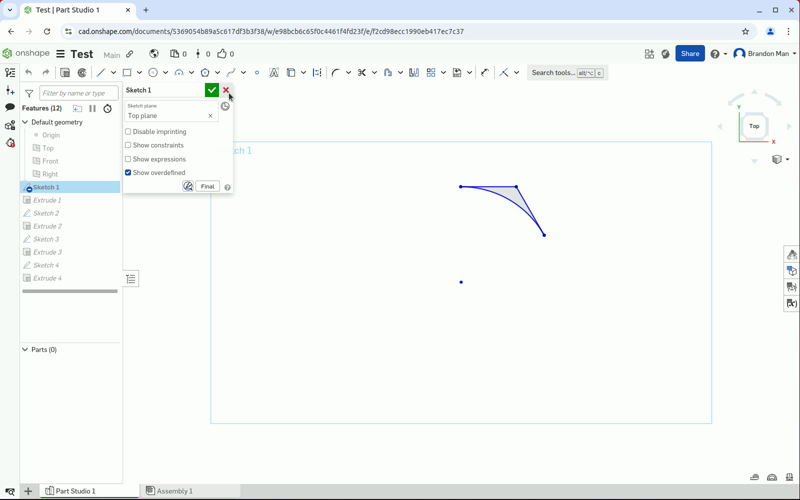
key(shift+s)
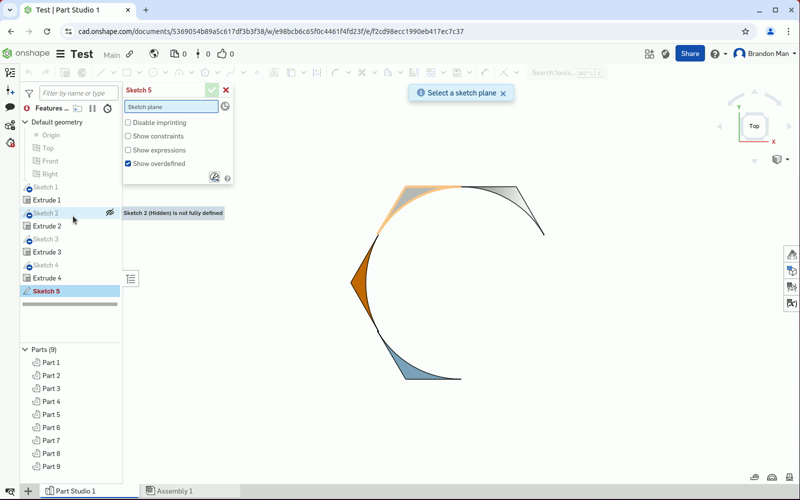
scroll(3)
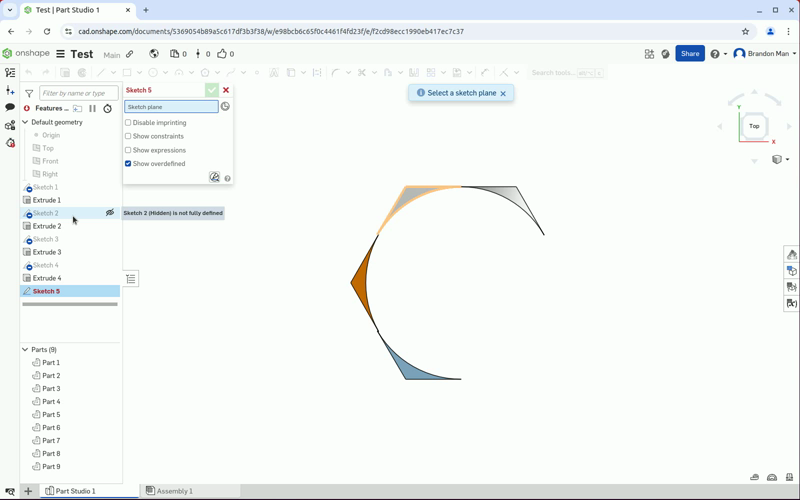
mouse_move(73, 150)
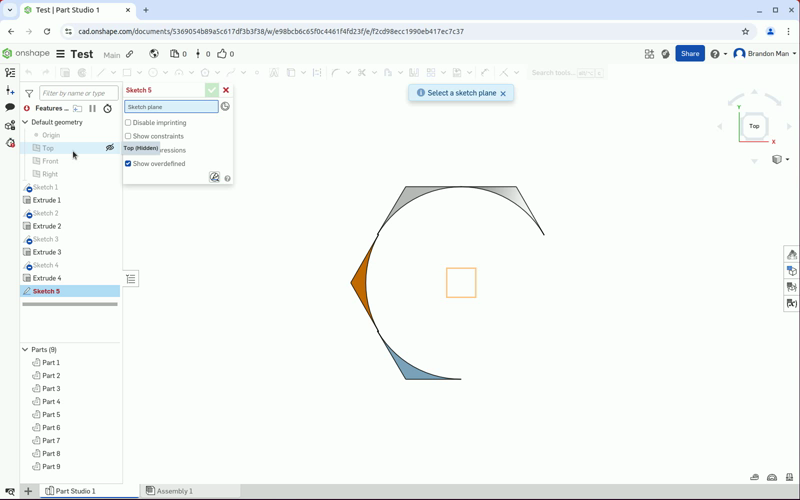
click(73, 150)
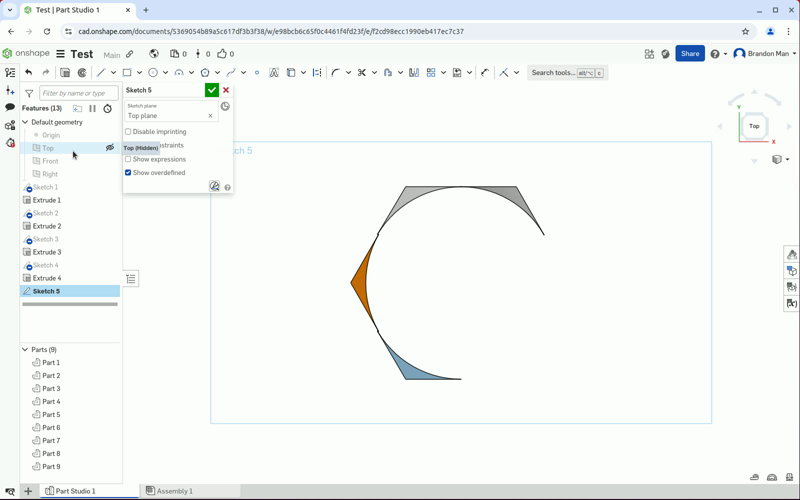
mouse_move(73, 352)
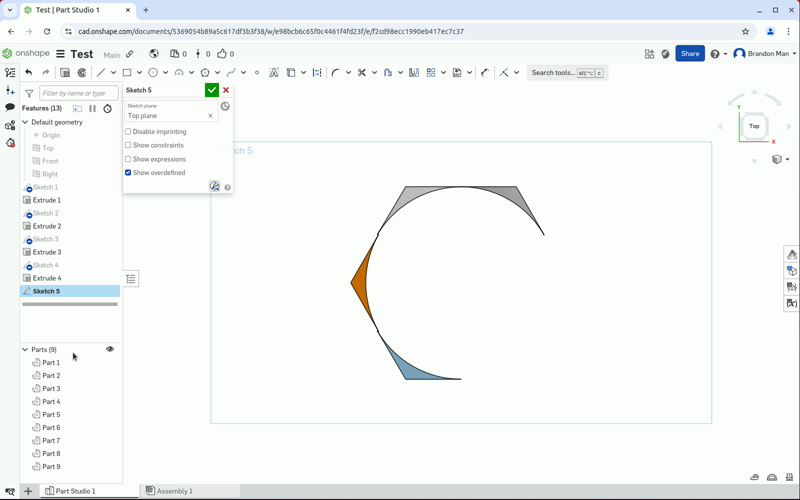
key(y)
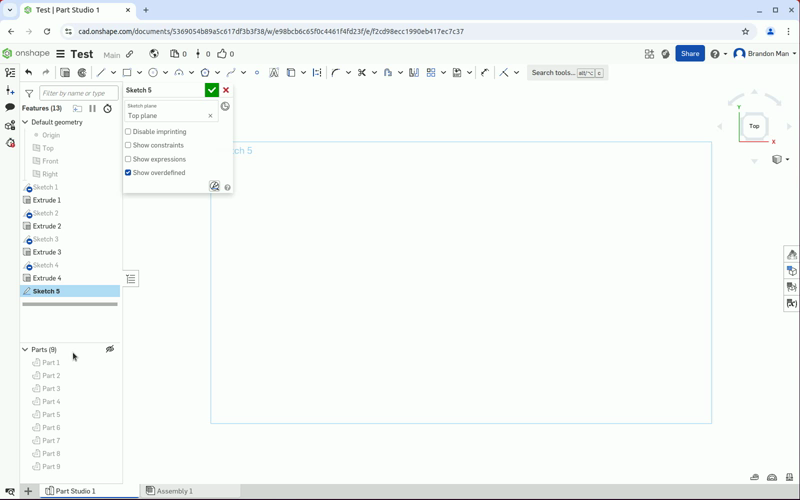
key(l)
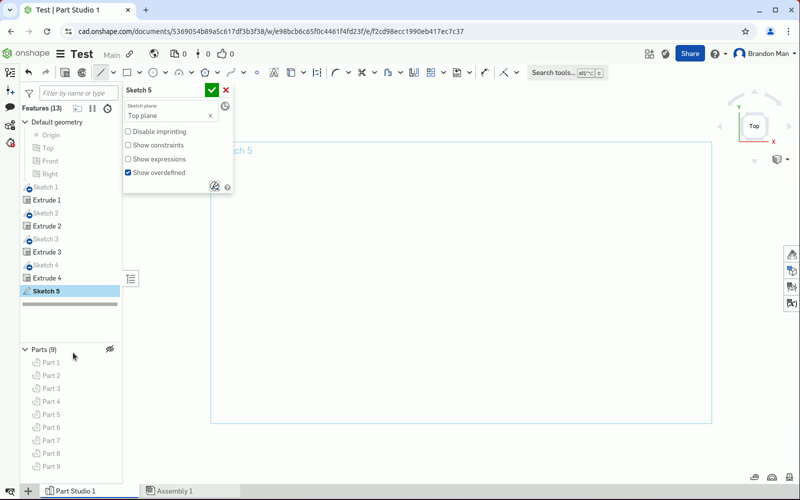
key_down(shift)
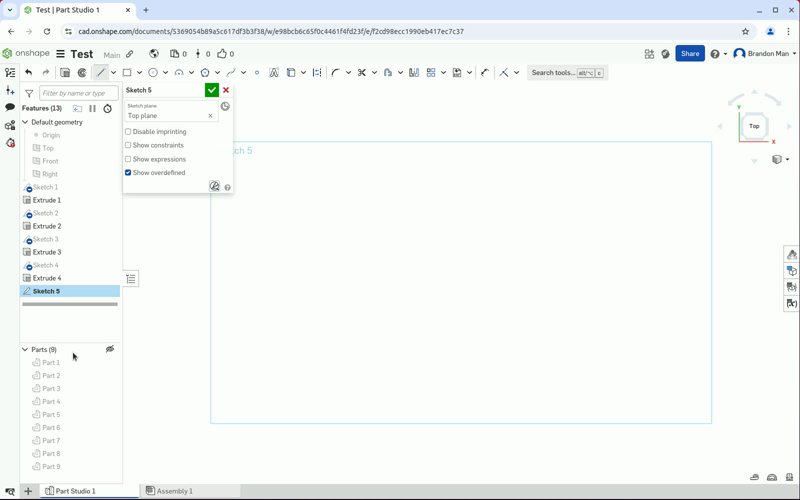
mouse_move(460, 379)
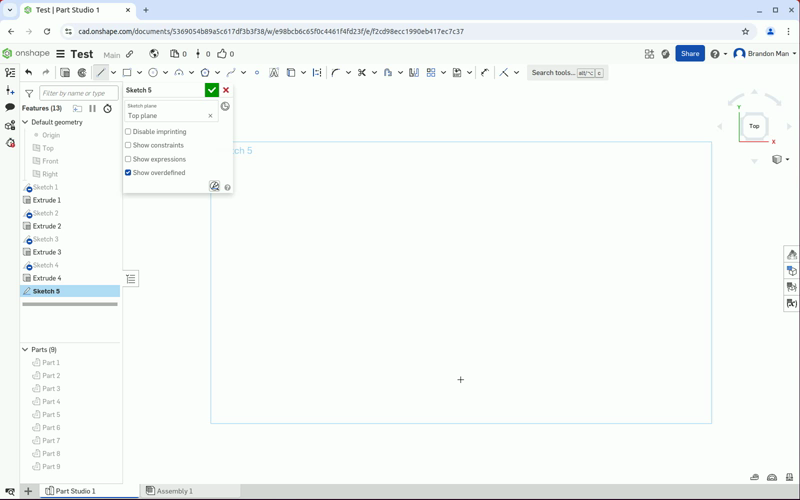
click(460, 379)
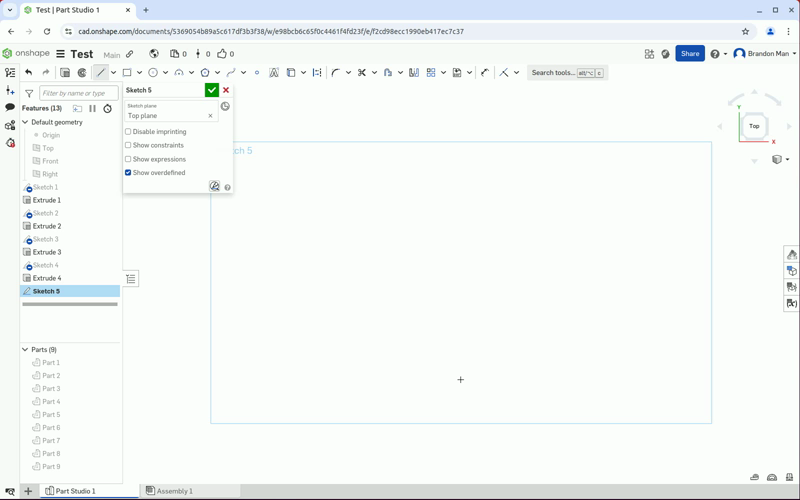
key_up(shift)
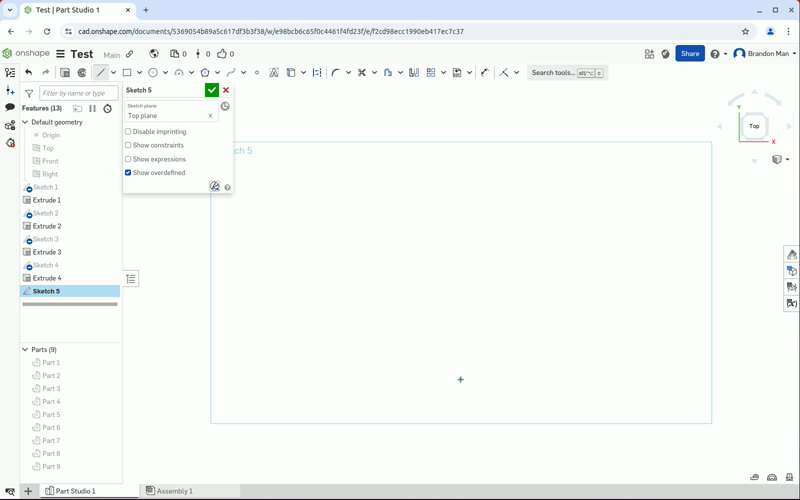
key_down(shift)
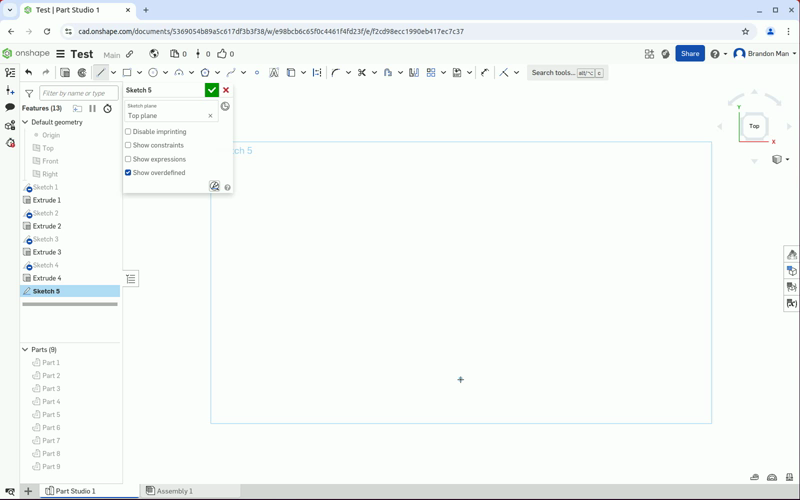
mouse_move(490, 379)
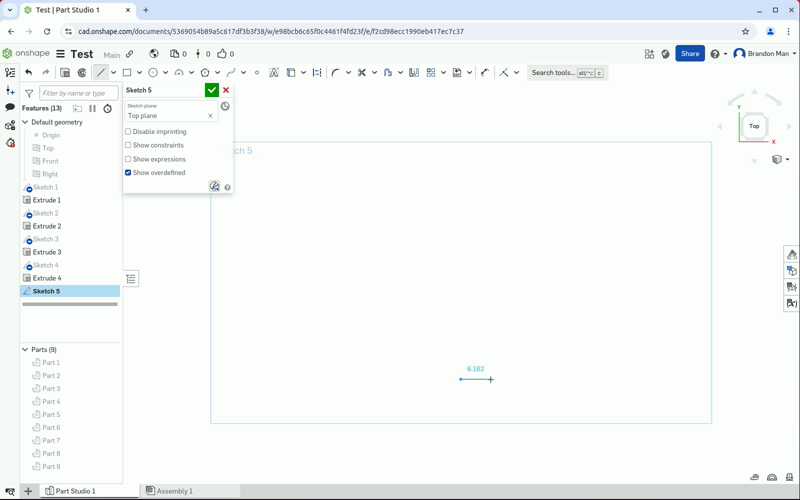
mouse_move(516, 379)
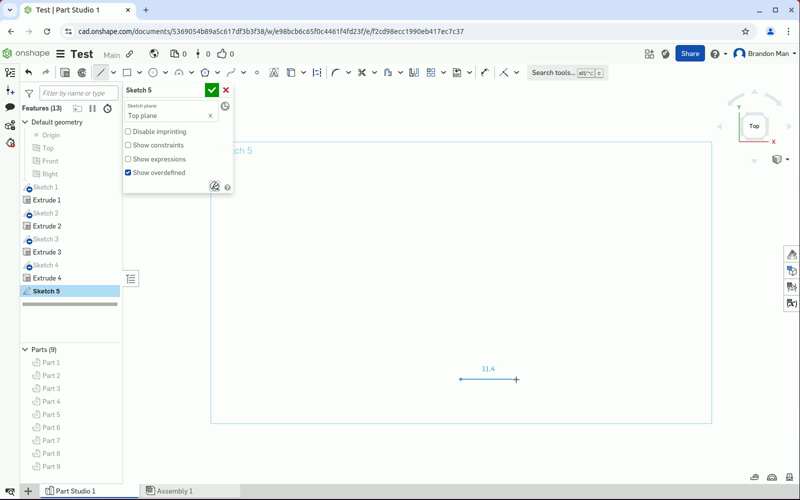
click(516, 379)
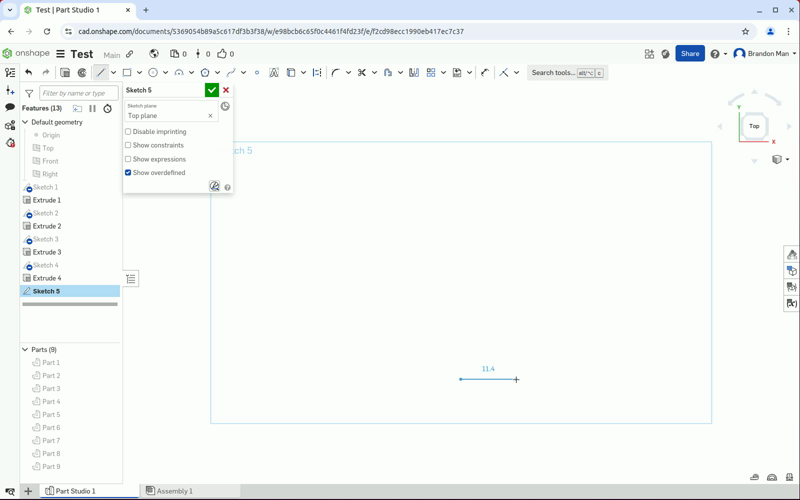
key_up(shift)
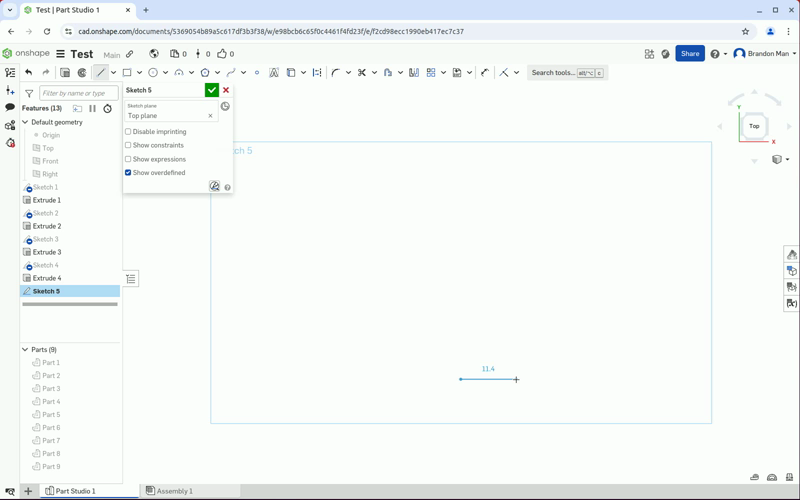
key_down(shift)
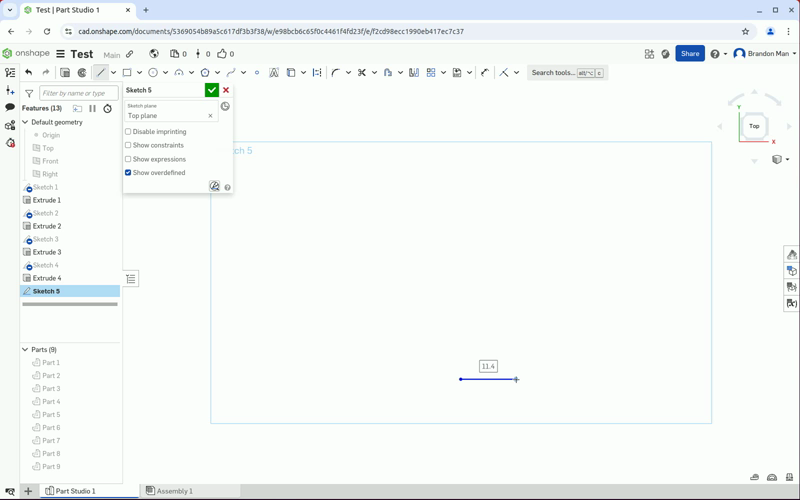
mouse_move(546, 379)
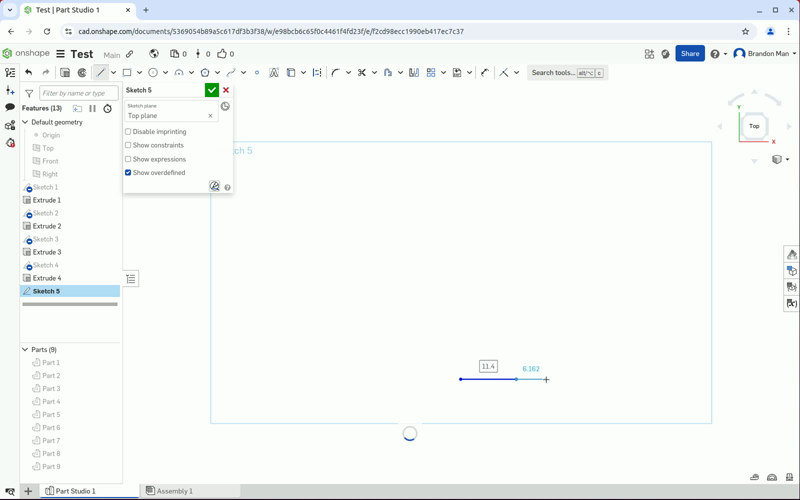
mouse_move(544, 330)
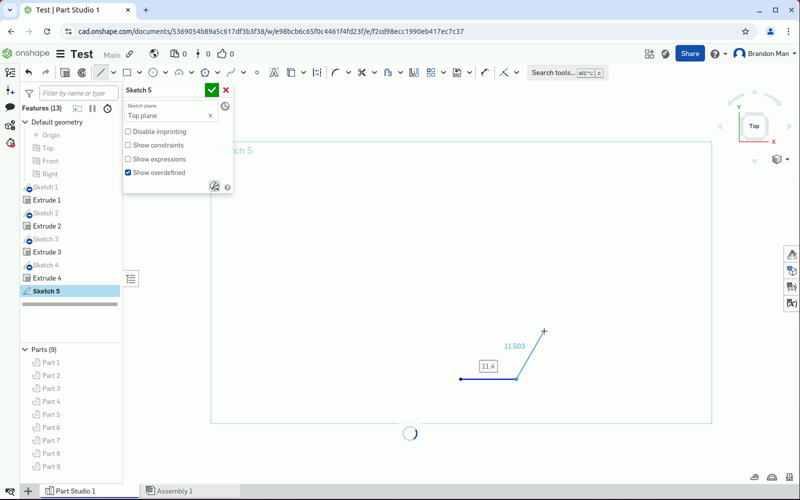
click(544, 330)
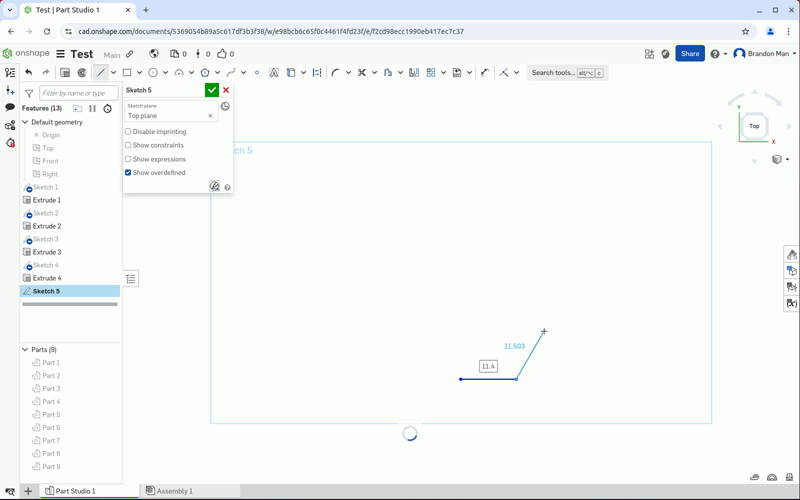
key_up(shift)
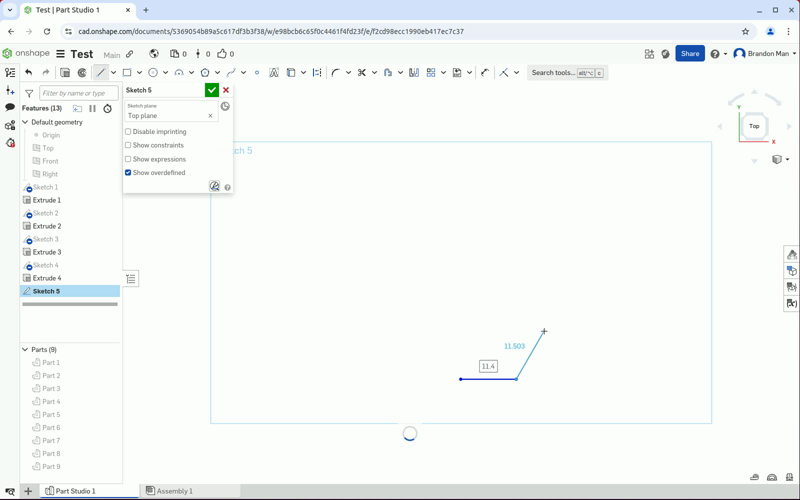
key(esc)
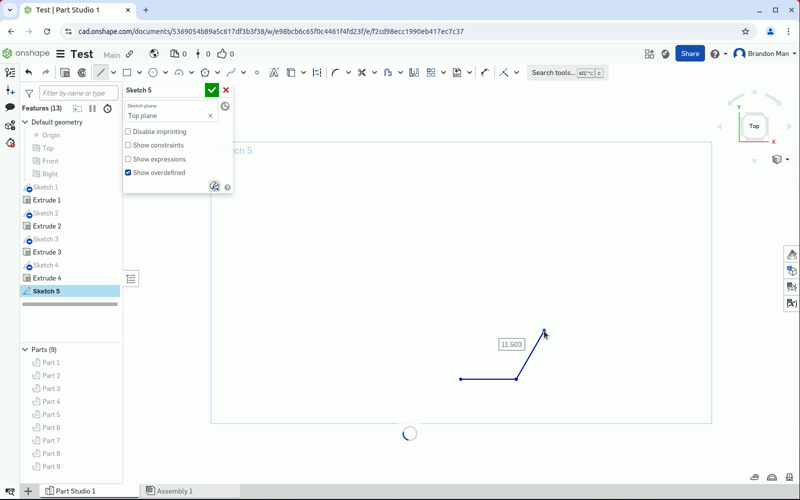
key(a)
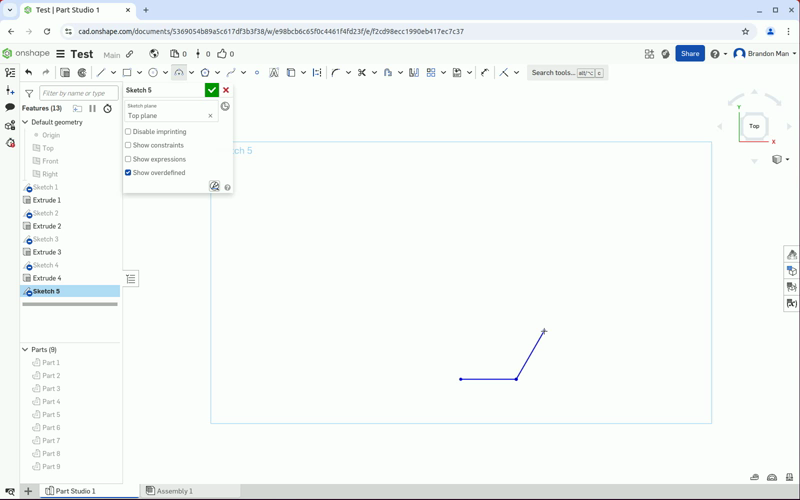
mouse_move(544, 330)
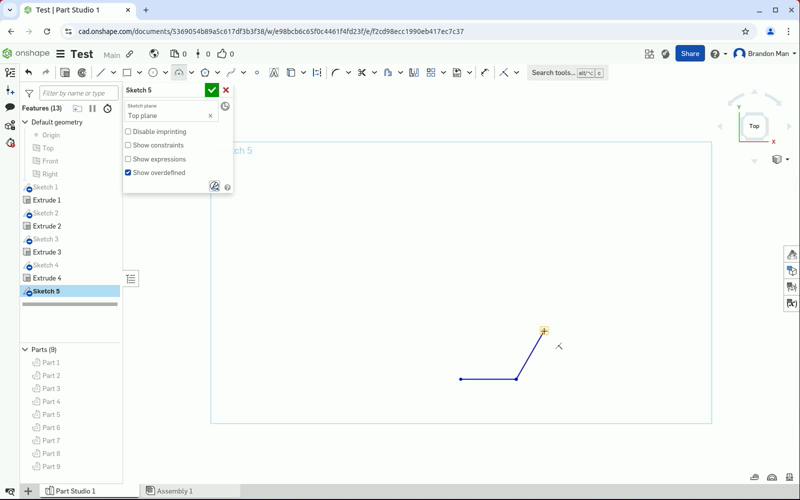
click(544, 330)
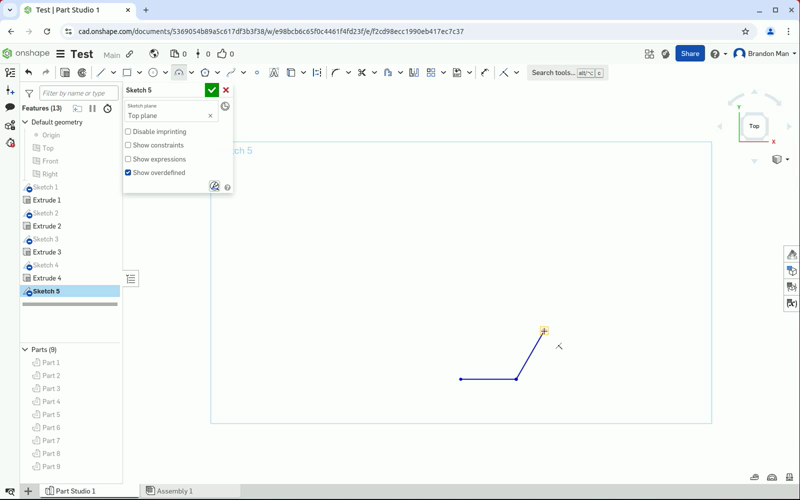
mouse_move(460, 379)
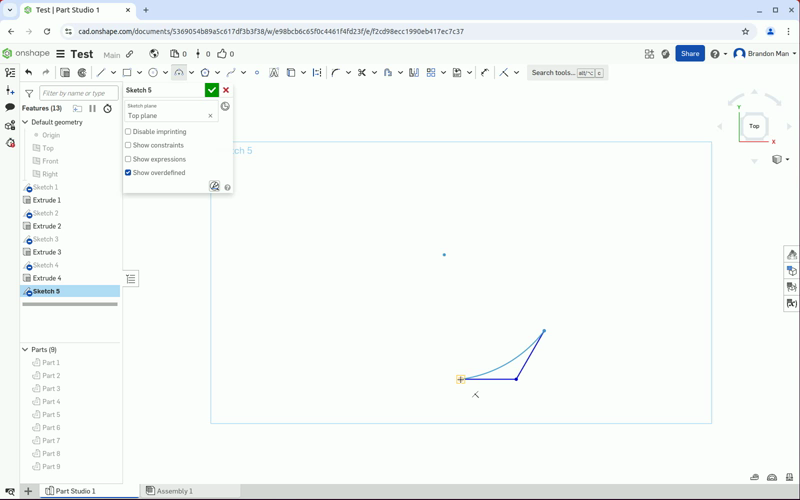
click(460, 379)
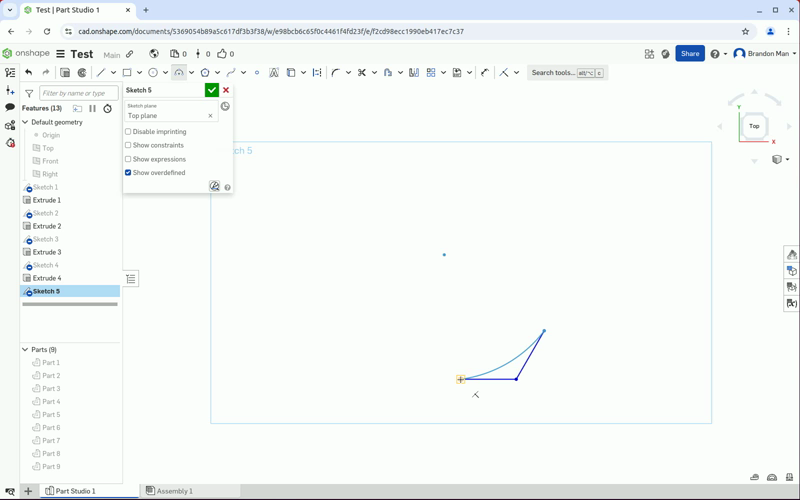
key_down(shift)
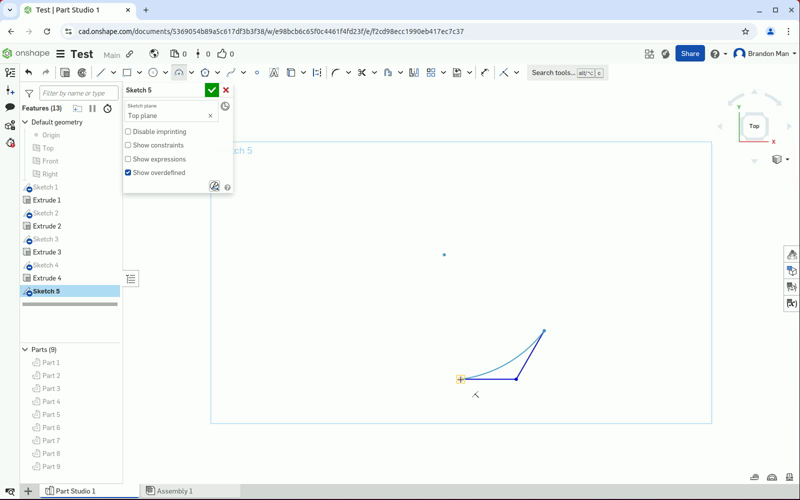
mouse_move(509, 366)
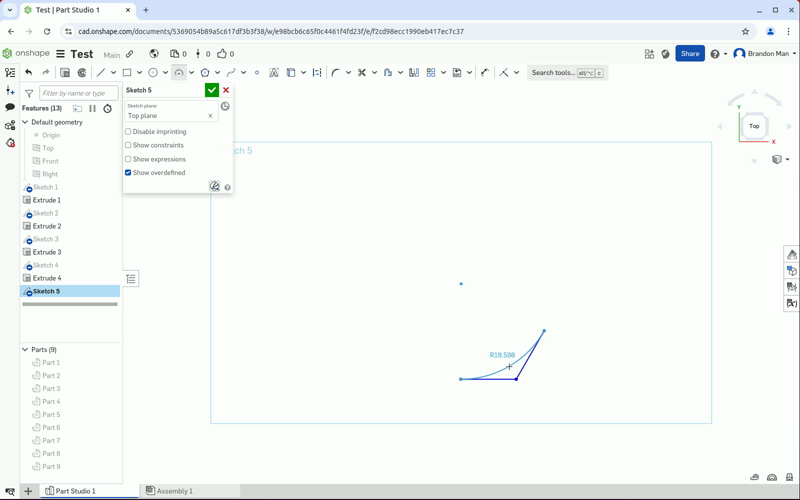
click(509, 366)
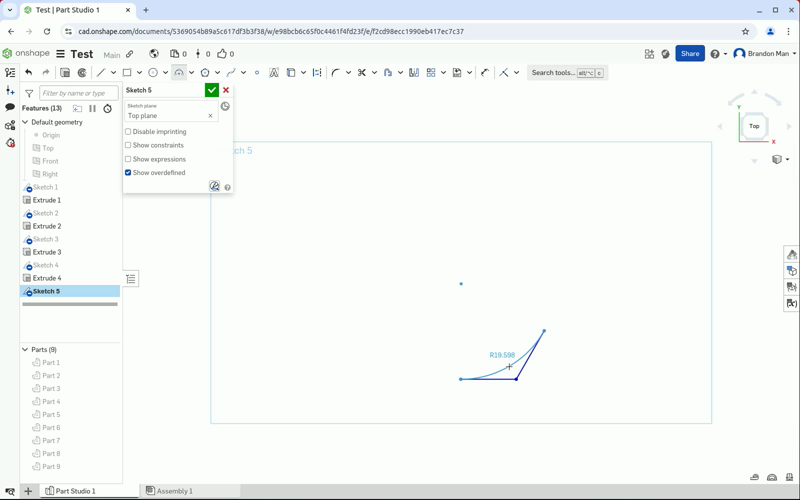
key_up(shift)
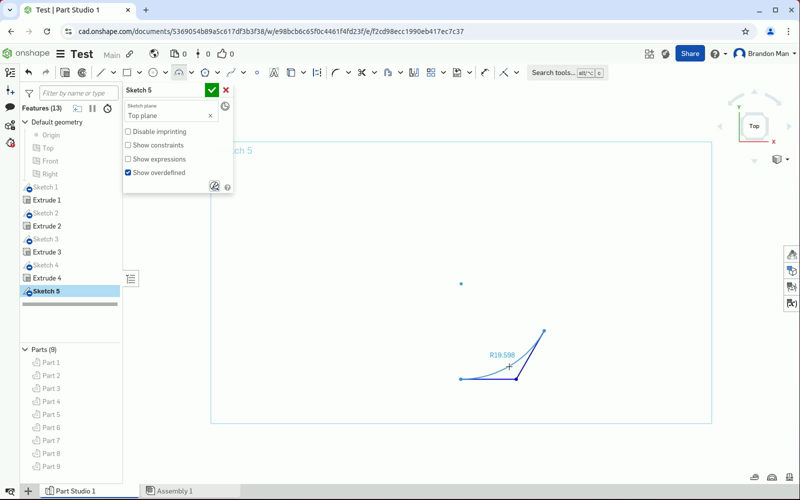
key(esc)
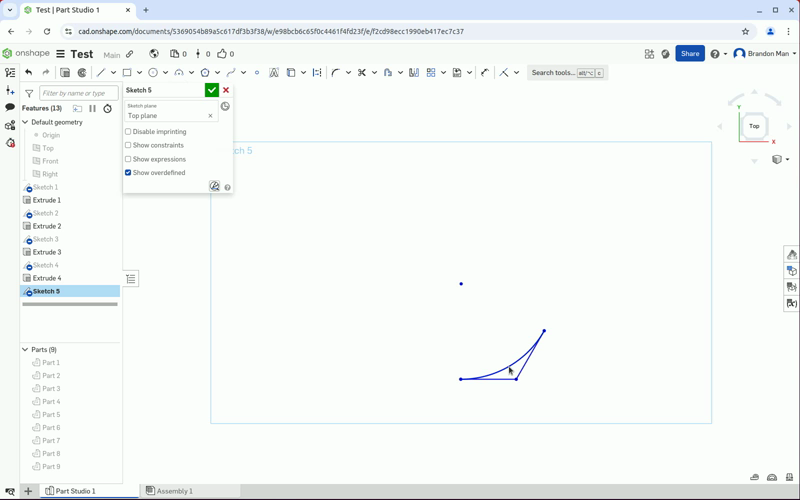
mouse_move(521, 360)
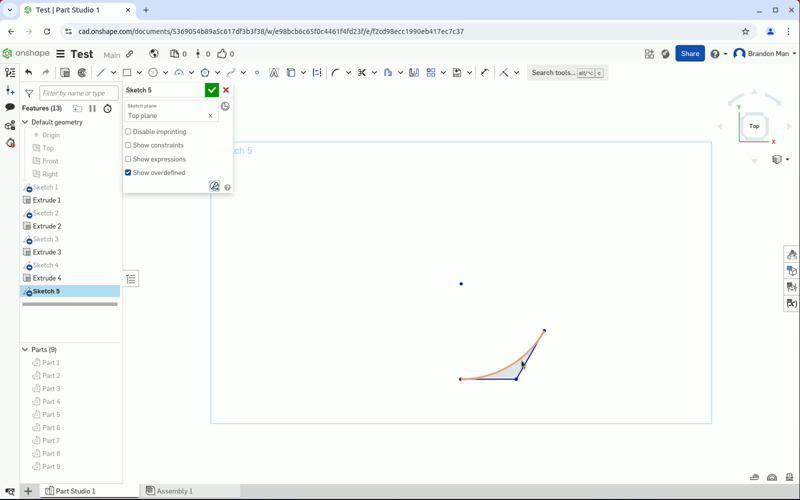
scroll(6)
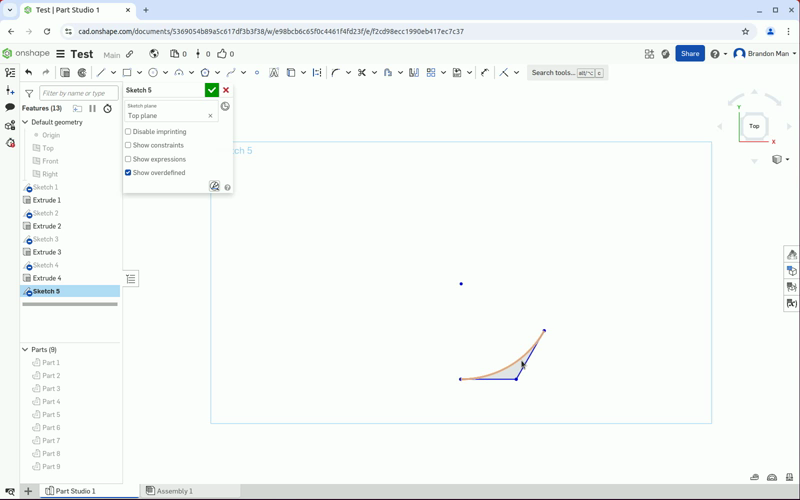
scroll(6)
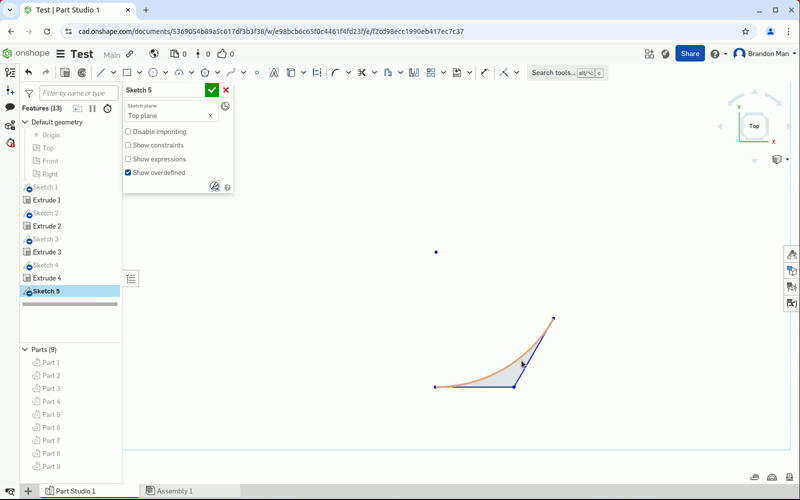
scroll(6)
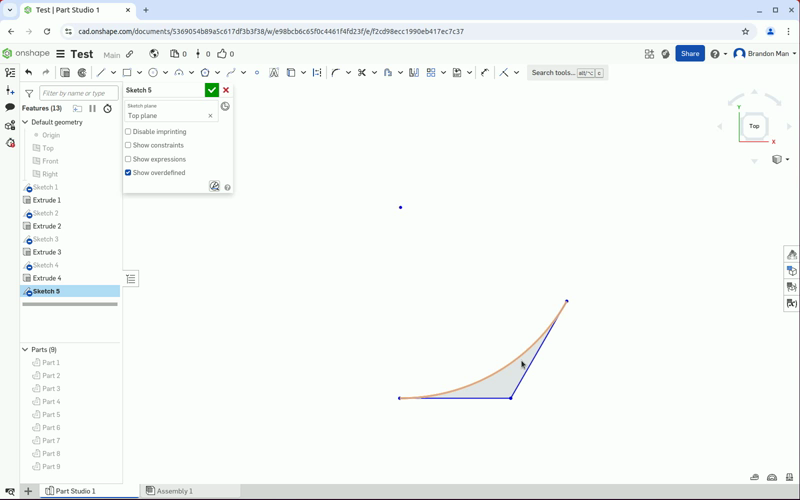
scroll(6)
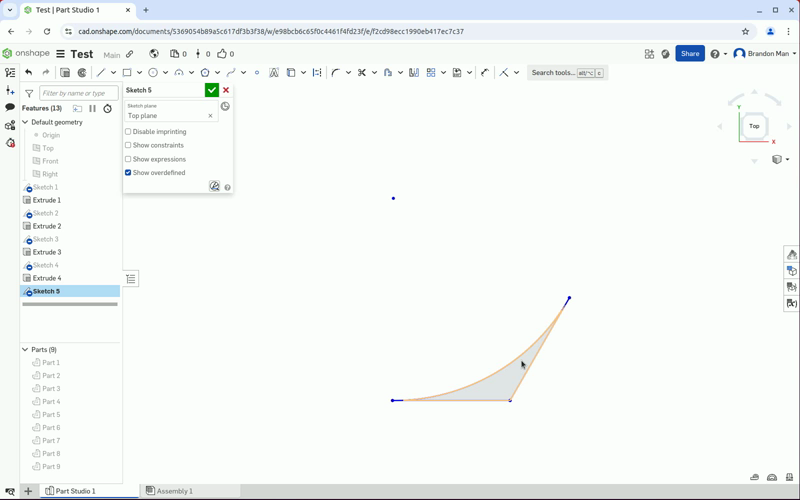
scroll(6)
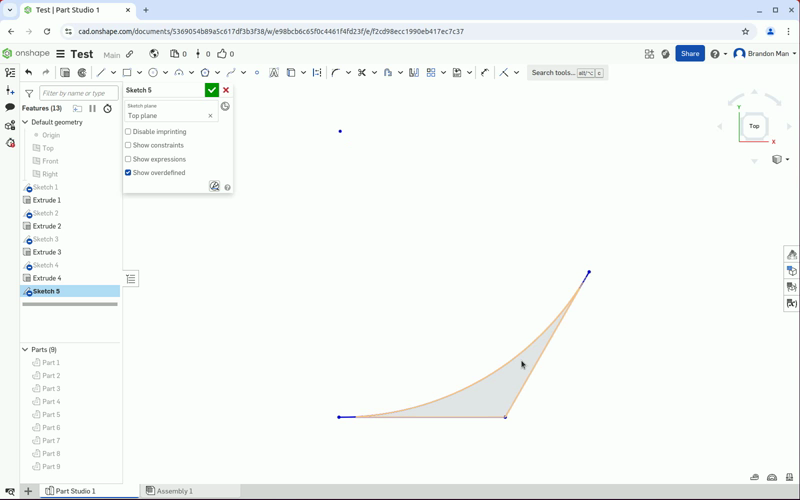
scroll(6)
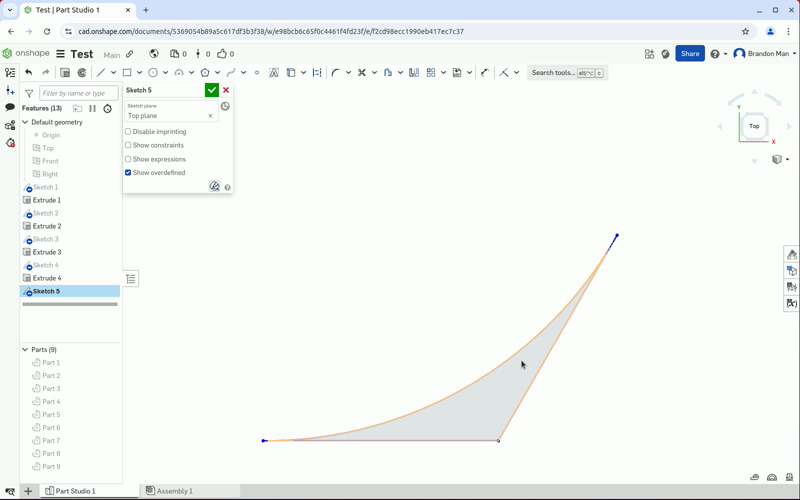
scroll(6)
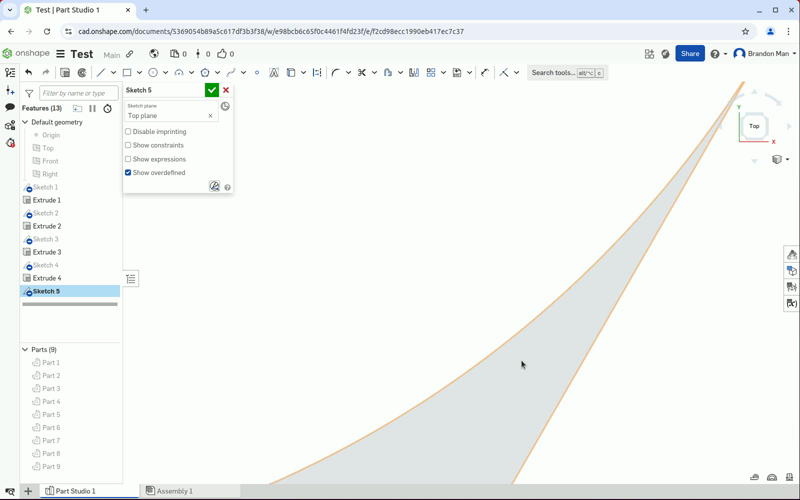
click(521, 360)
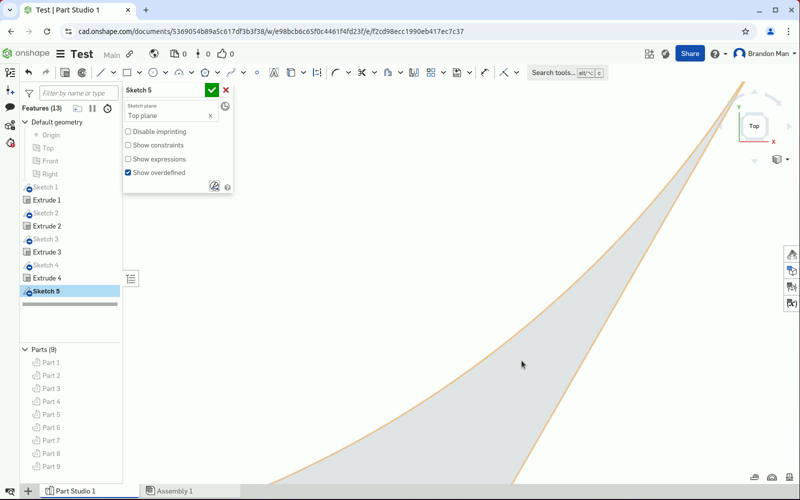
scroll(-6)
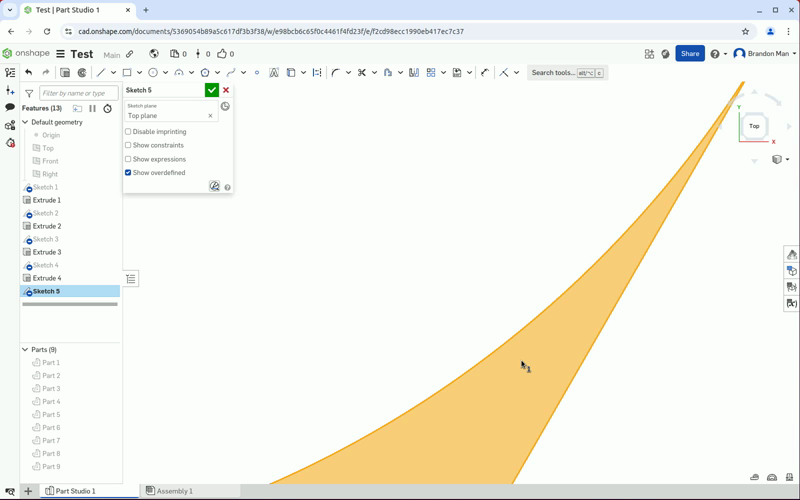
scroll(-6)
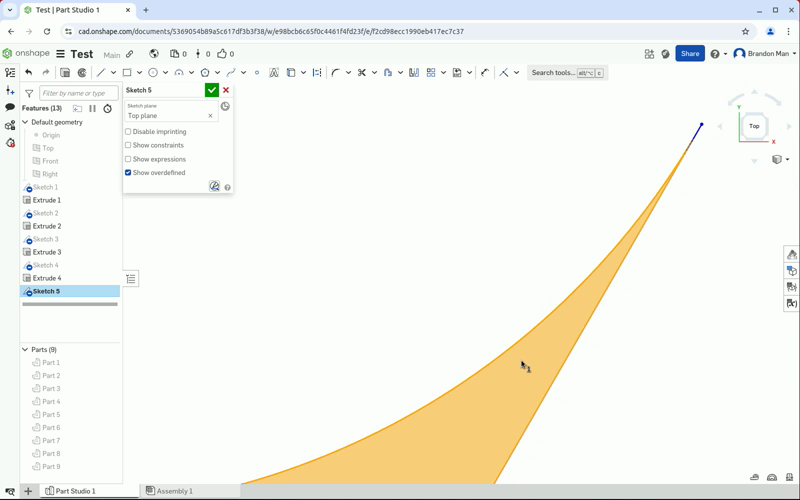
scroll(-6)
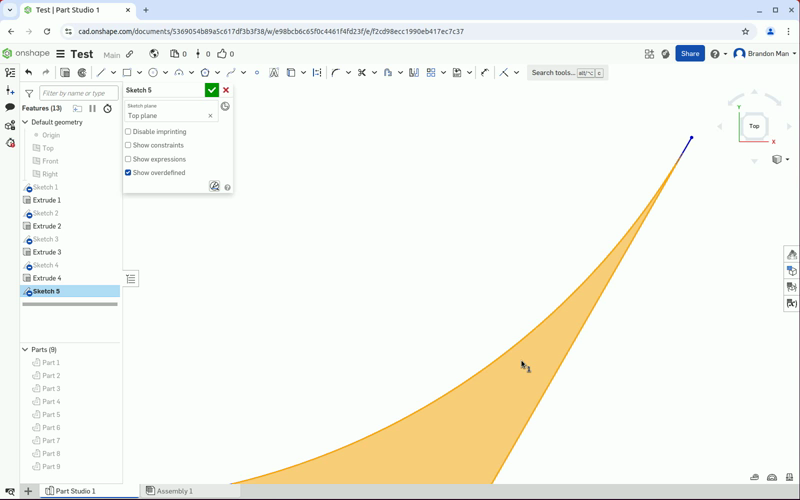
scroll(-6)
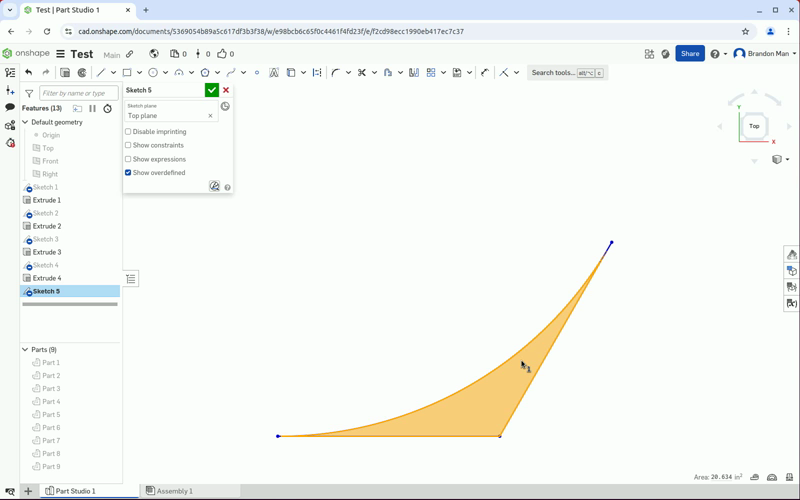
scroll(-6)
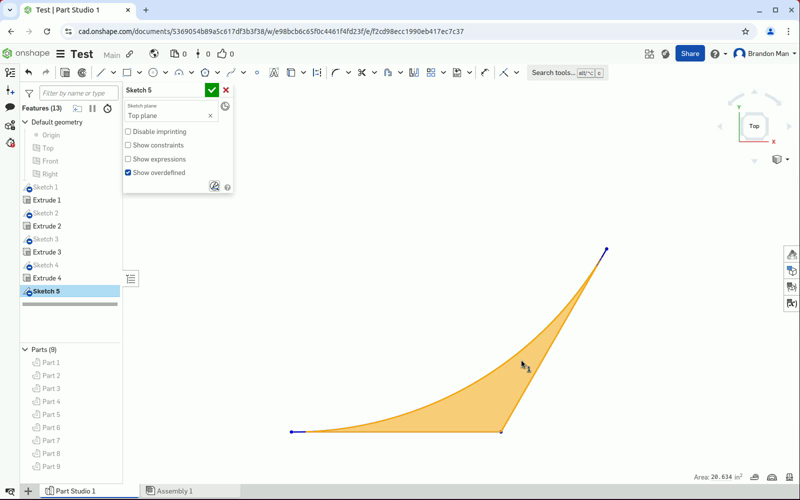
scroll(-6)
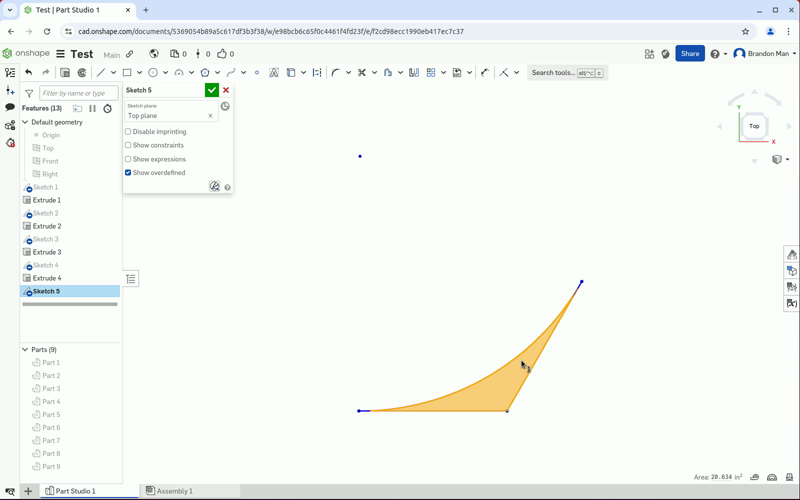
scroll(-6)
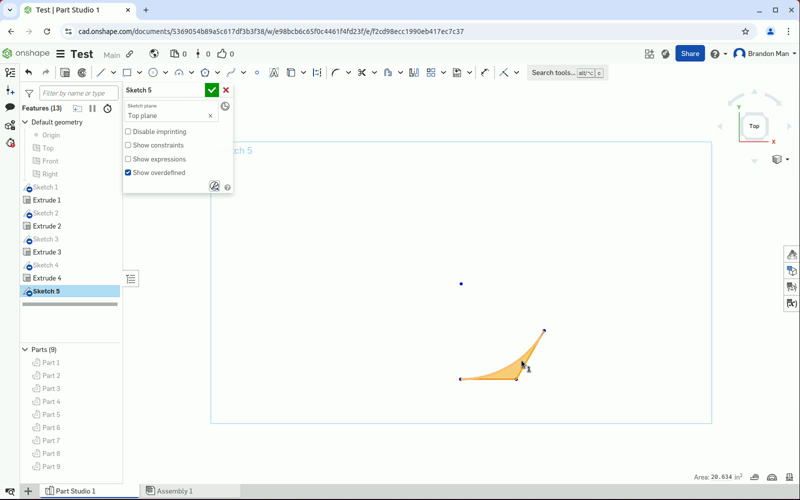
mouse_move(73, 352)
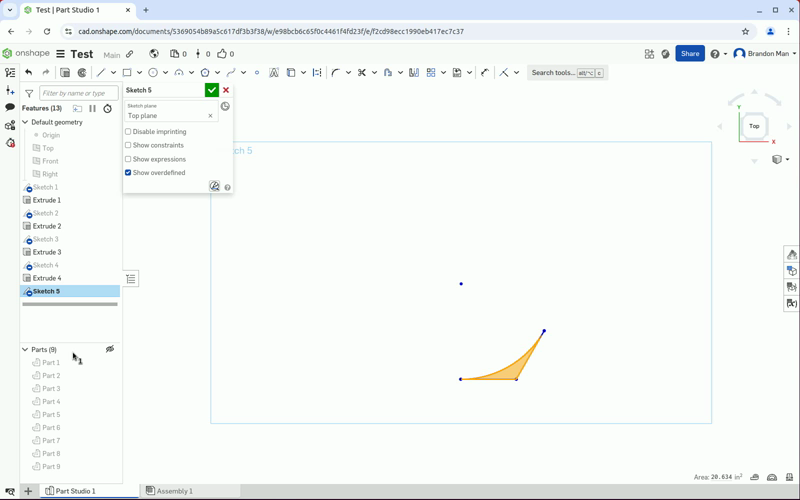
key(shift+y)
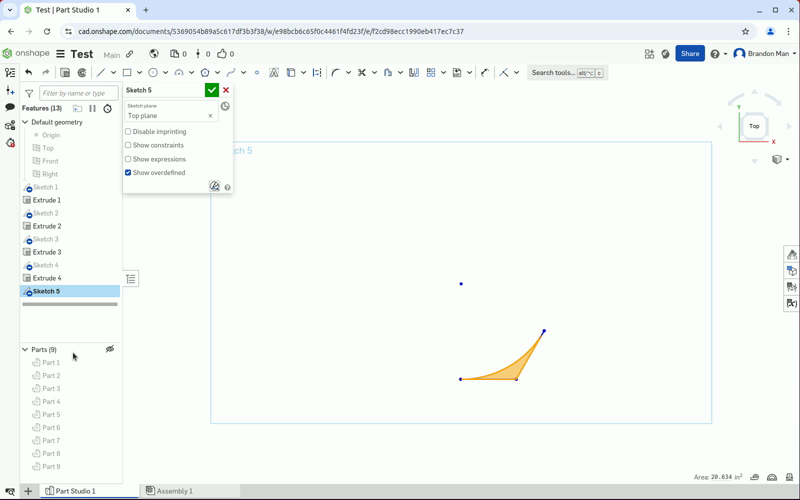
key(shift+e)
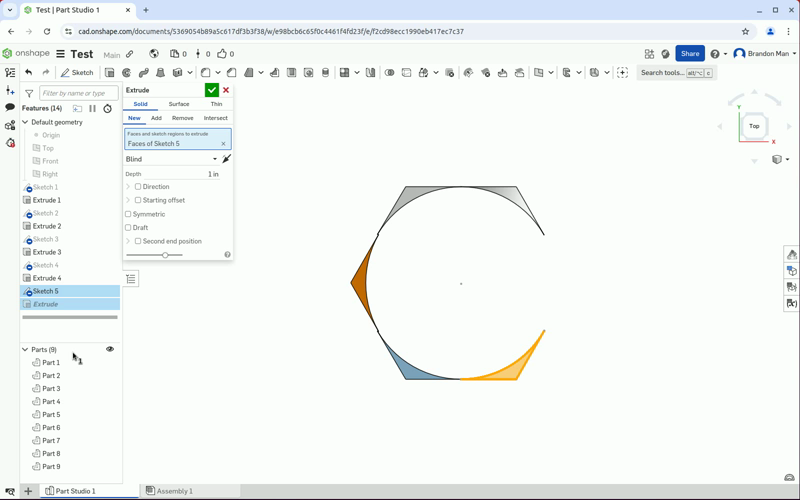
mouse_move(143, 106)
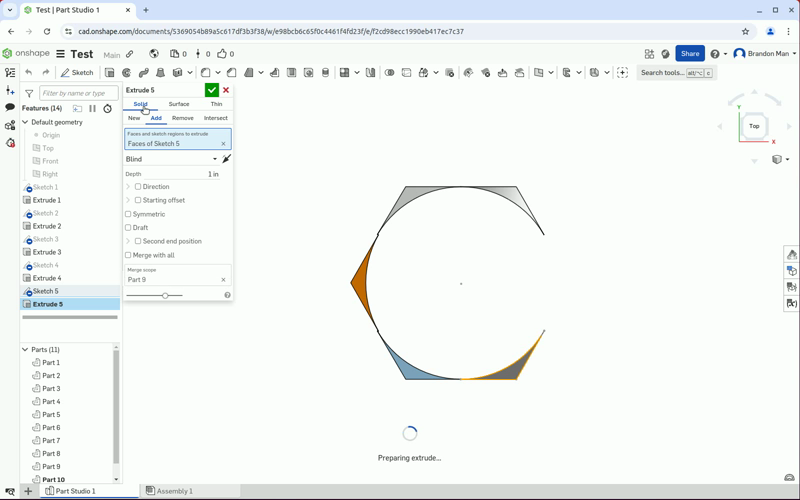
click(143, 106)
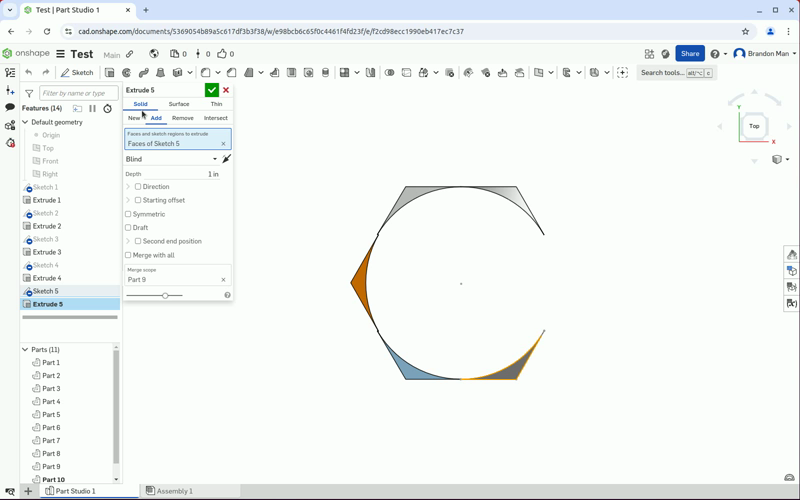
mouse_move(137, 120)
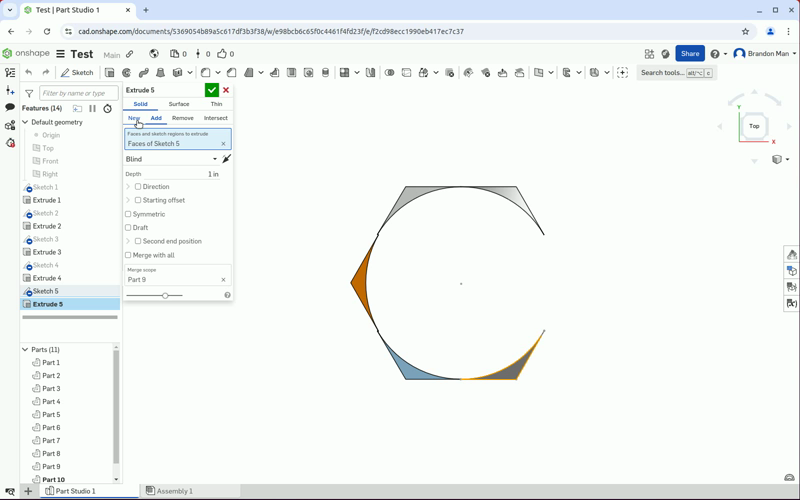
click(137, 120)
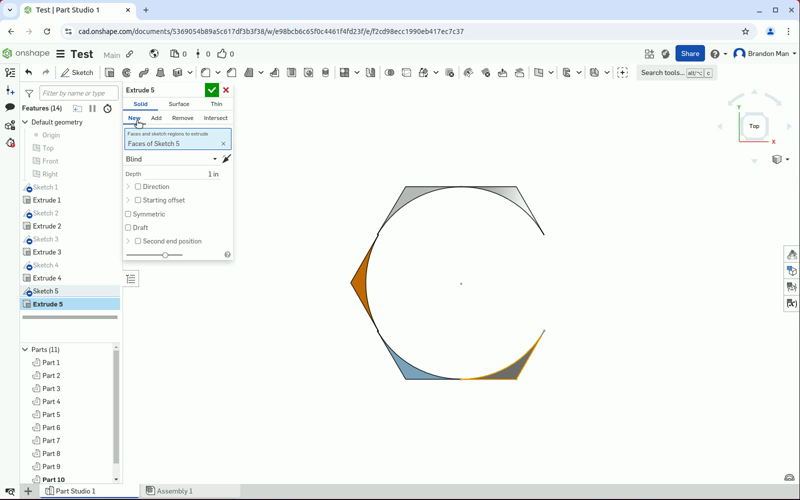
key(tab, 4)
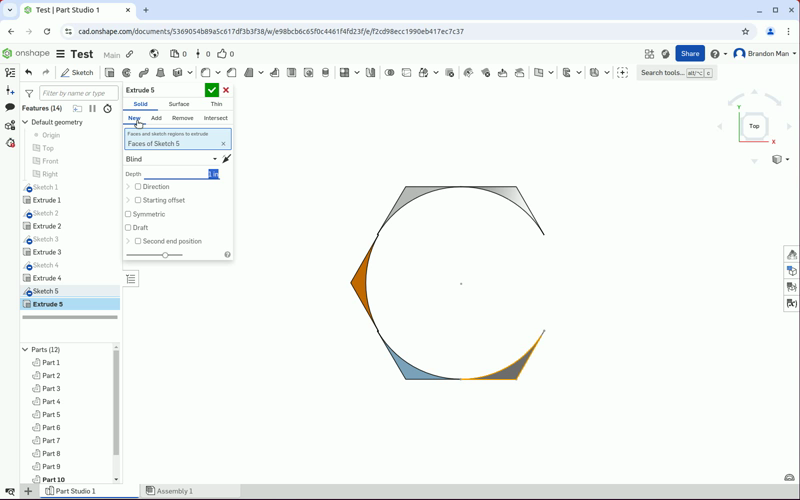
text(23.108)
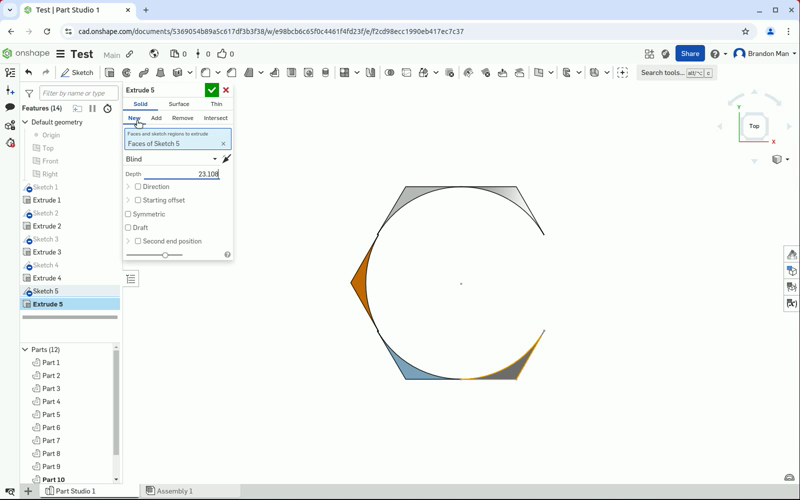
key(enter)
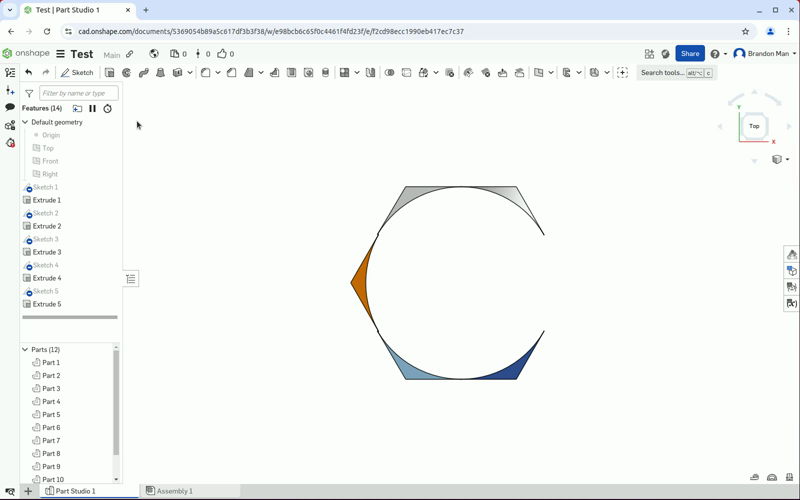
key(shift+h)
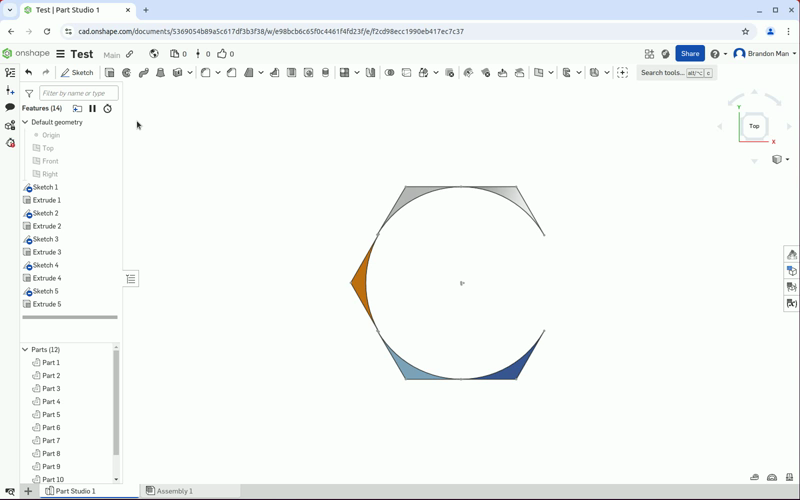
key(shift+h)
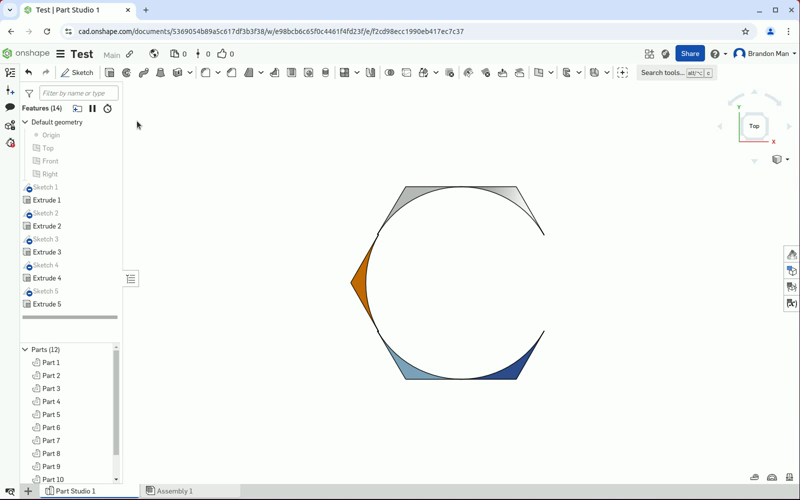
mouse_move(73, 189)
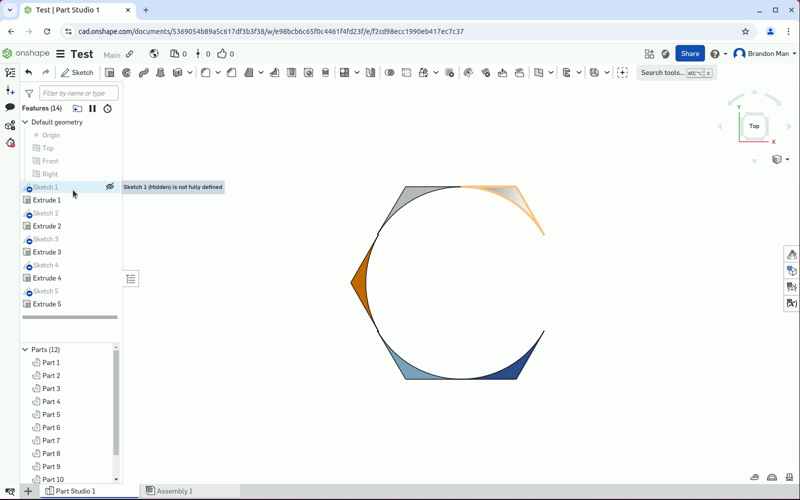
click(73, 189)
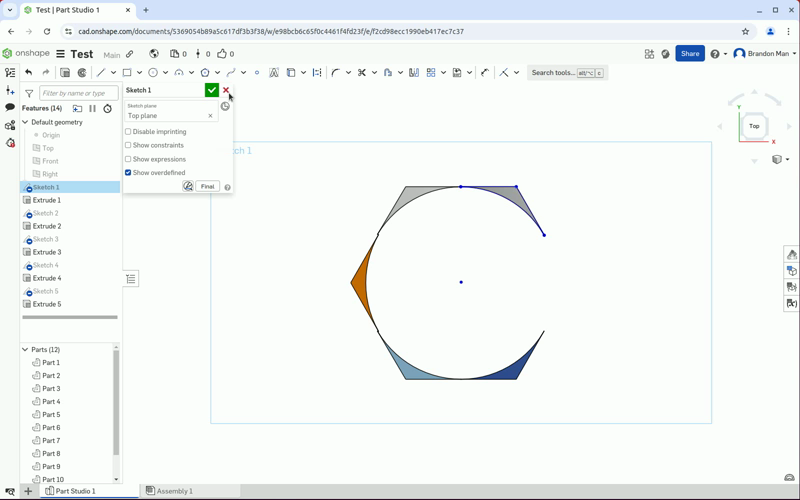
mouse_move(229, 92)
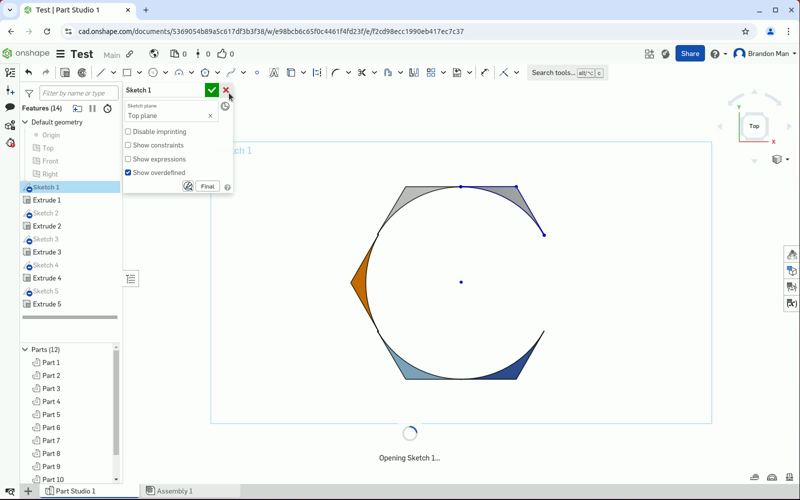
click(229, 92)
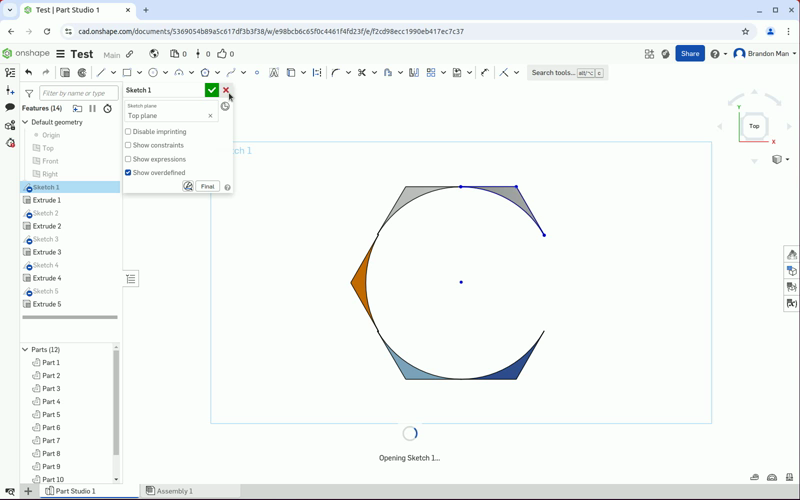
key(shift+s)
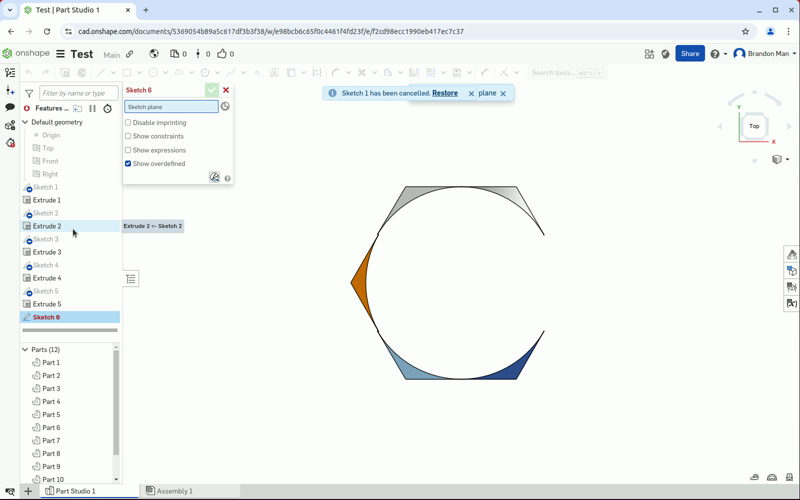
scroll(3)
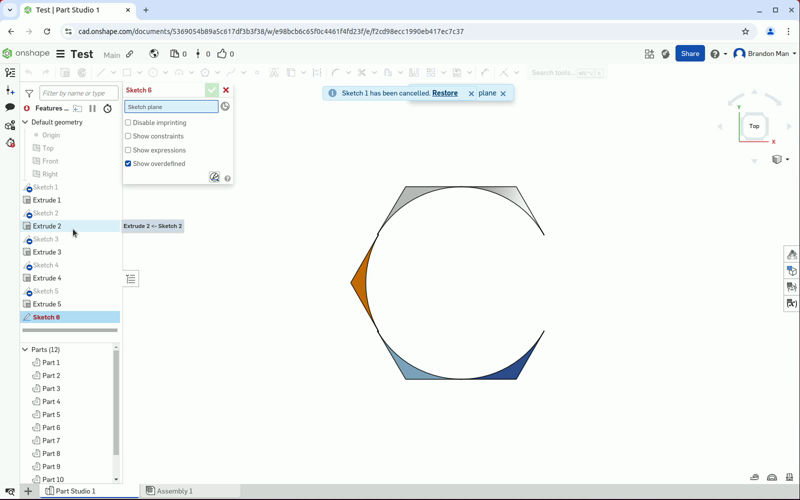
mouse_move(73, 150)
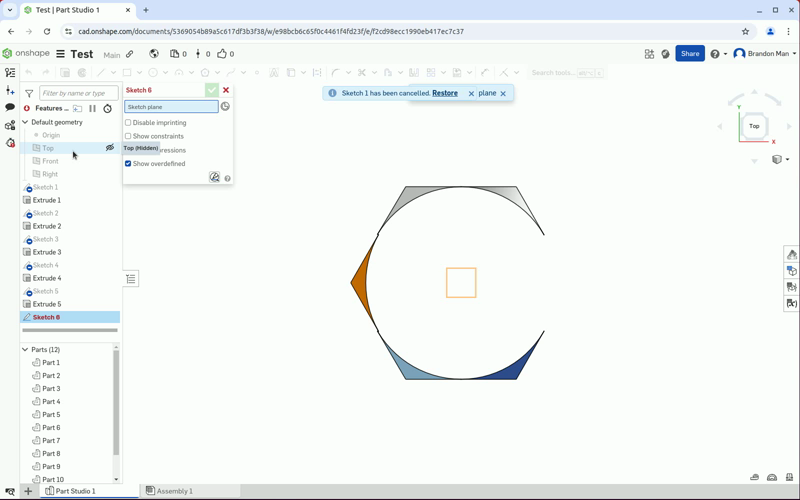
click(73, 150)
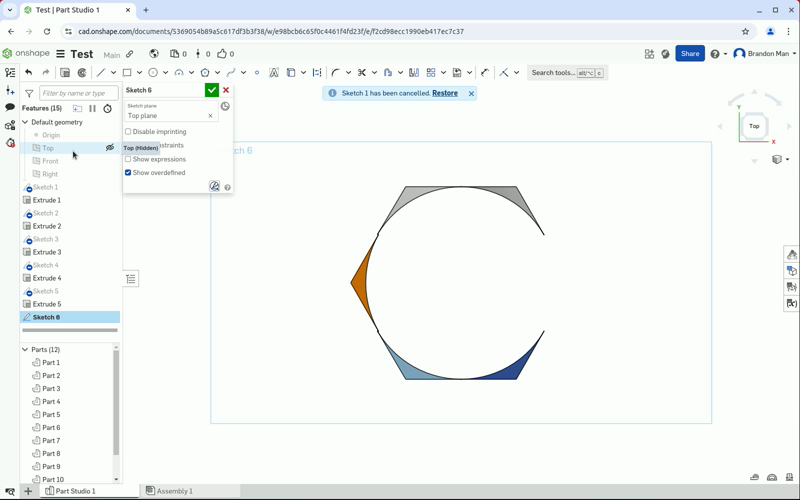
mouse_move(69, 352)
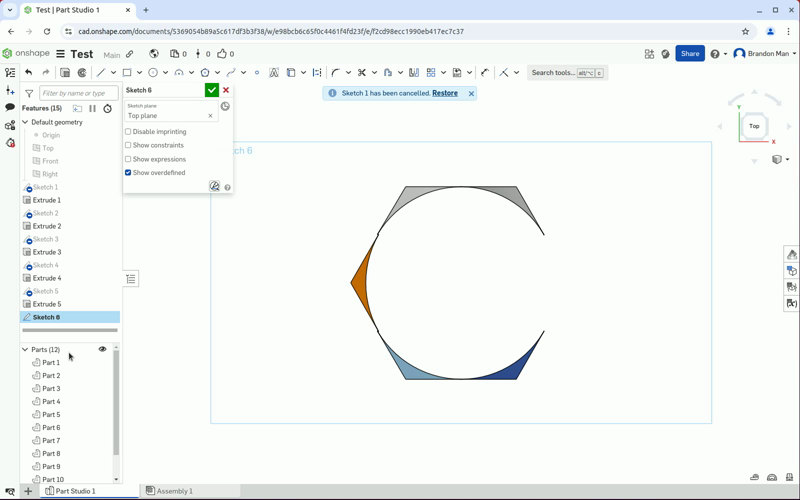
key(y)
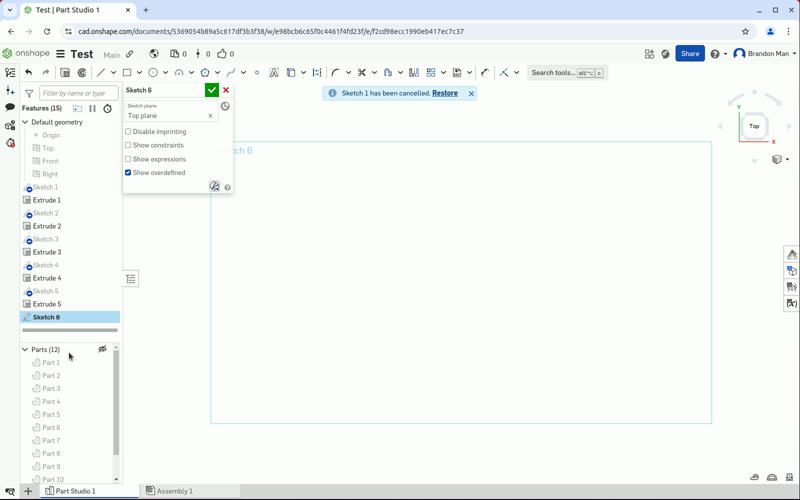
key(l)
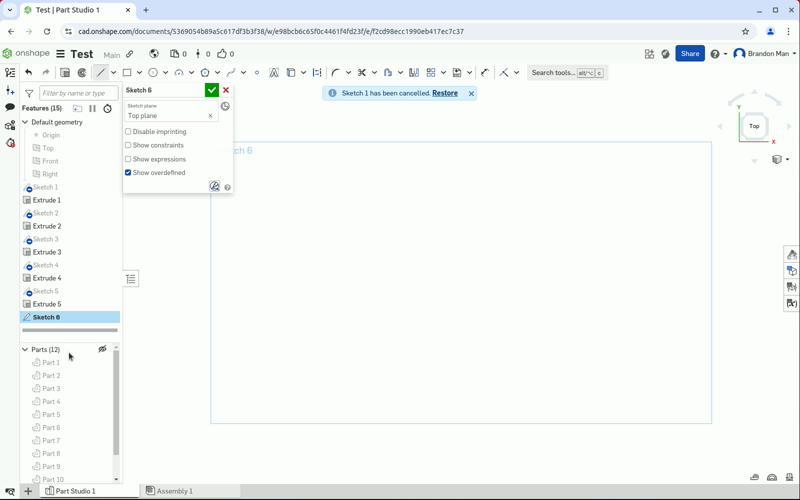
key_down(shift)
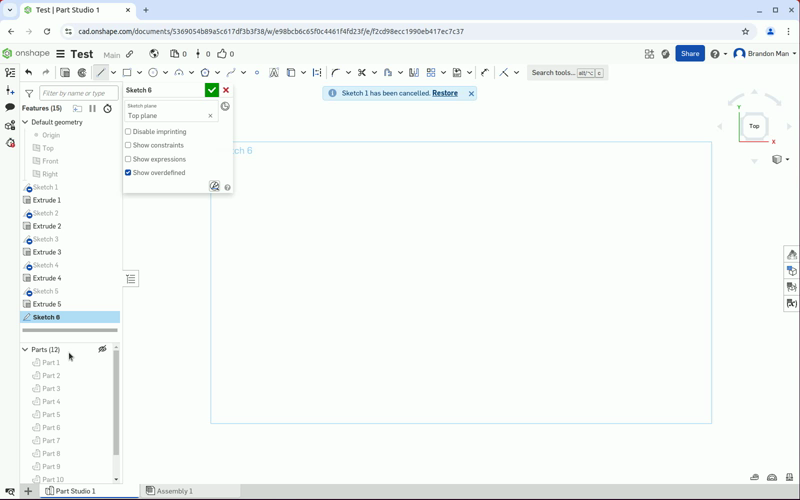
mouse_move(543, 330)
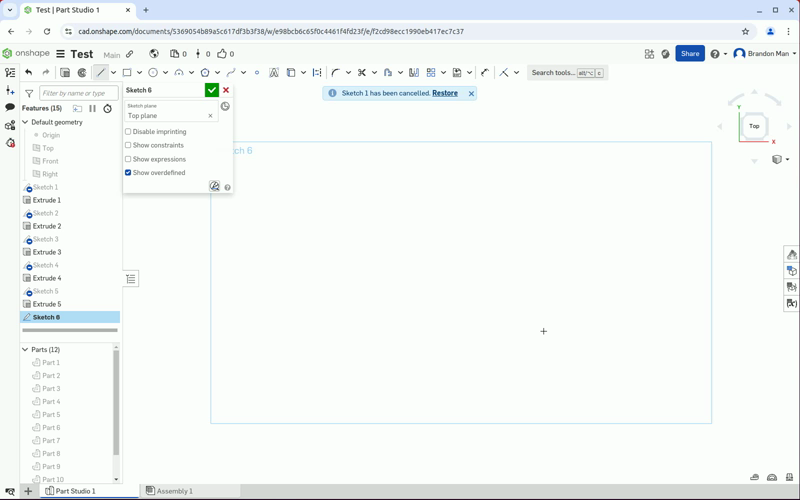
click(543, 330)
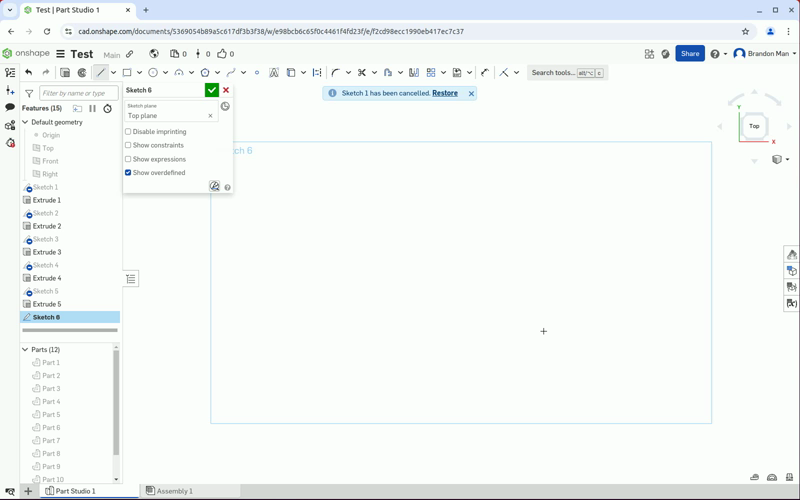
key_up(shift)
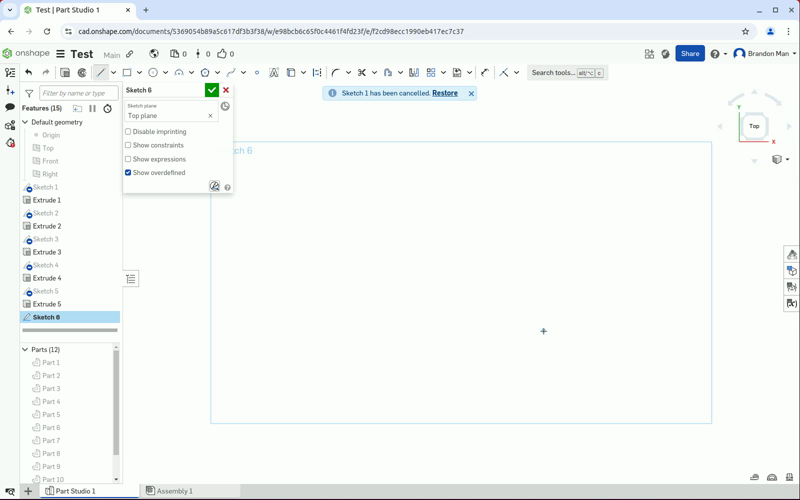
key_down(shift)
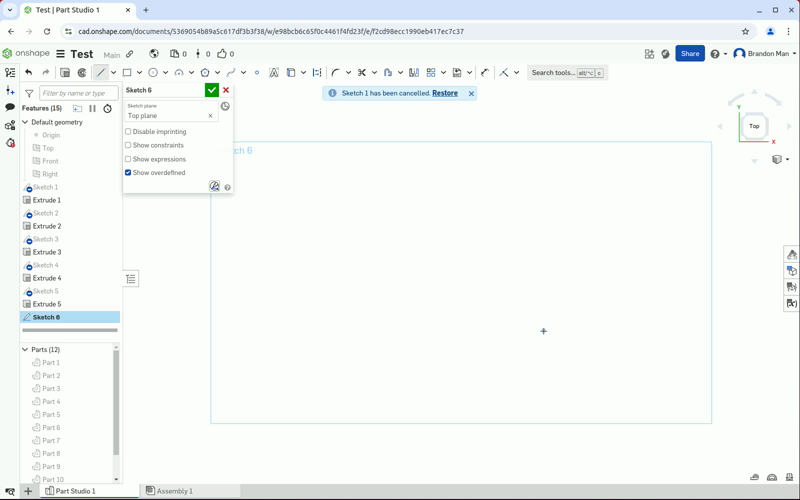
mouse_move(573, 330)
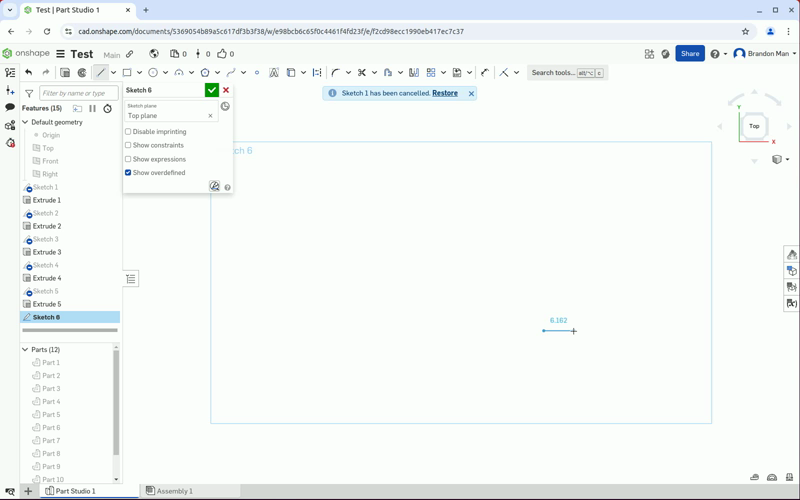
mouse_move(571, 282)
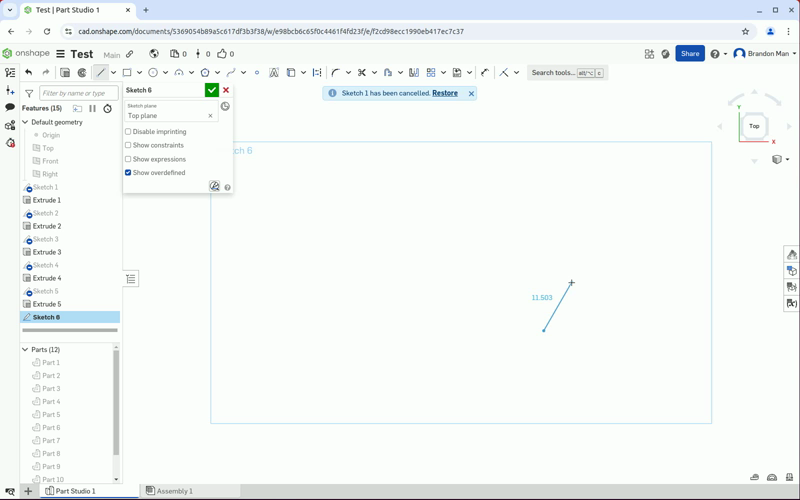
click(571, 282)
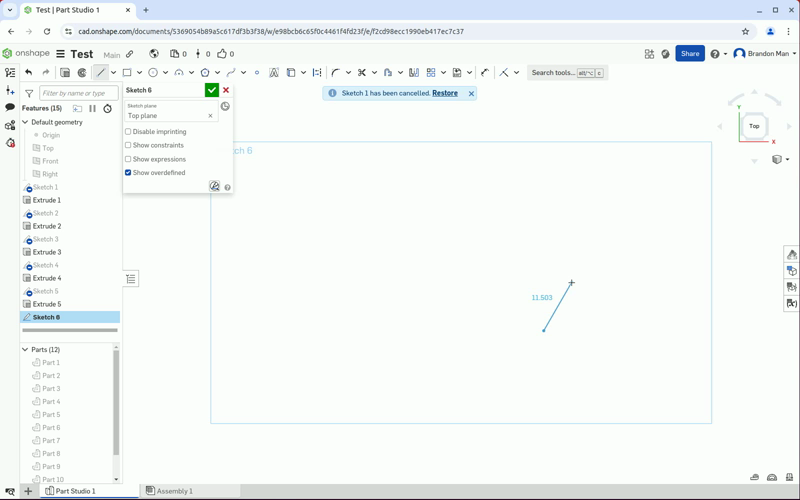
key_up(shift)
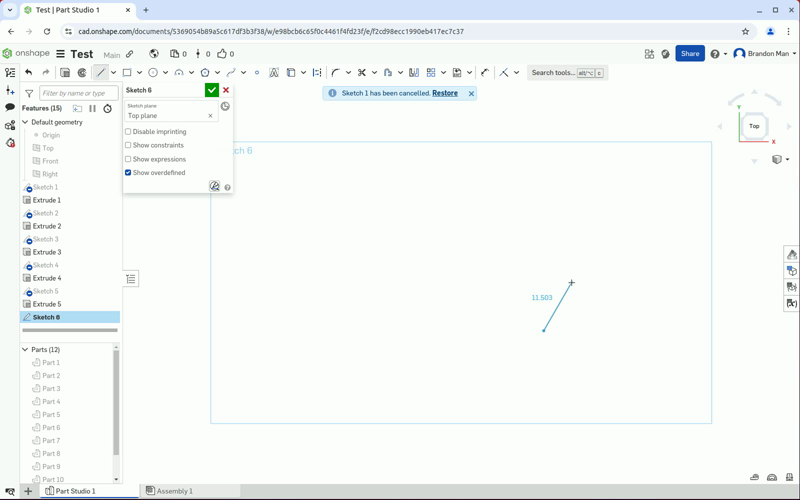
key_down(shift)
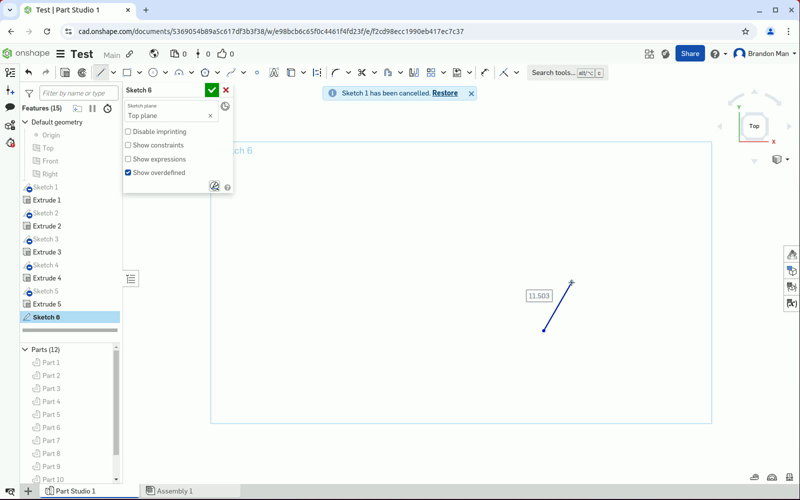
mouse_move(589, 282)
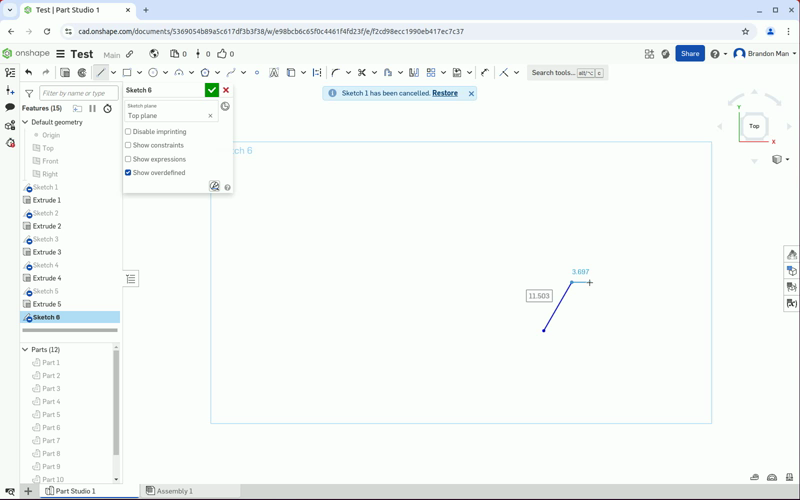
mouse_move(543, 234)
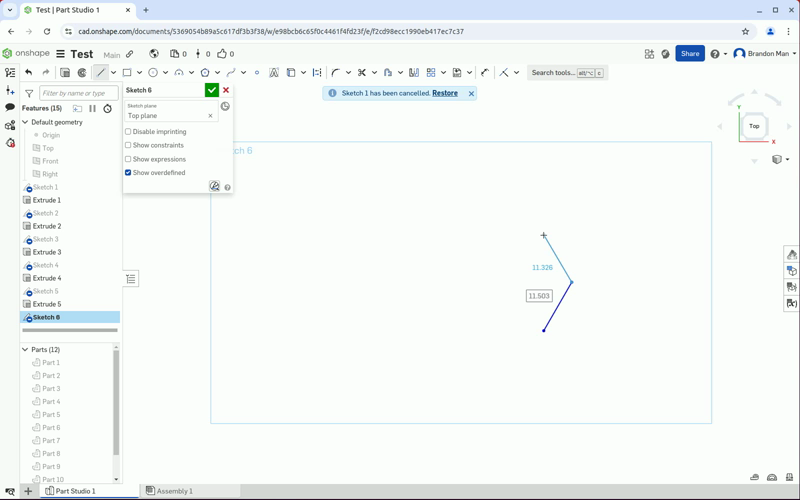
click(543, 234)
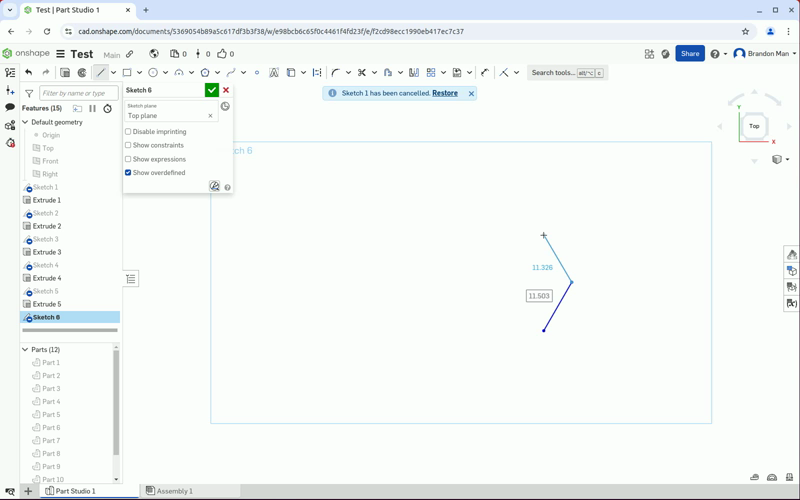
key_up(shift)
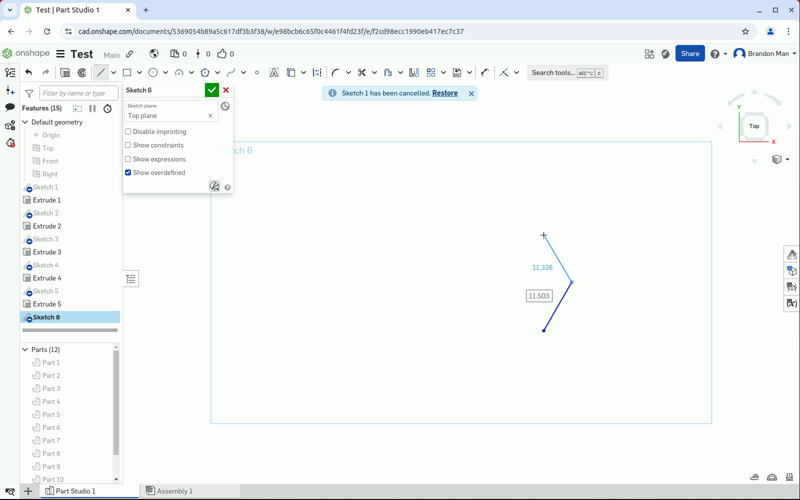
key(esc)
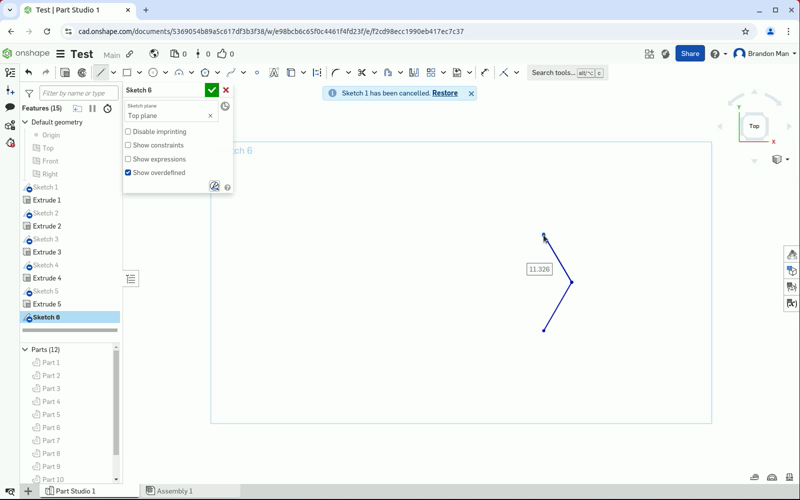
key(a)
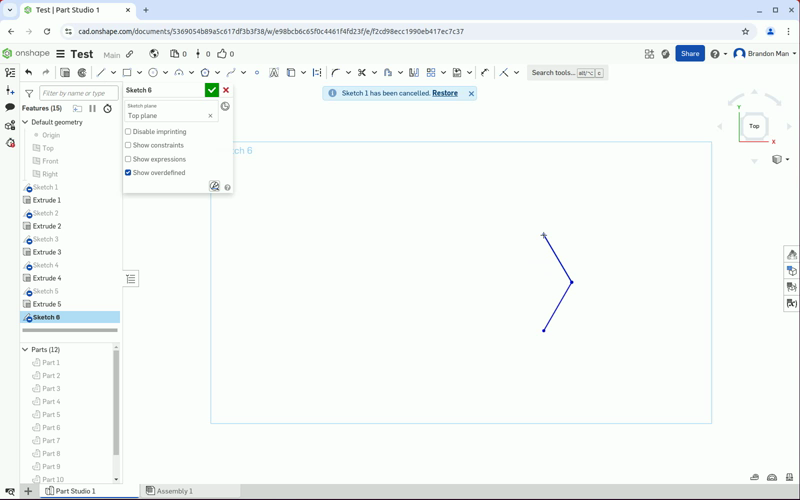
mouse_move(543, 234)
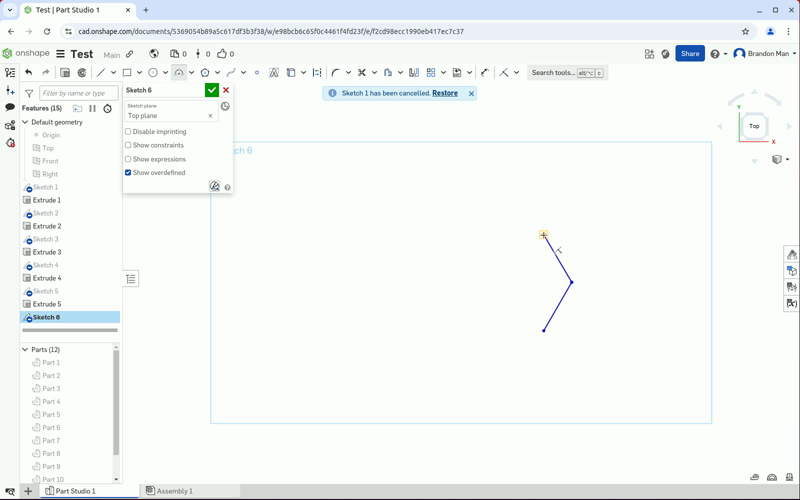
click(543, 234)
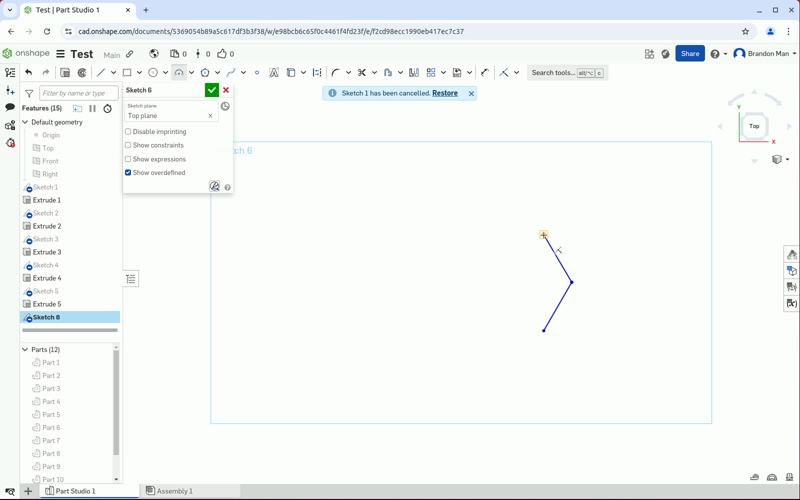
mouse_move(543, 330)
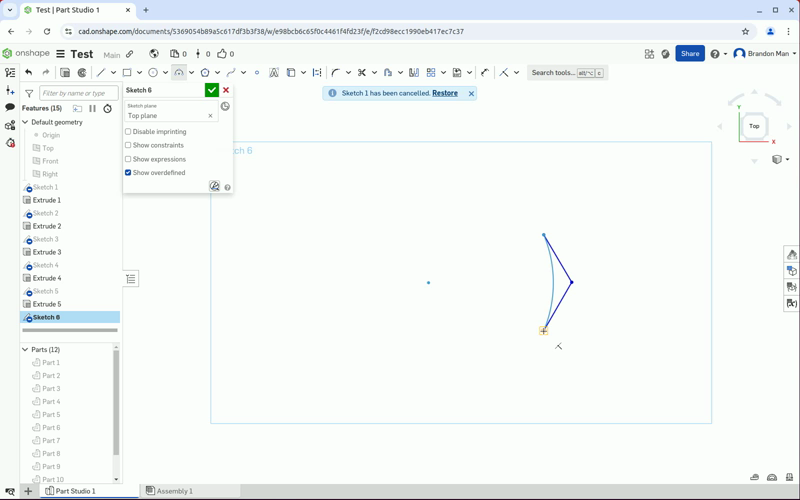
click(543, 330)
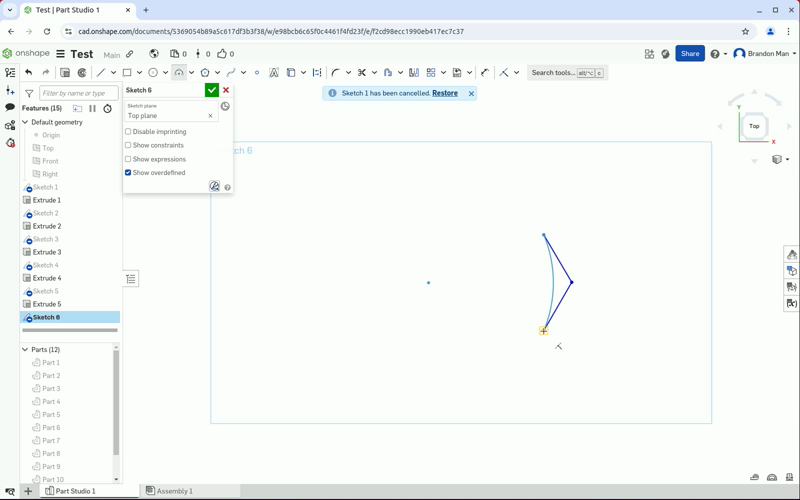
key_down(shift)
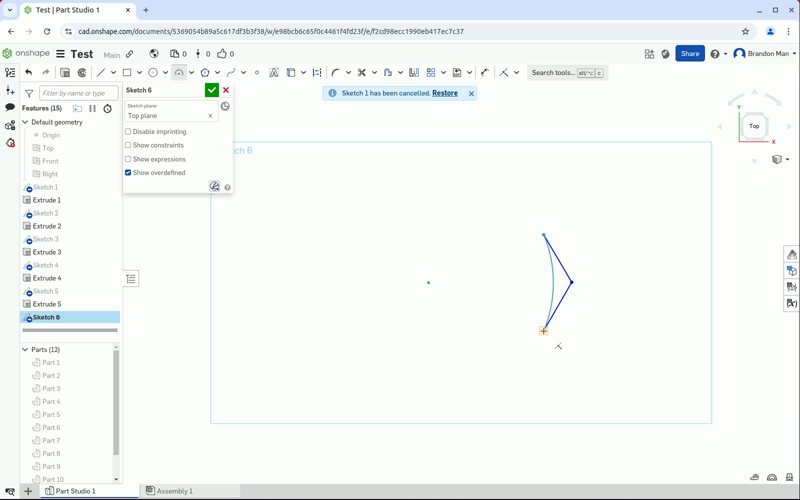
mouse_move(557, 282)
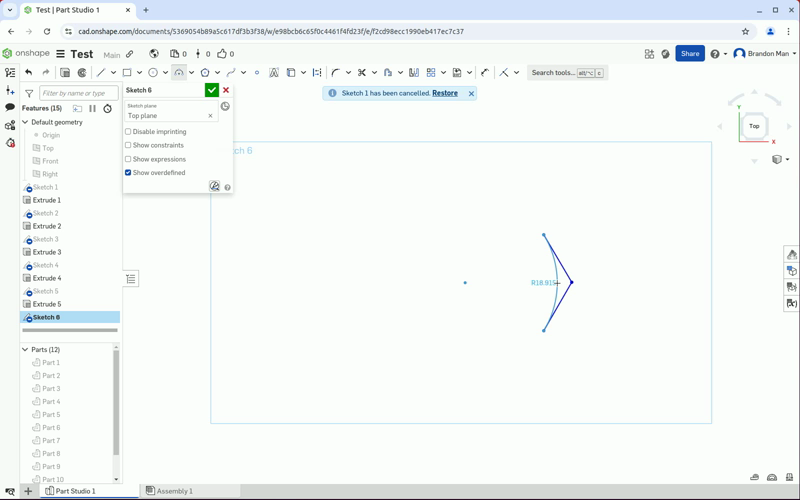
click(557, 282)
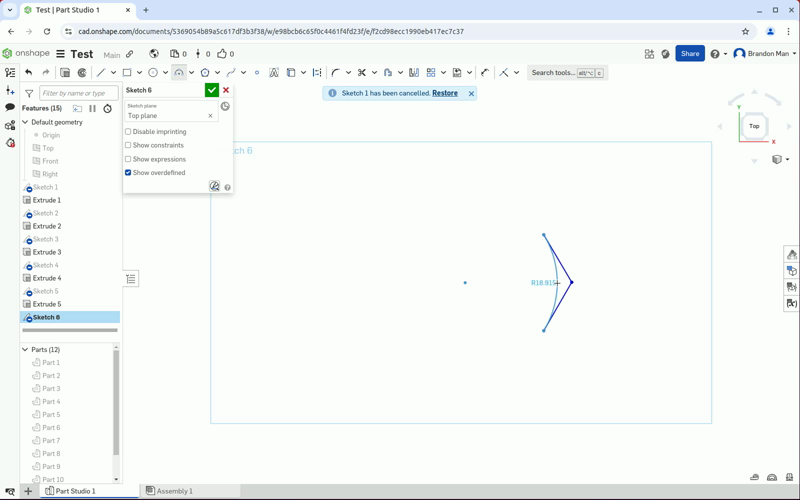
key_up(shift)
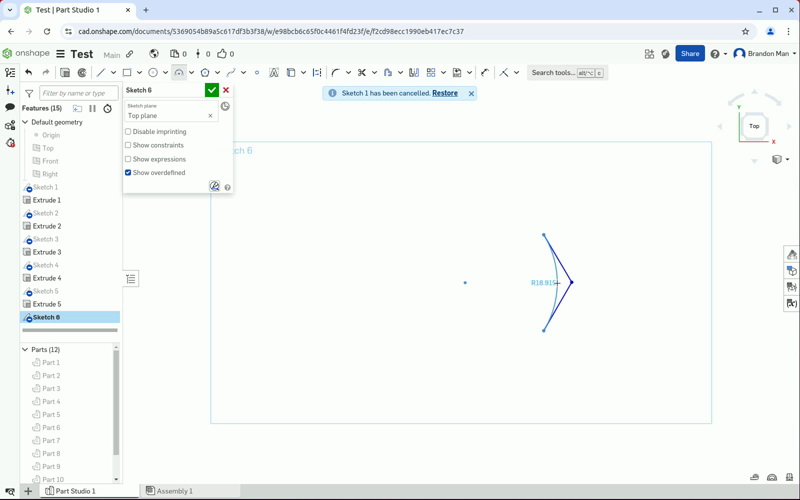
key(esc)
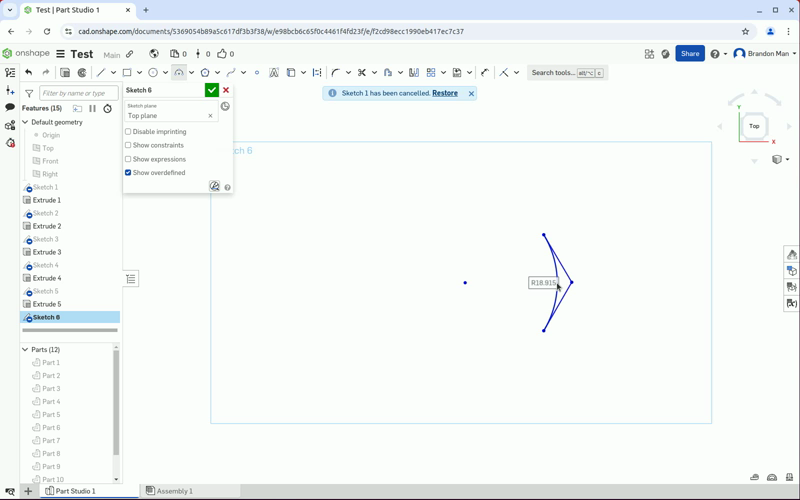
mouse_move(556, 298)
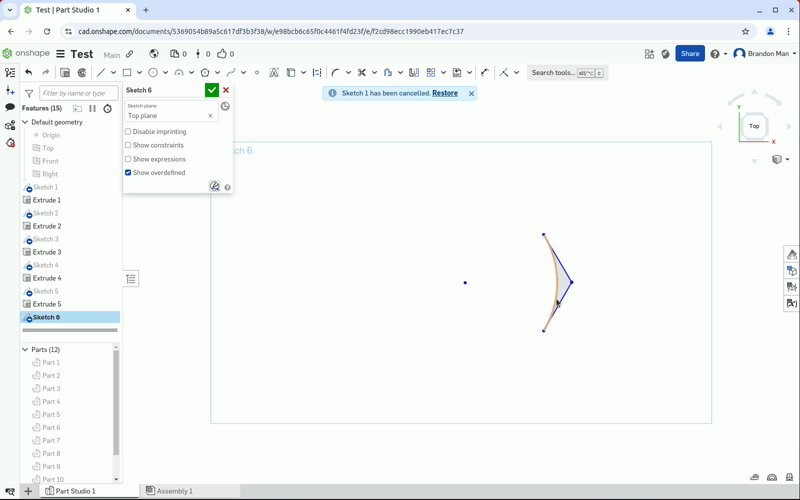
scroll(6)
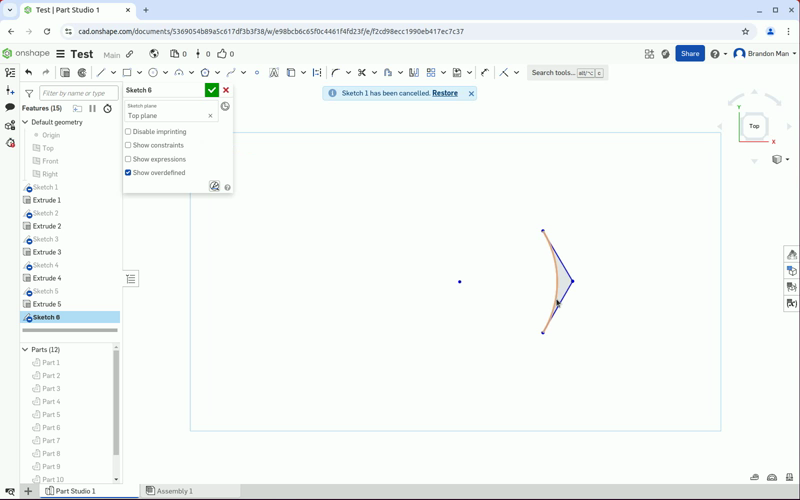
scroll(6)
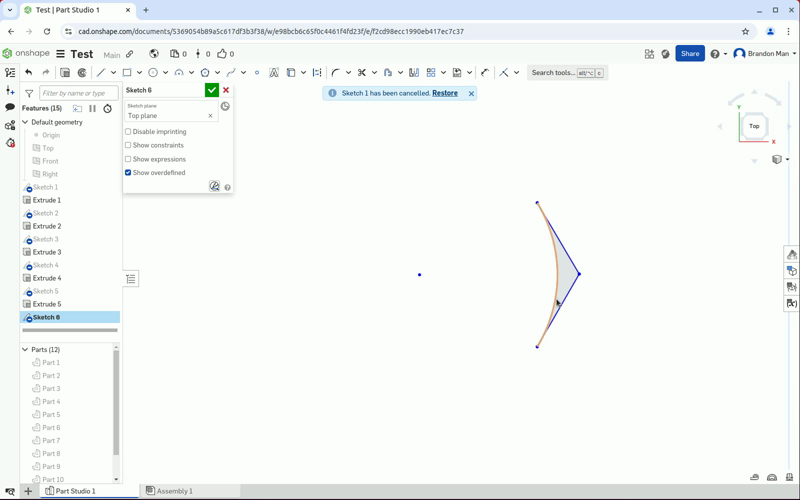
scroll(6)
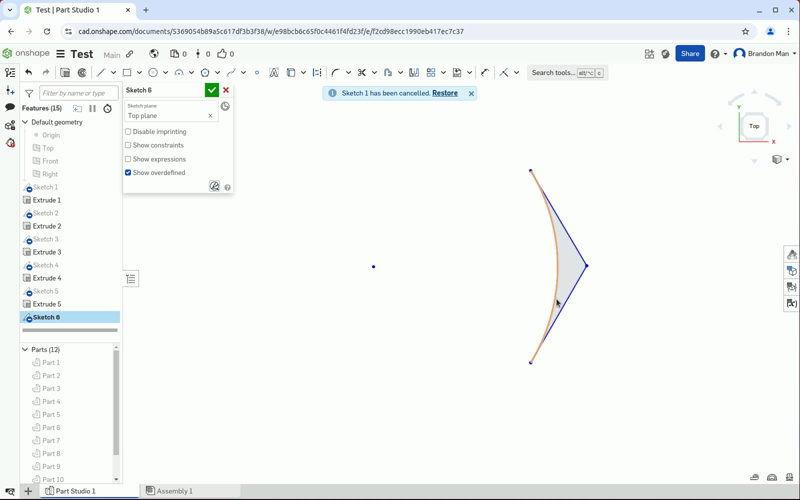
scroll(6)
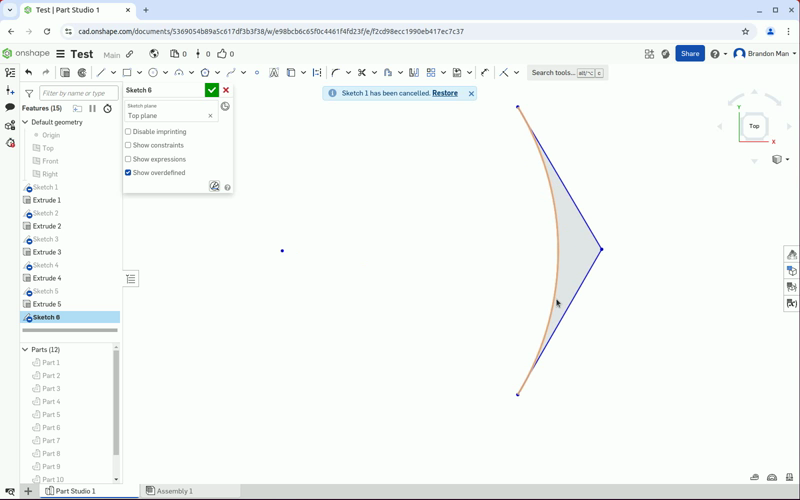
scroll(6)
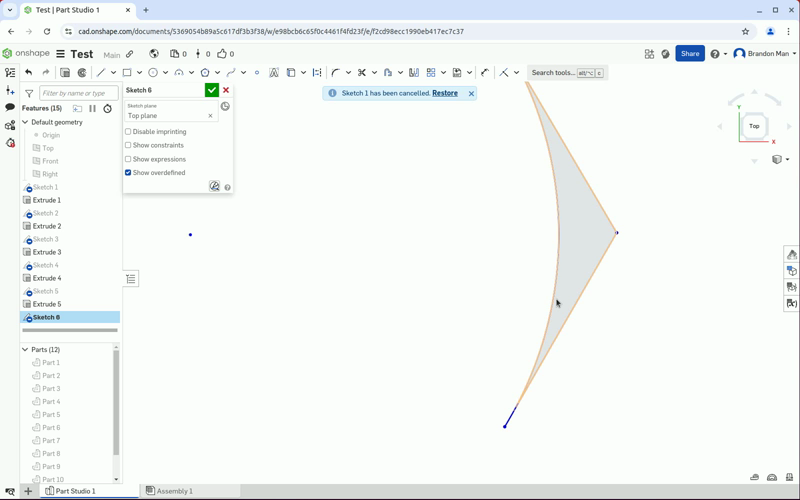
scroll(6)
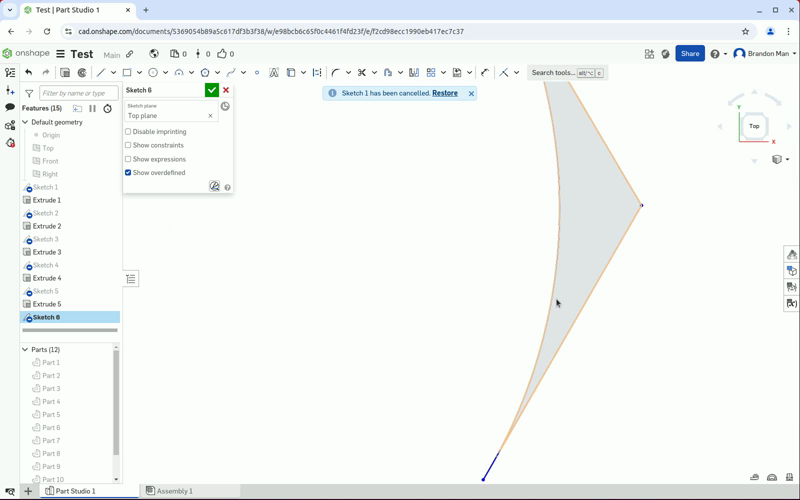
scroll(6)
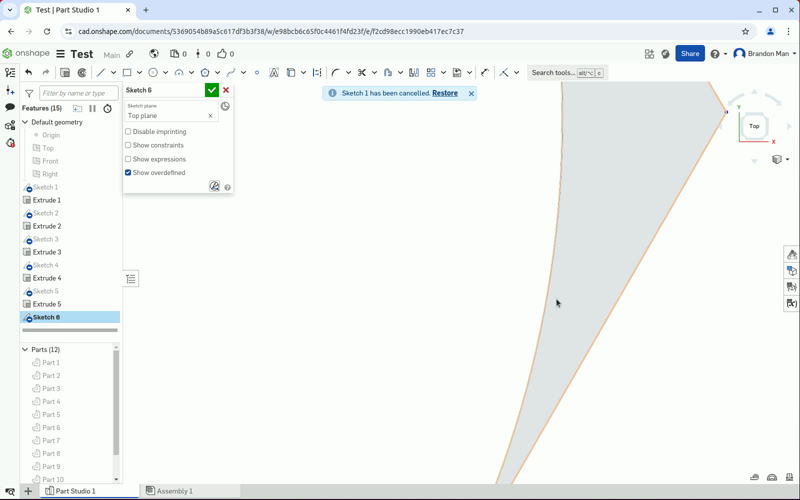
click(556, 298)
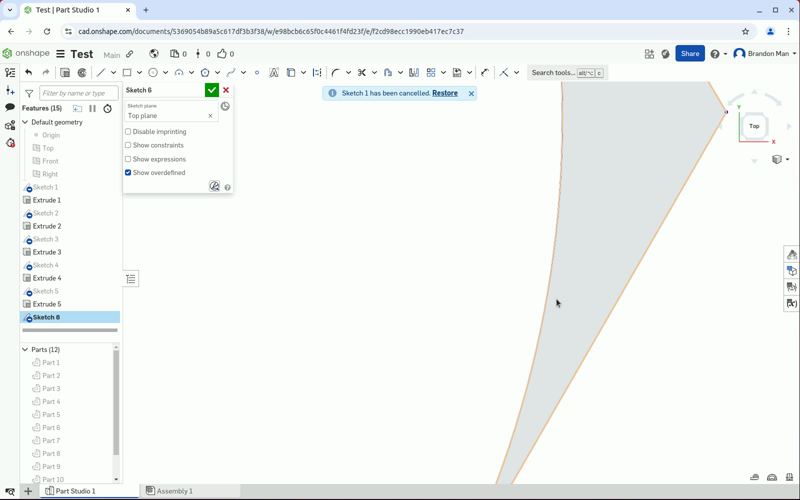
scroll(-6)
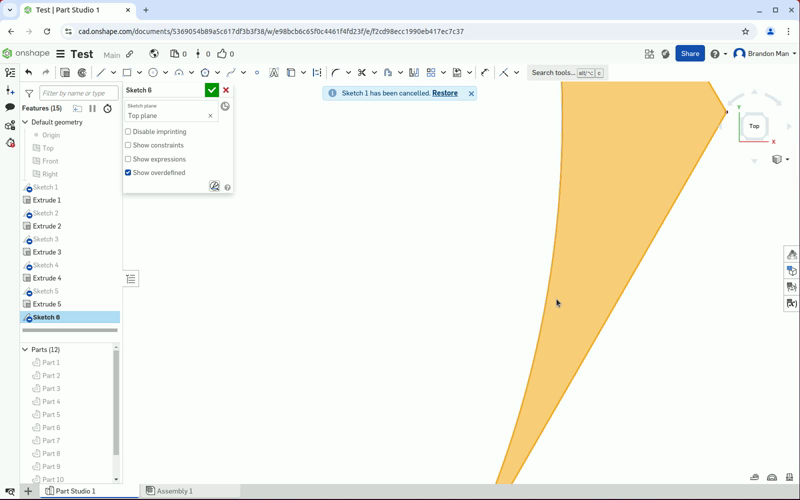
scroll(-6)
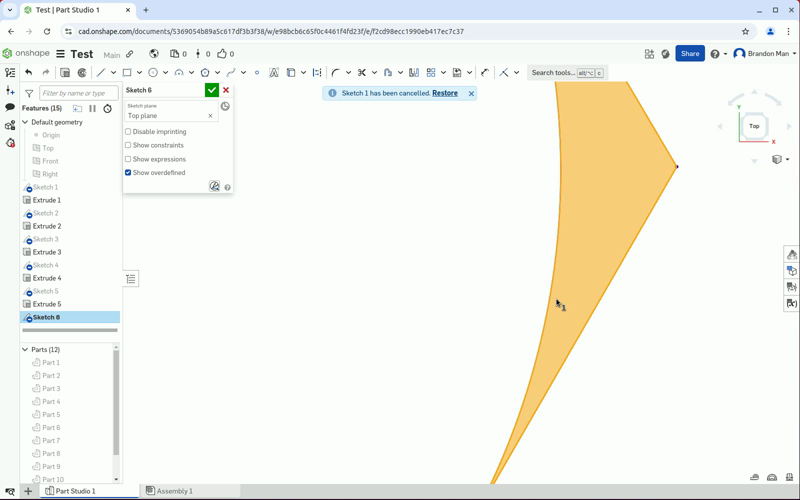
scroll(-6)
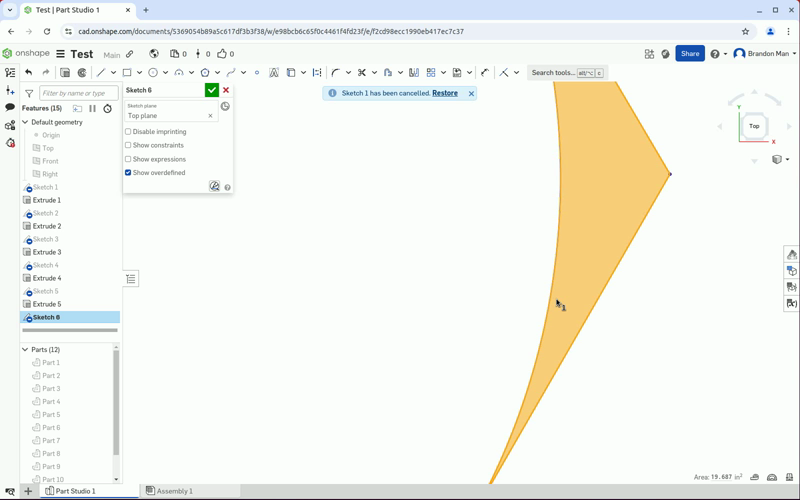
scroll(-6)
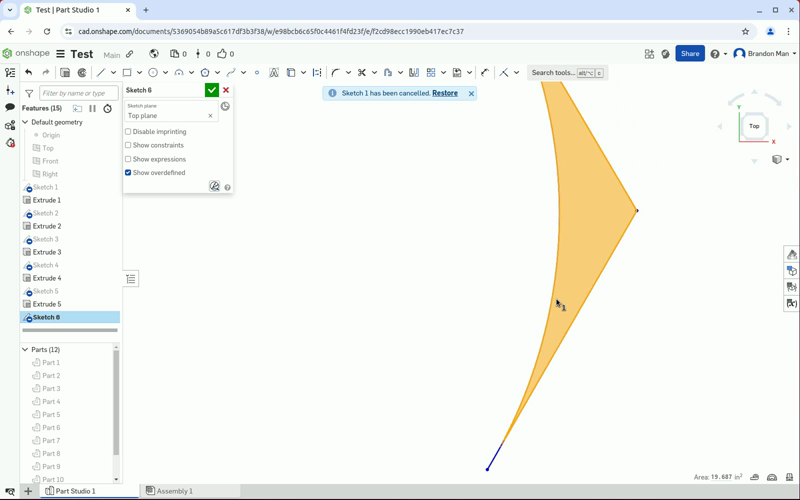
scroll(-6)
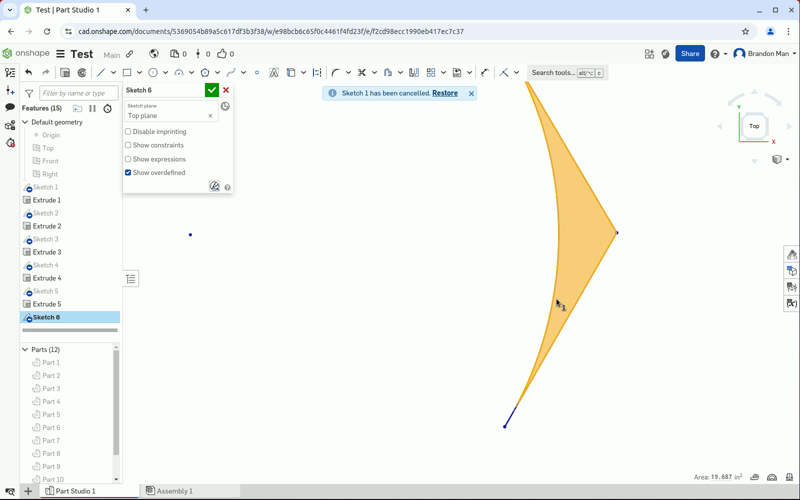
scroll(-6)
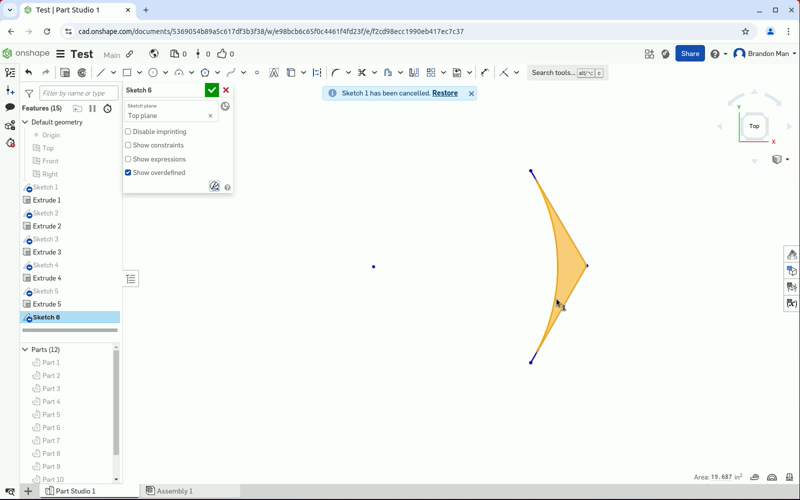
scroll(-6)
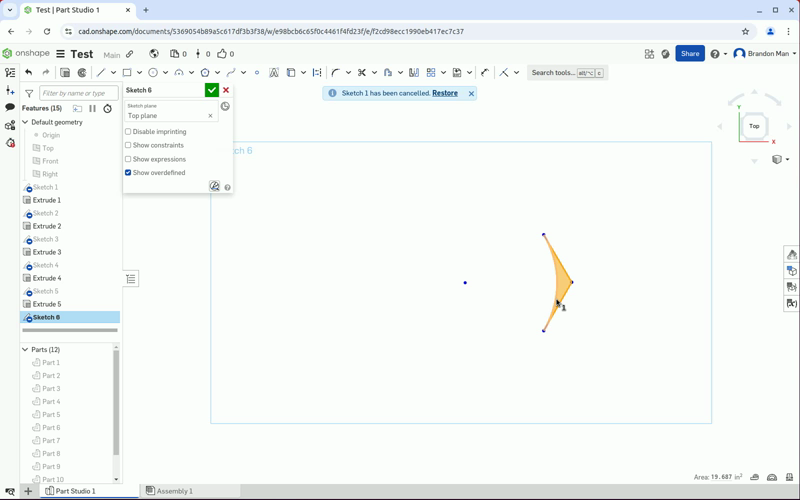
mouse_move(69, 352)
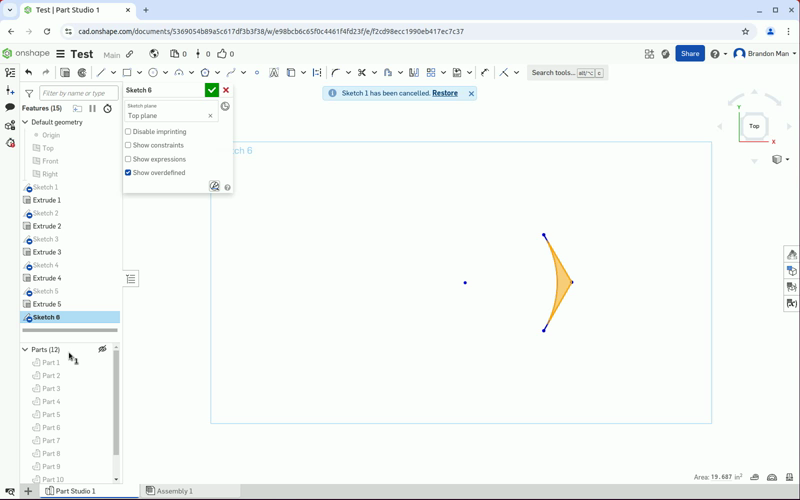
key(shift+y)
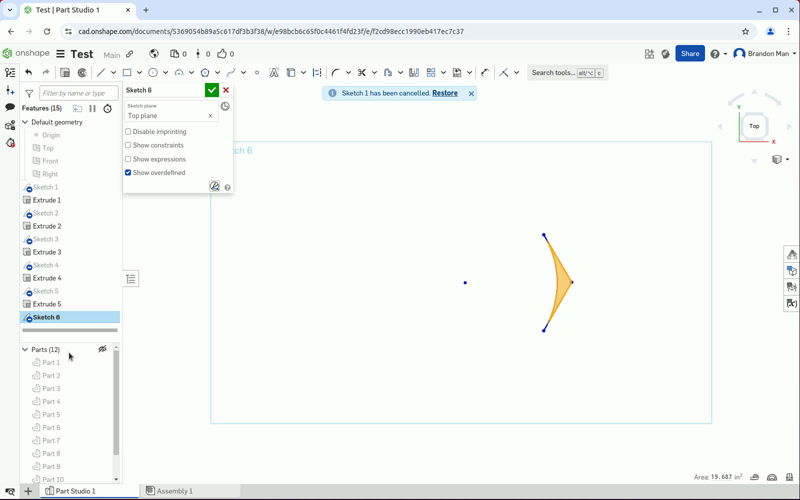
key(shift+e)
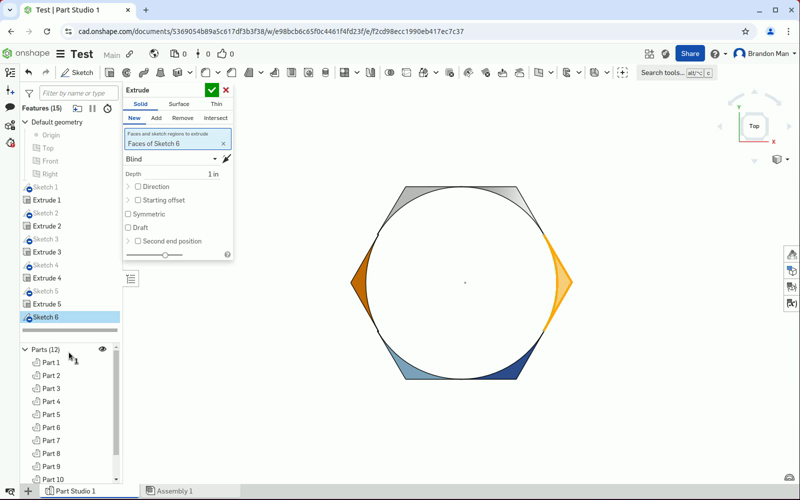
mouse_move(143, 106)
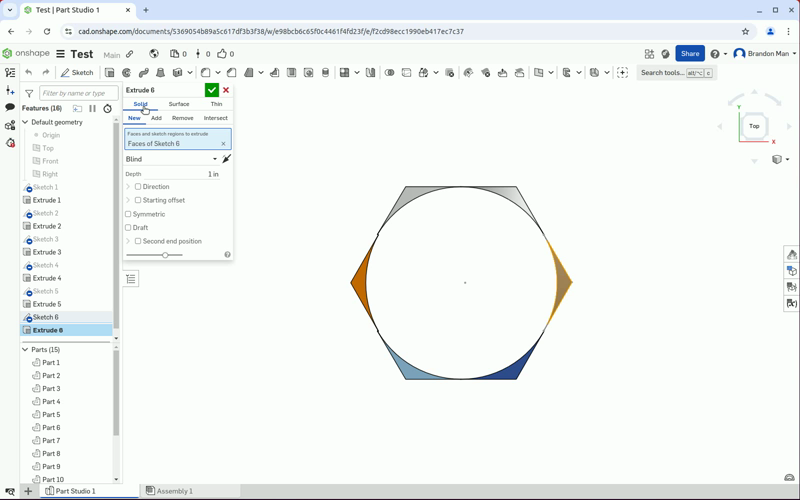
click(143, 106)
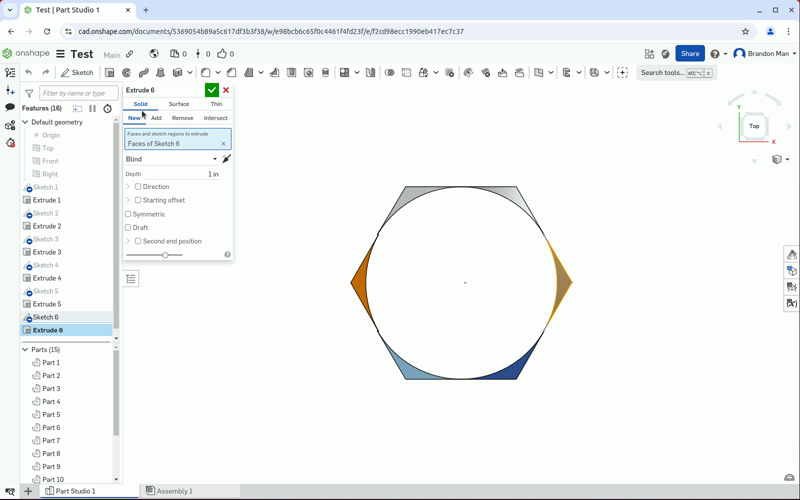
mouse_move(137, 120)
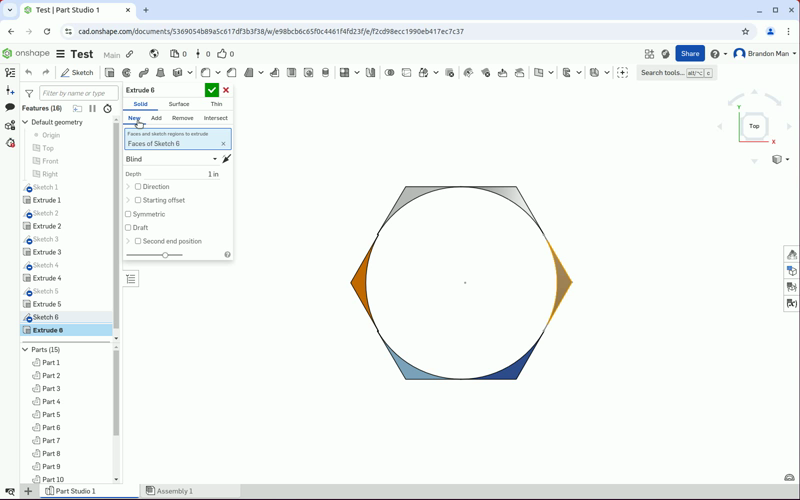
click(137, 120)
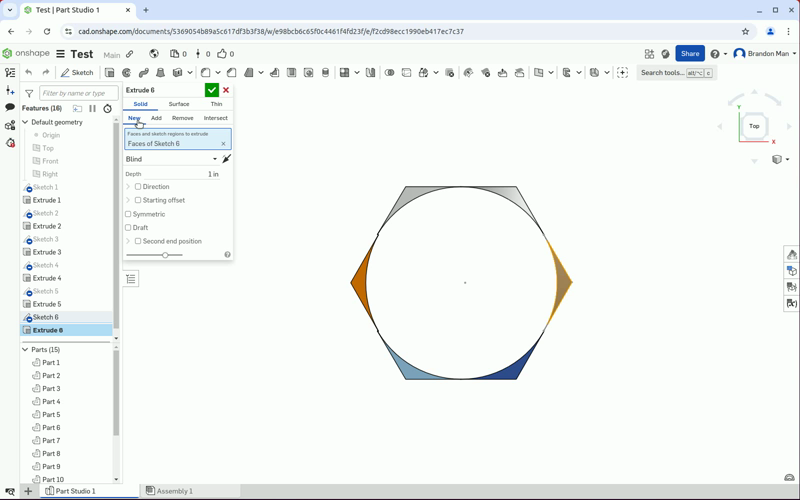
key(tab, 4)
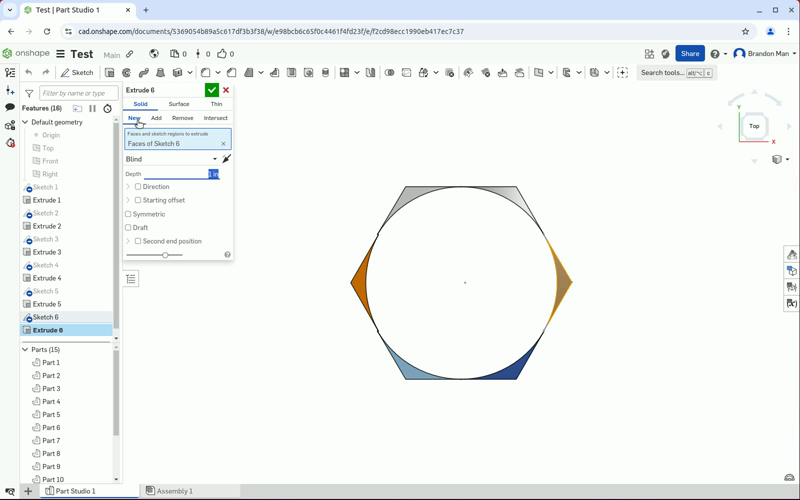
text(23.108)
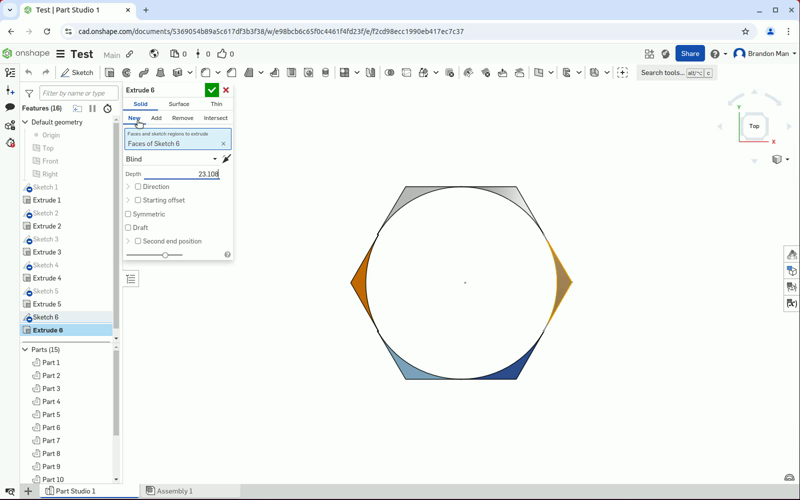
key(enter)
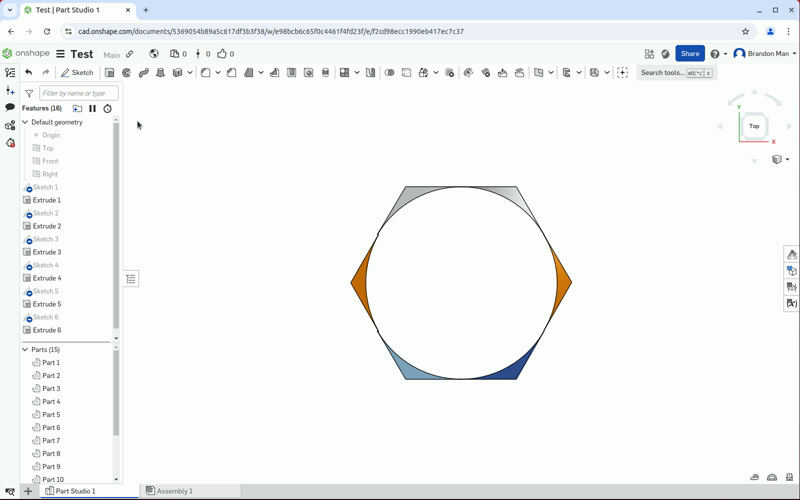
key(shift+h)
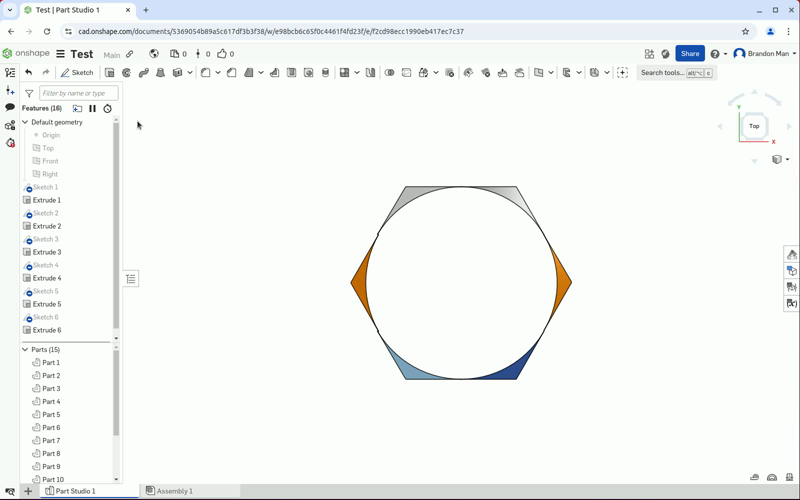
key(shift+h)
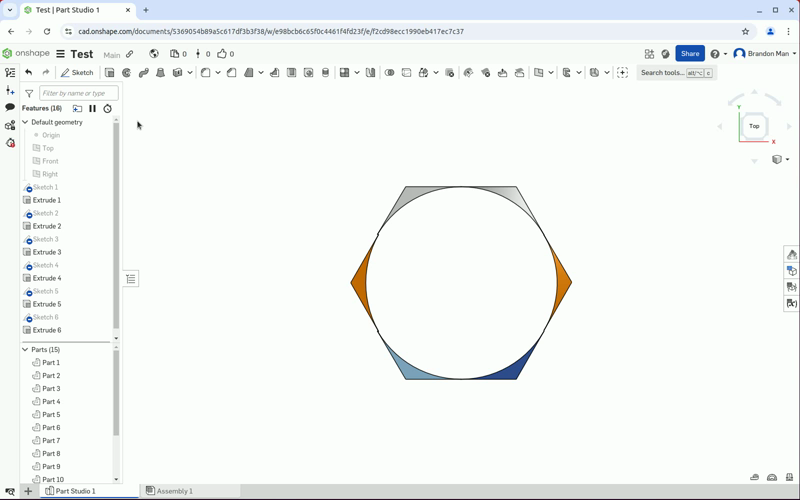
mouse_move(69, 189)
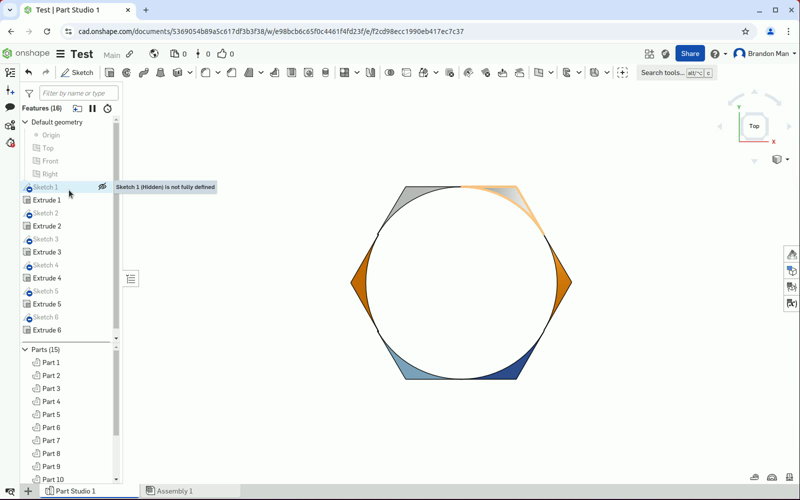
click(69, 189)
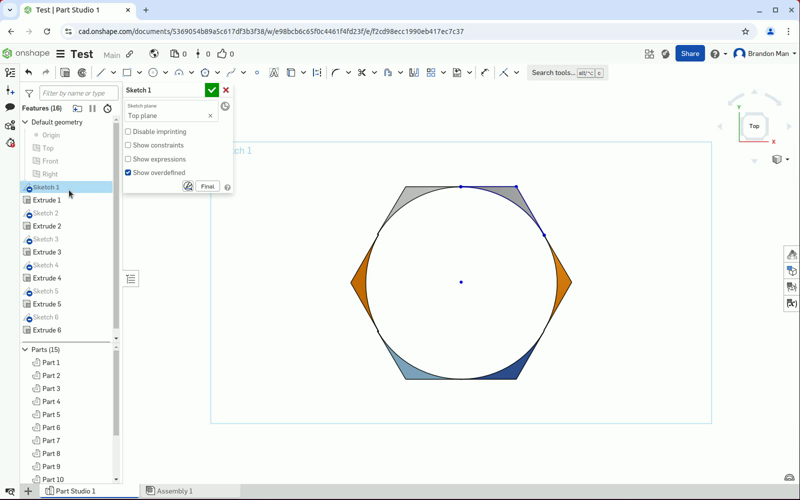
mouse_move(229, 92)
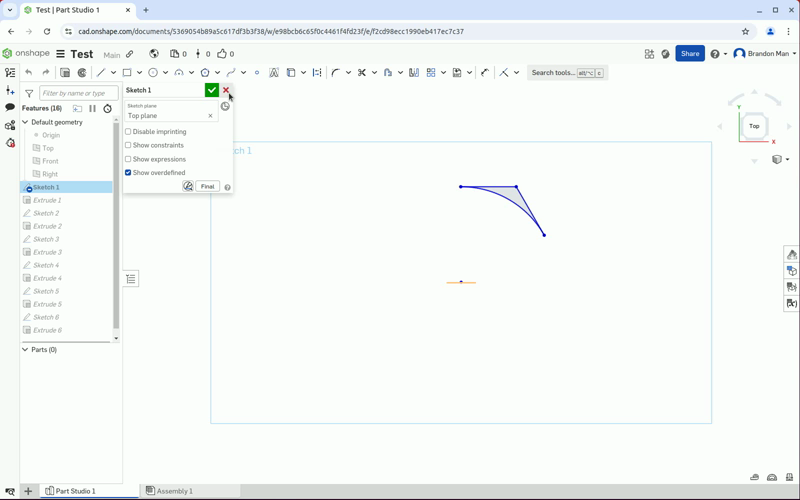
click(229, 92)
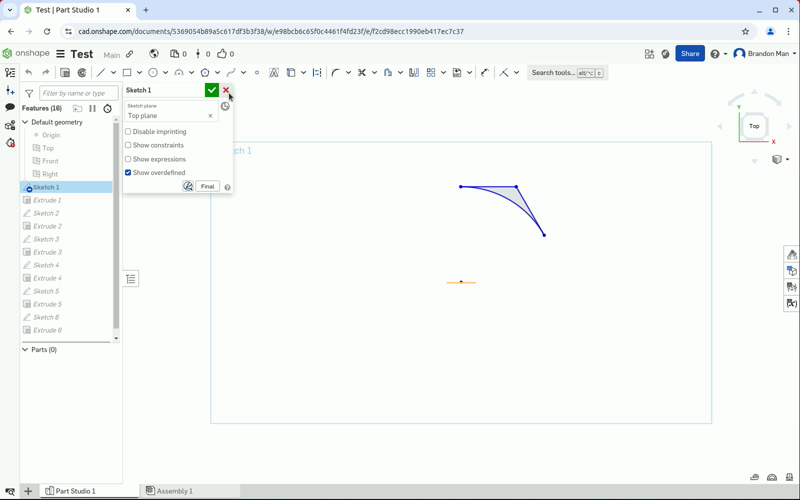
key(shift+s)
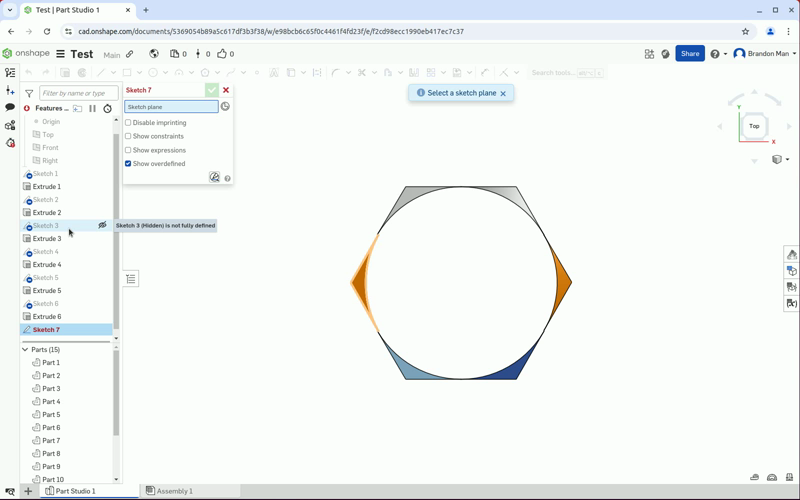
scroll(3)
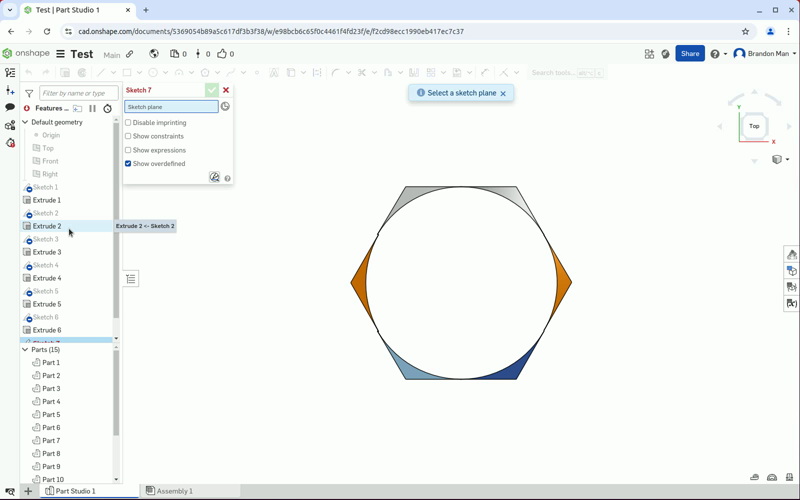
mouse_move(69, 150)
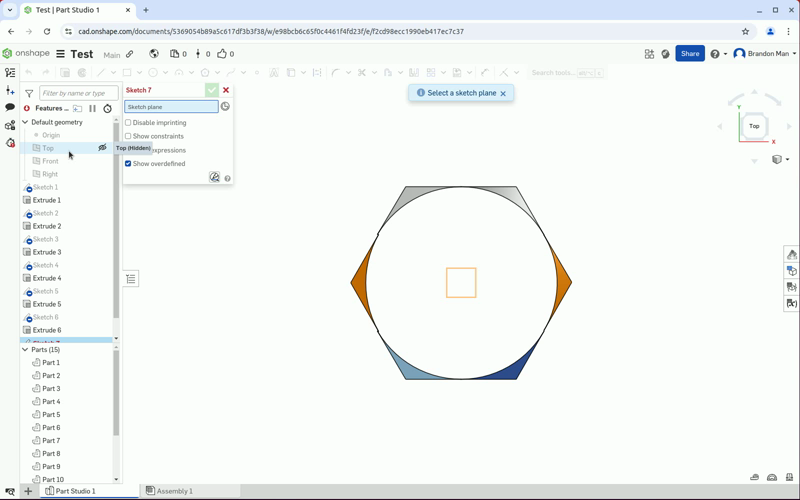
click(69, 150)
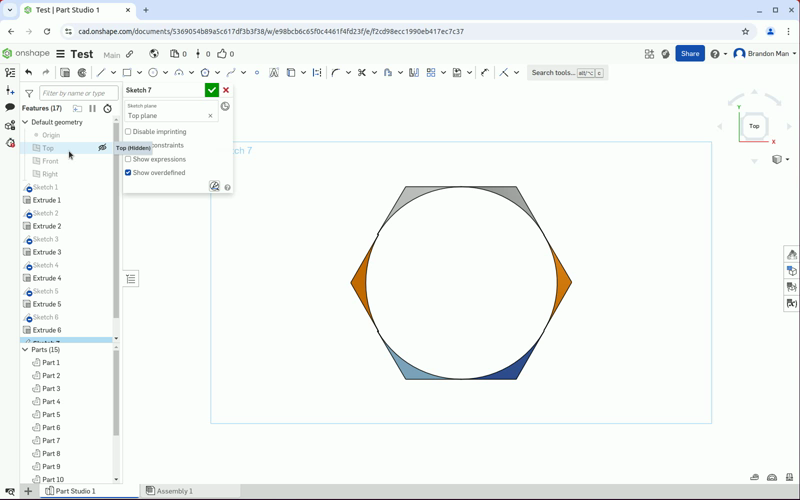
mouse_move(69, 352)
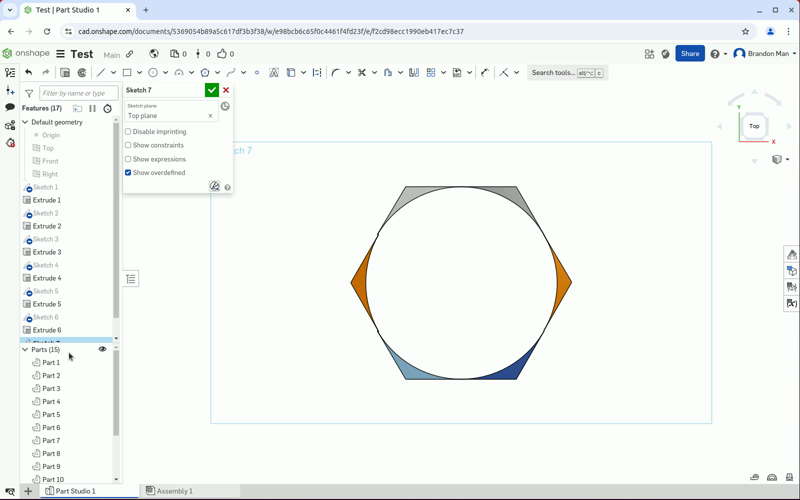
key(y)
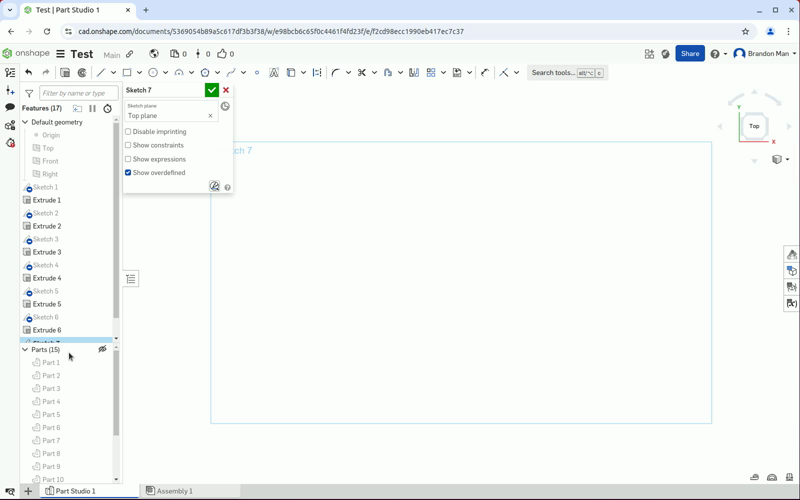
key(c)
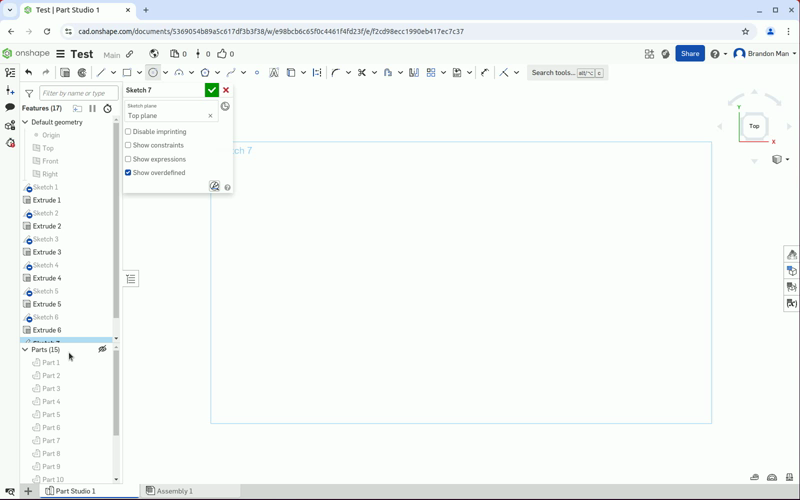
key_down(shift)
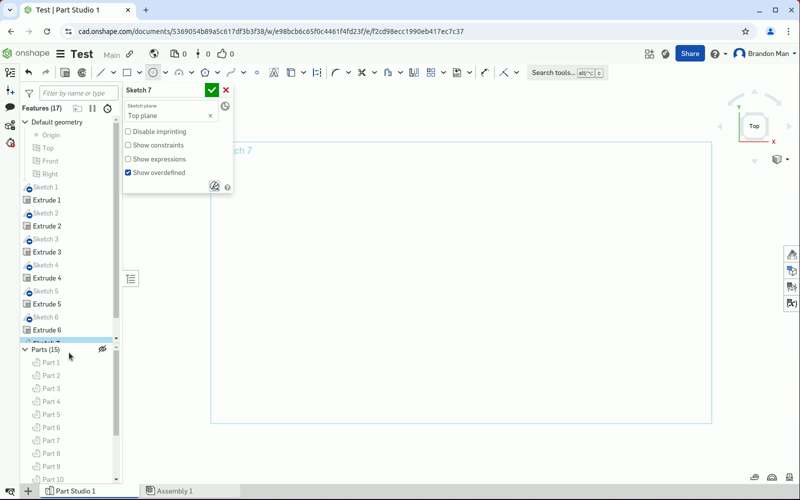
mouse_move(460, 282)
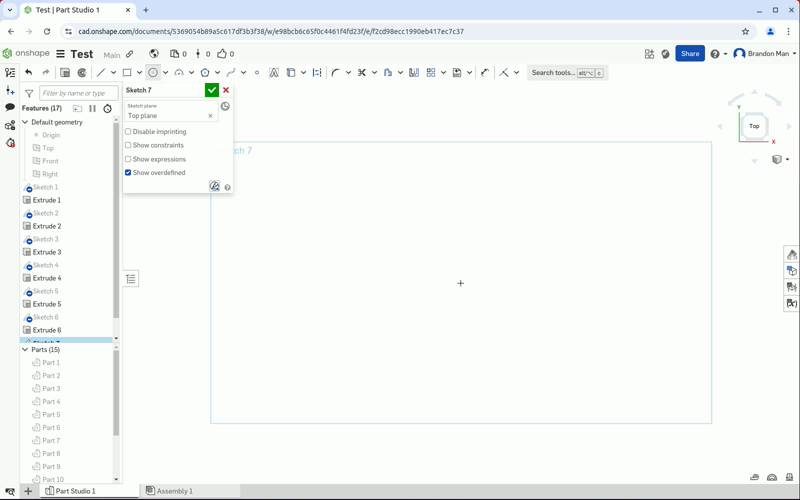
click(460, 282)
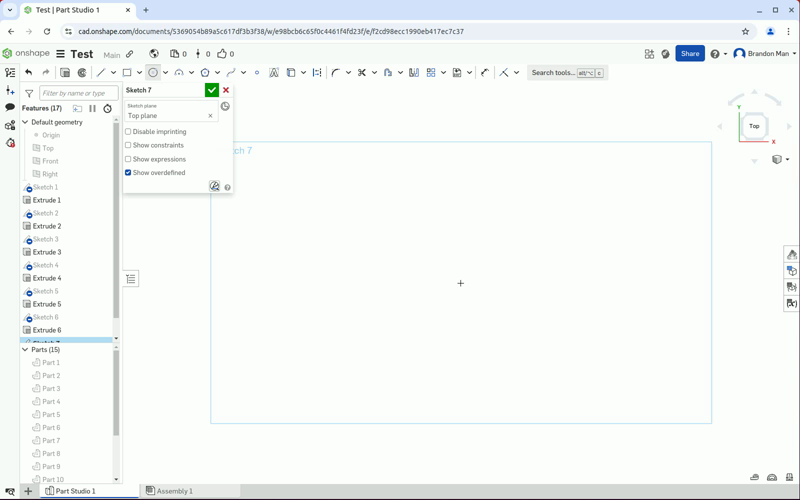
key_up(shift)
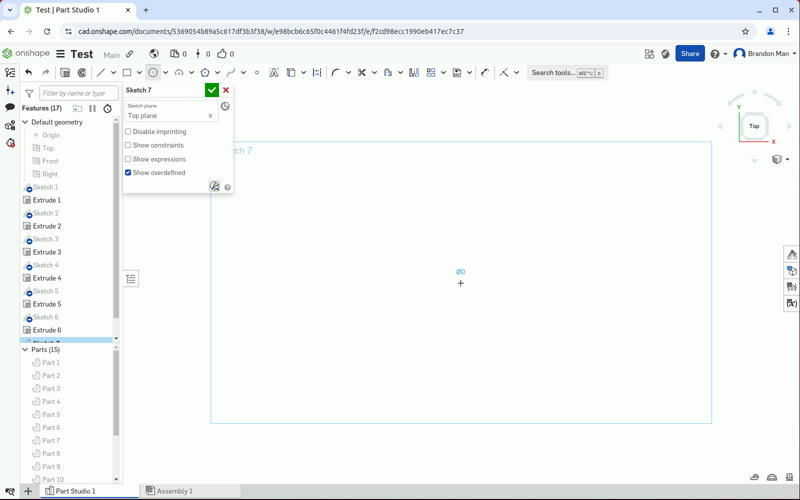
mouse_move(556, 282)
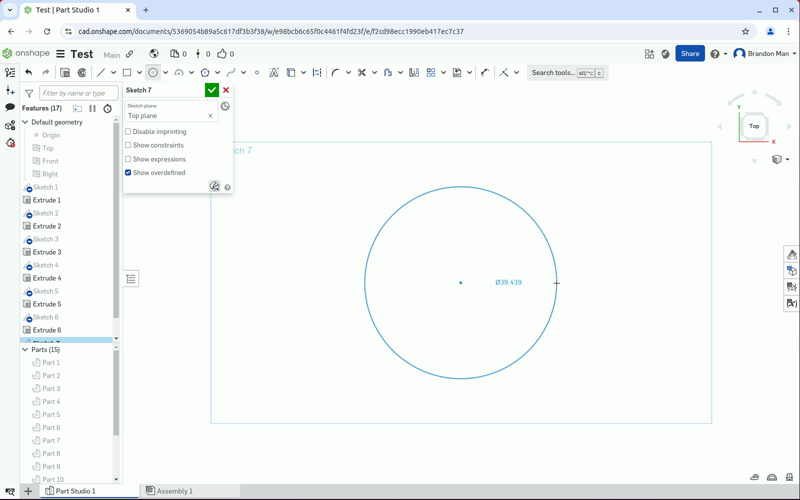
click(556, 282)
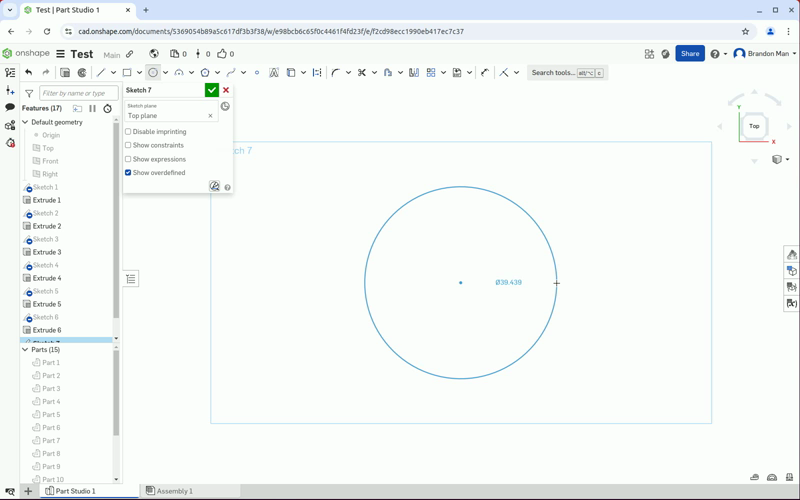
key(esc)
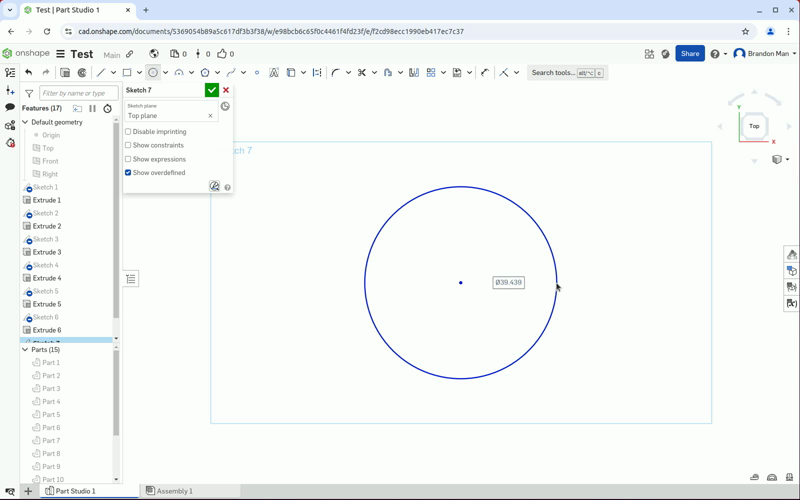
key(c)
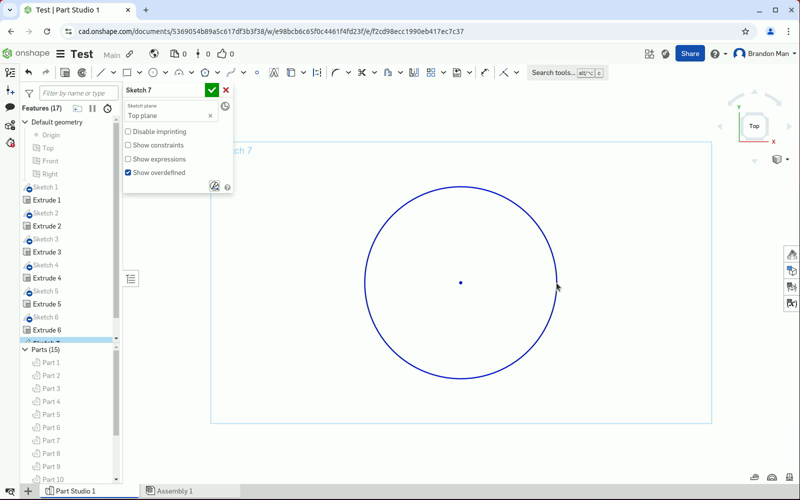
key_down(shift)
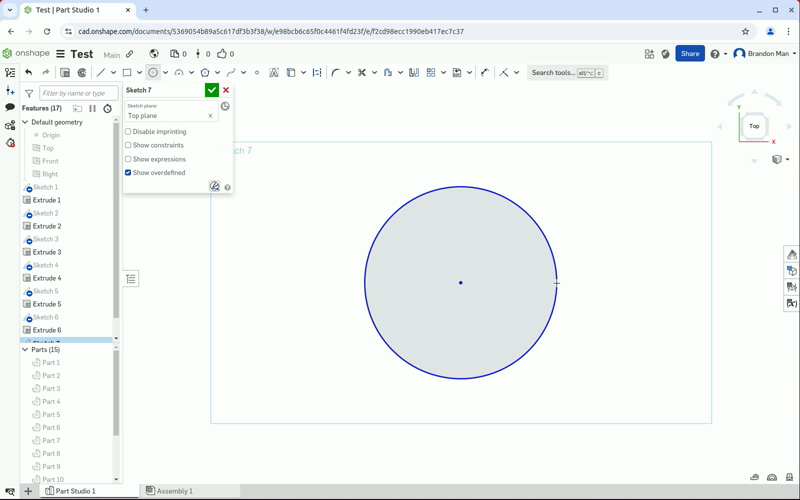
mouse_move(460, 282)
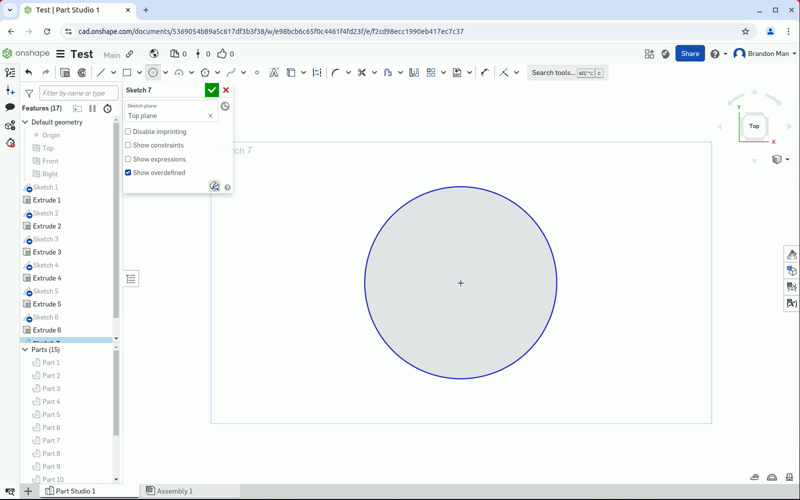
click(460, 282)
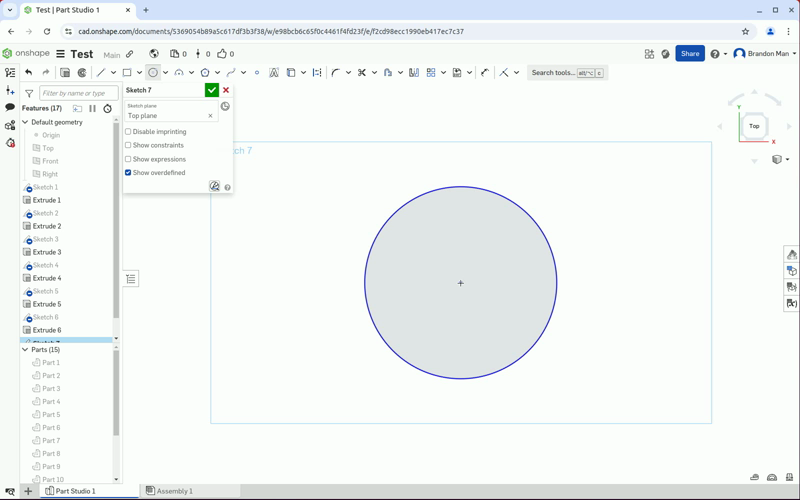
key_up(shift)
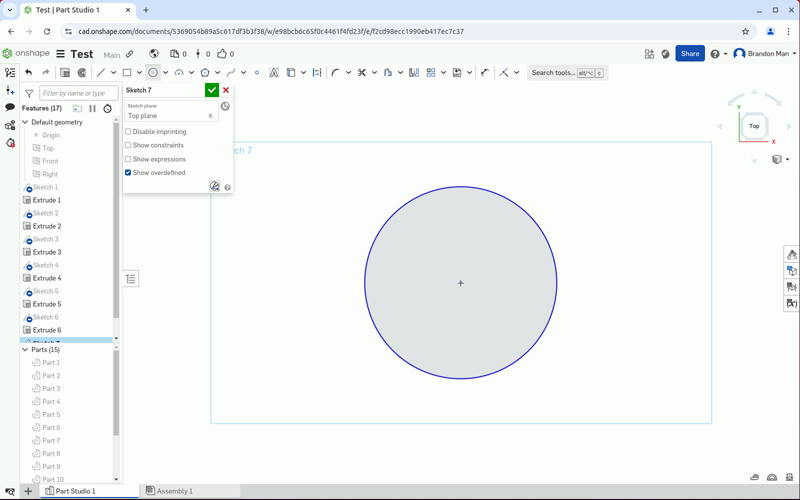
mouse_move(520, 282)
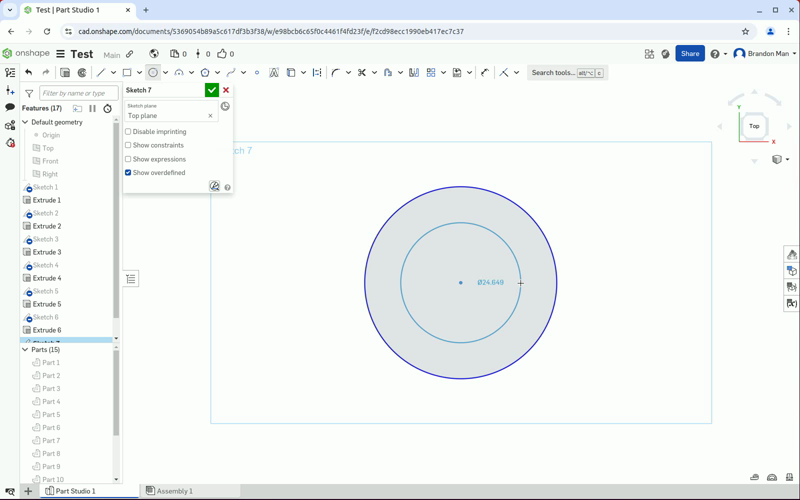
click(520, 282)
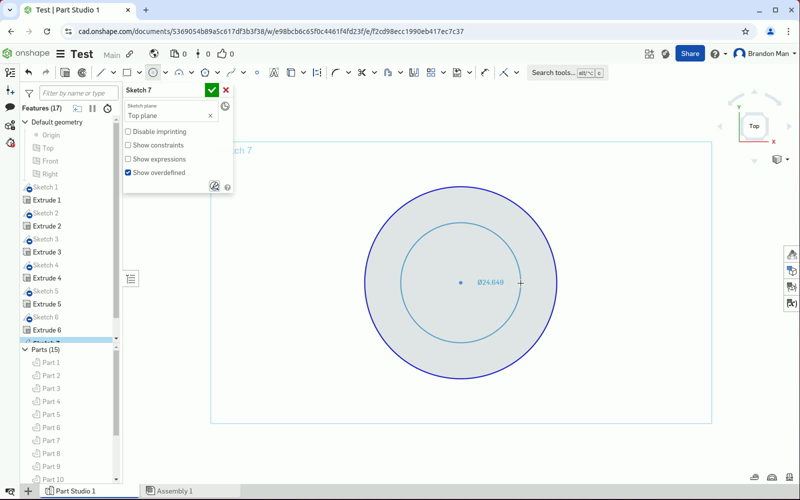
key(esc)
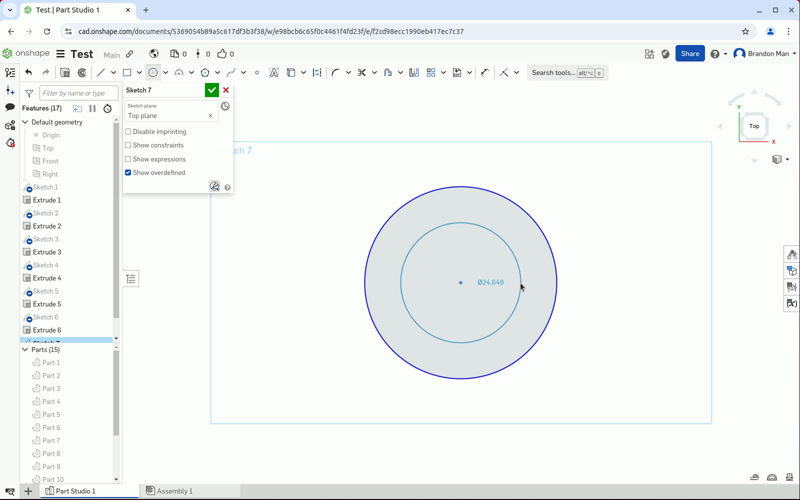
mouse_move(441, 355)
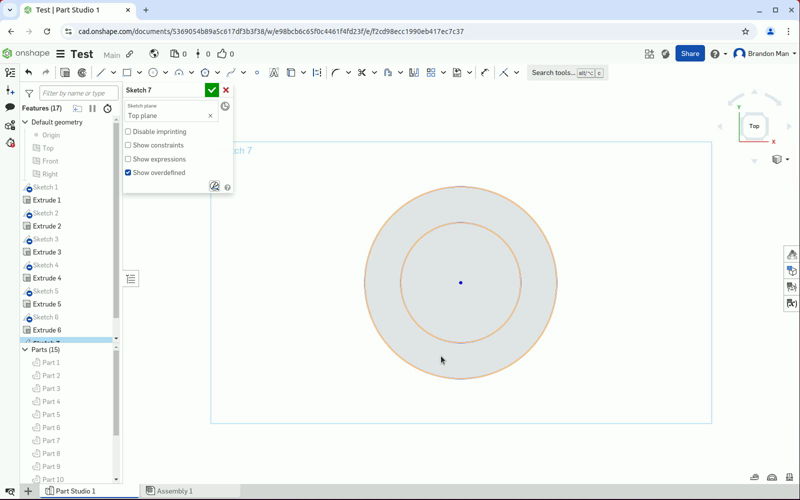
click(441, 355)
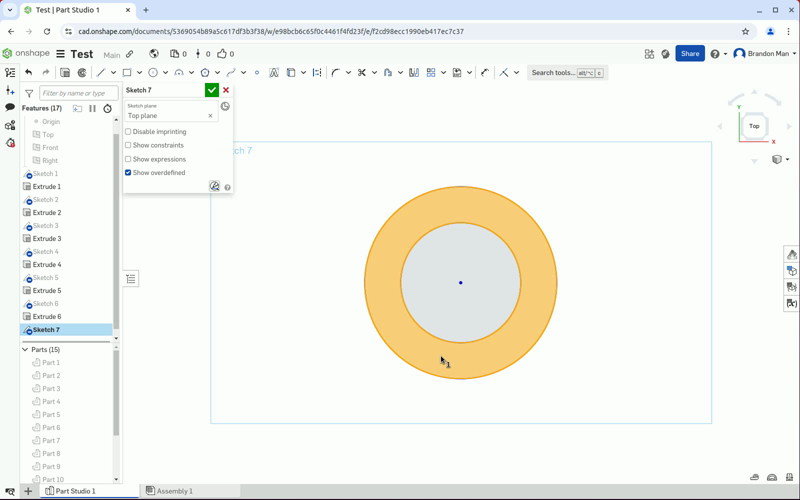
mouse_move(69, 352)
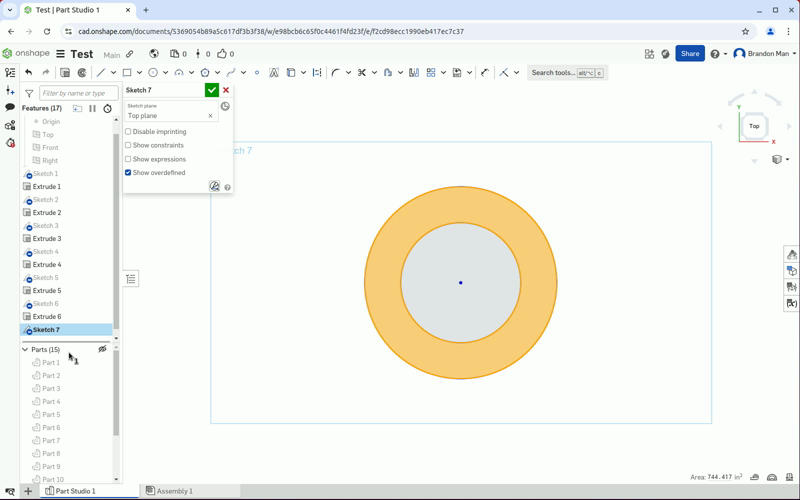
key(shift+y)
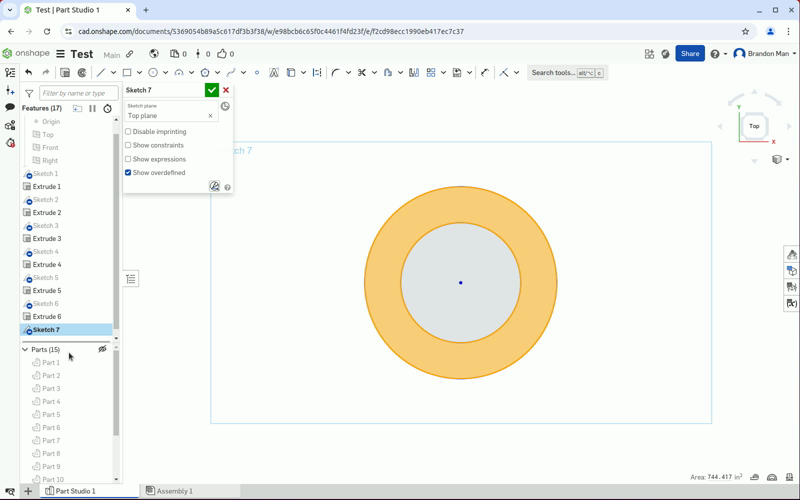
key(shift+e)
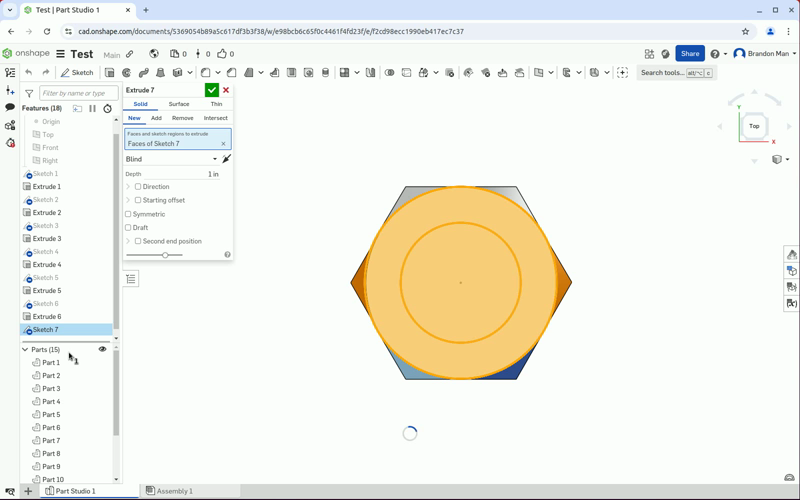
mouse_move(143, 106)
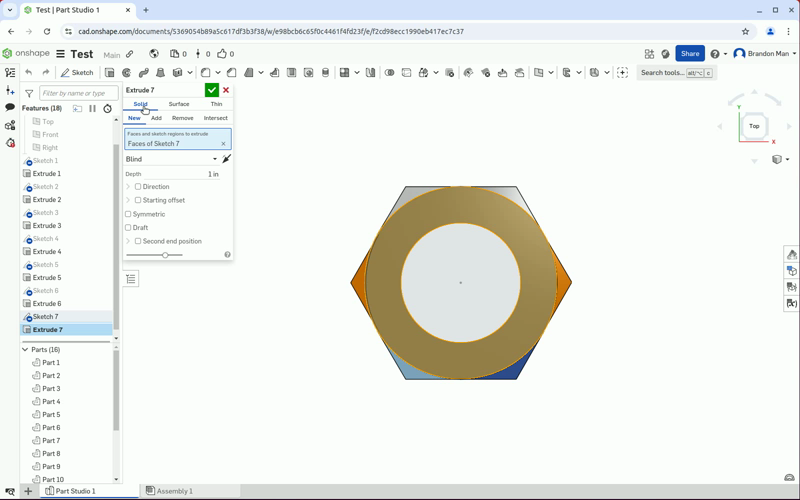
click(143, 106)
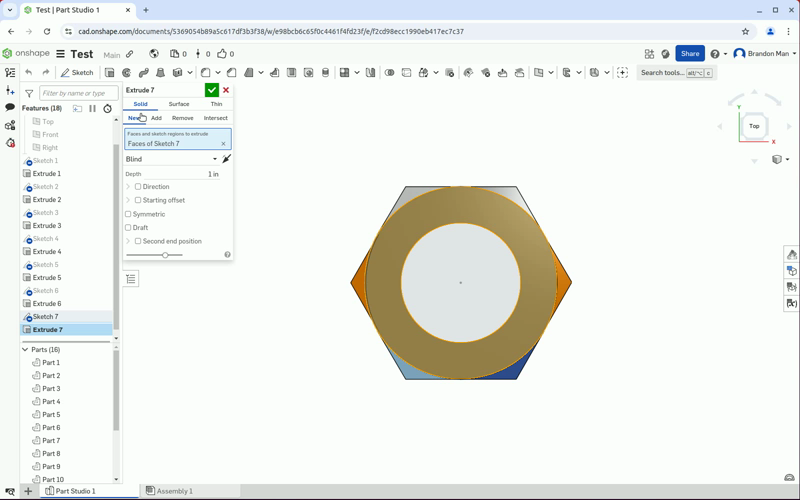
mouse_move(137, 120)
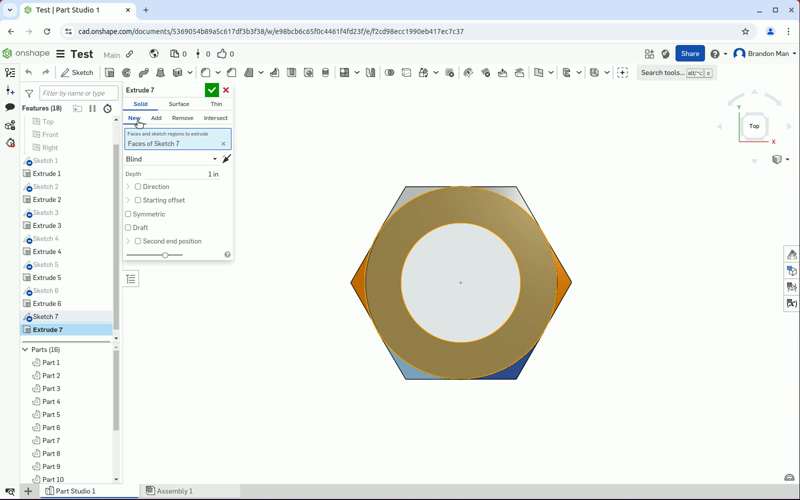
click(137, 120)
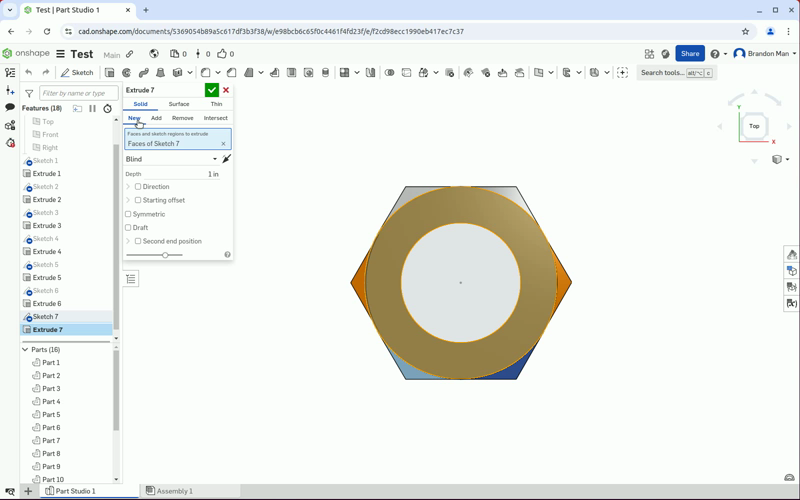
key(tab, 4)
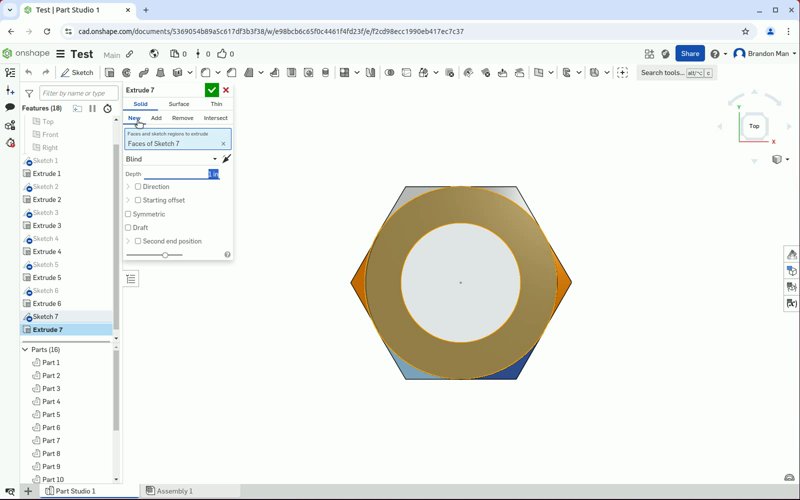
text(23.108)
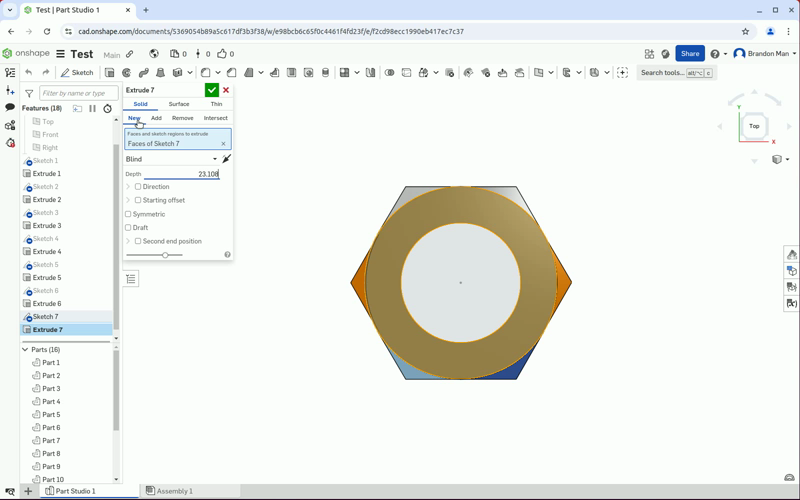
key(enter)
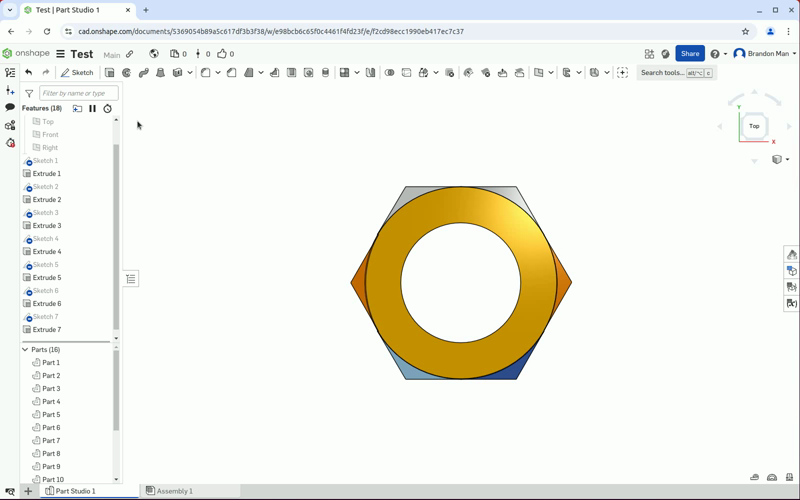
key(shift+h)
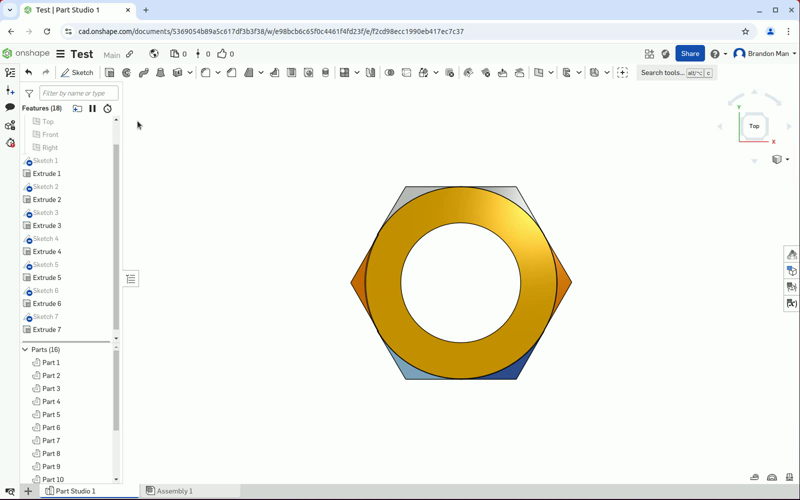
key(shift+h)
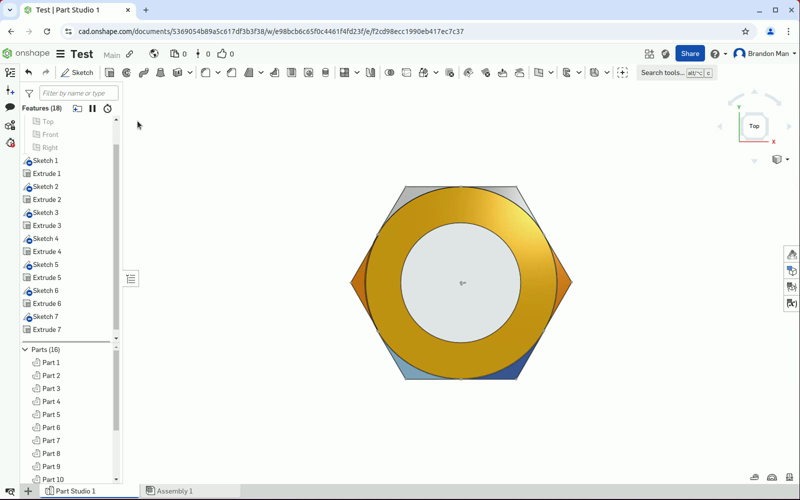
key(shift+7)
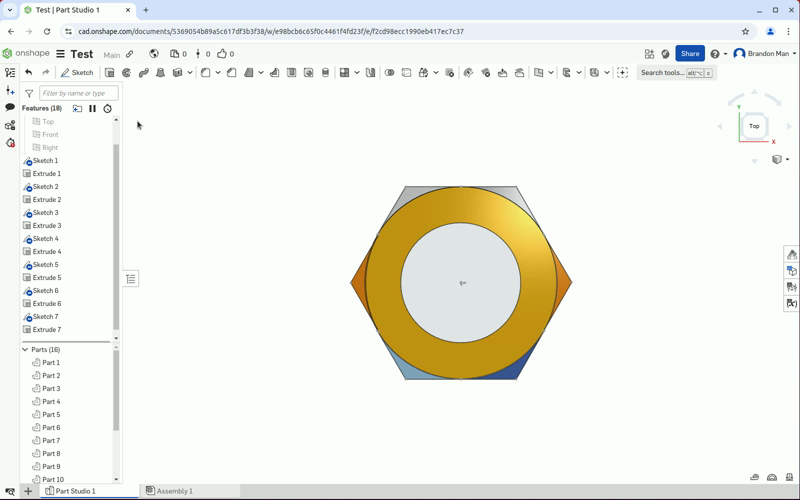
key(up, 3)
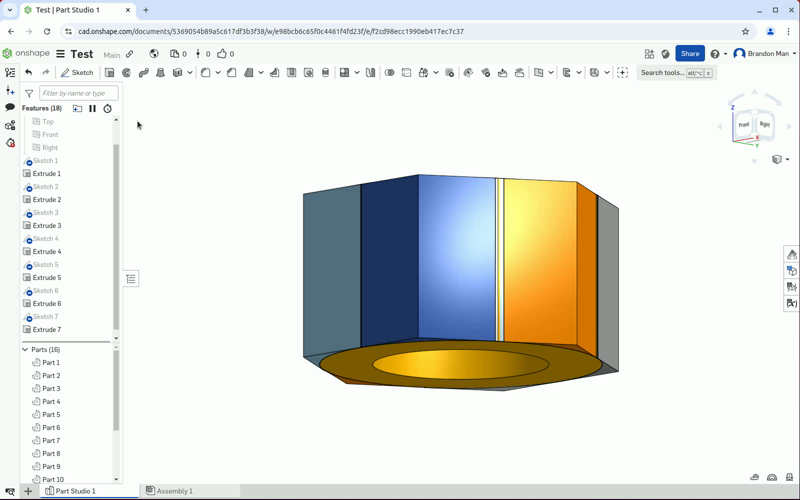
key(left, 3)
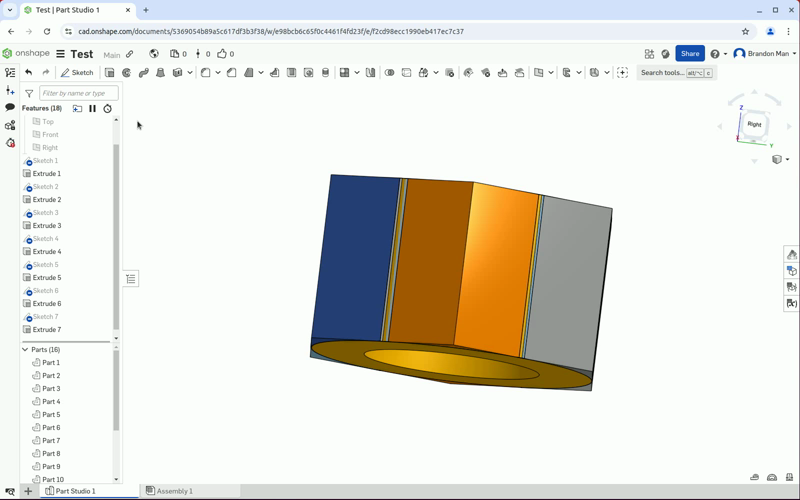
key(right, 3)
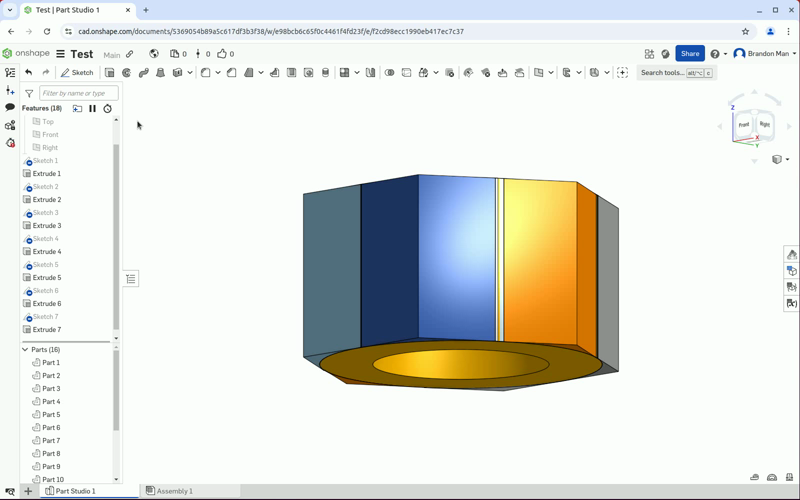
key(down, 3)
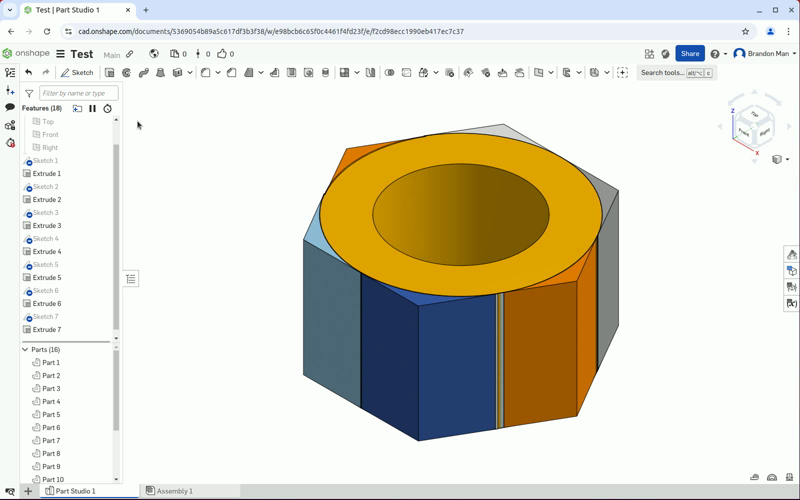
mouse_move(69, 163)
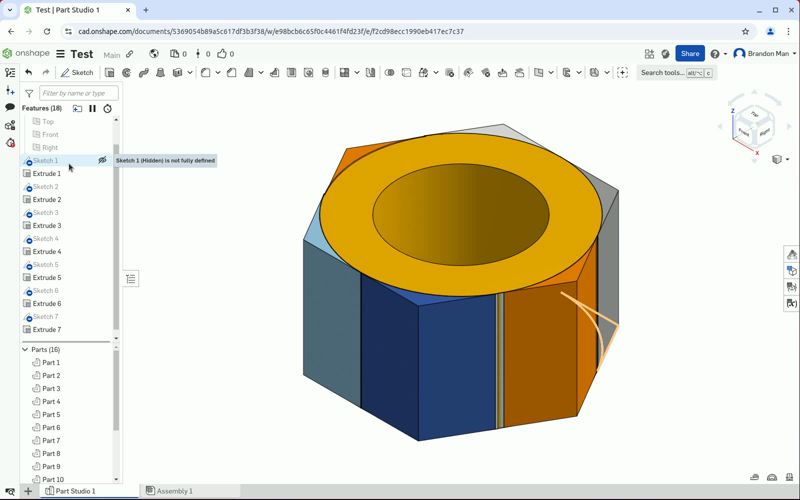
click(69, 163)